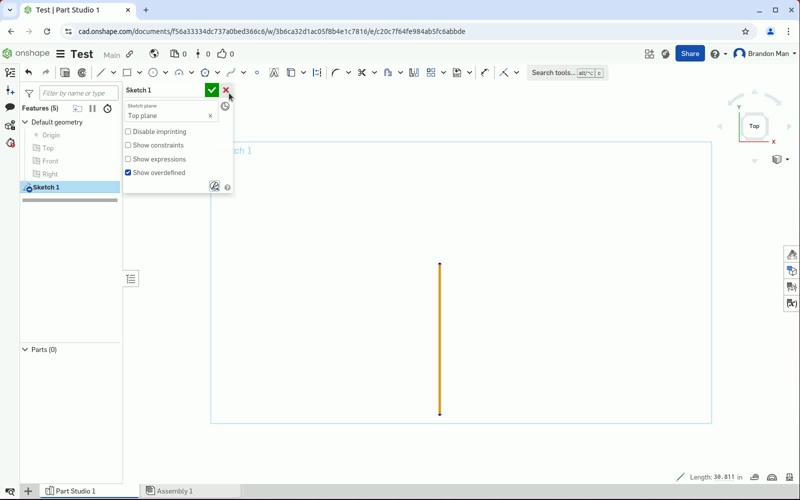
key(shift+h)
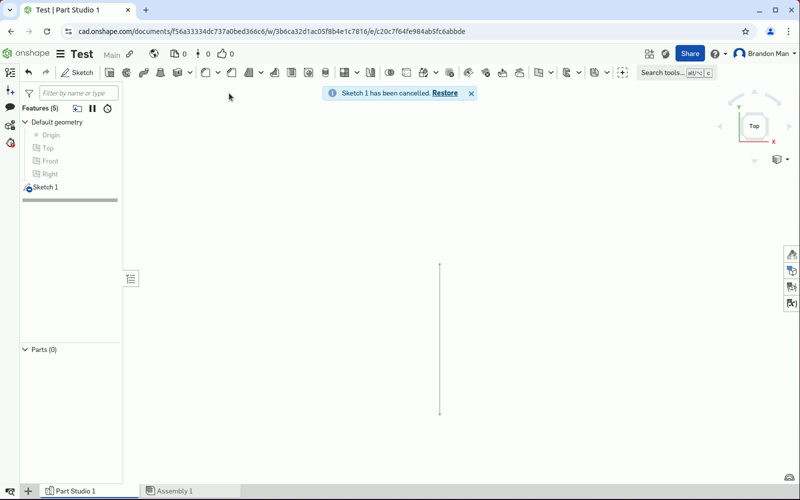
mouse_move(73, 352)
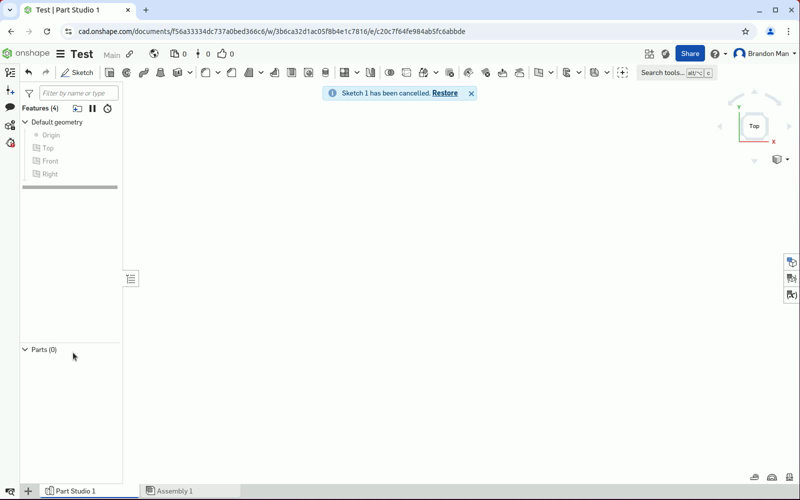
key(y)
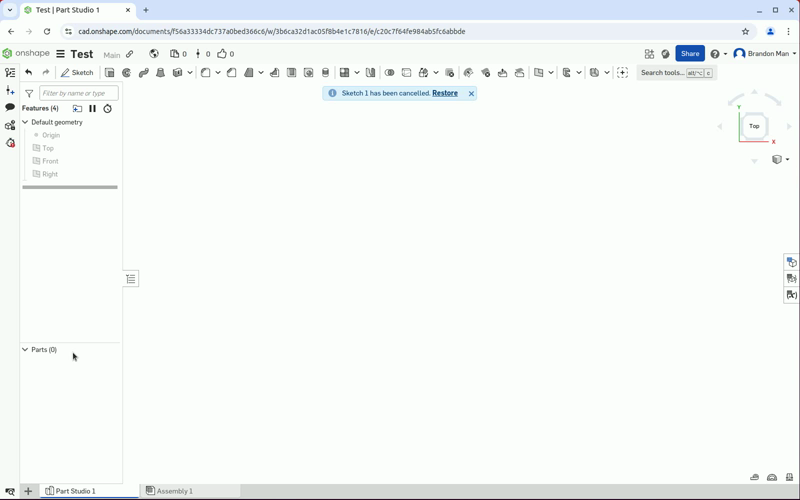
key(shift+p)
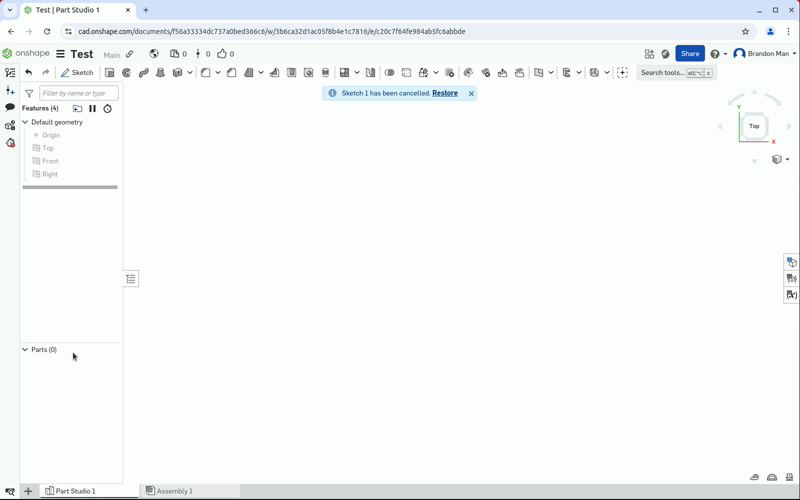
key(space)
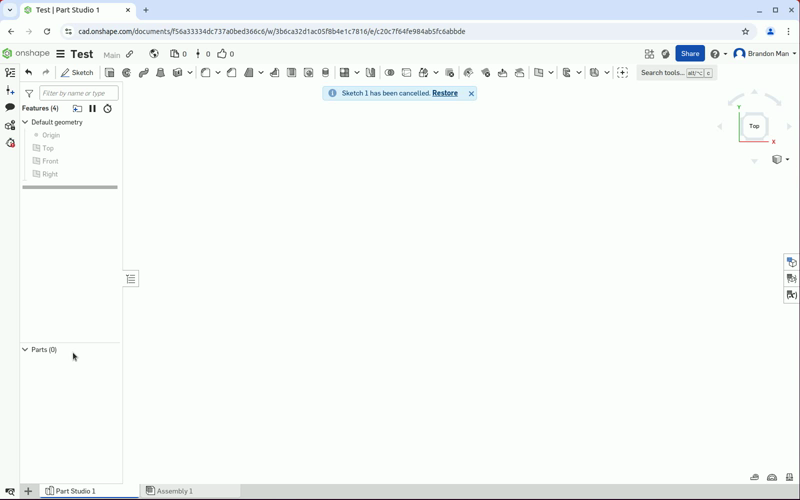
key_down(shift)
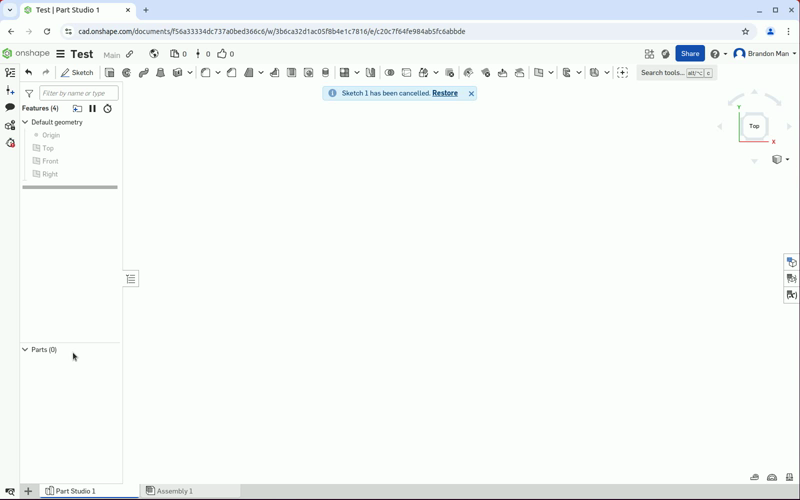
key(up)
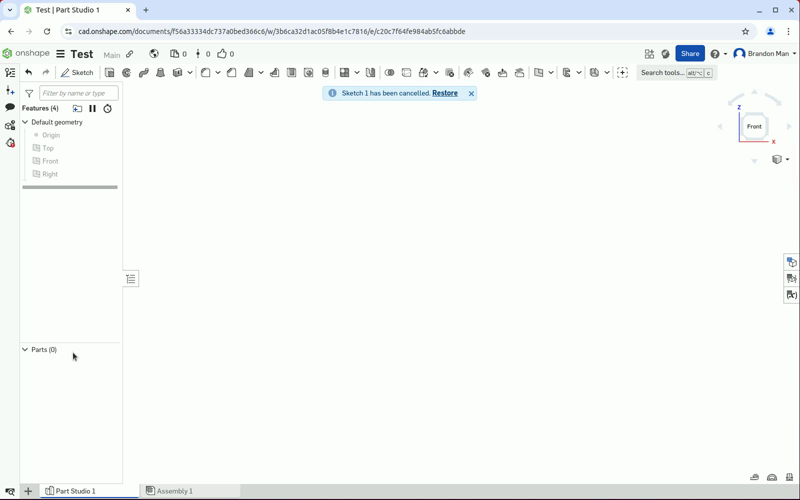
key_up(shift)
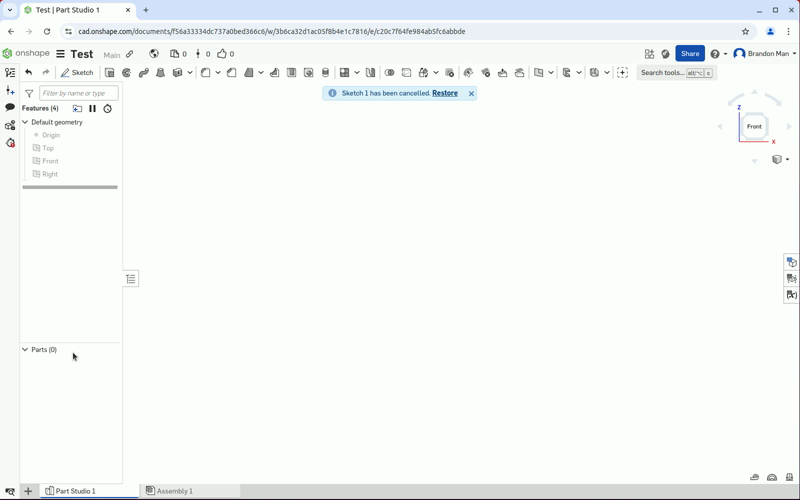
mouse_move(73, 352)
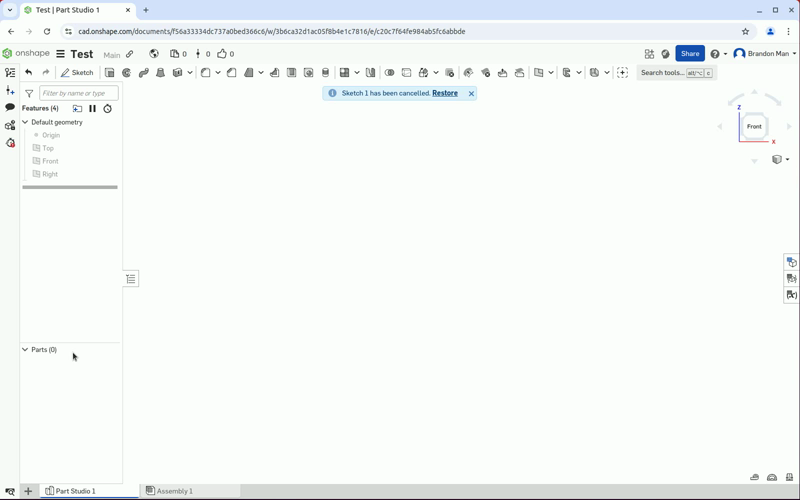
key(shift+y)
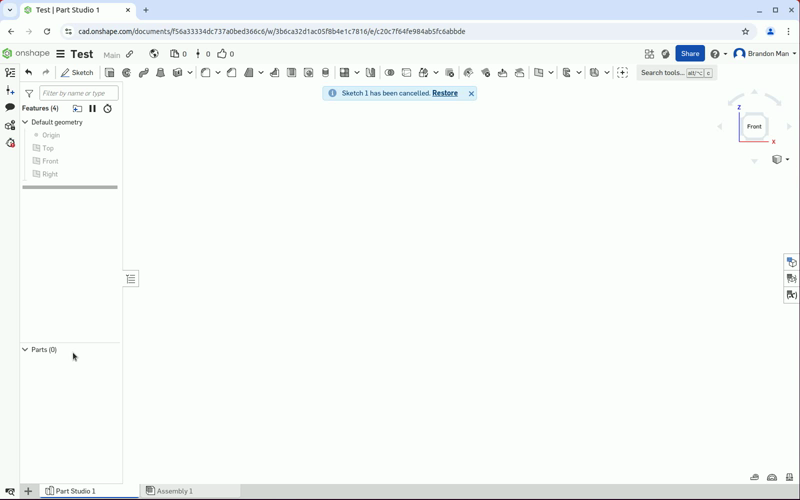
key(shift+s)
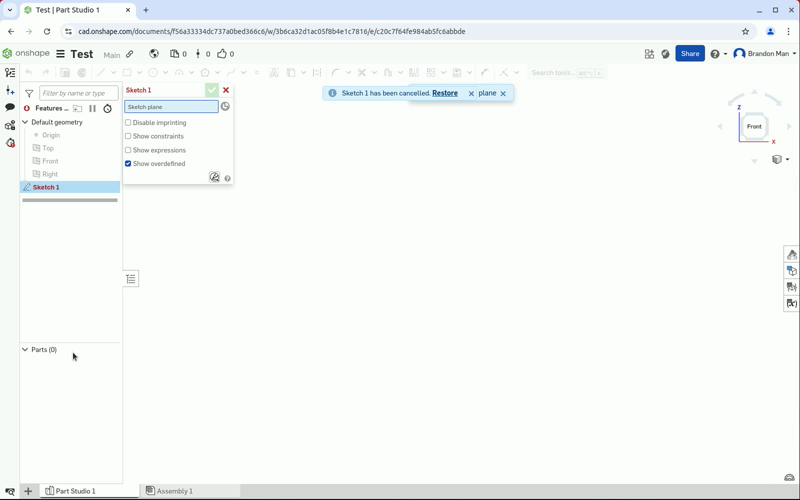
mouse_move(73, 163)
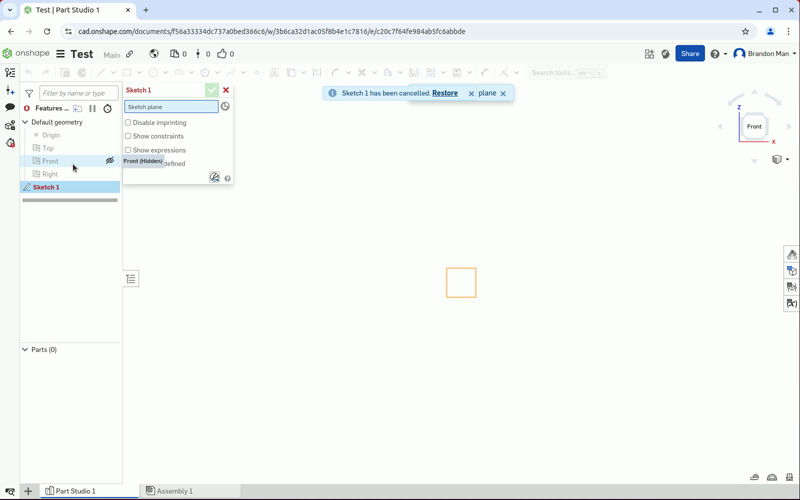
click(73, 163)
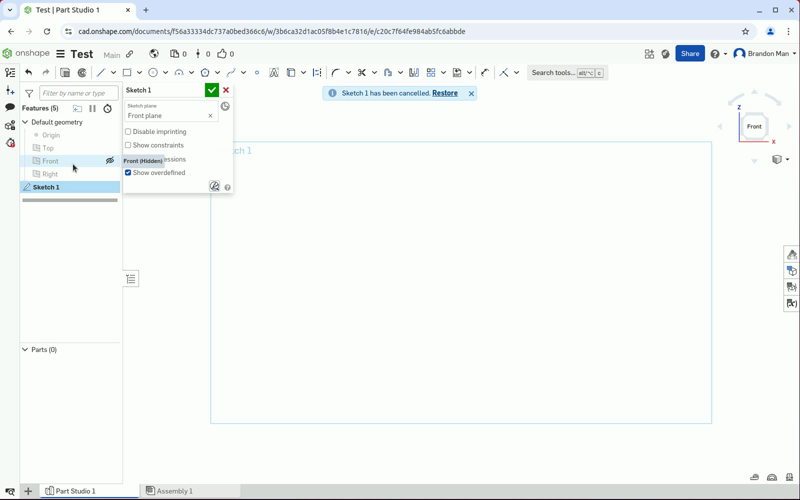
mouse_move(73, 352)
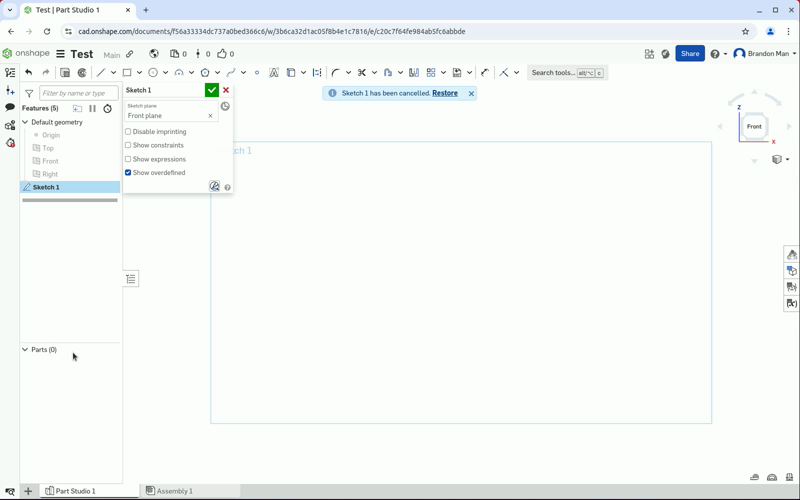
key(y)
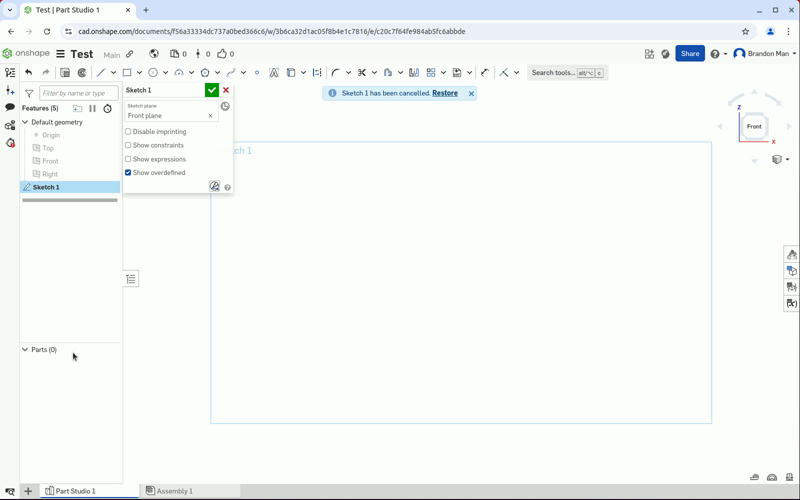
key(l)
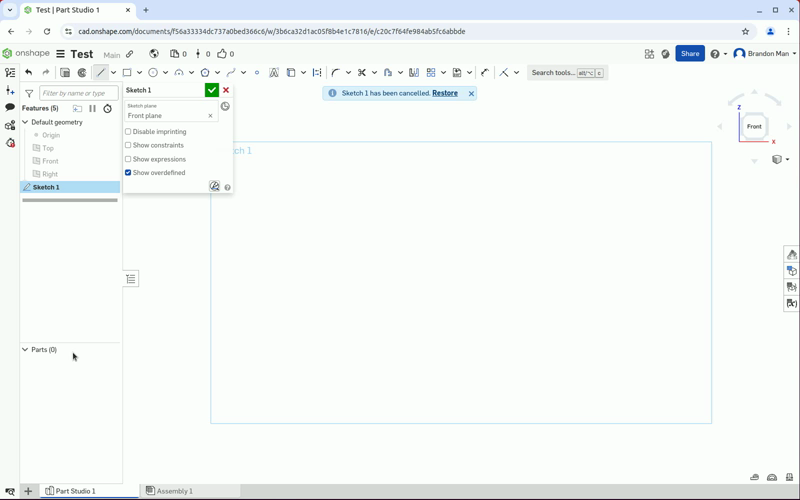
key_down(shift)
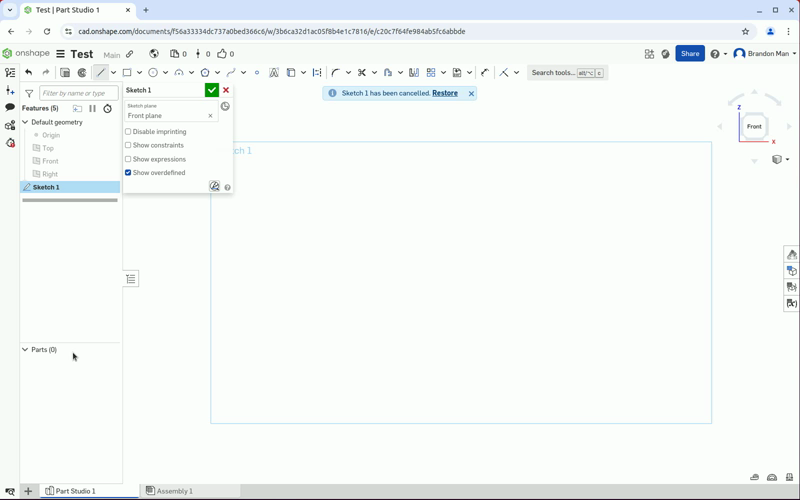
mouse_move(411, 274)
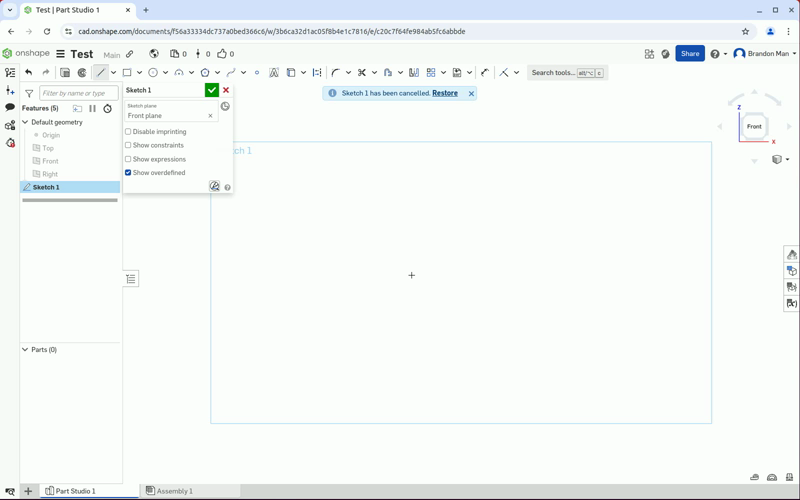
click(411, 274)
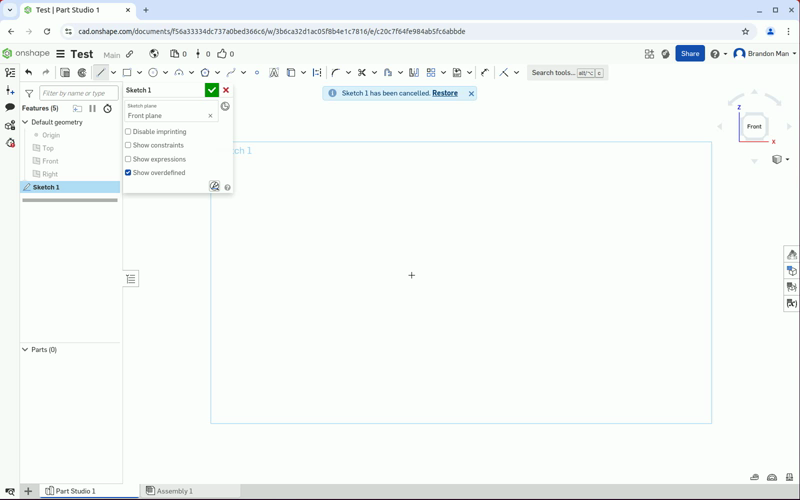
key_up(shift)
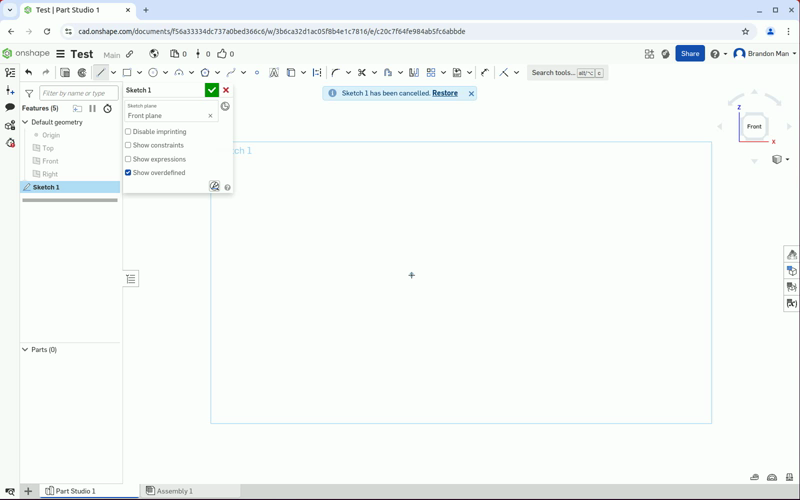
key_down(shift)
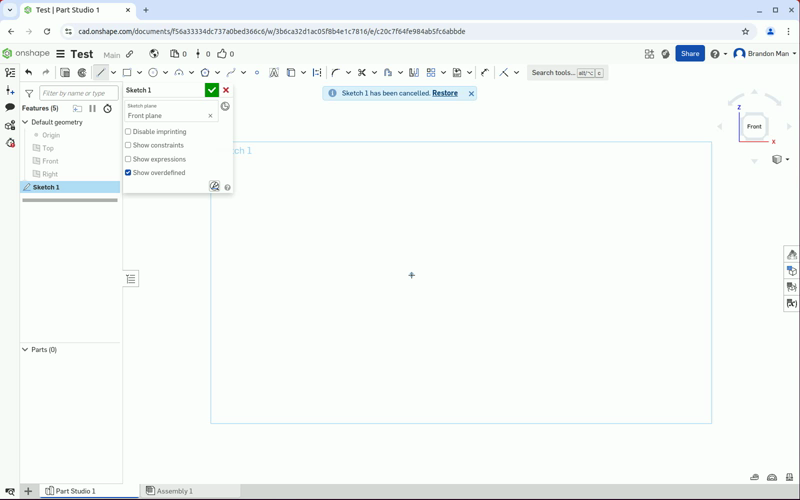
mouse_move(441, 274)
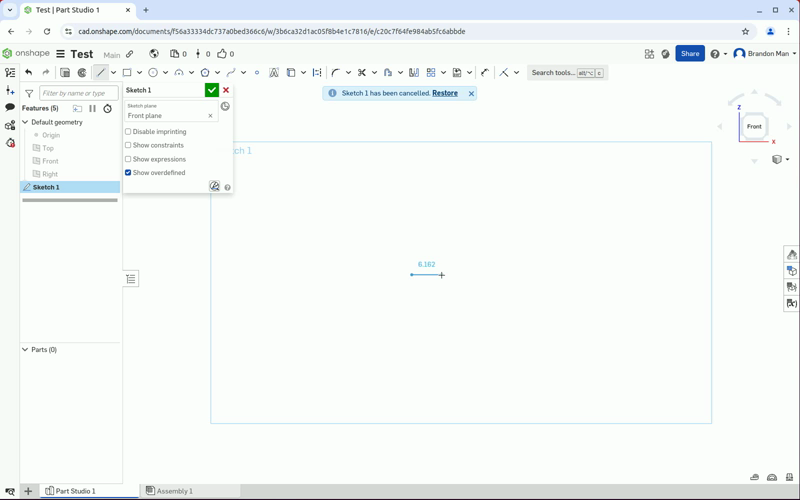
mouse_move(442, 274)
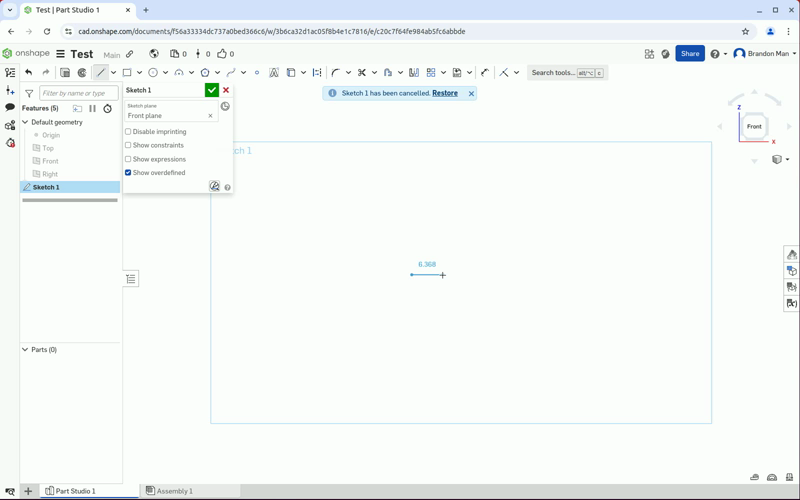
click(442, 274)
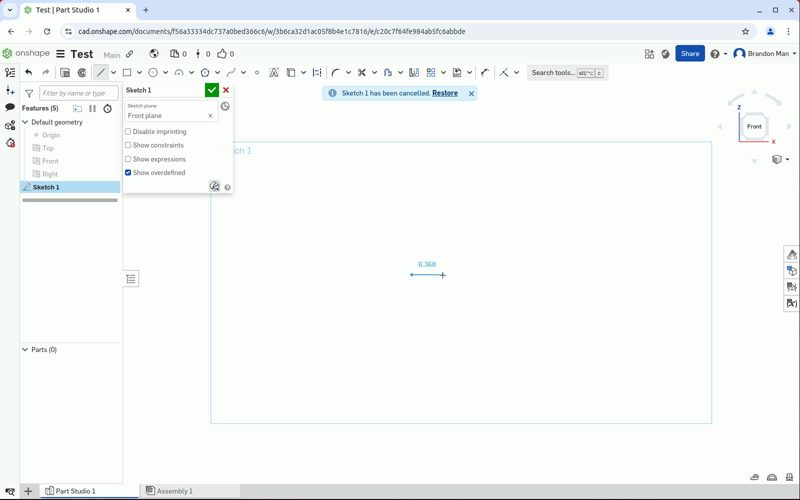
key_up(shift)
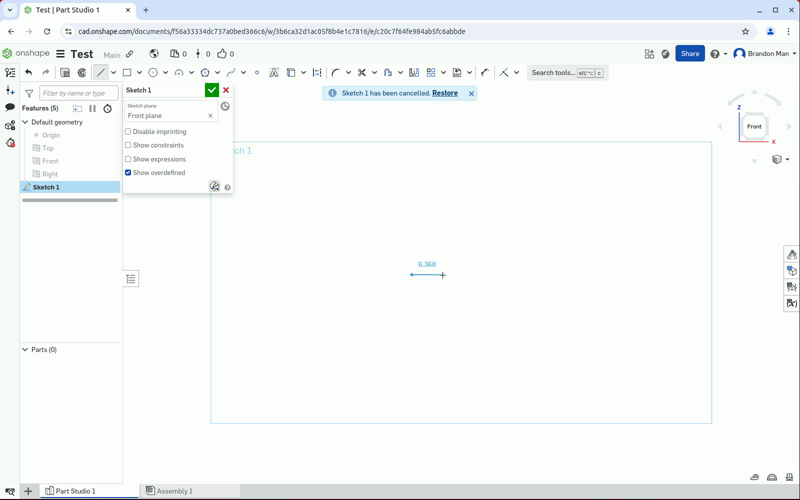
key(esc)
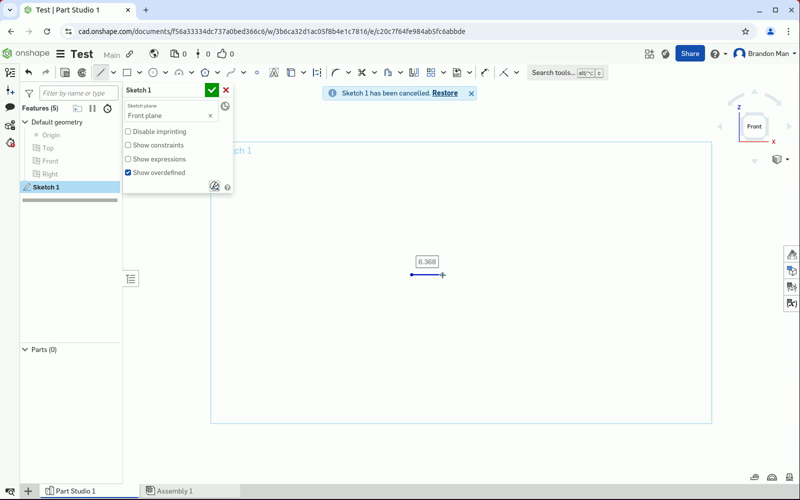
key(a)
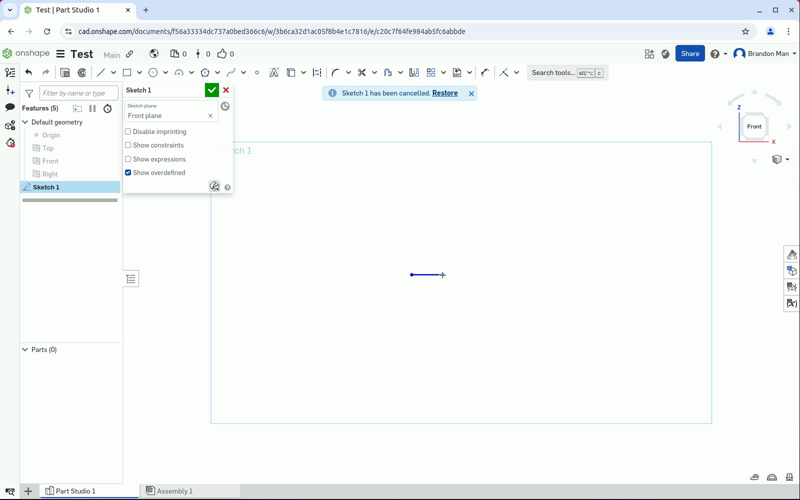
mouse_move(442, 274)
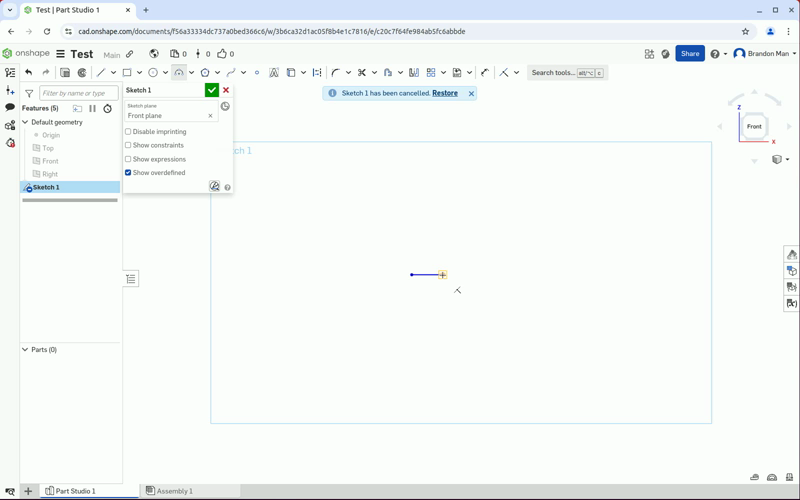
click(442, 274)
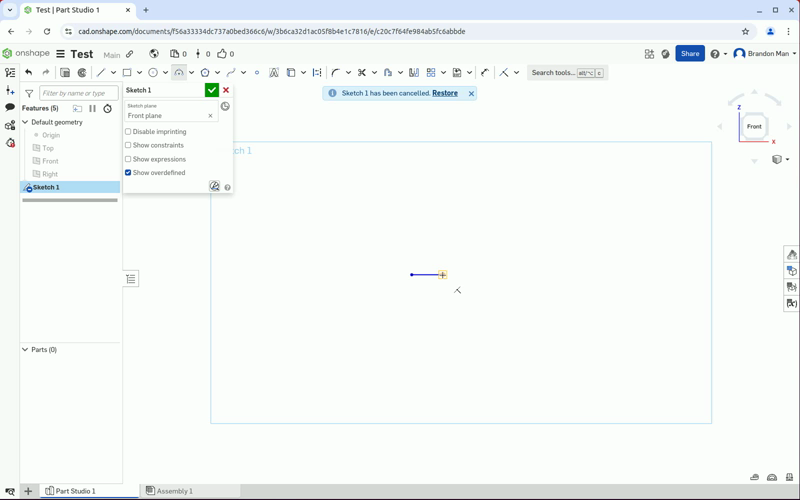
mouse_move(411, 274)
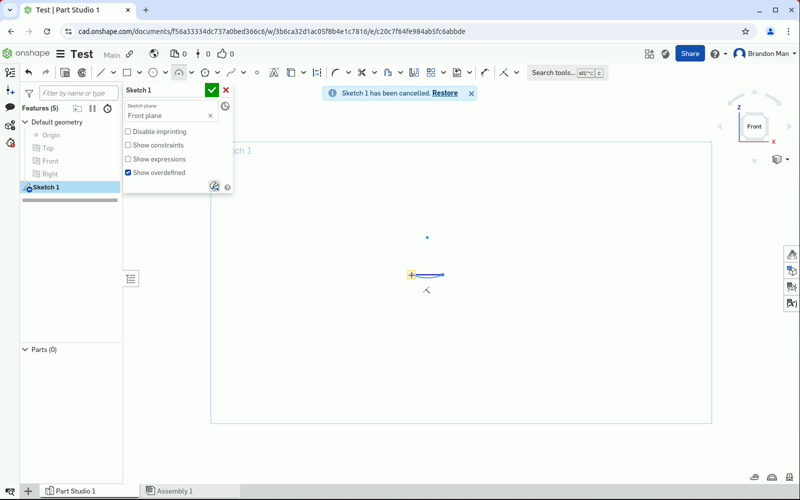
click(411, 274)
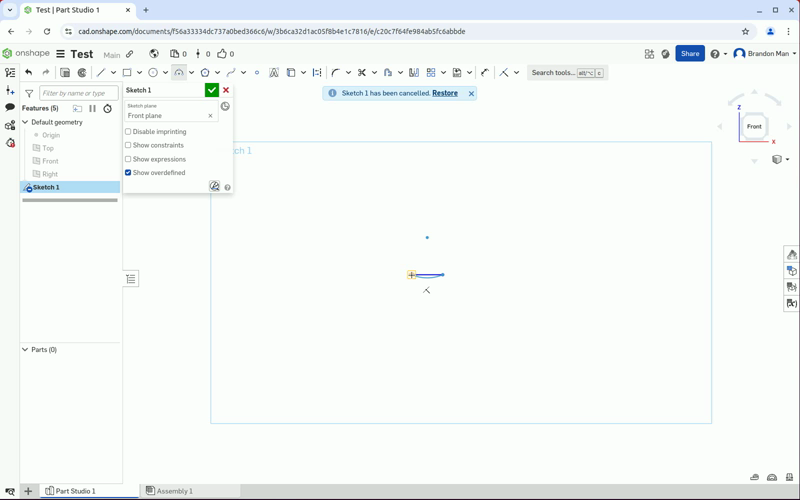
key_down(shift)
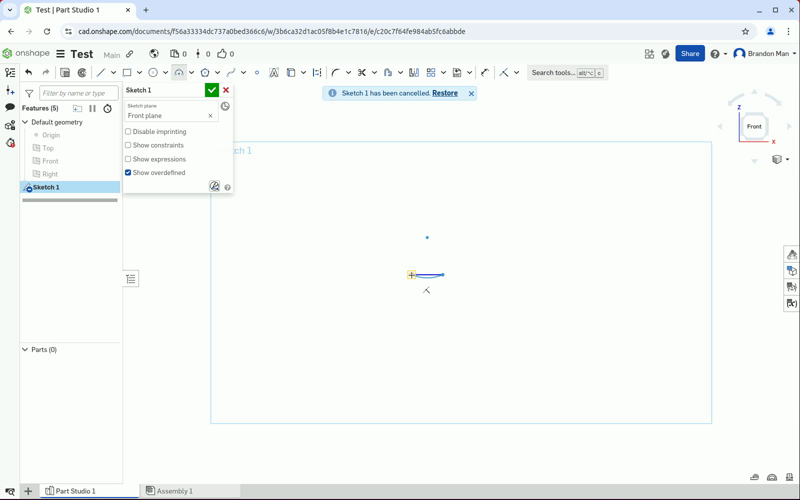
mouse_move(427, 271)
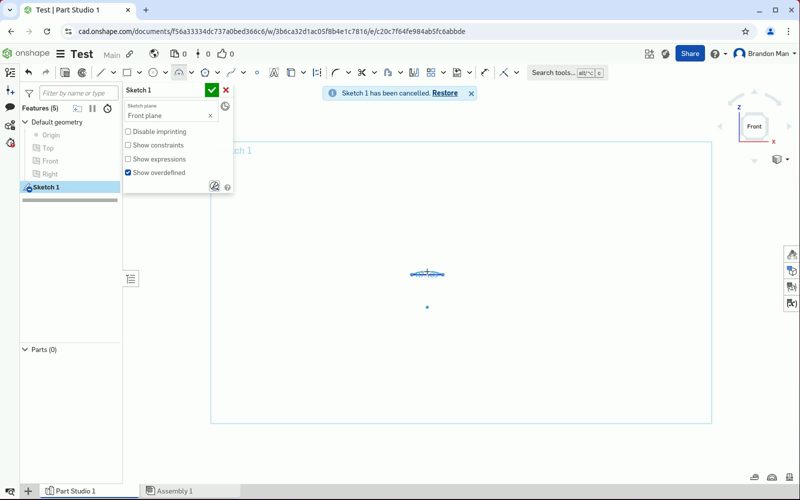
click(427, 271)
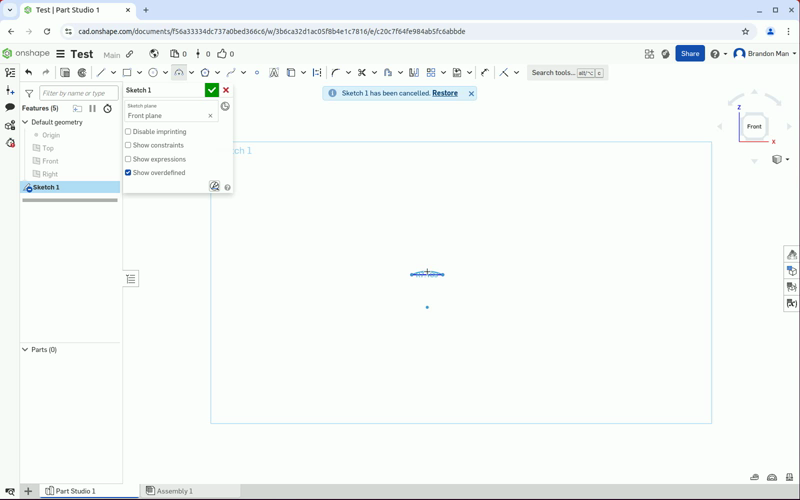
key_up(shift)
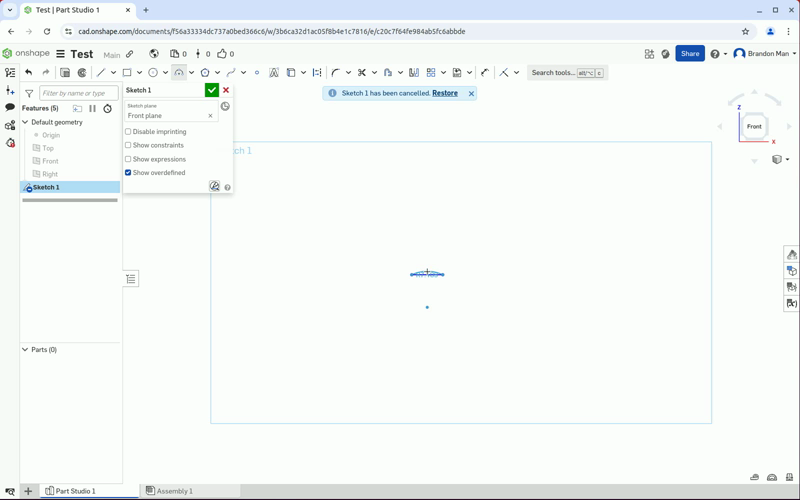
key(esc)
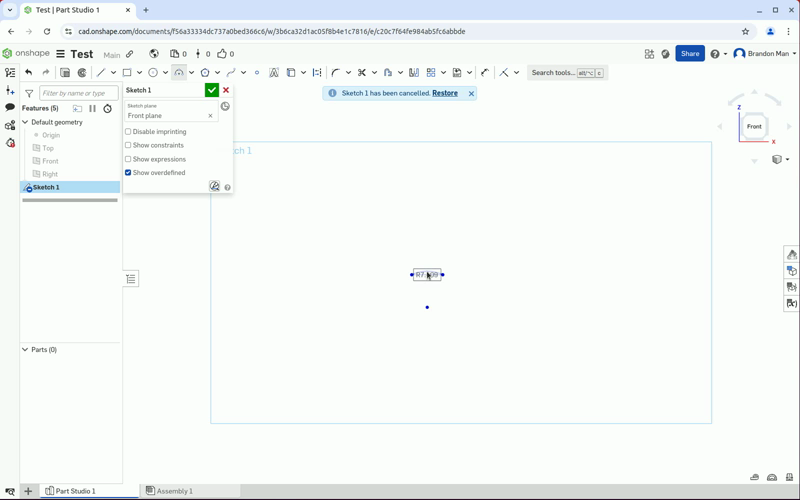
mouse_move(427, 274)
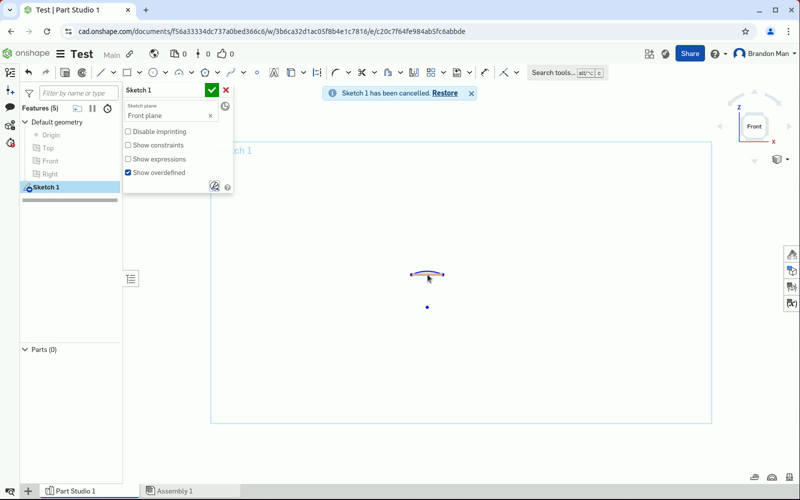
scroll(6)
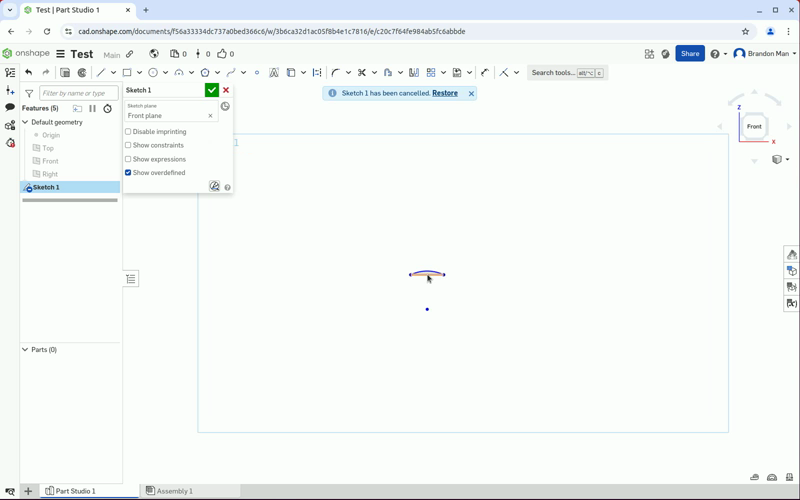
scroll(6)
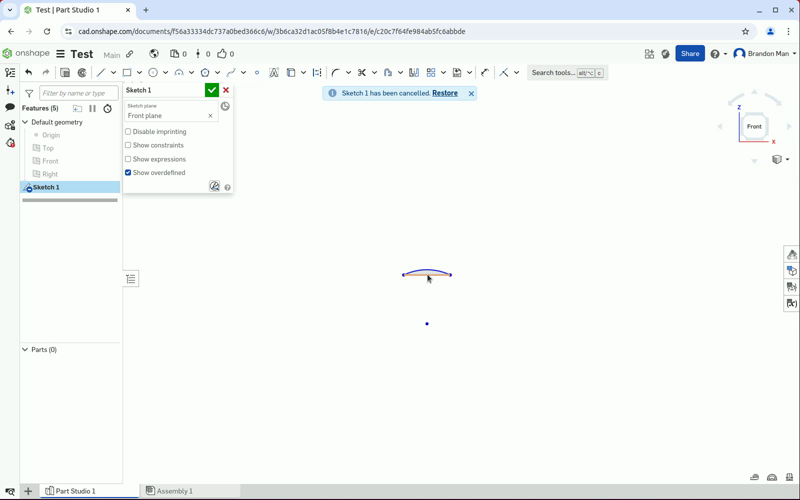
scroll(6)
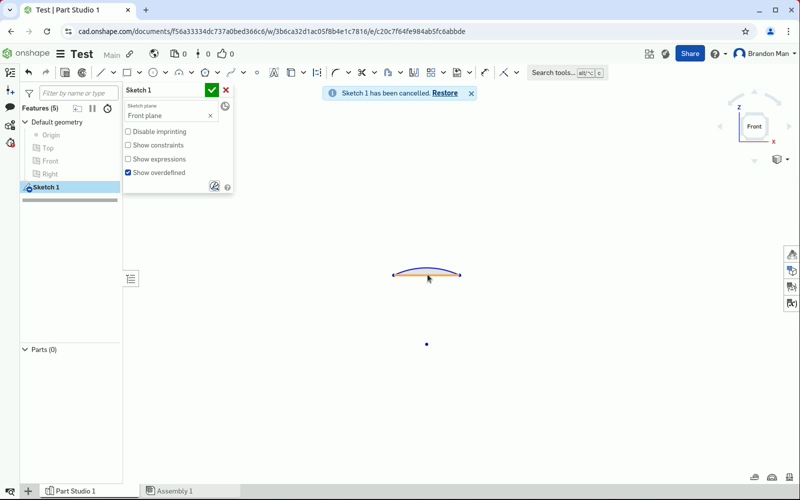
scroll(6)
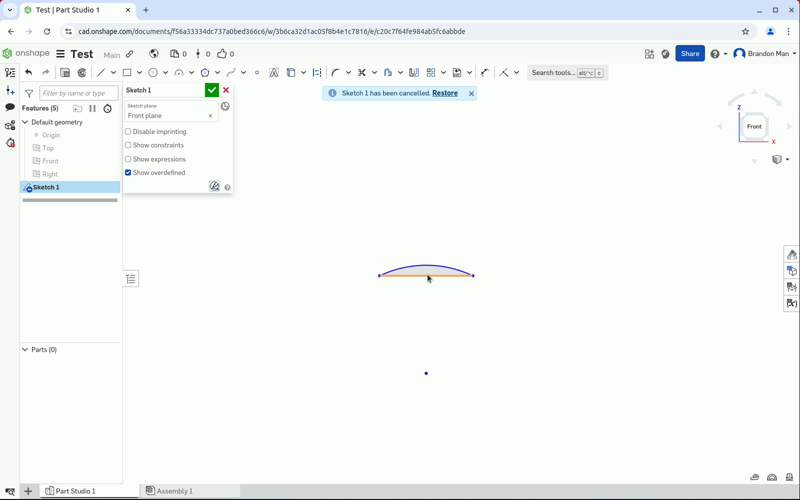
scroll(6)
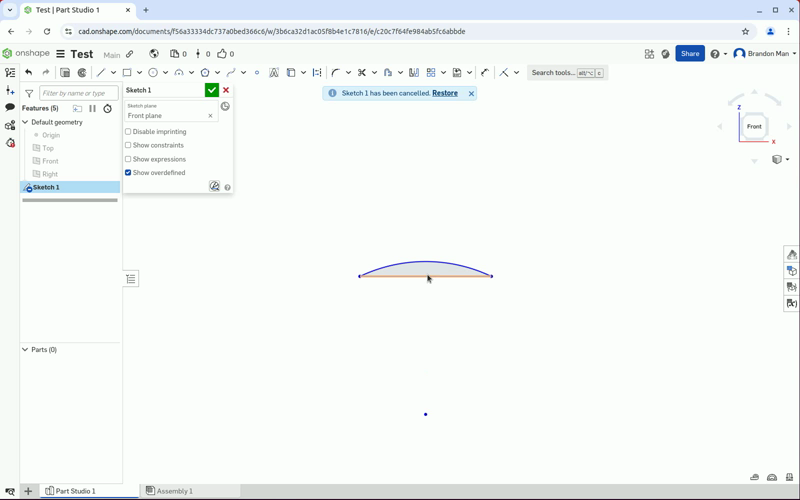
scroll(6)
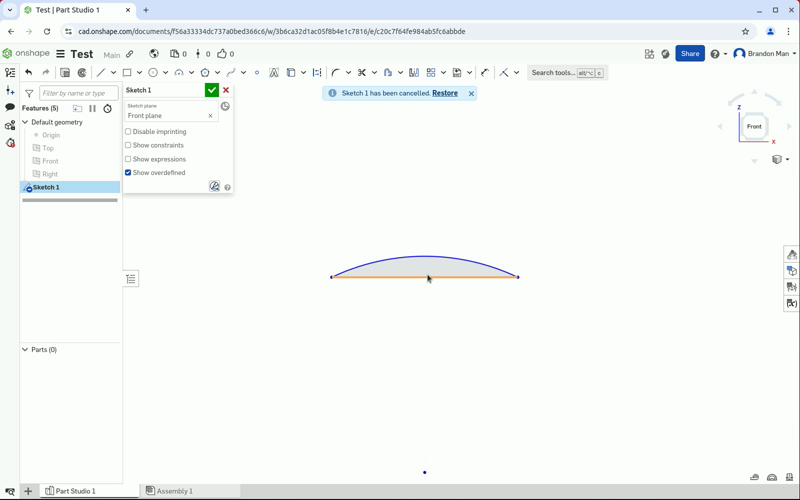
scroll(6)
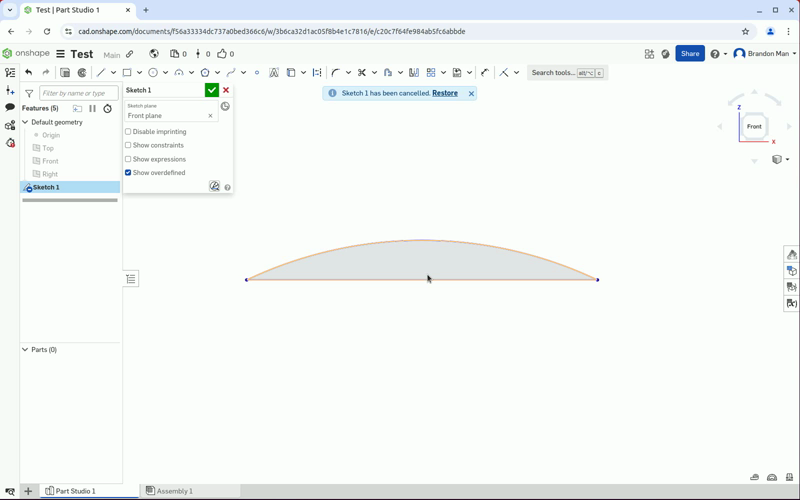
click(427, 274)
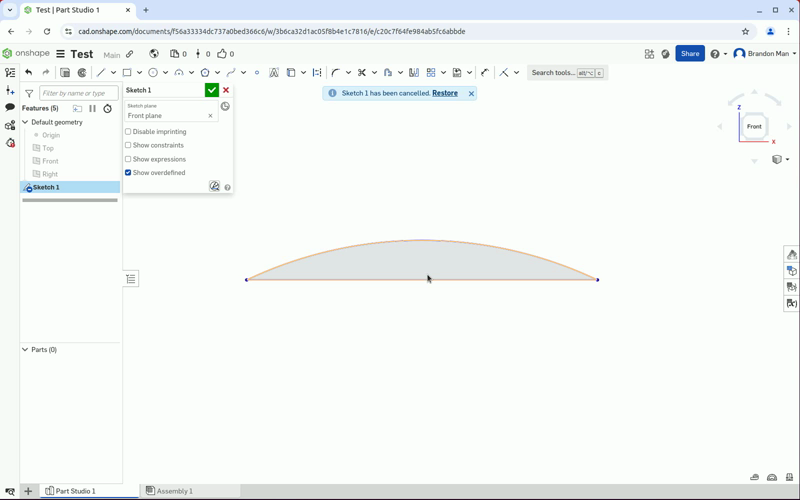
scroll(-6)
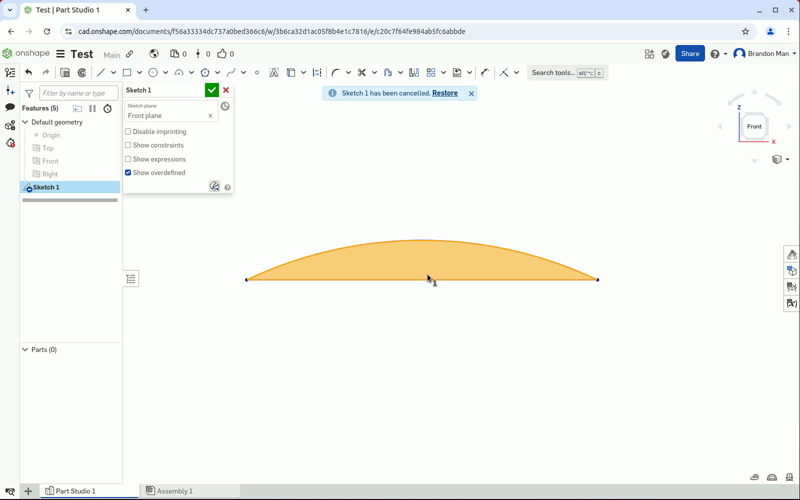
scroll(-6)
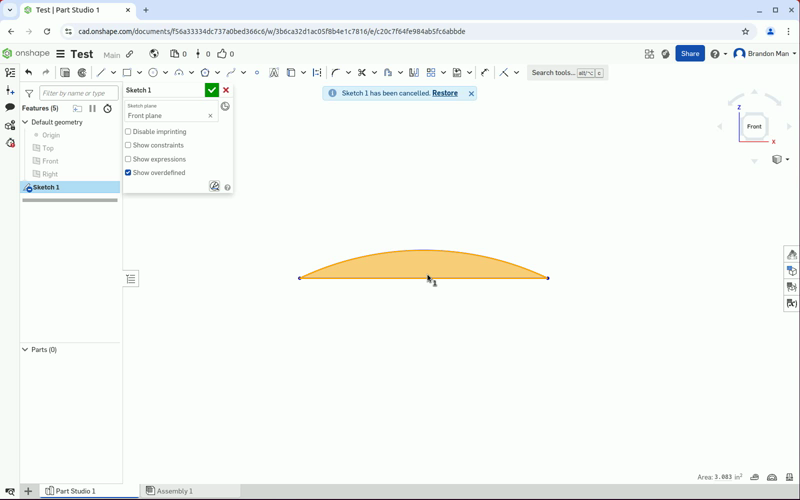
scroll(-6)
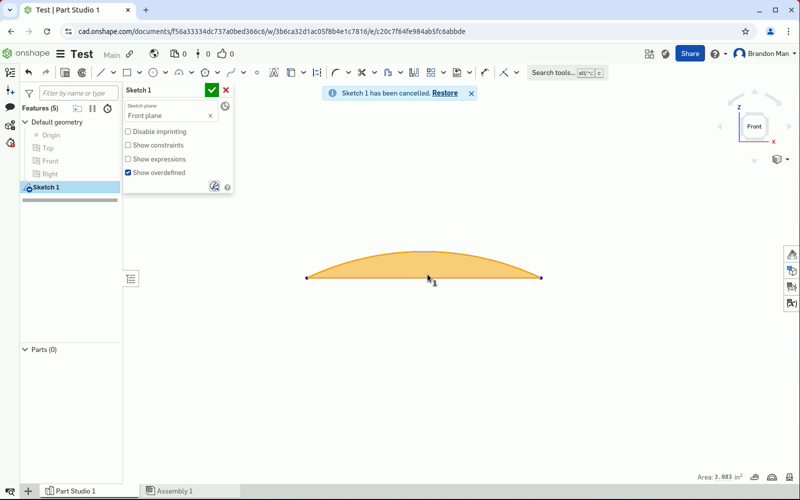
scroll(-6)
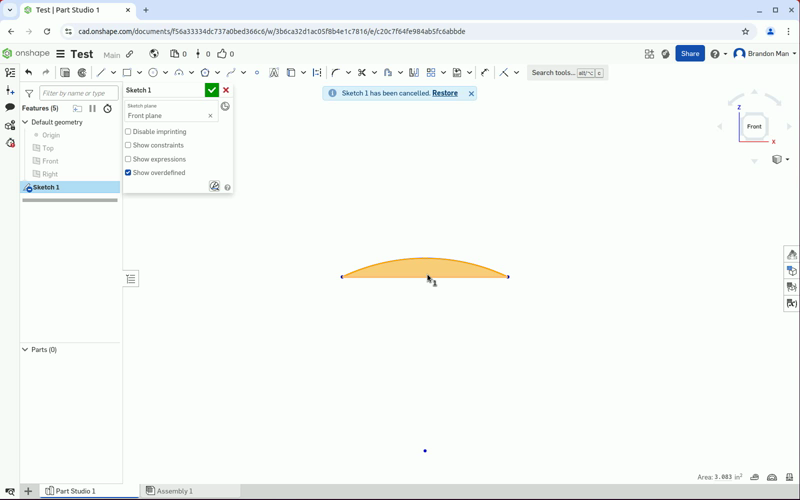
scroll(-6)
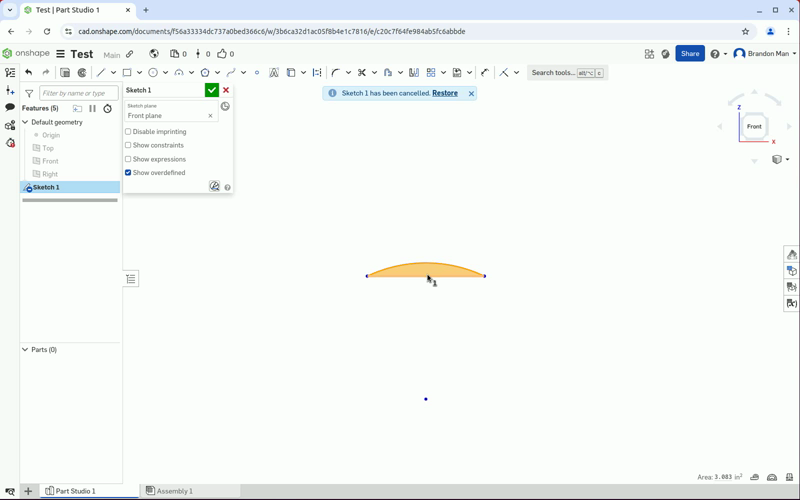
scroll(-6)
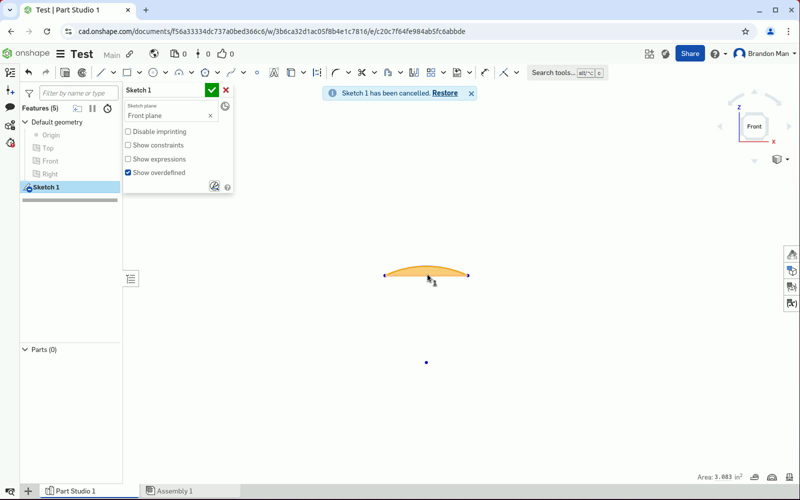
scroll(-6)
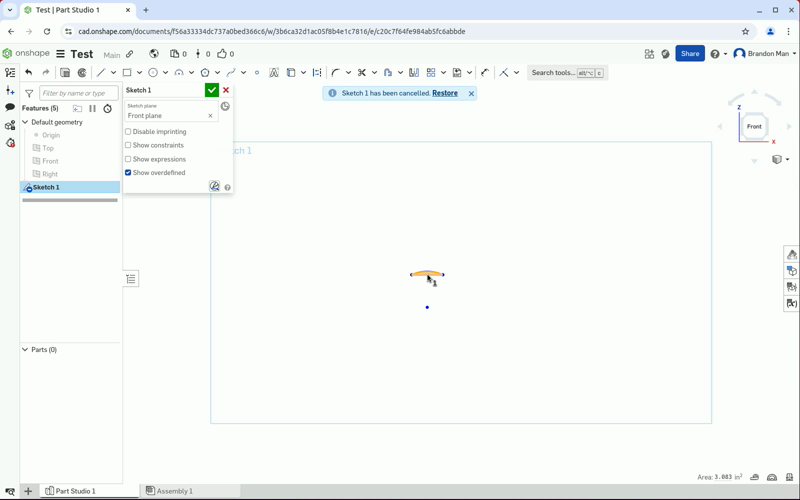
mouse_move(73, 352)
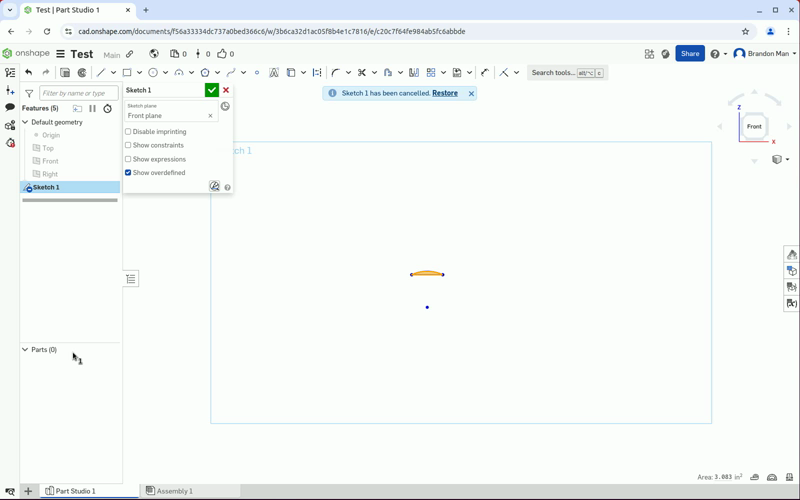
key(shift+y)
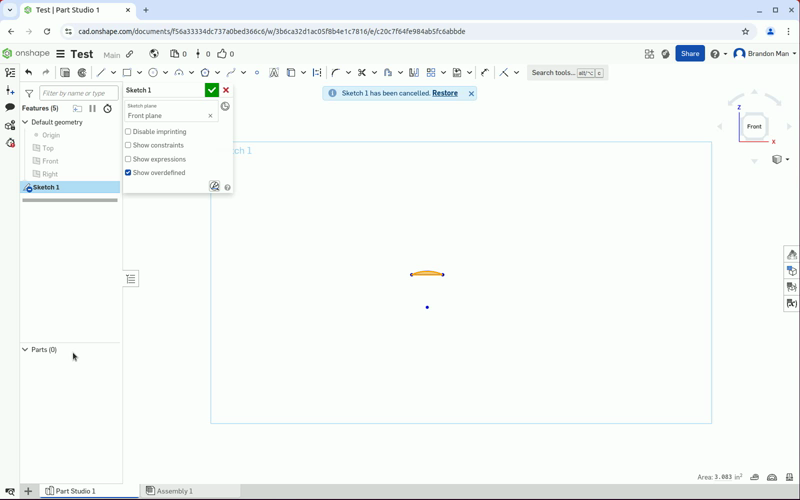
key(shift+e)
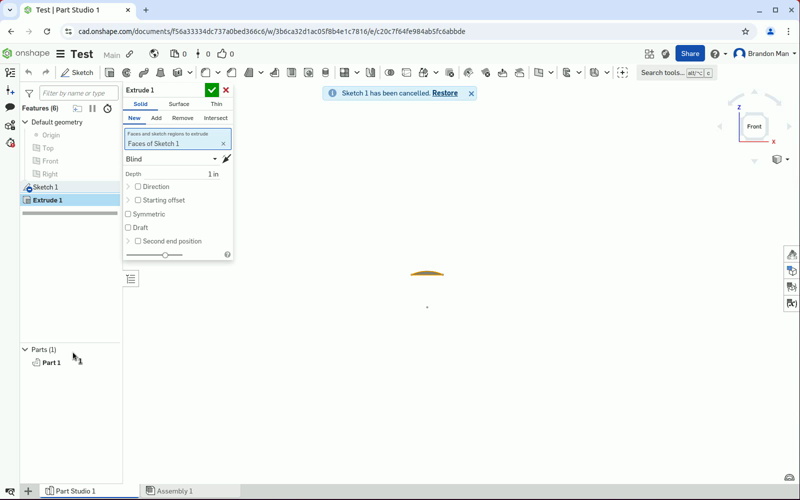
mouse_move(143, 106)
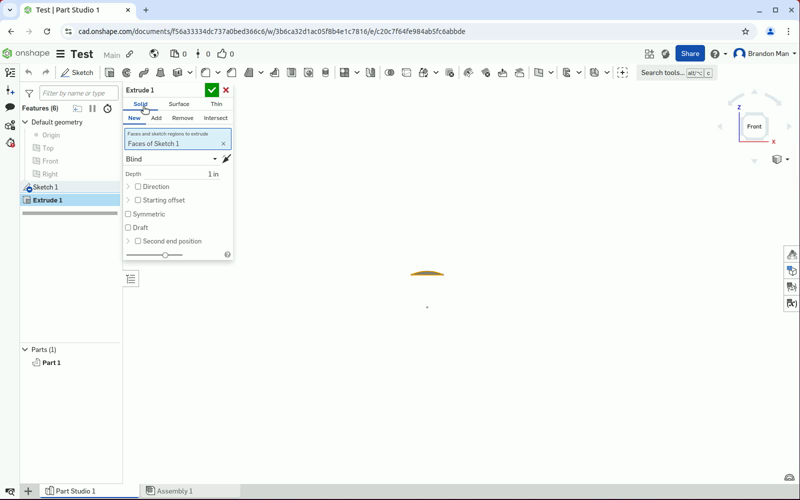
click(143, 106)
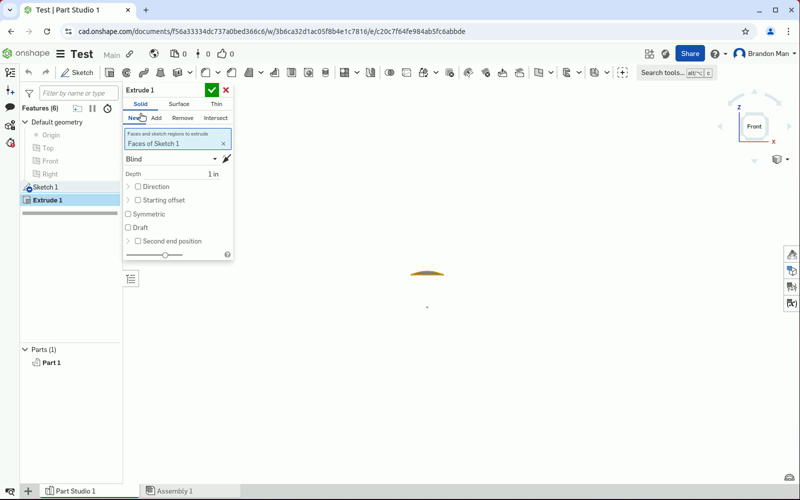
mouse_move(137, 120)
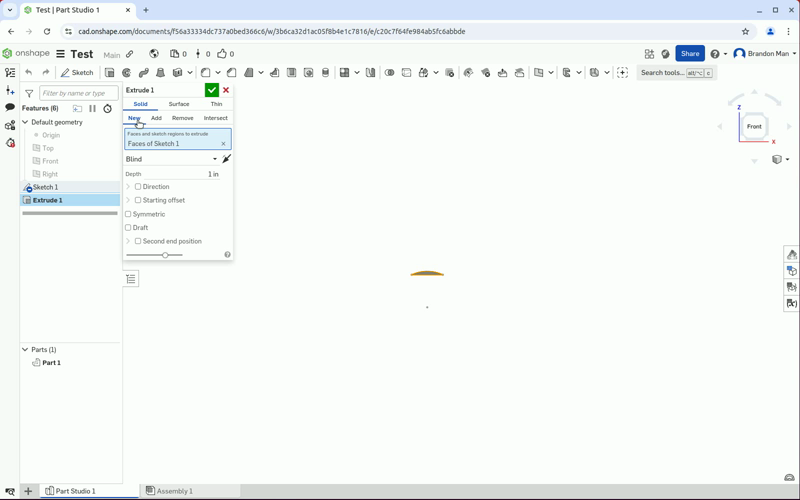
click(137, 120)
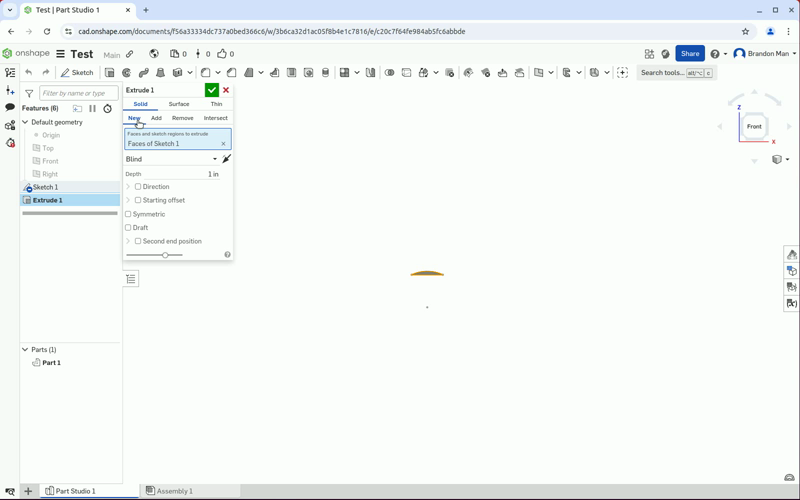
key(tab, 4)
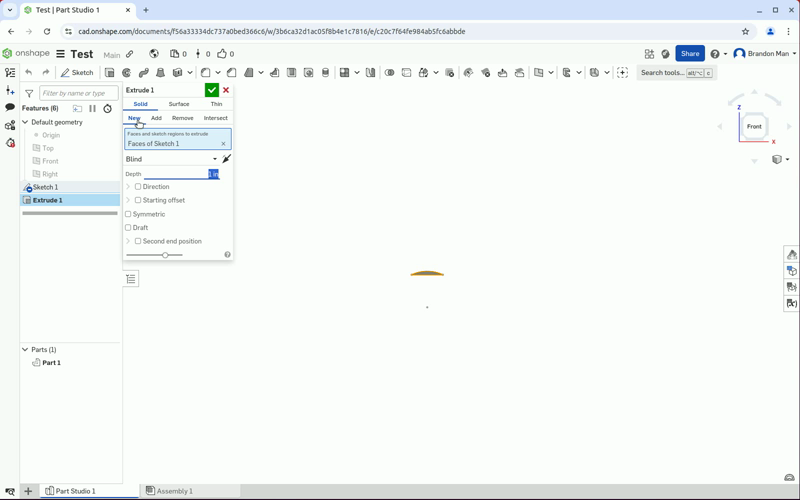
text(14.442)
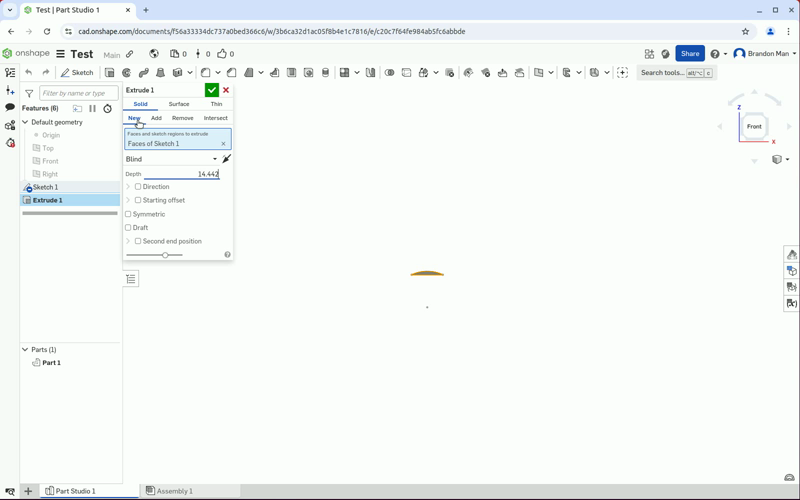
key(tab, 3)
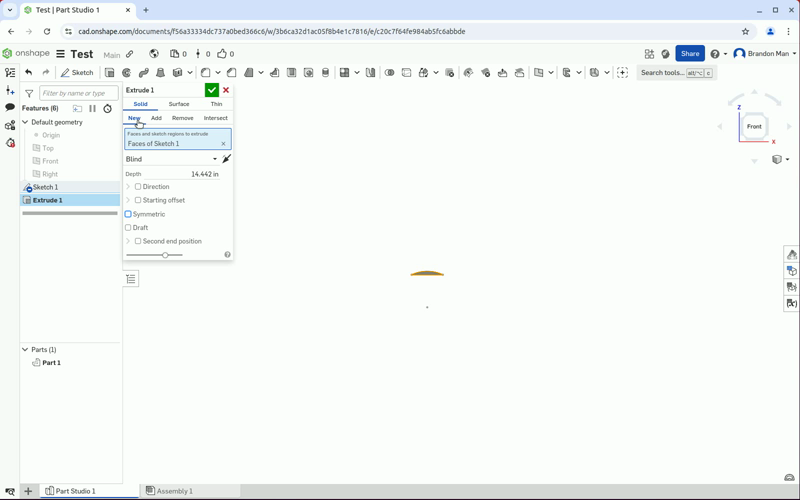
key(space)
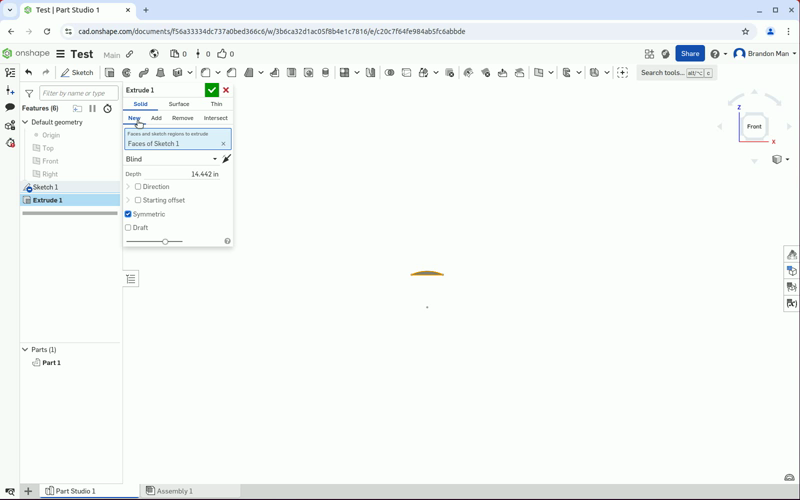
key(enter)
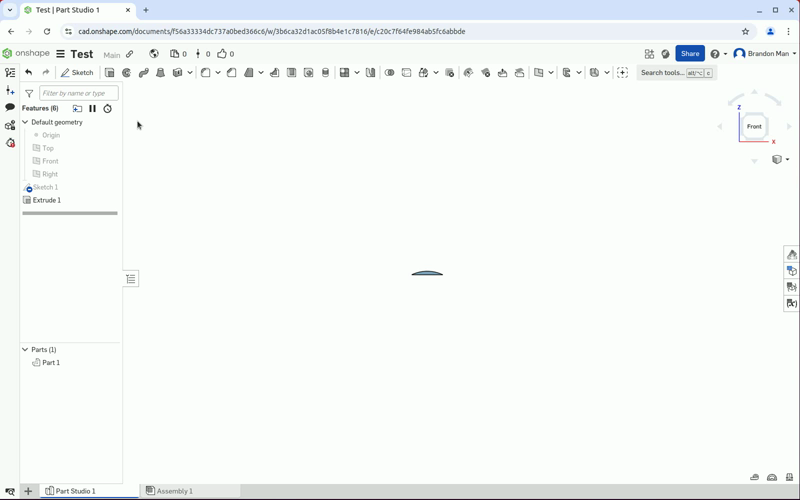
key(shift+h)
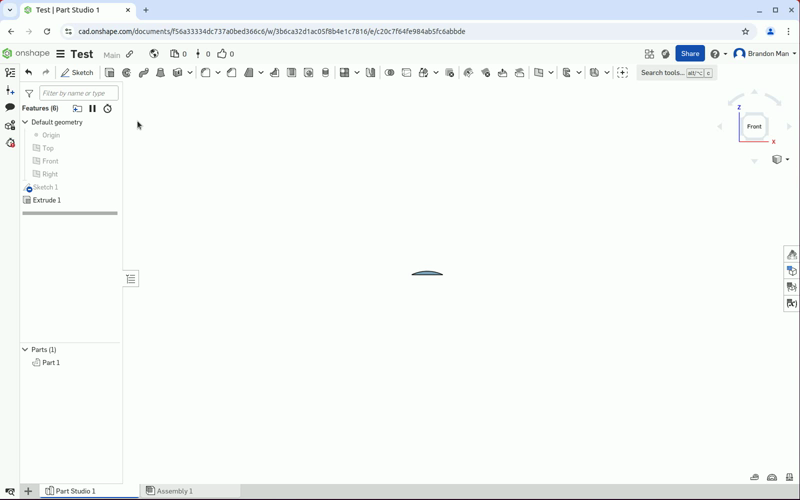
key(shift+h)
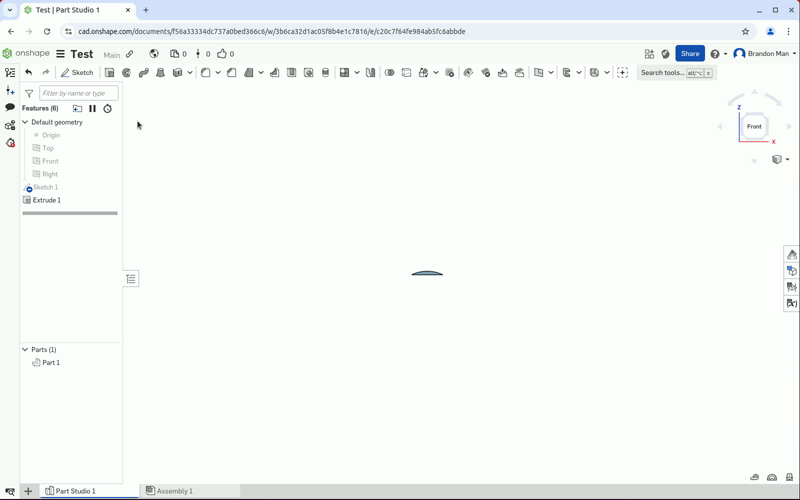
mouse_move(73, 189)
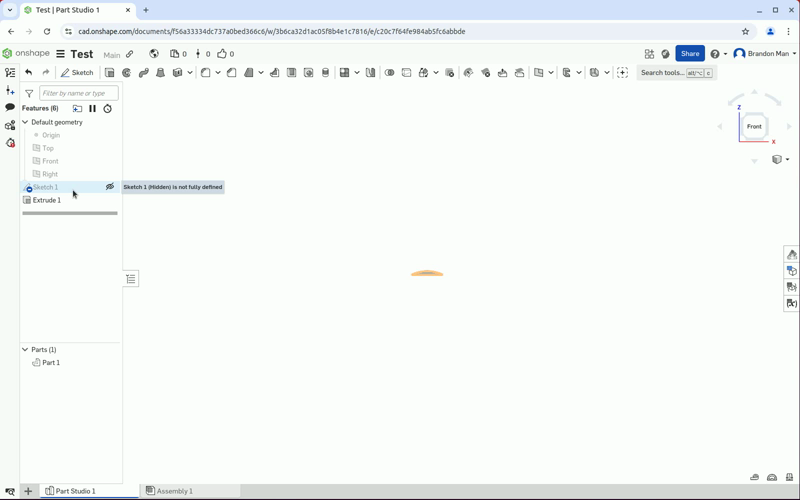
click(73, 189)
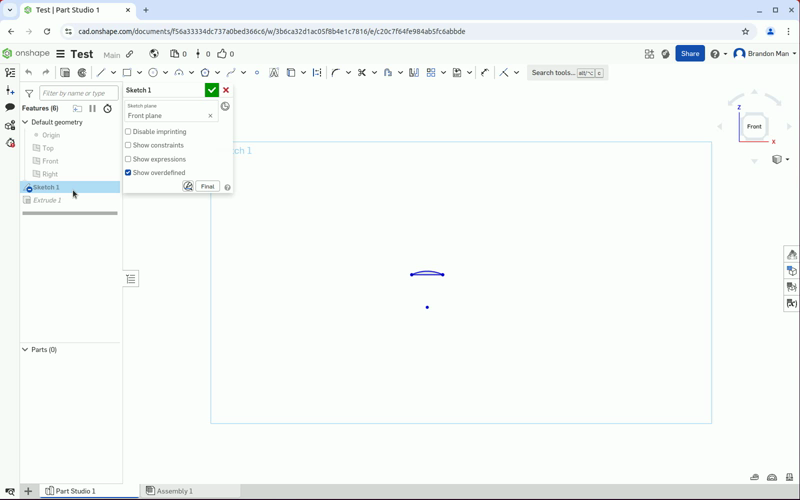
mouse_move(229, 92)
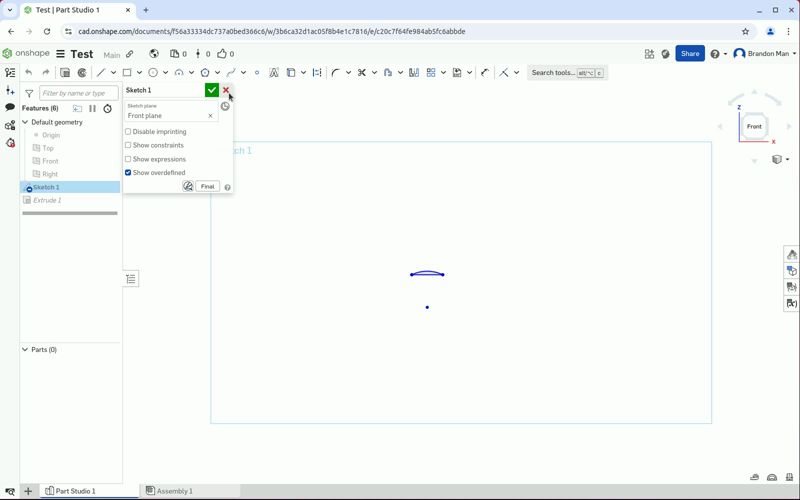
click(229, 92)
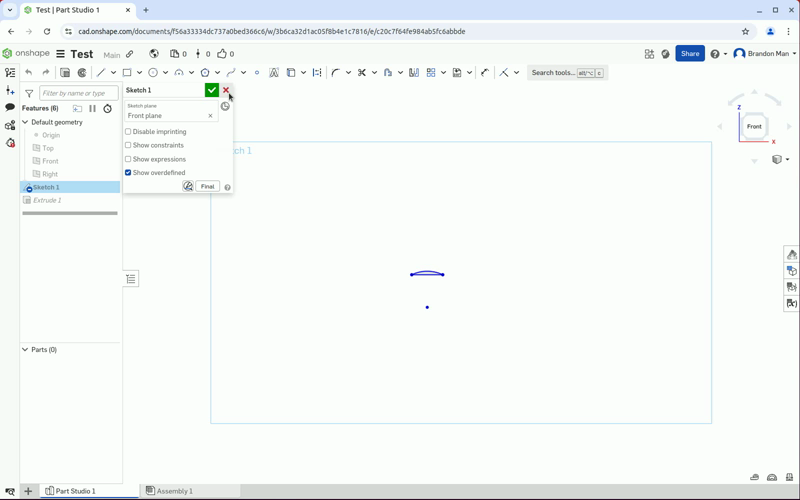
key(shift+s)
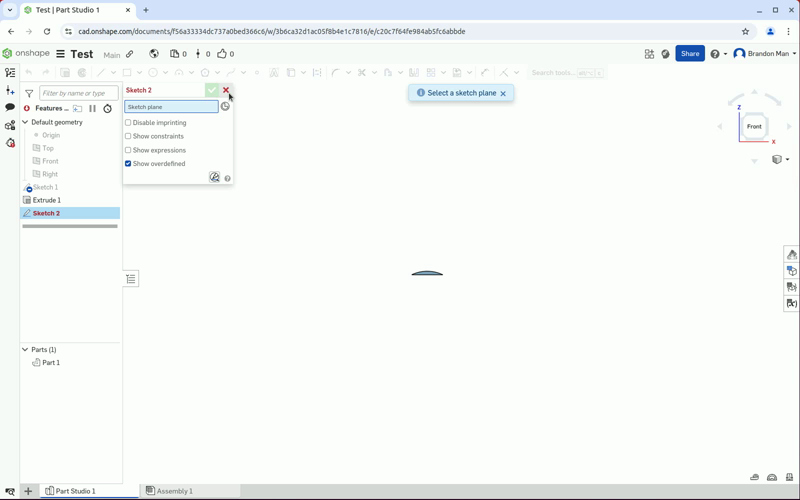
mouse_move(73, 163)
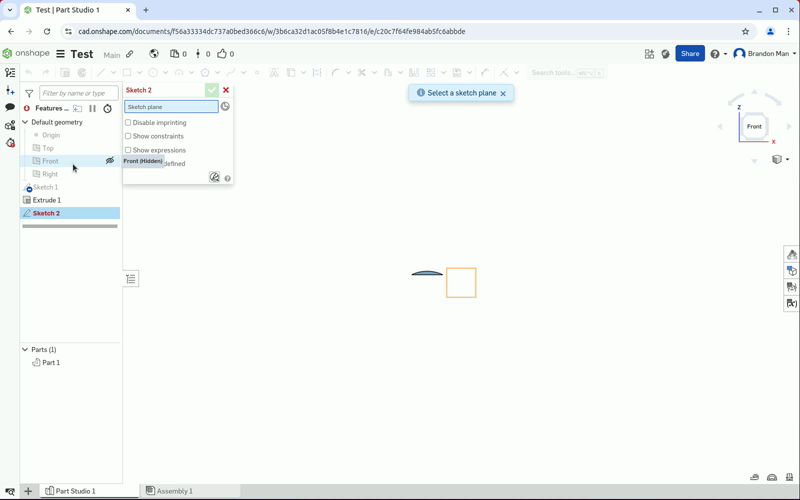
click(73, 163)
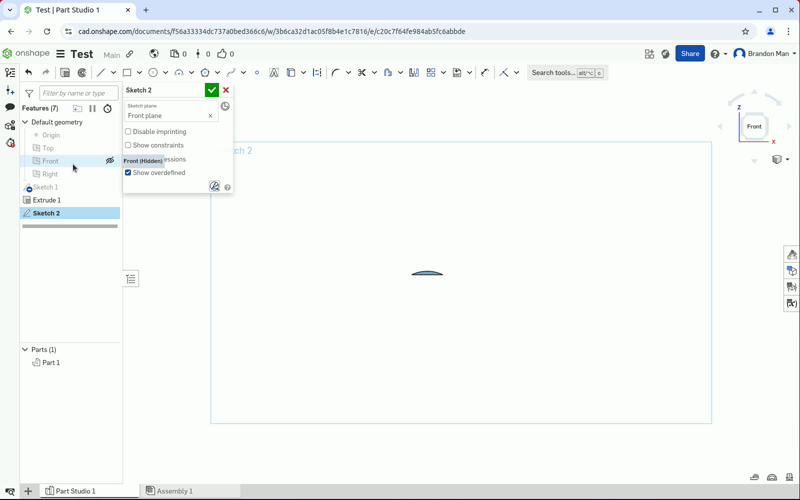
mouse_move(73, 352)
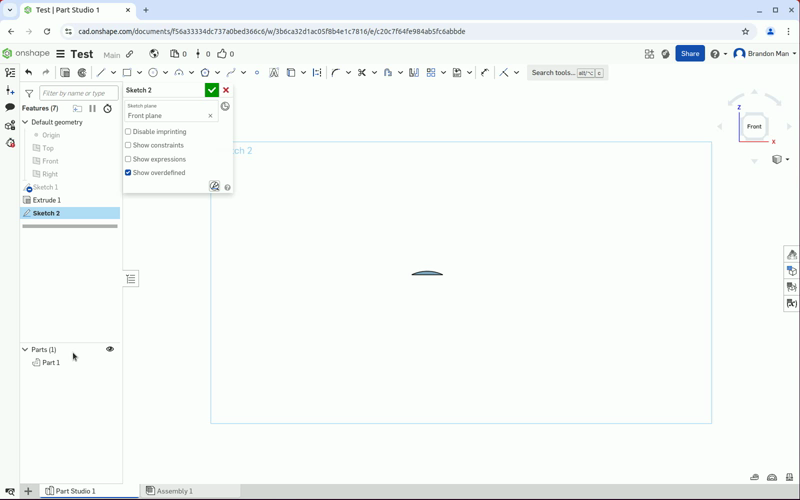
key(y)
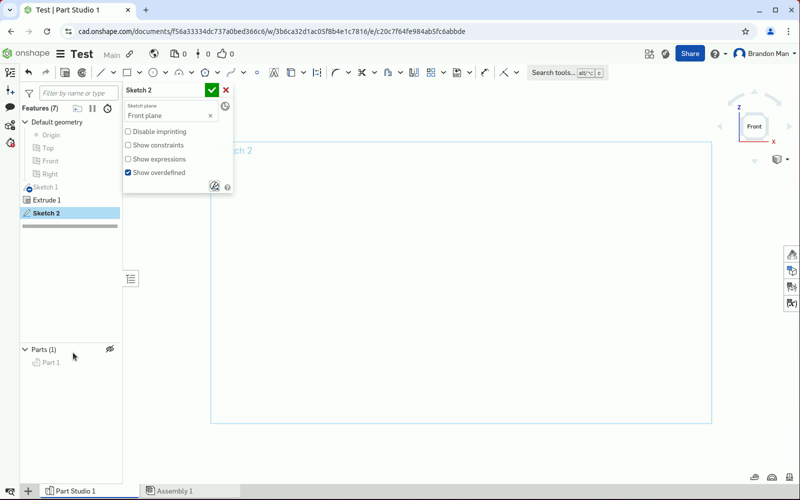
key(a)
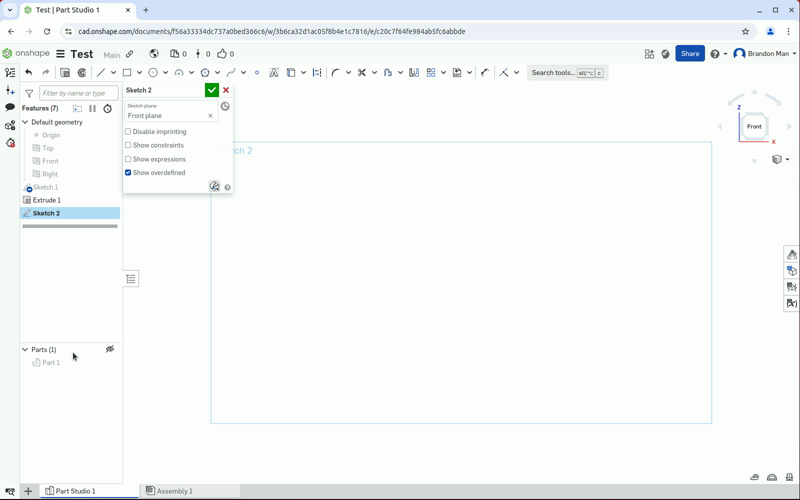
key_down(shift)
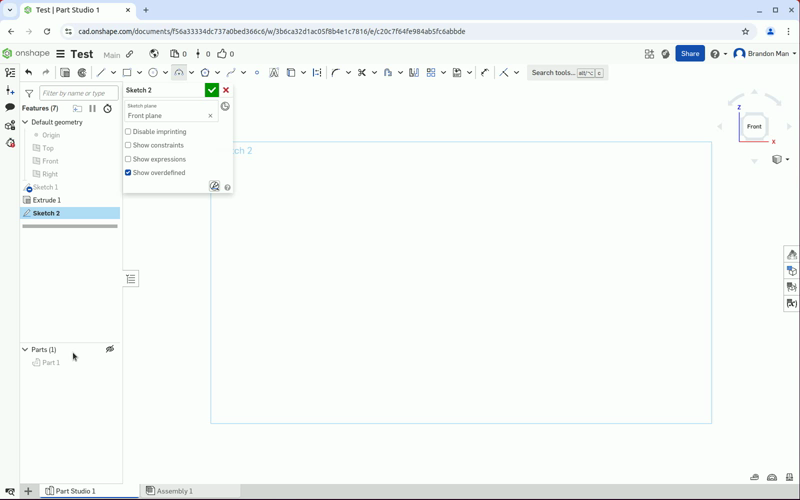
mouse_move(411, 274)
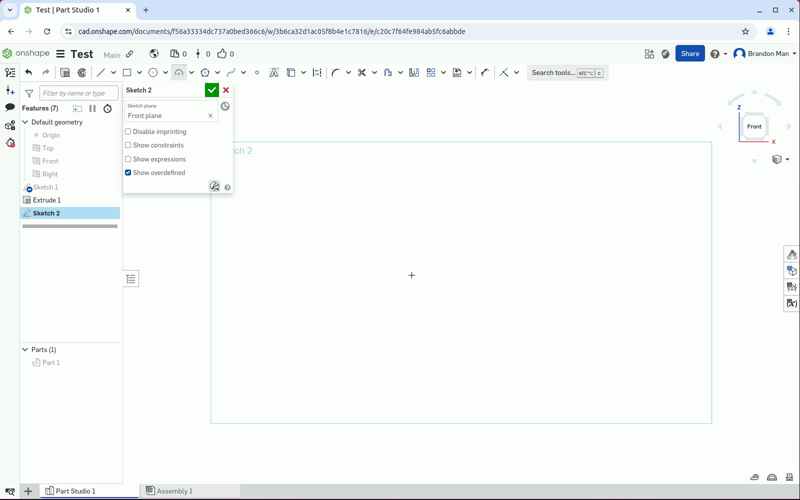
click(411, 274)
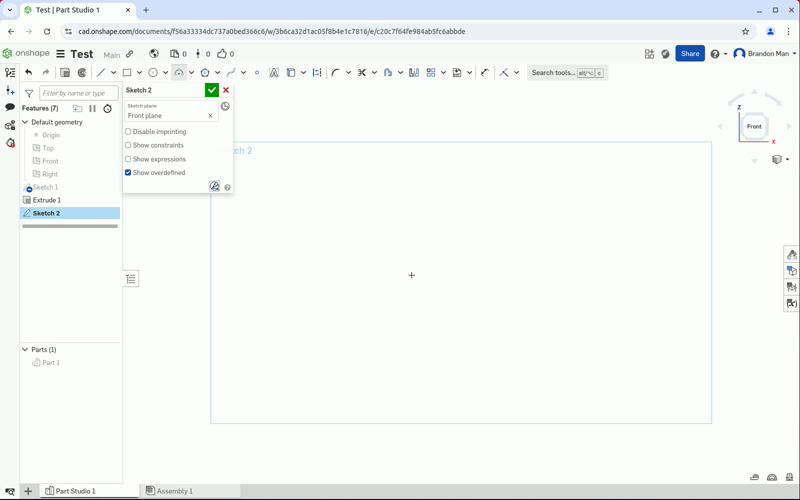
key_up(shift)
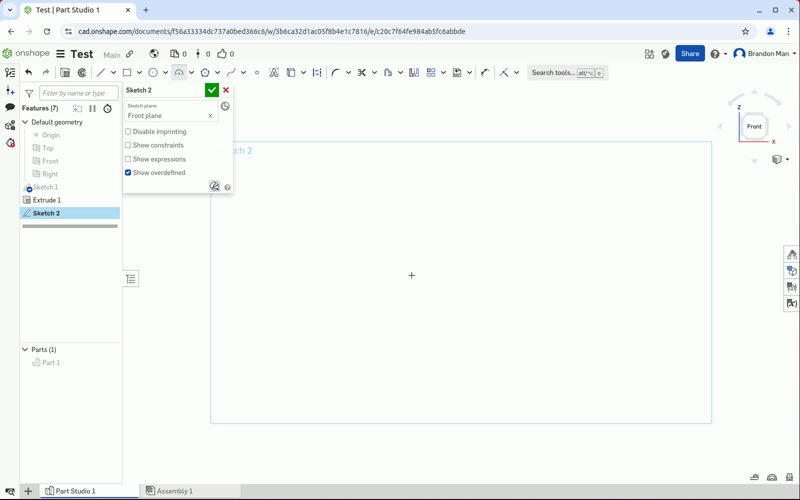
key_down(shift)
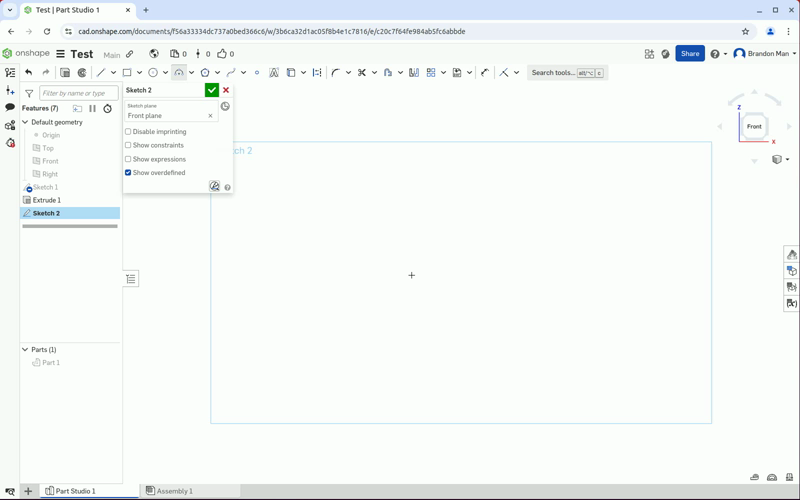
mouse_move(442, 274)
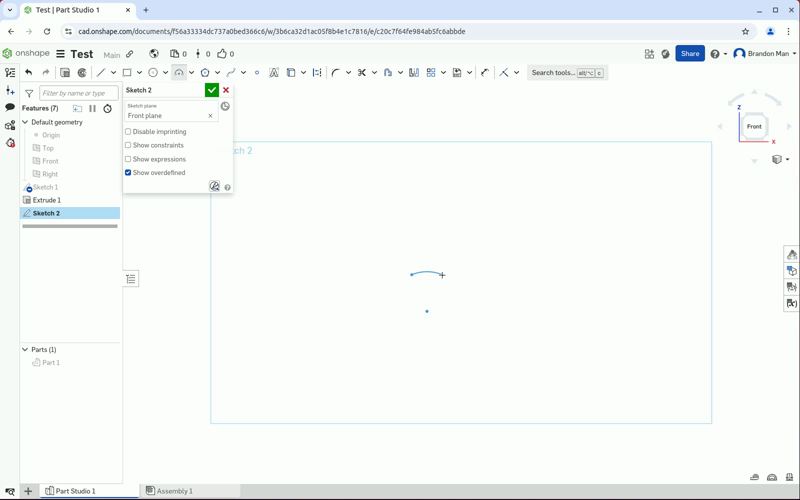
click(442, 274)
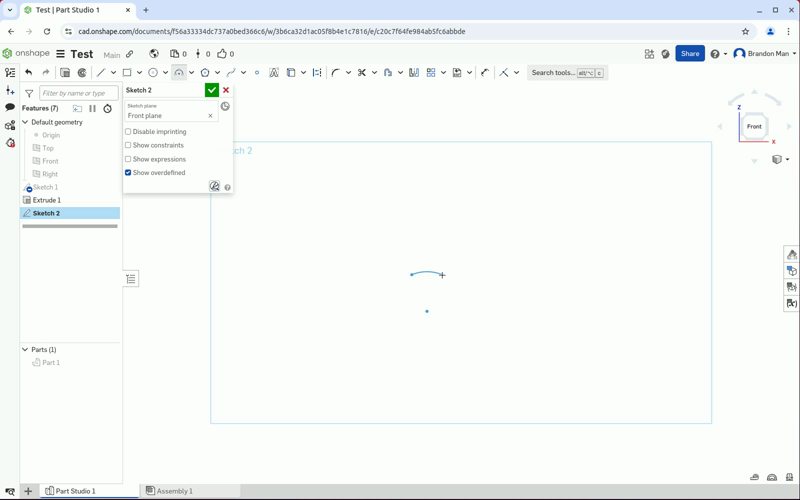
mouse_move(426, 344)
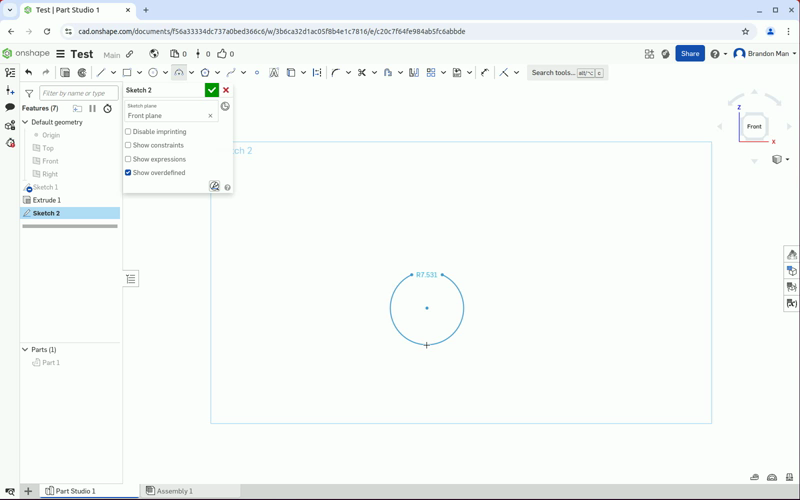
click(426, 344)
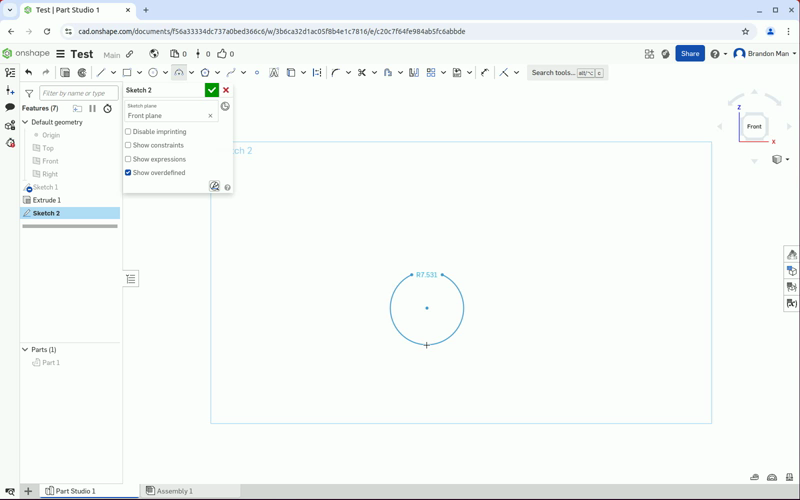
key_up(shift)
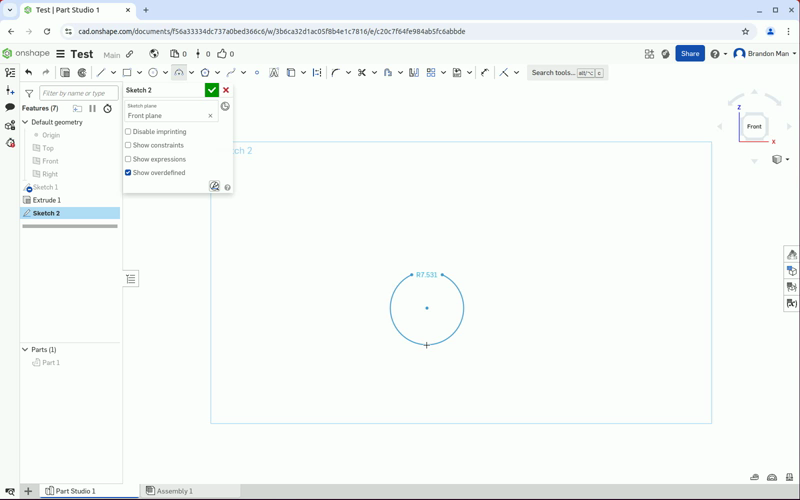
key(esc)
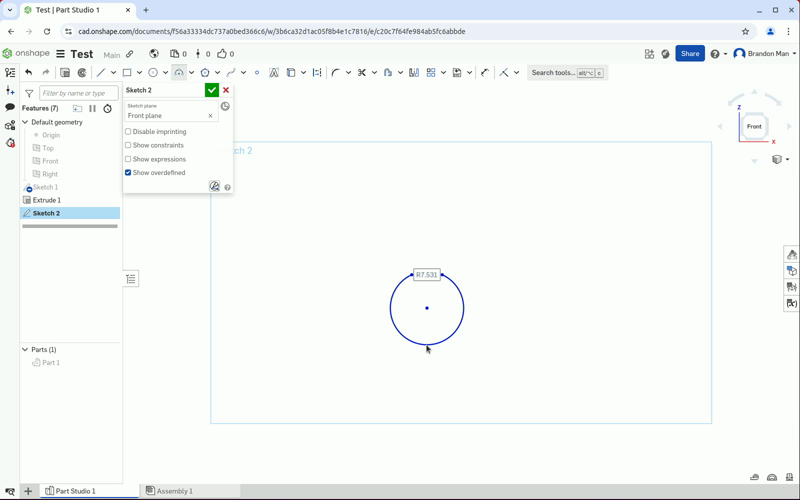
key(l)
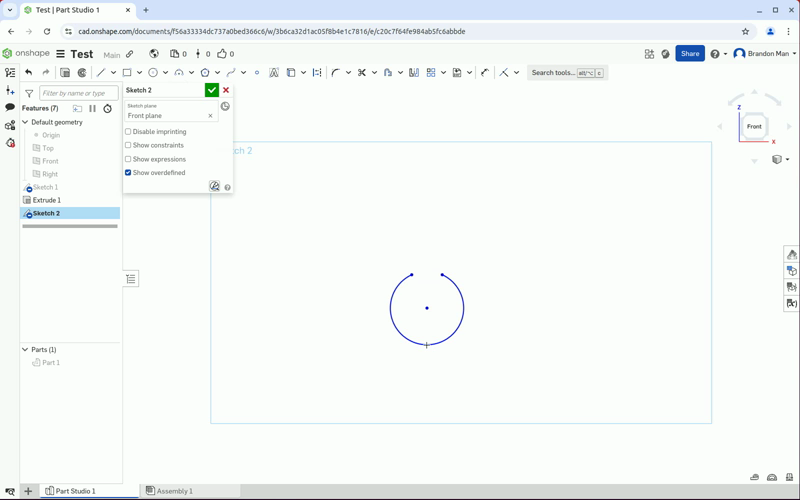
mouse_move(442, 274)
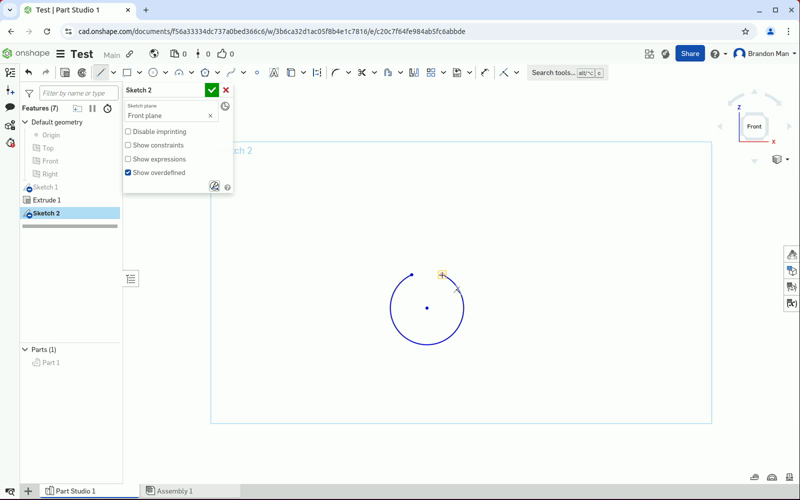
click(442, 274)
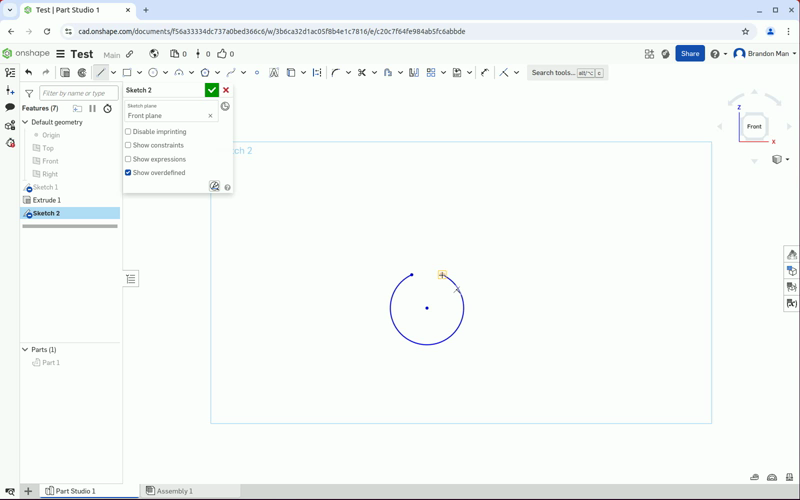
mouse_move(472, 274)
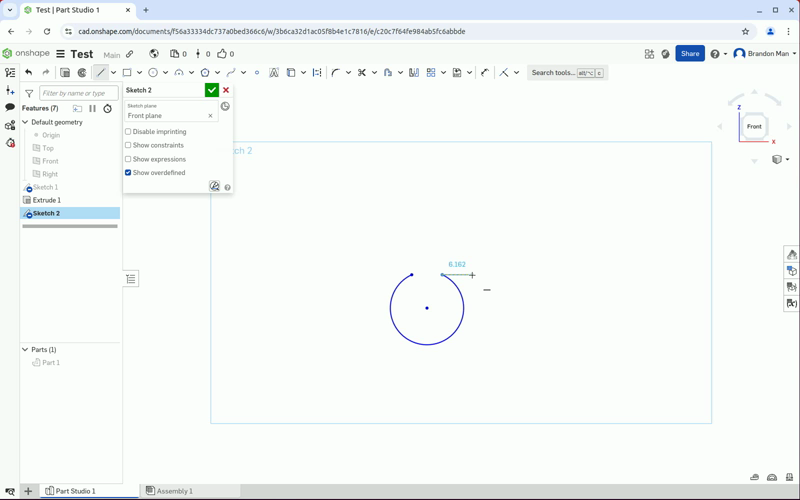
key_down(shift)
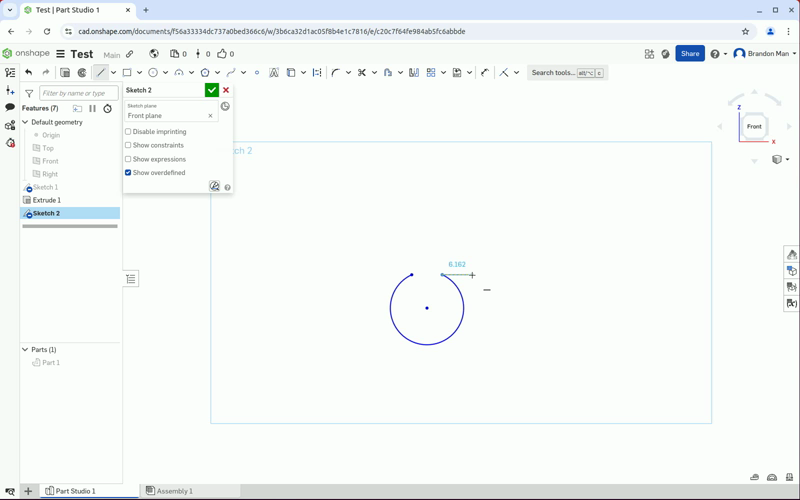
mouse_move(411, 274)
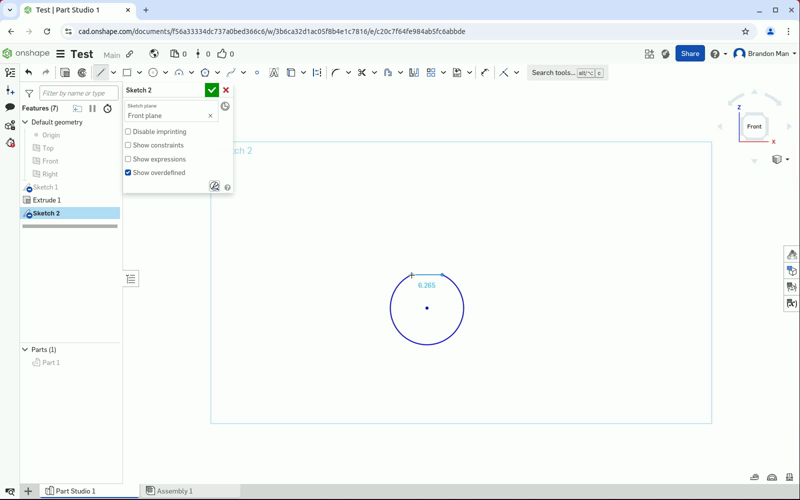
key_up(shift)
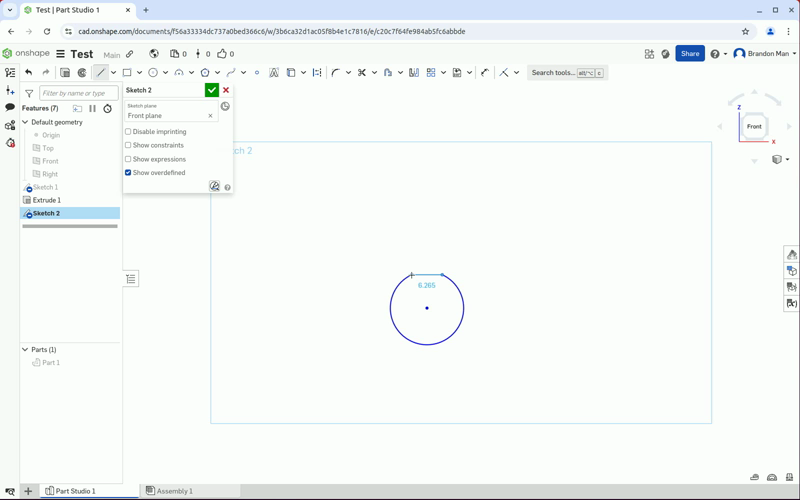
click(411, 274)
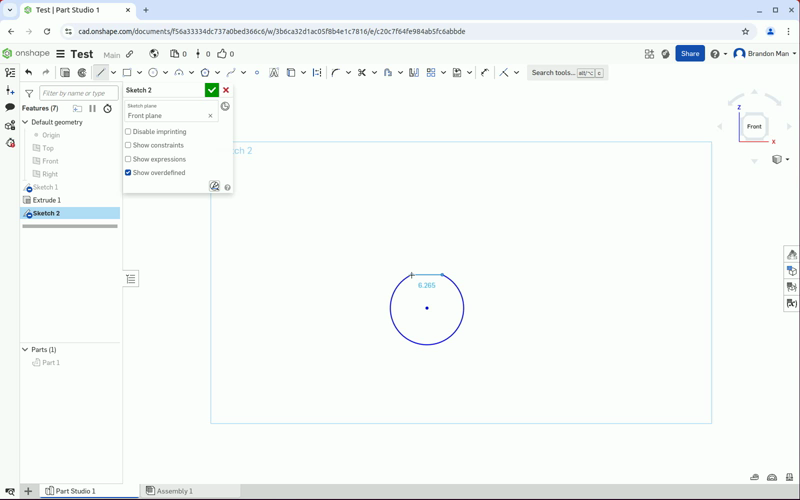
key(esc)
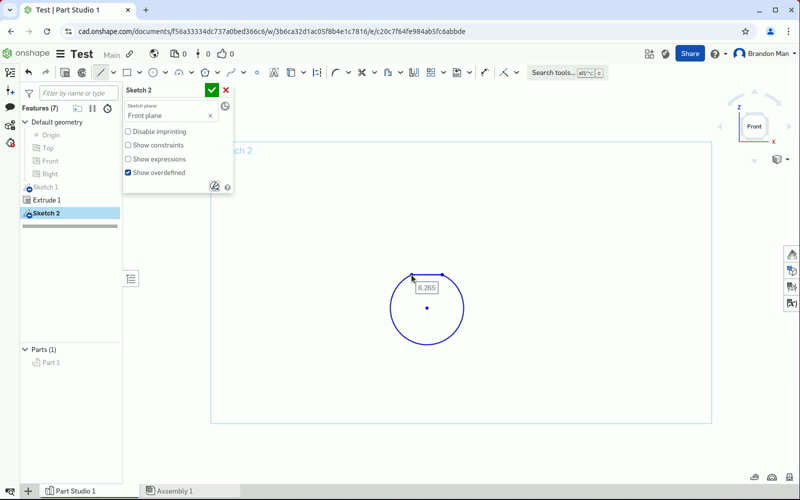
mouse_move(447, 287)
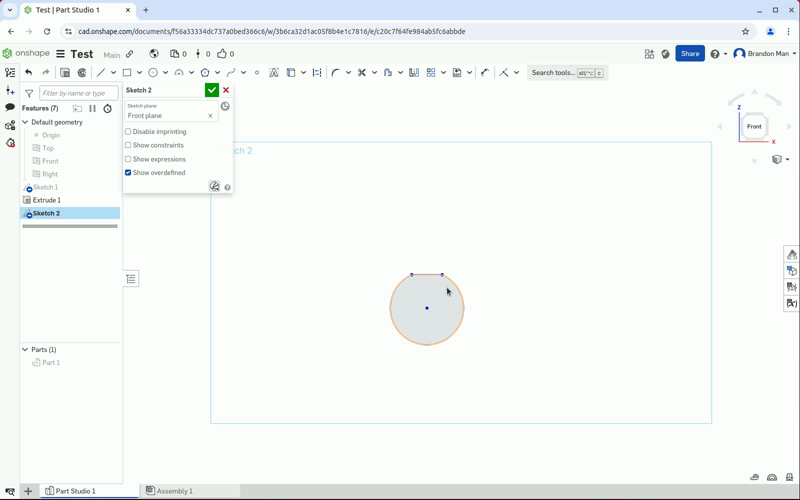
click(447, 287)
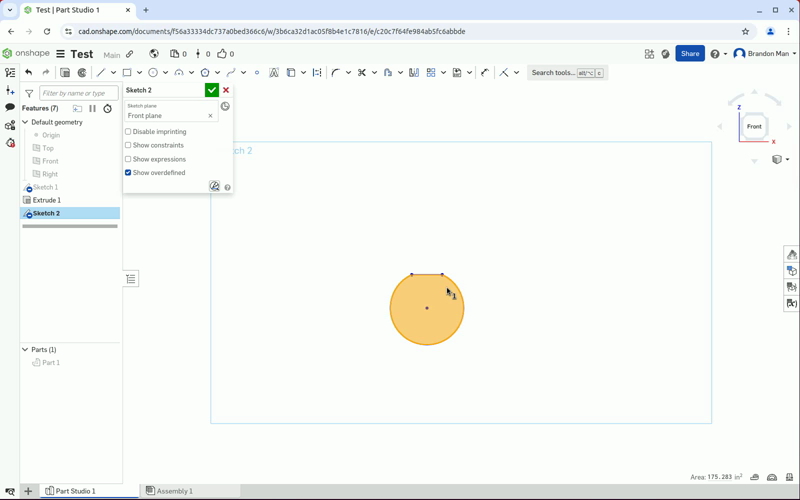
mouse_move(73, 352)
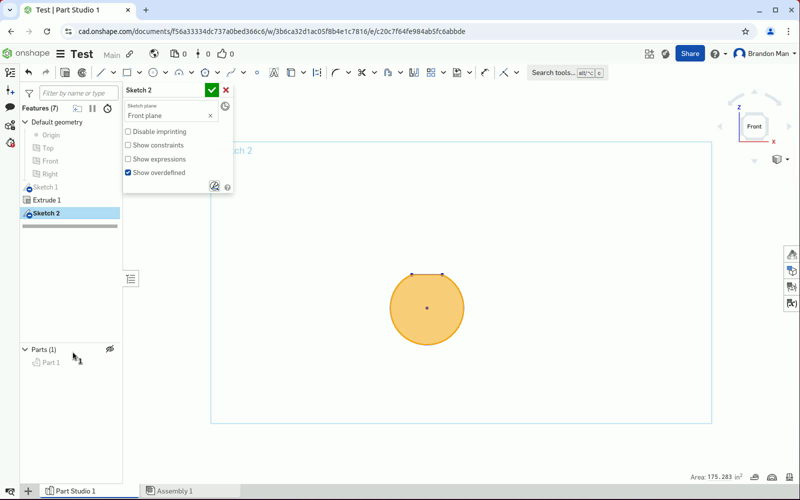
key(shift+y)
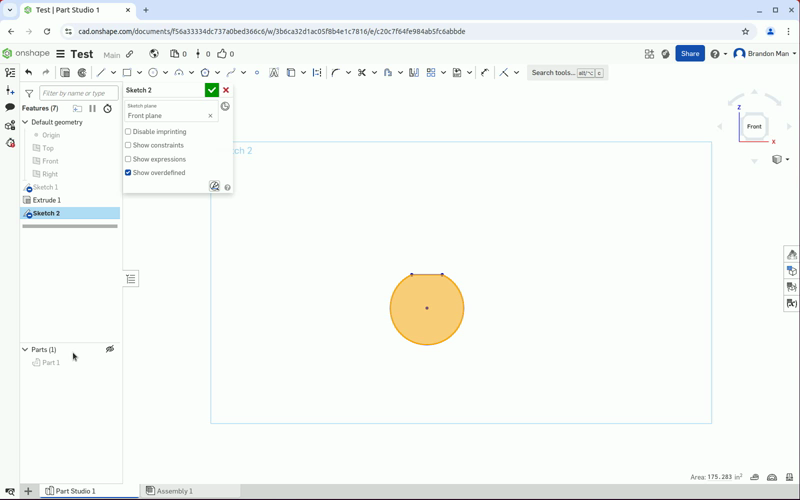
key(shift+e)
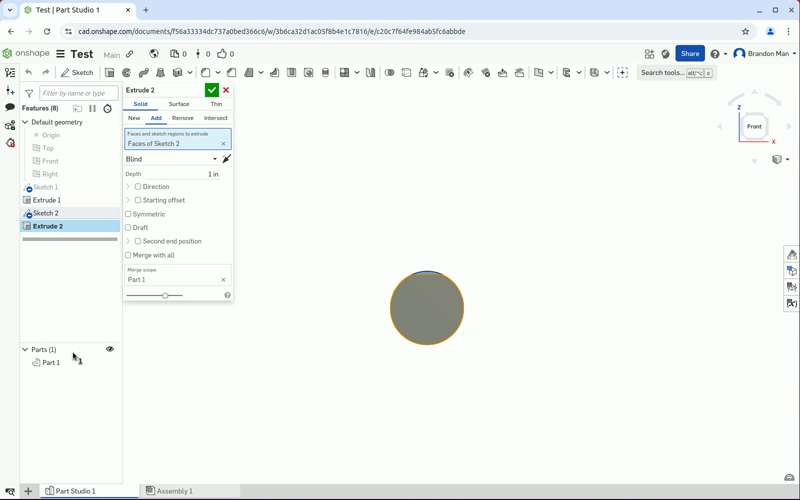
mouse_move(143, 106)
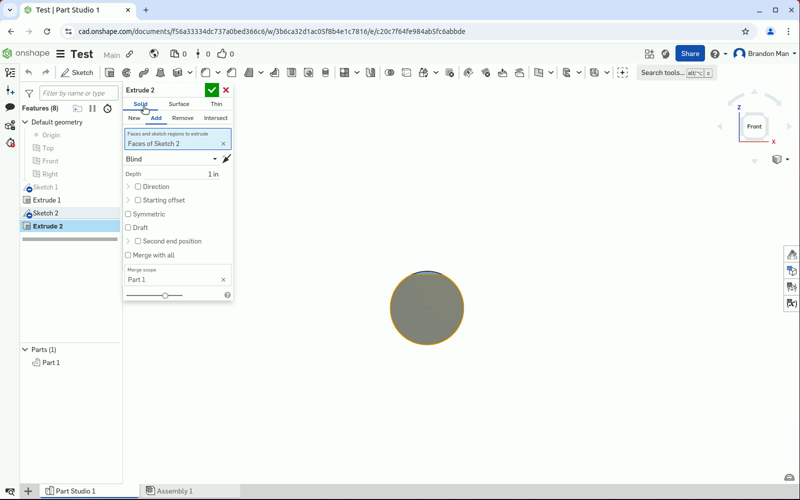
click(143, 106)
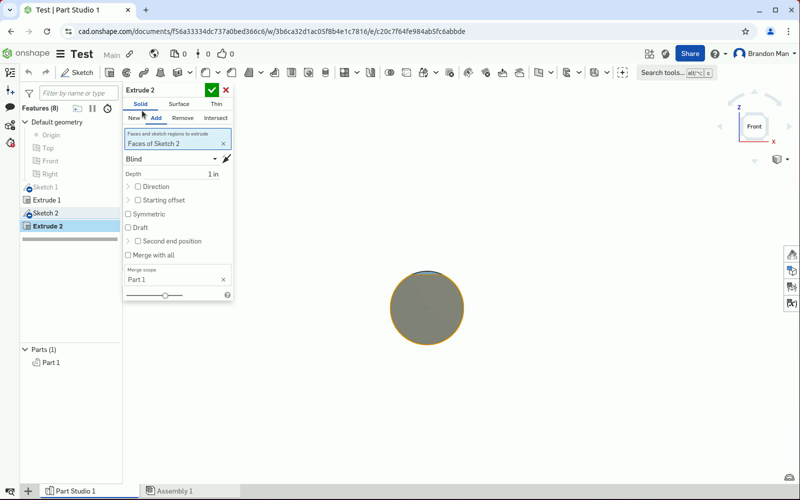
mouse_move(137, 120)
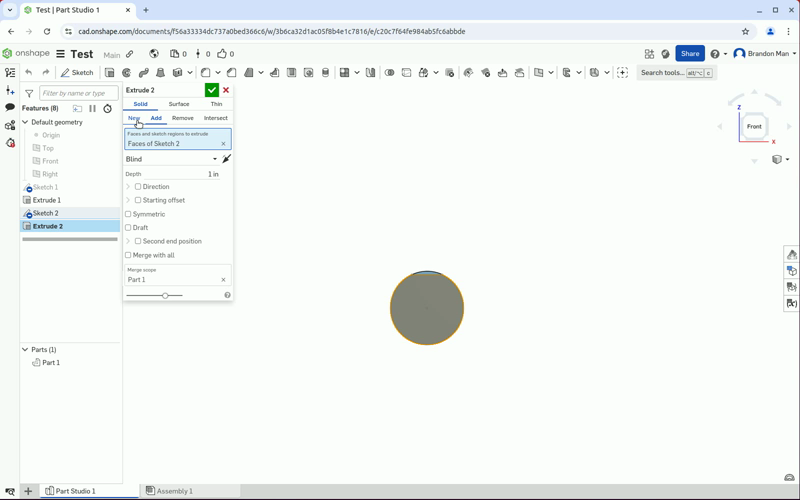
click(137, 120)
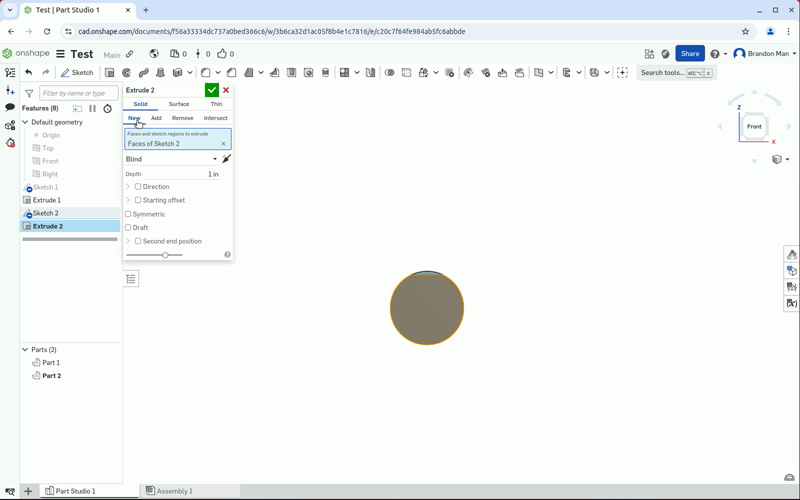
key(tab, 4)
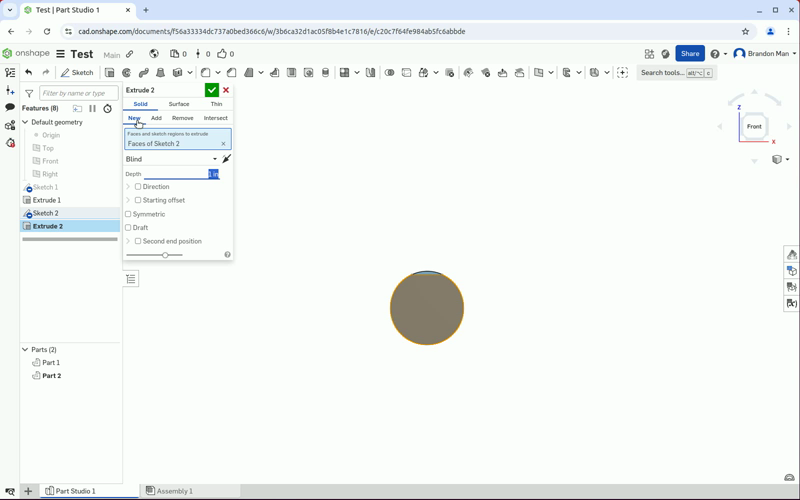
text(14.442)
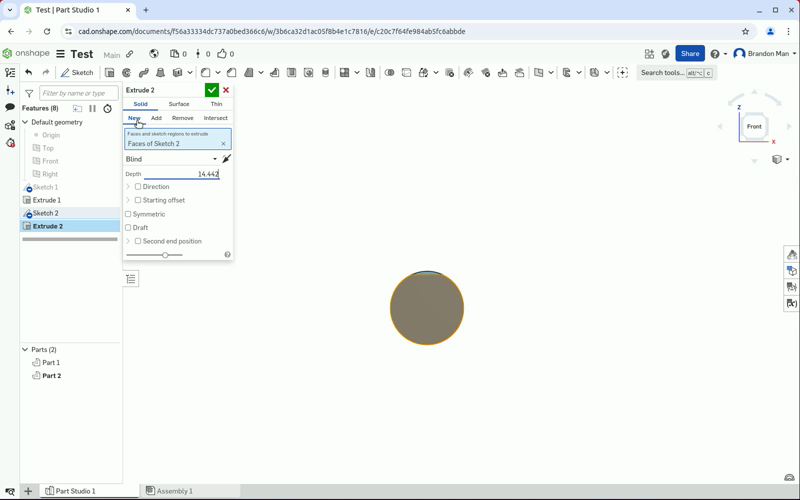
key(tab, 3)
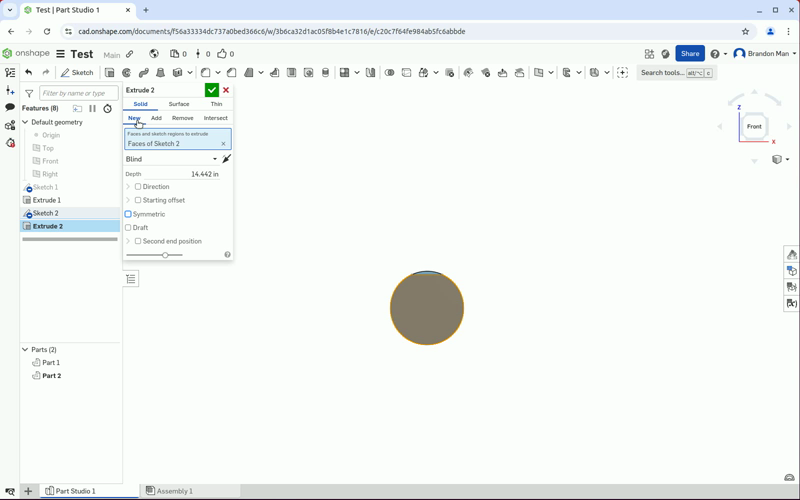
key(space)
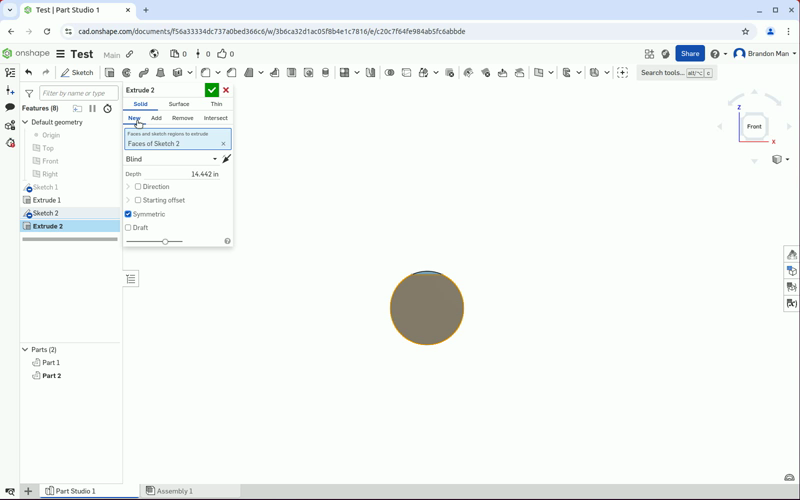
key(enter)
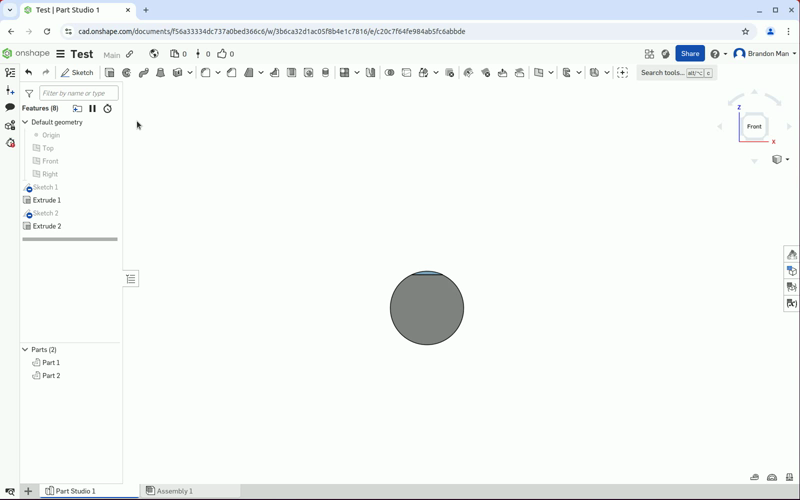
key(shift+h)
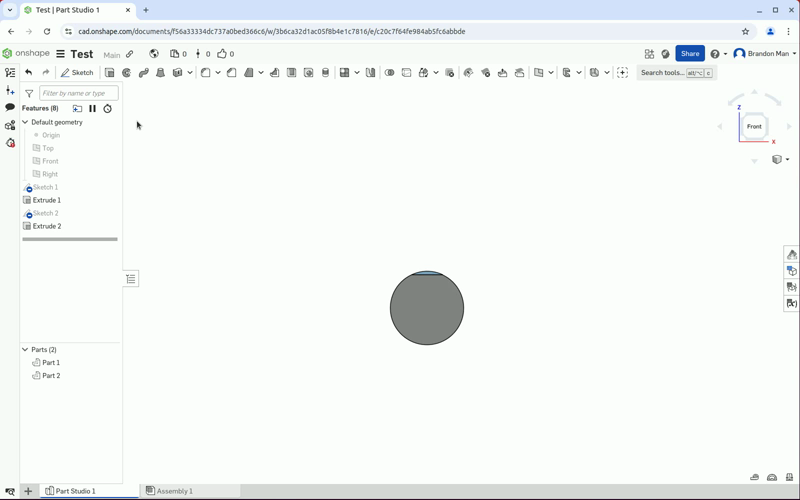
key(shift+h)
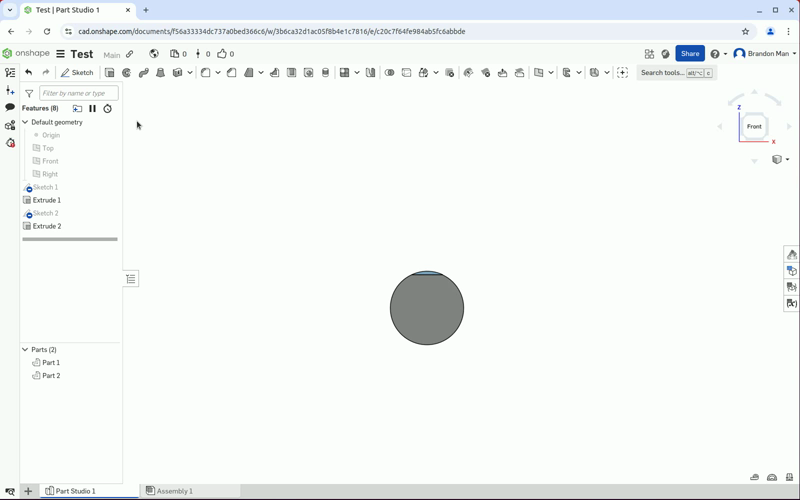
mouse_move(73, 189)
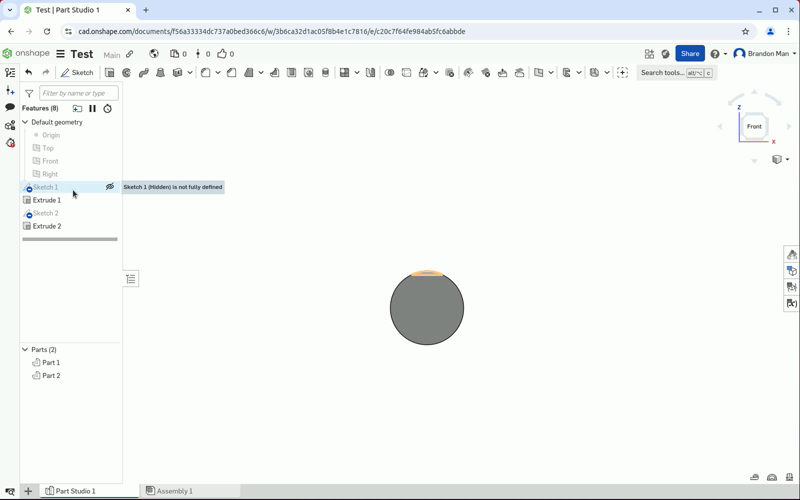
click(73, 189)
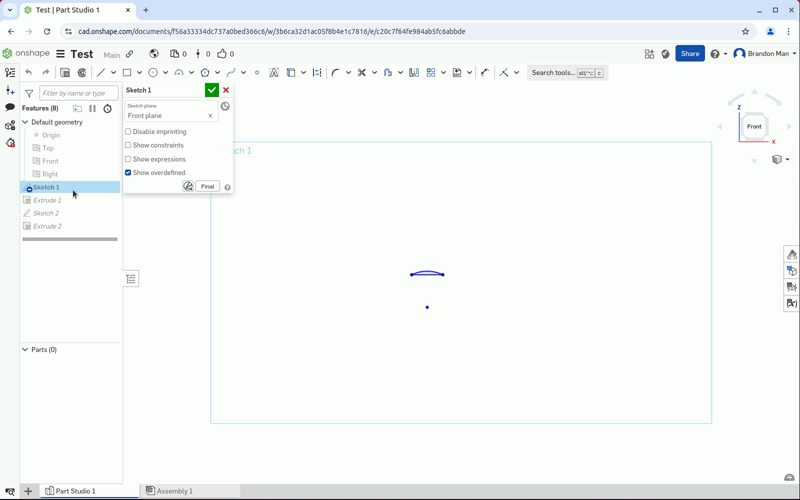
mouse_move(229, 92)
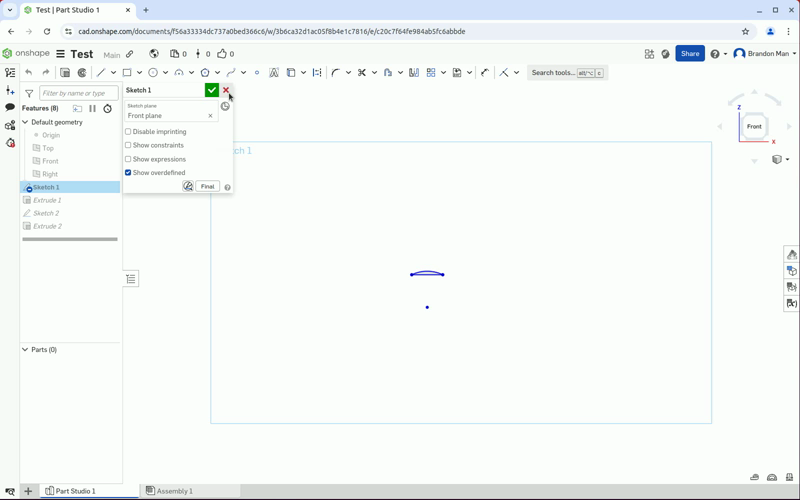
click(229, 92)
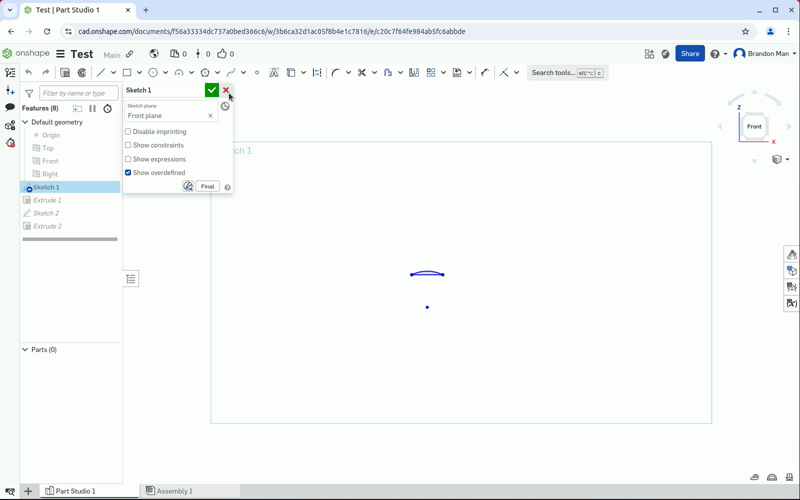
key(shift+s)
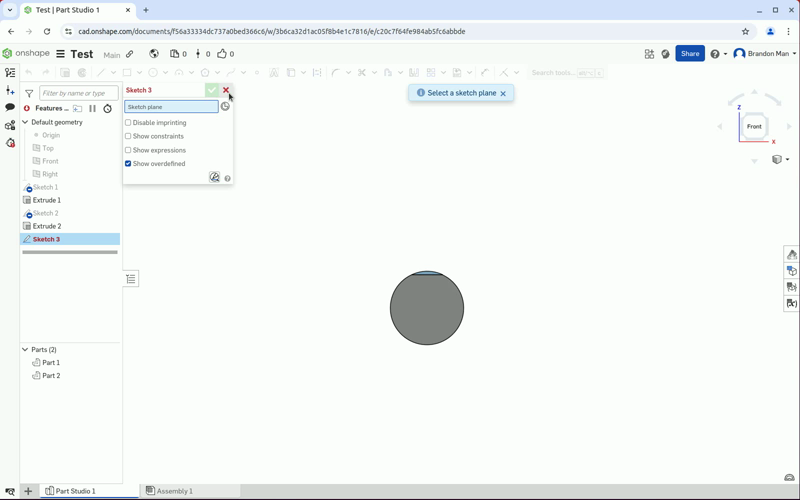
mouse_move(73, 163)
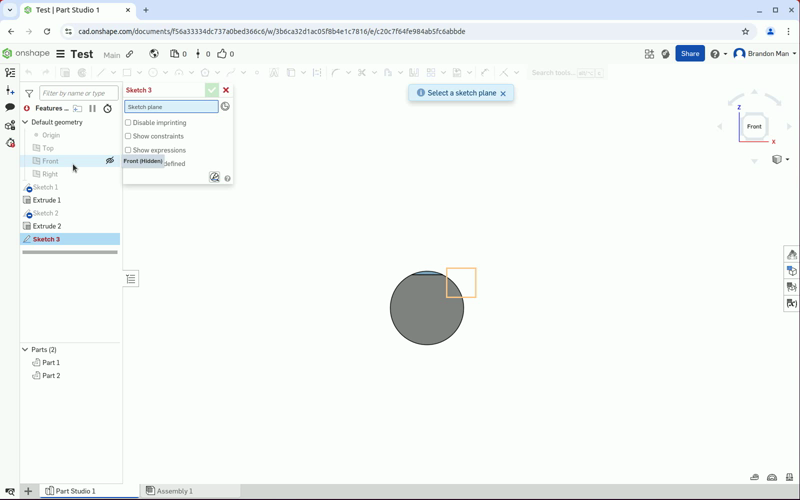
click(73, 163)
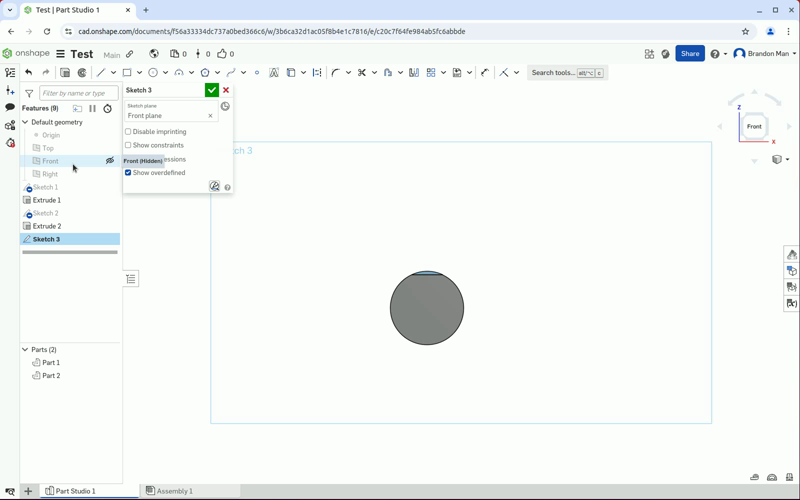
mouse_move(73, 352)
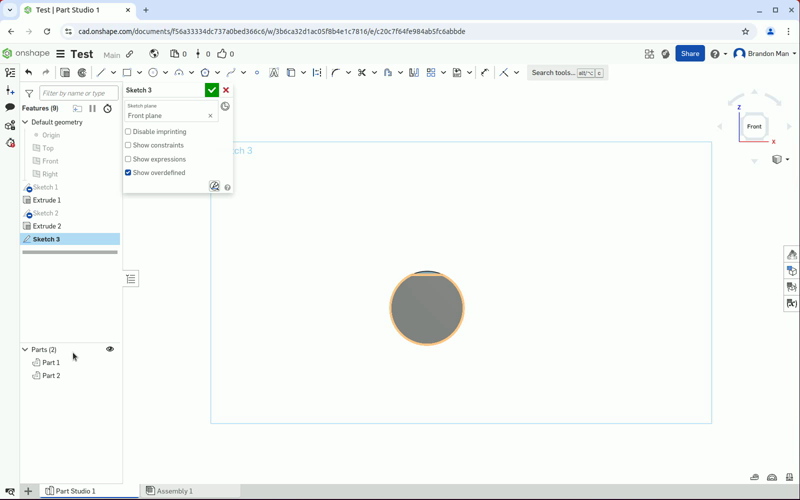
key(y)
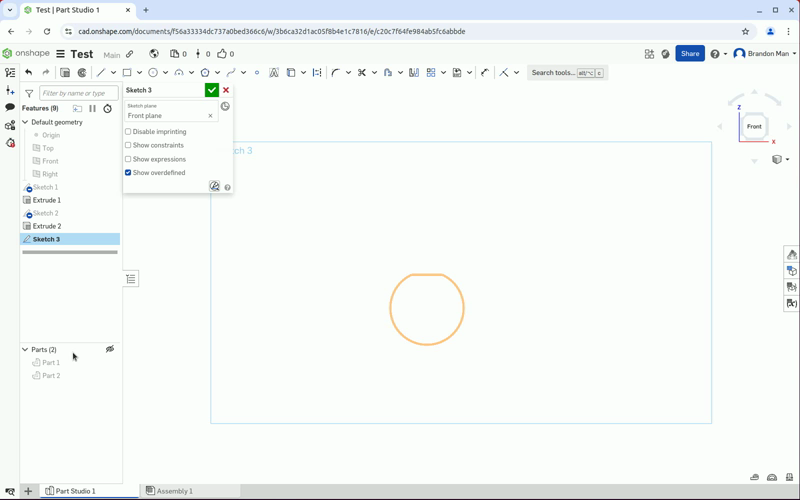
key(l)
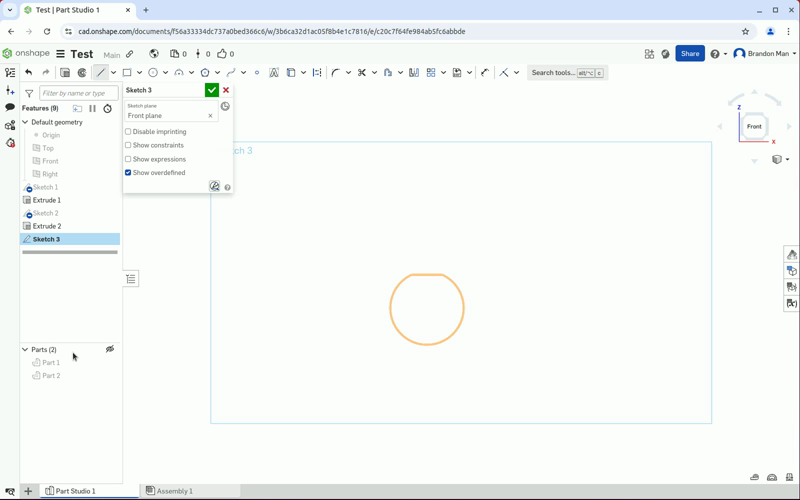
key_down(shift)
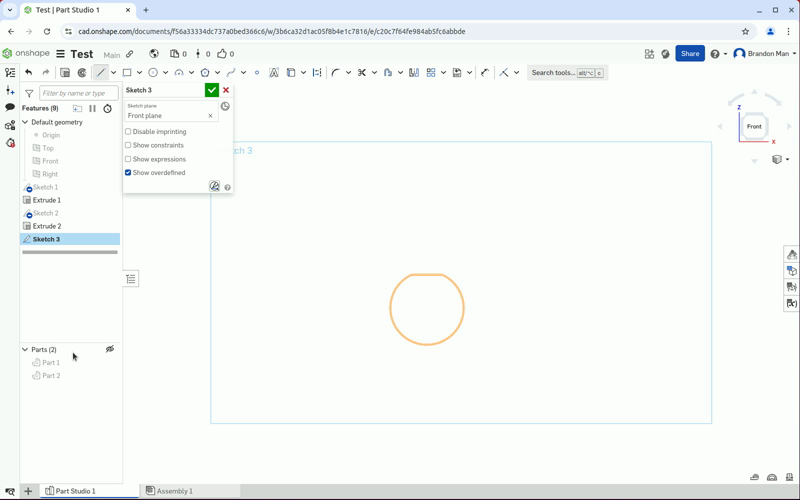
mouse_move(383, 271)
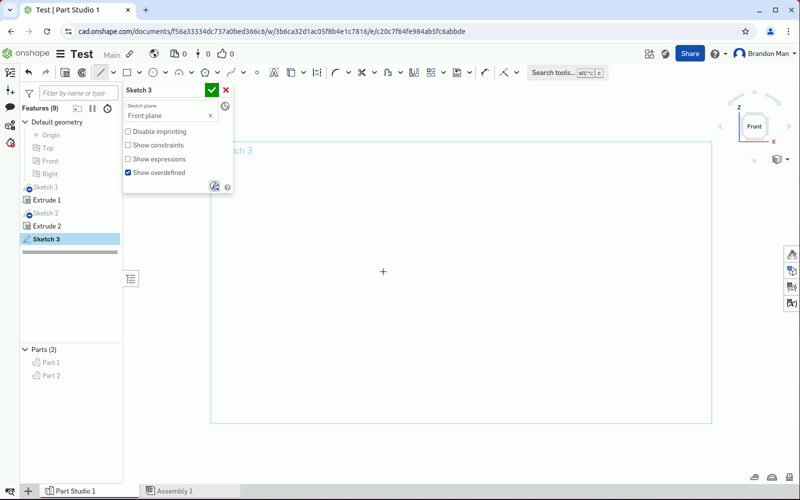
click(383, 271)
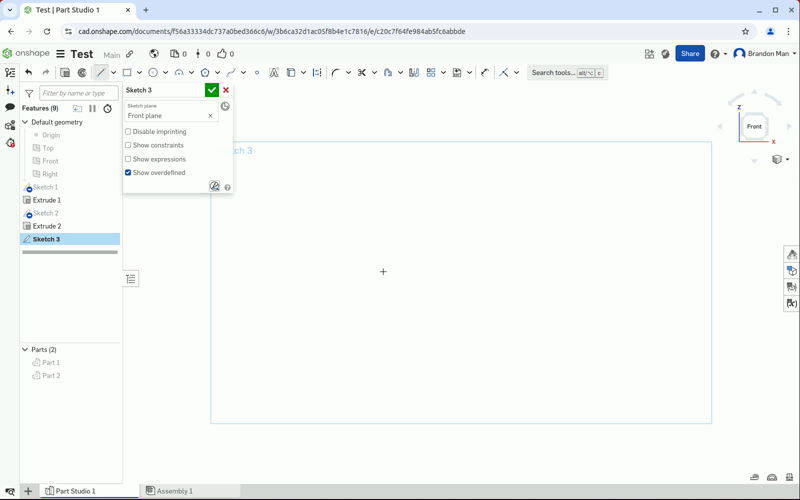
key_up(shift)
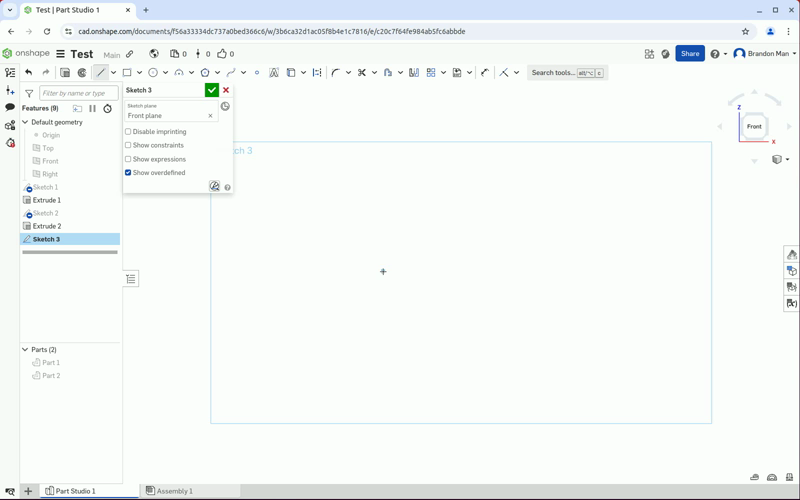
key_down(shift)
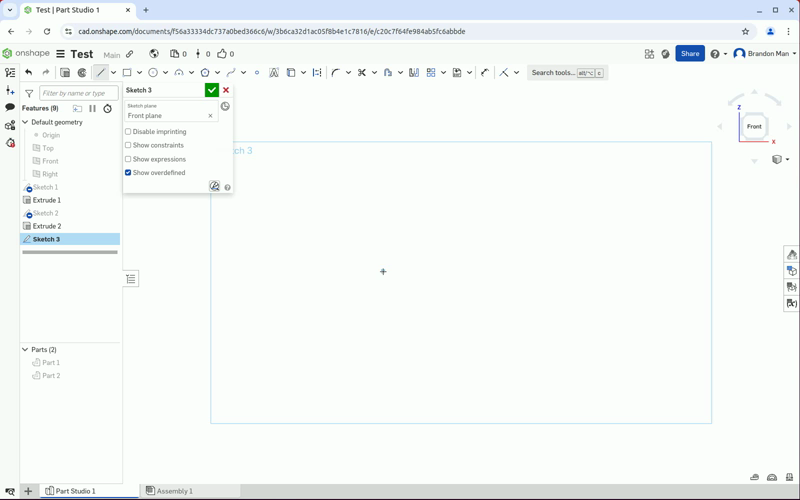
mouse_move(413, 271)
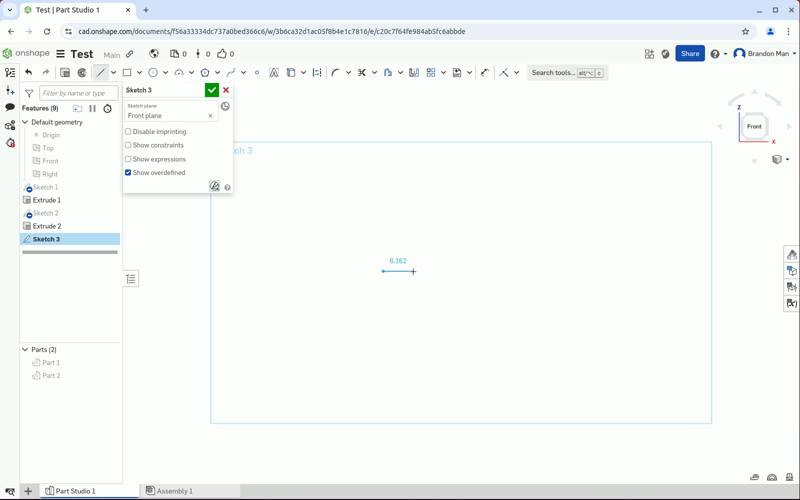
mouse_move(428, 271)
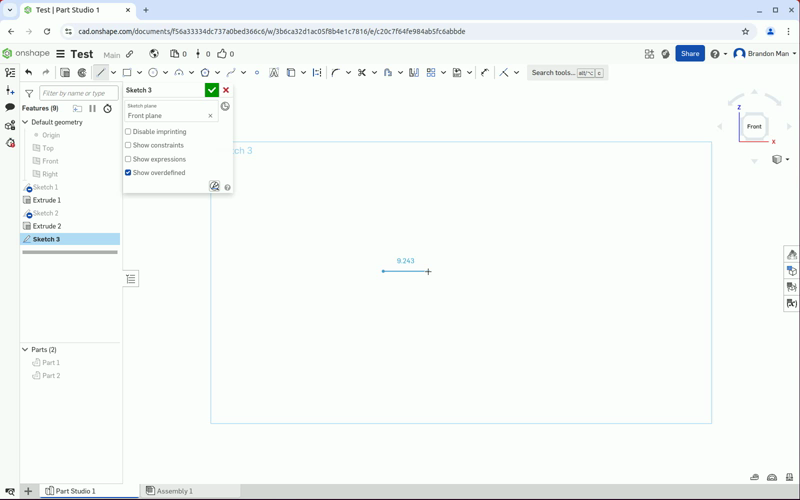
click(428, 271)
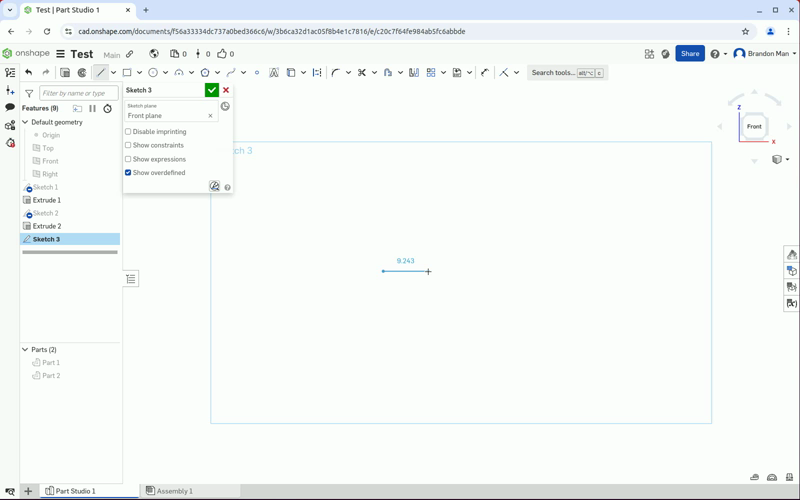
key_up(shift)
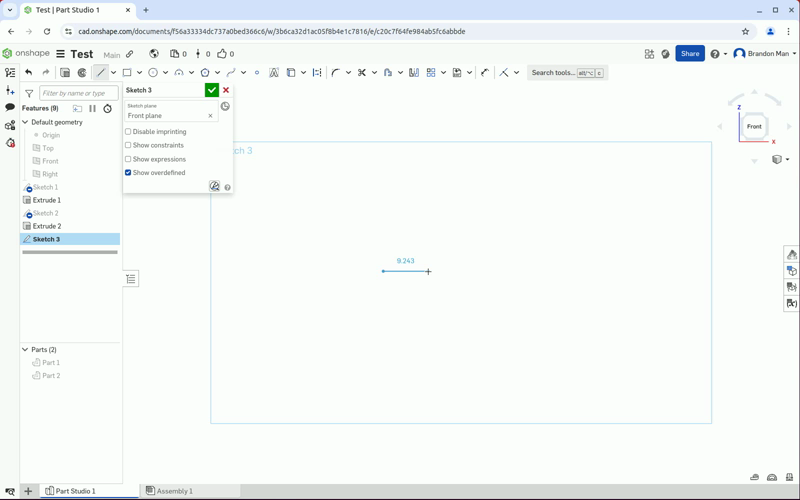
key_down(shift)
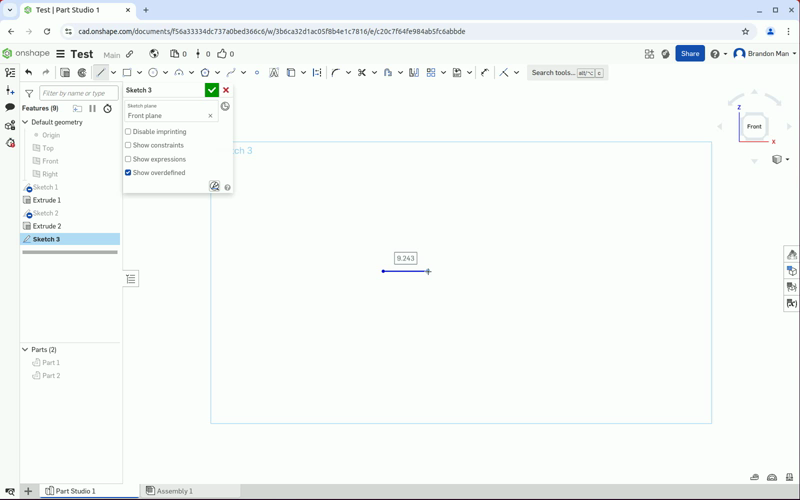
mouse_move(458, 271)
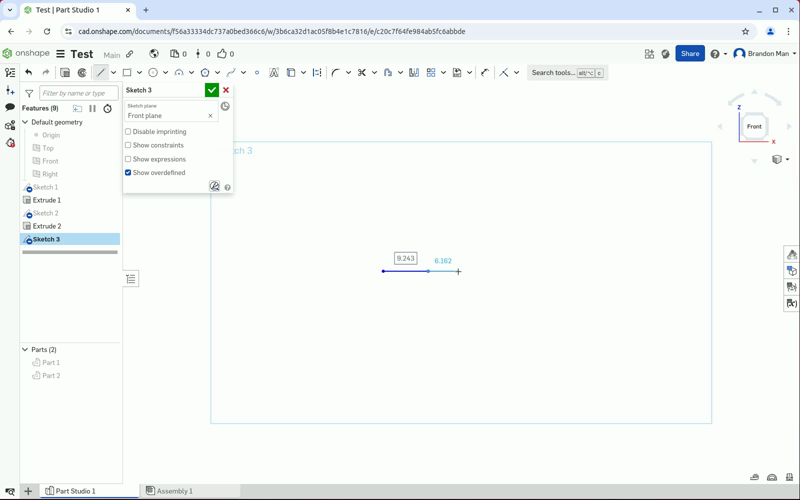
mouse_move(472, 271)
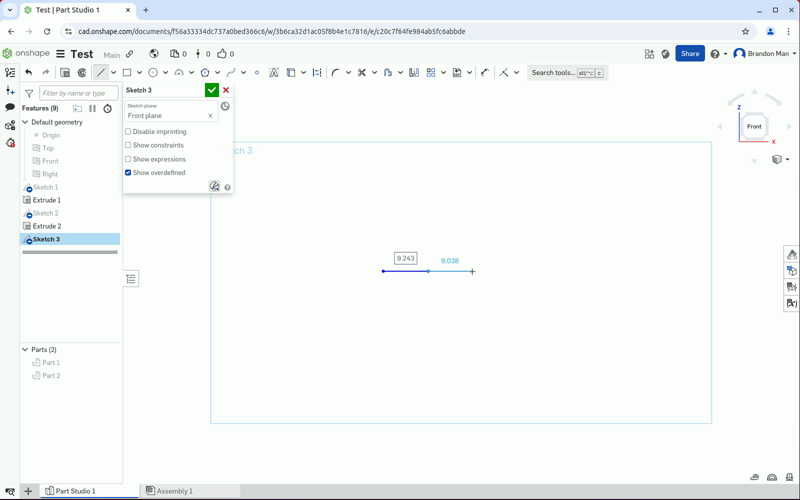
click(472, 271)
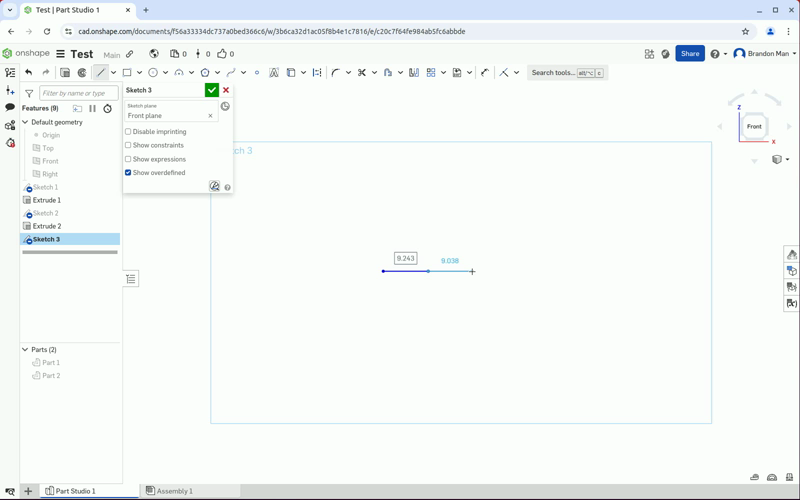
key_up(shift)
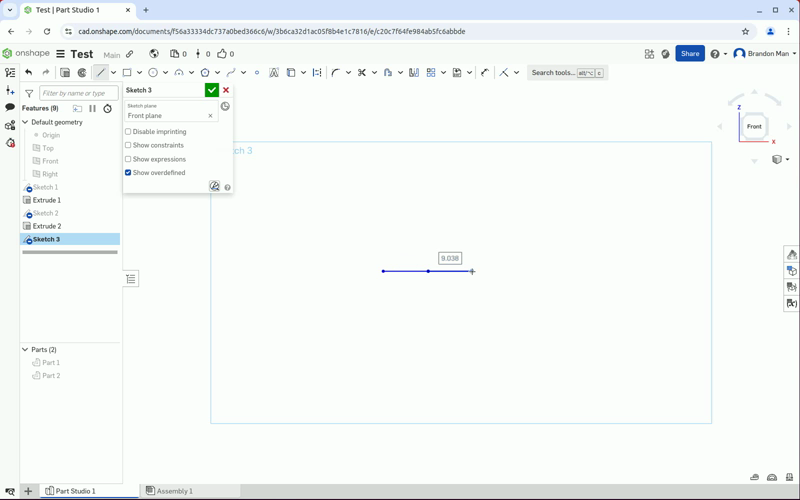
key_down(shift)
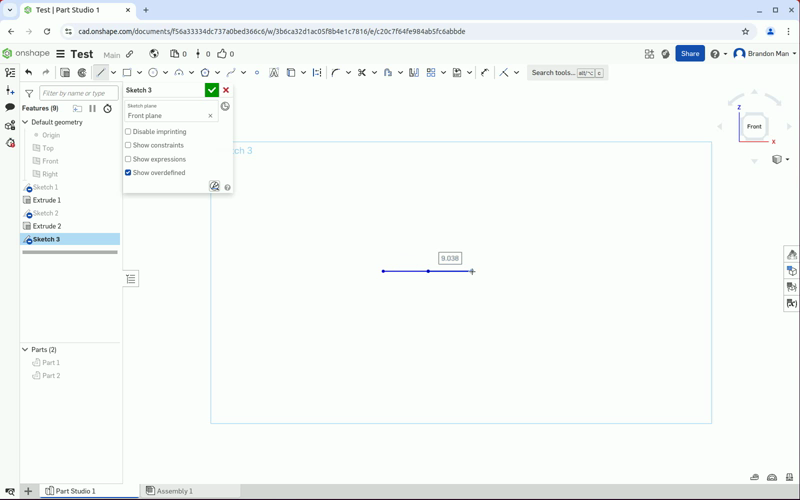
mouse_move(472, 170)
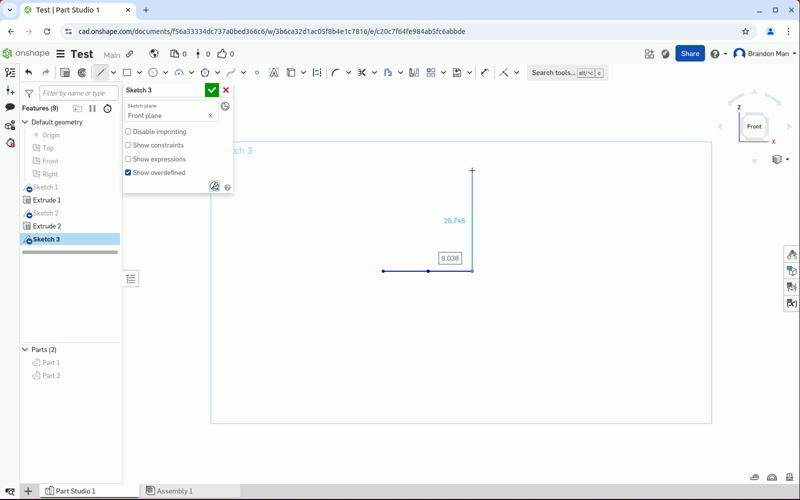
click(472, 170)
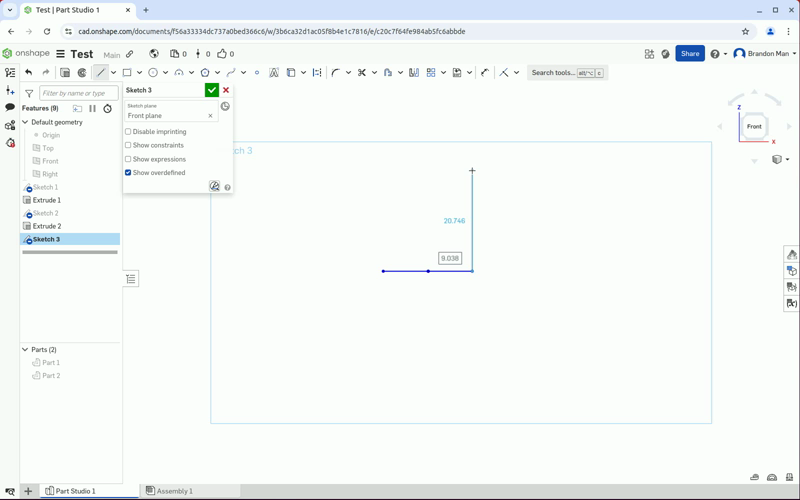
key_up(shift)
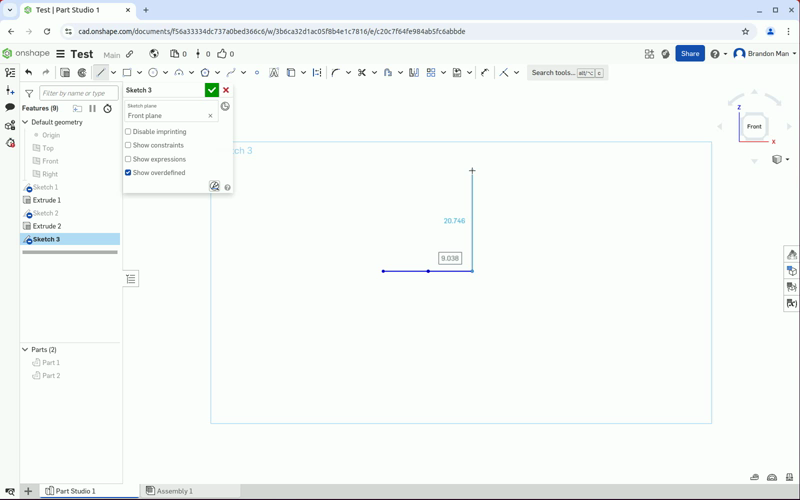
key_down(shift)
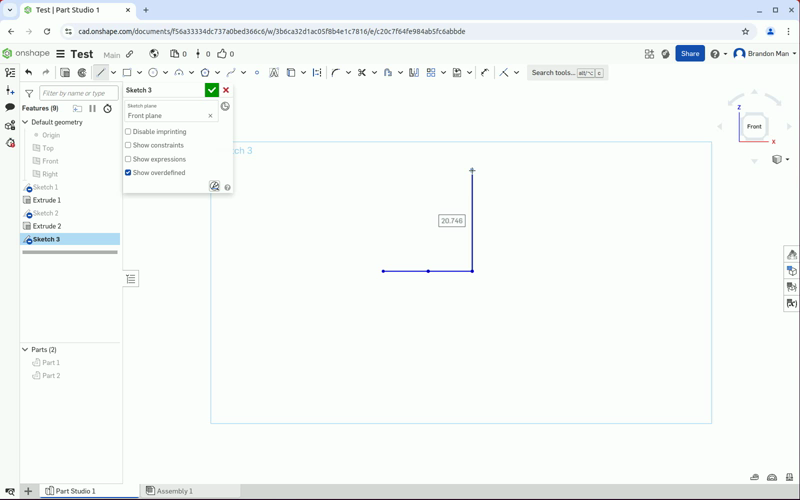
mouse_move(383, 170)
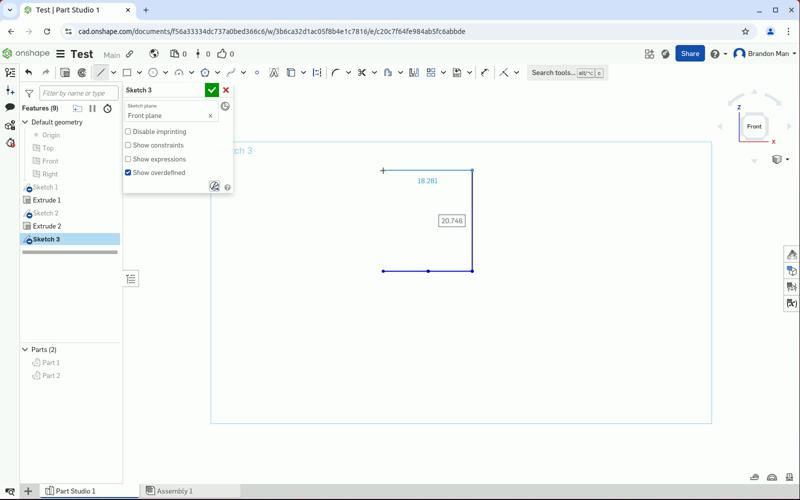
click(383, 170)
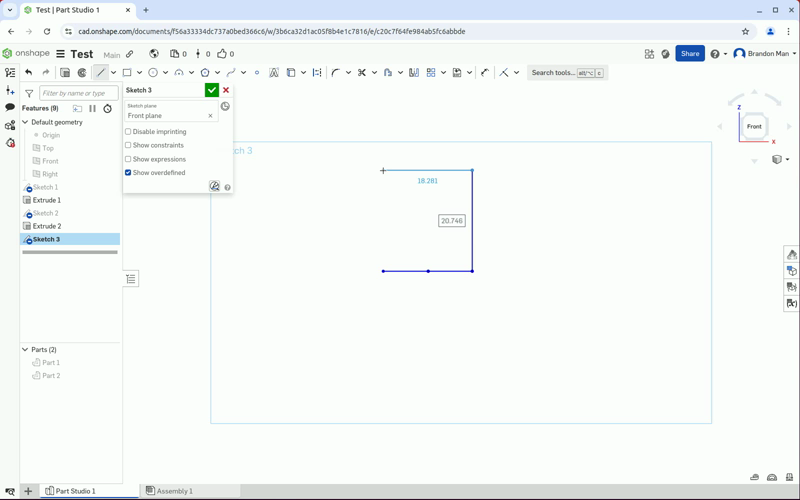
key_up(shift)
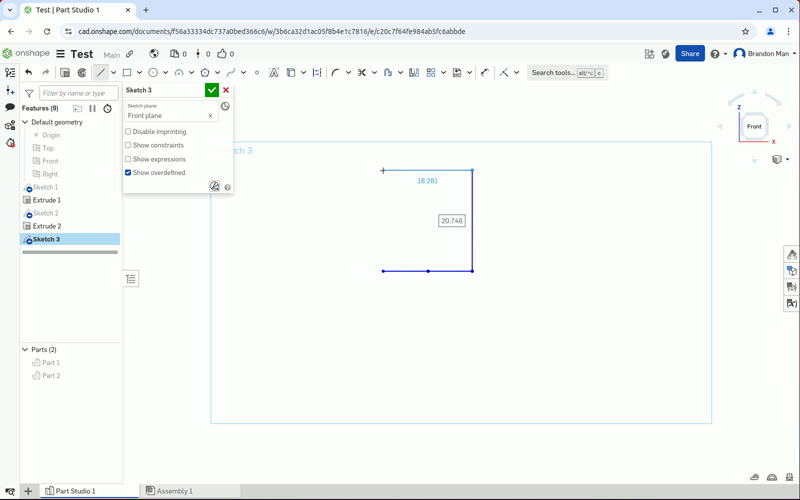
key_down(shift)
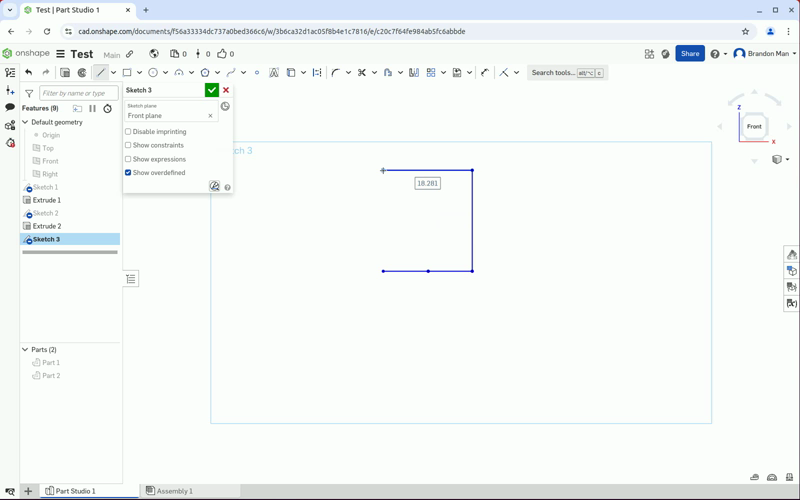
mouse_move(383, 271)
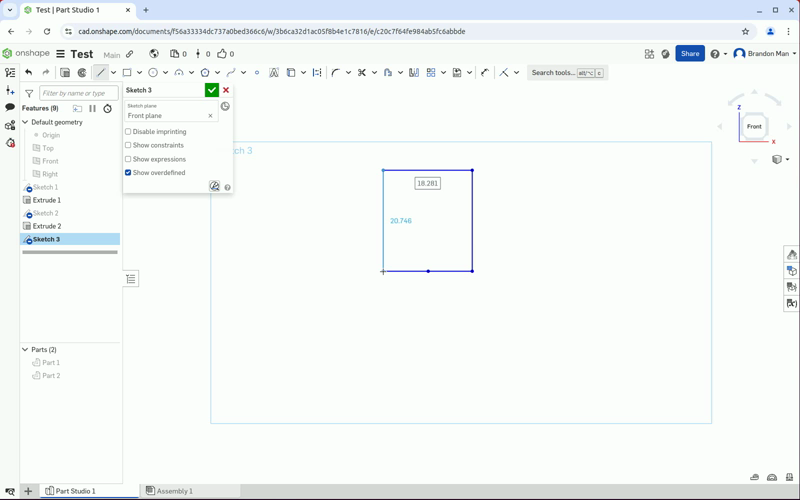
key_up(shift)
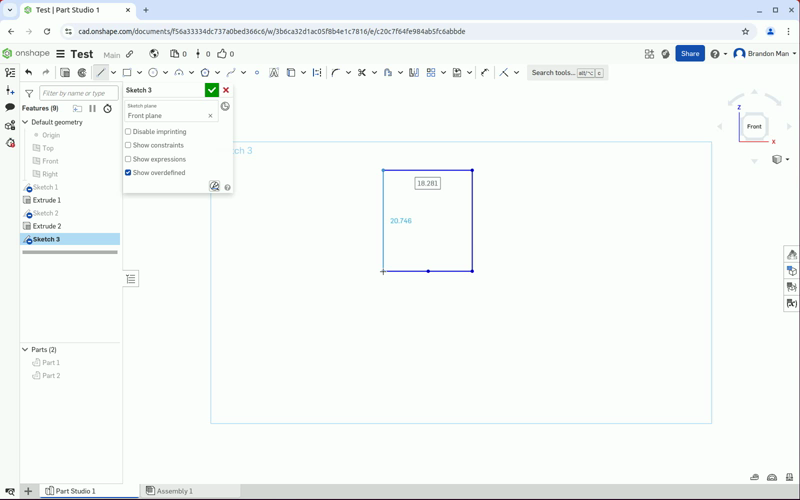
click(383, 271)
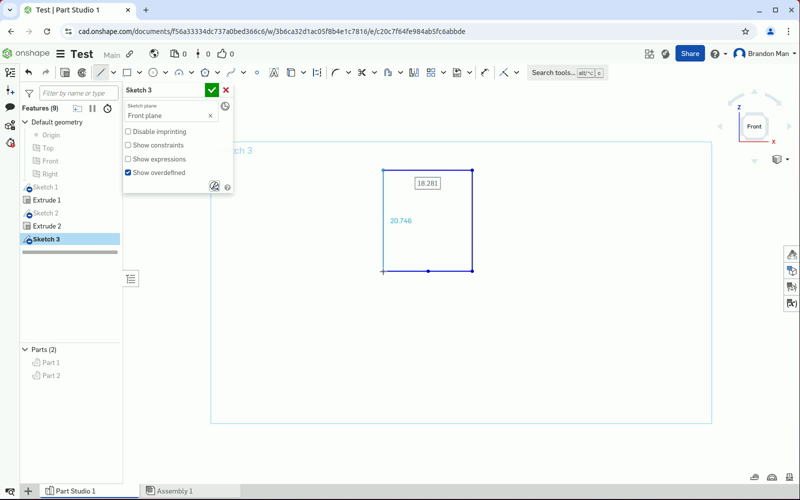
key(esc)
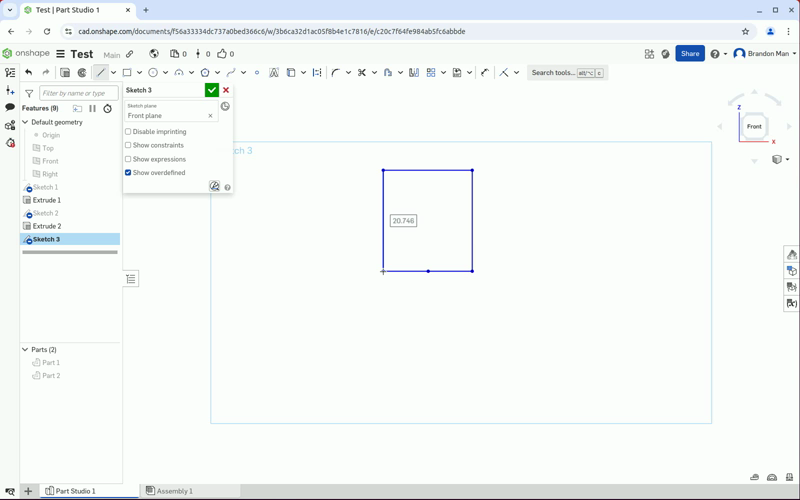
mouse_move(433, 250)
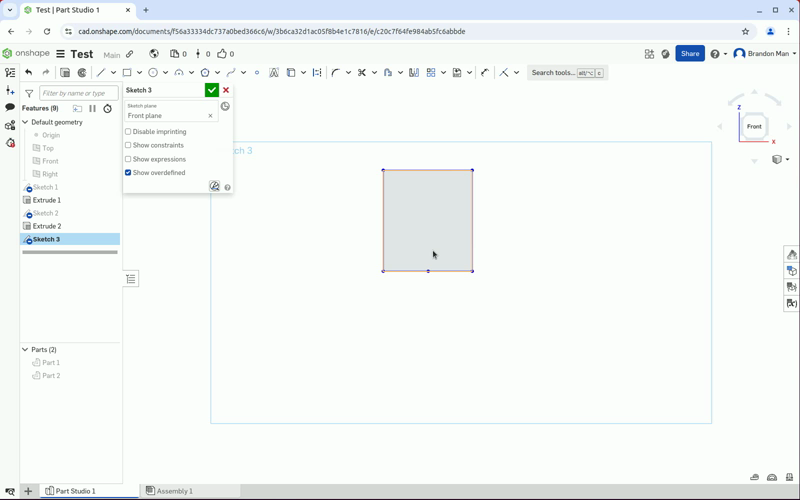
click(433, 250)
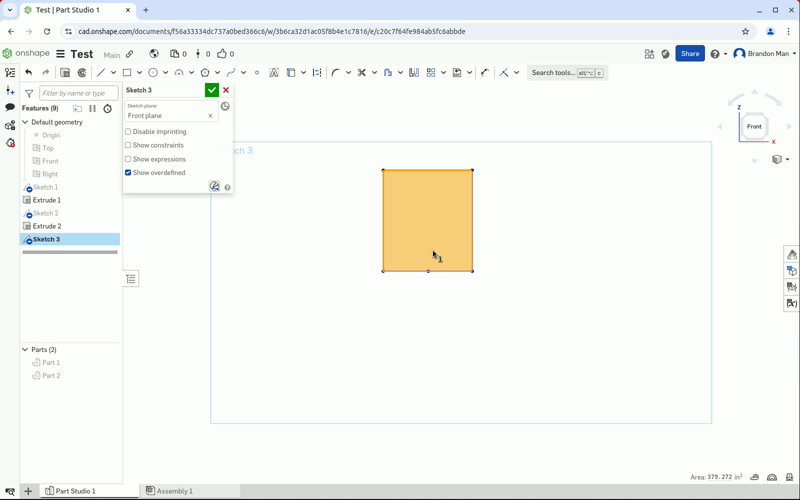
mouse_move(73, 352)
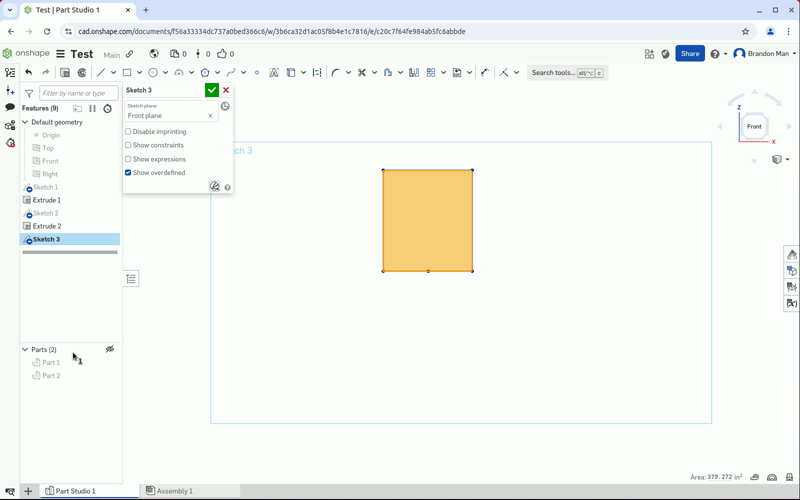
key(shift+y)
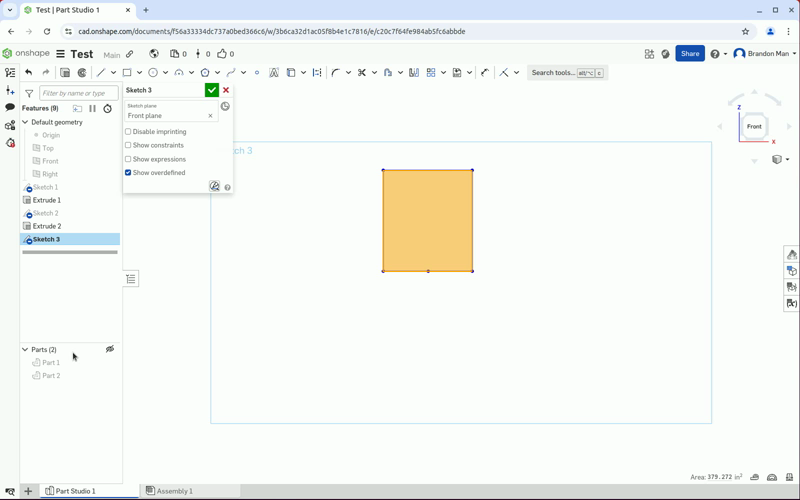
key(shift+e)
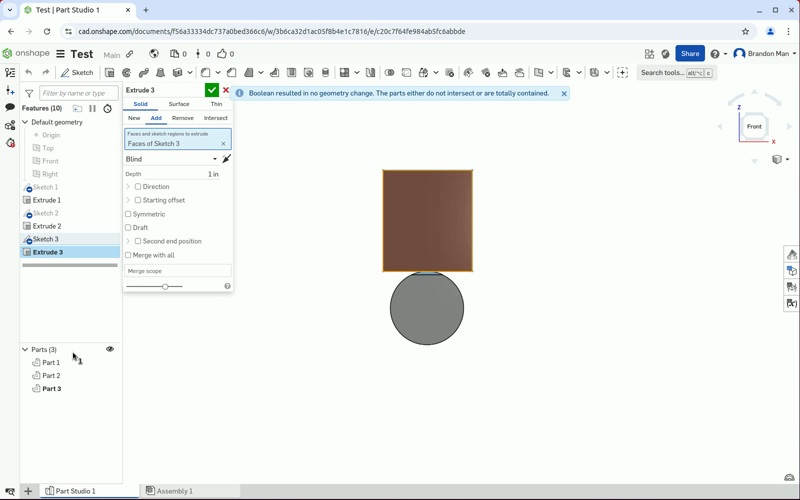
mouse_move(143, 106)
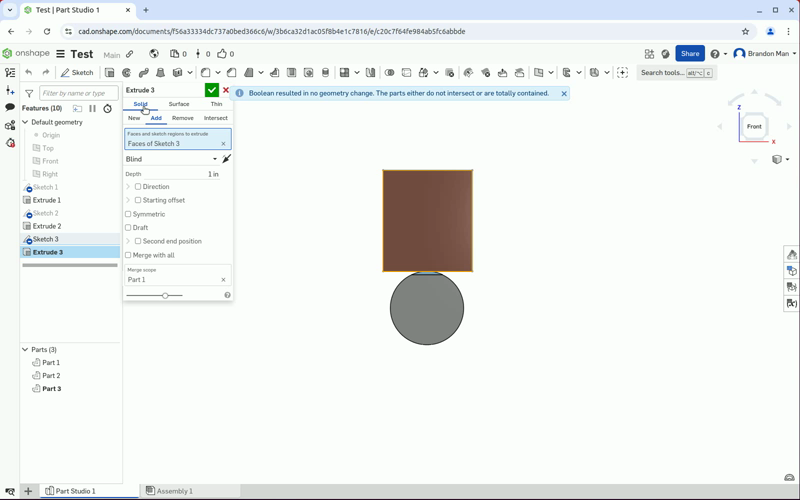
click(143, 106)
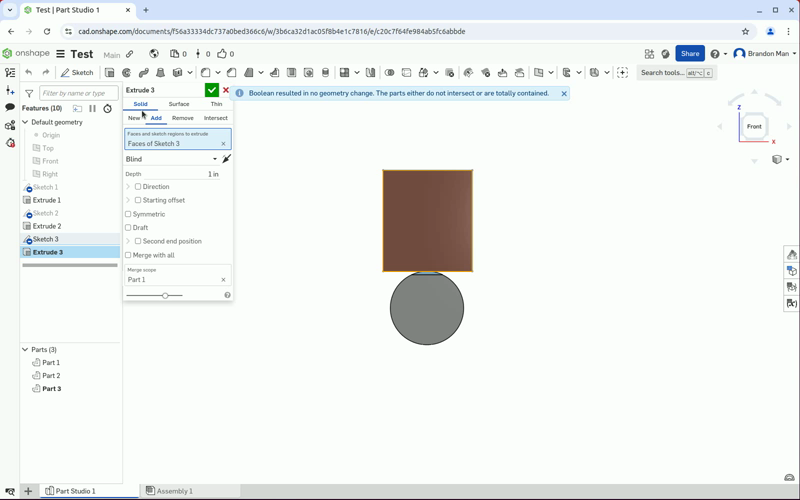
mouse_move(137, 120)
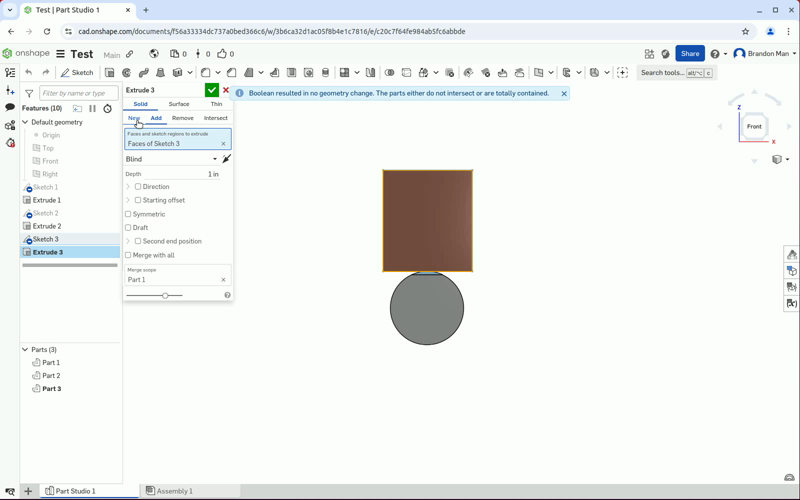
click(137, 120)
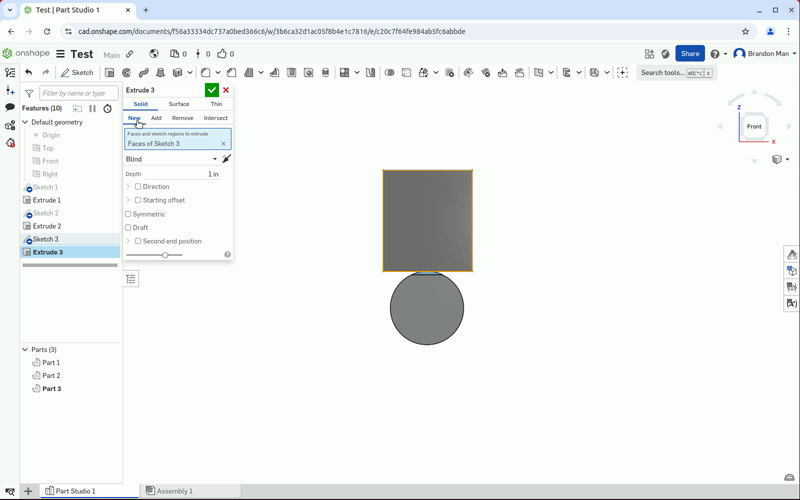
key(tab, 4)
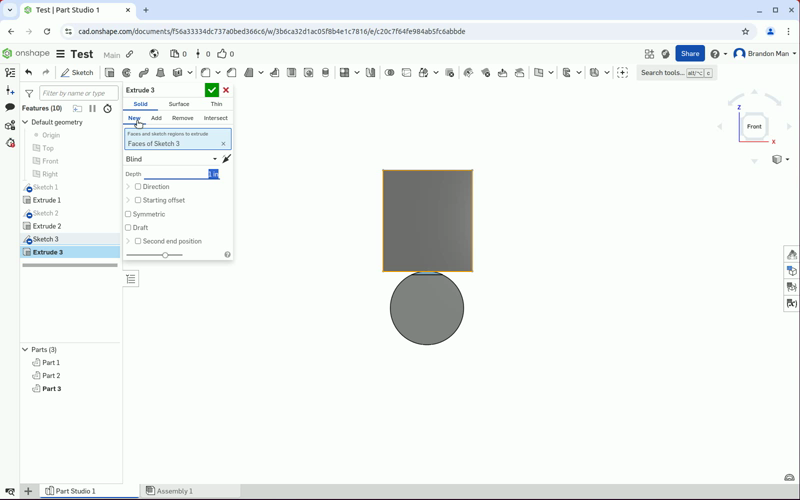
text(23.108)
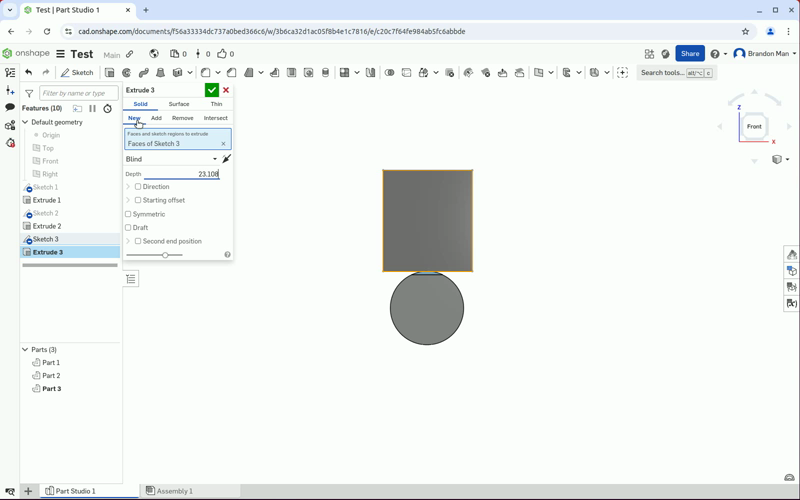
key(tab, 3)
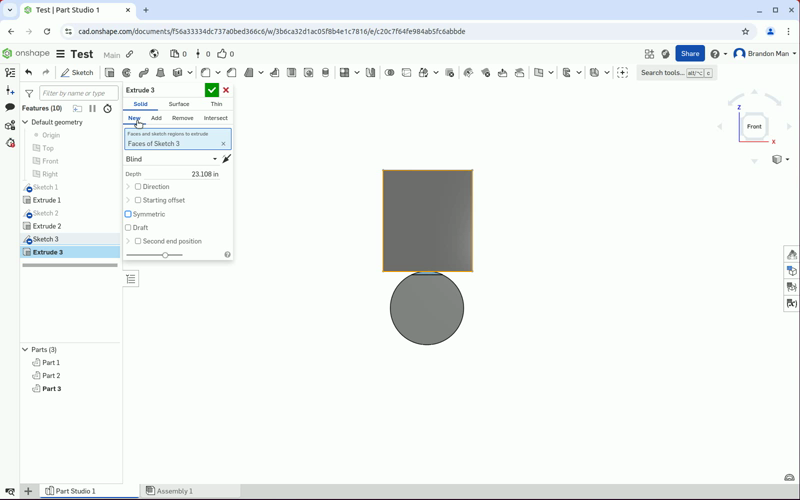
key(space)
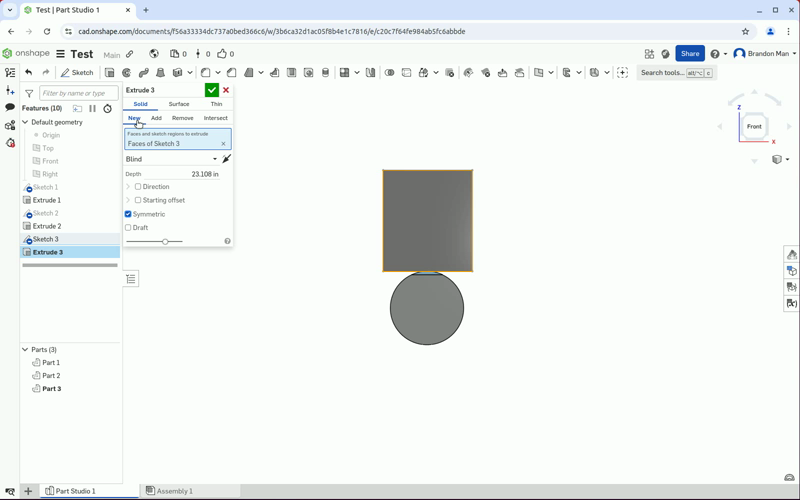
key(enter)
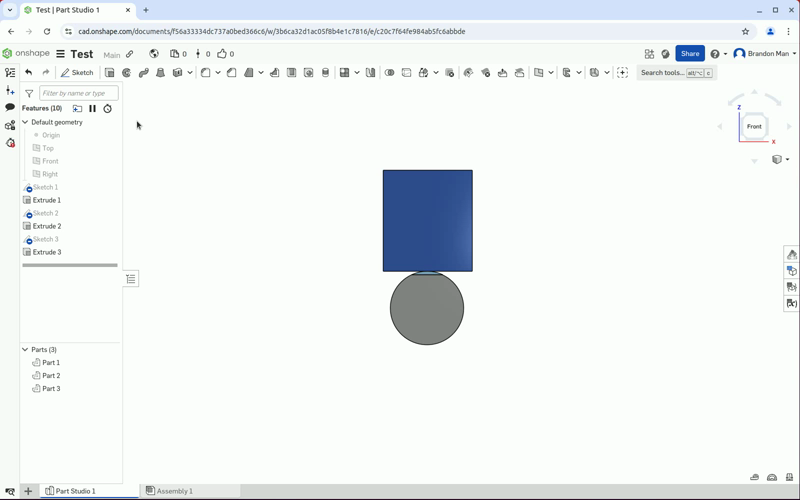
key(shift+h)
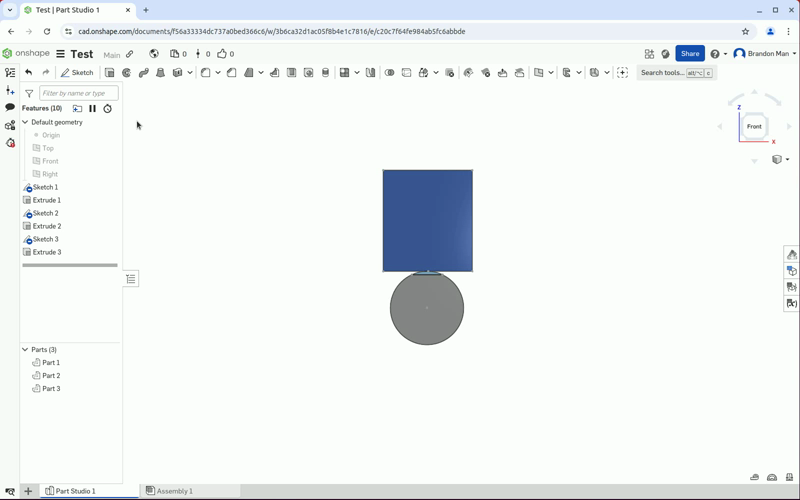
key(shift+h)
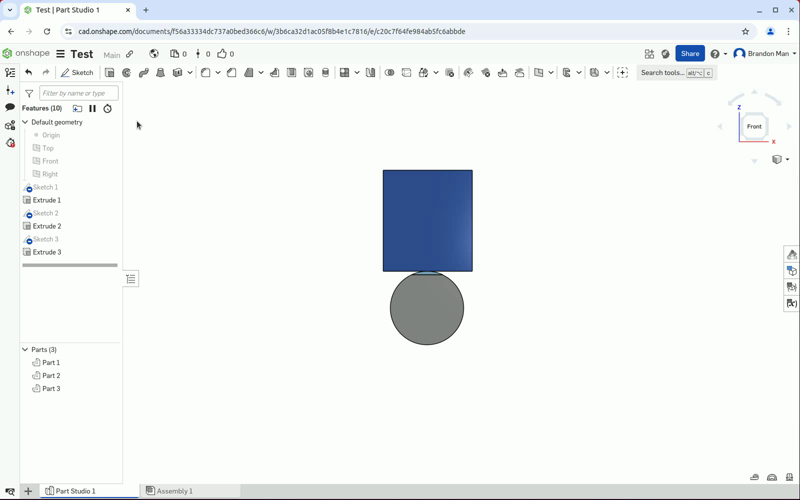
mouse_move(73, 189)
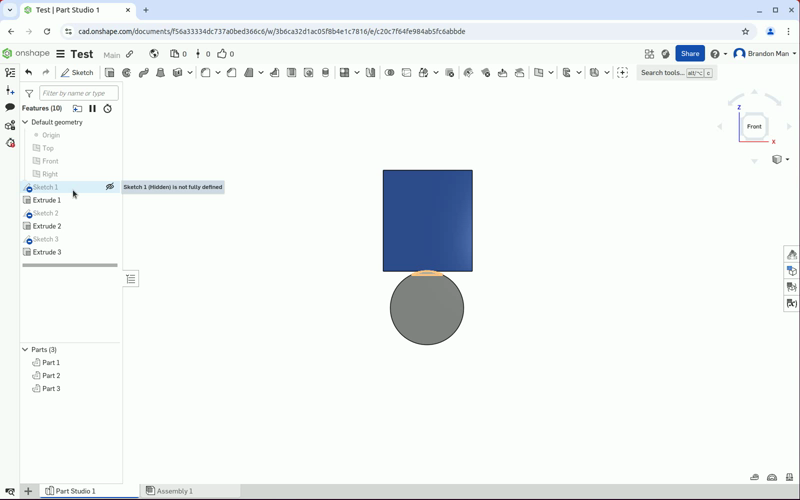
click(73, 189)
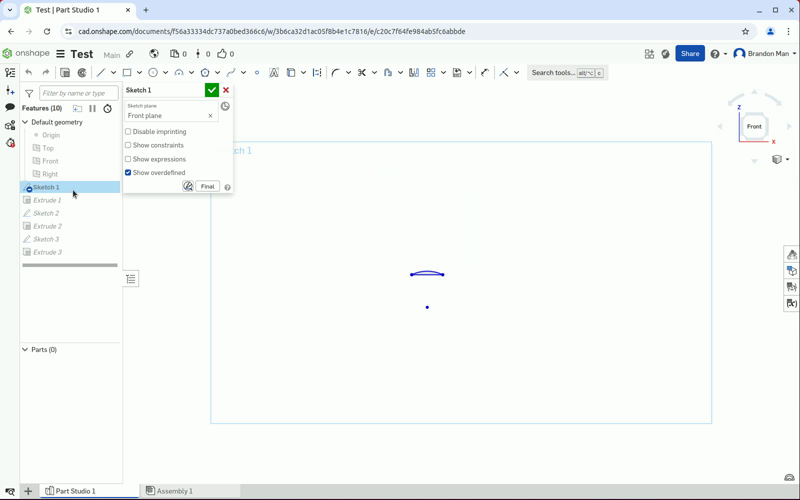
mouse_move(229, 92)
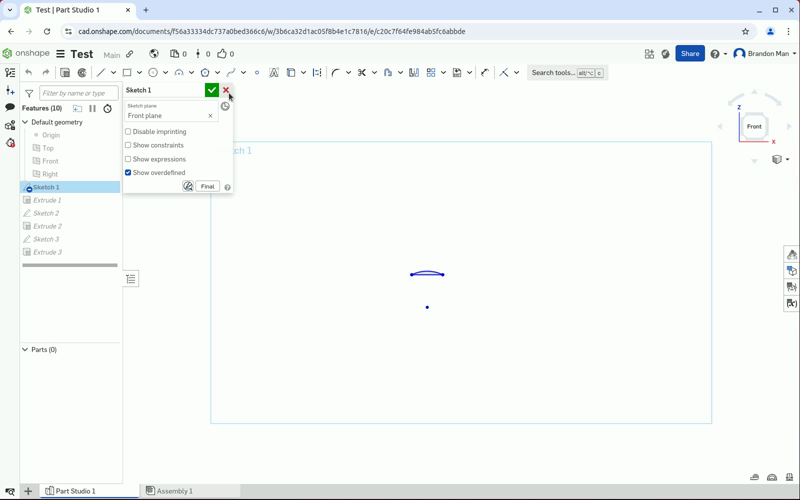
click(229, 92)
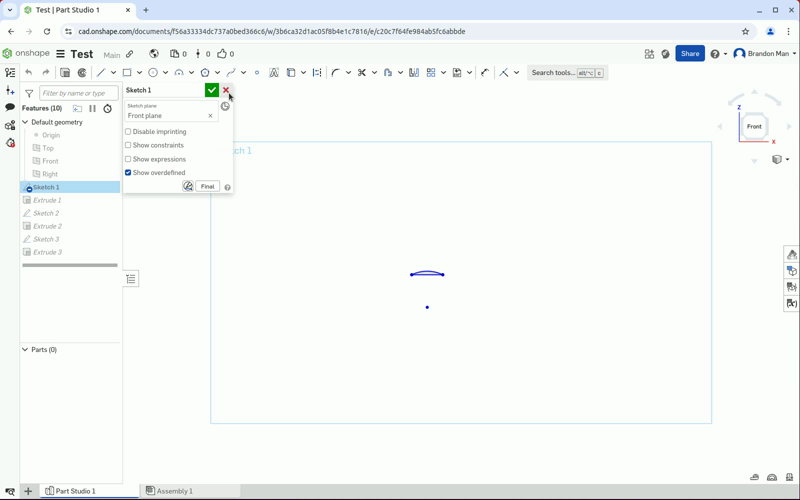
key(shift+s)
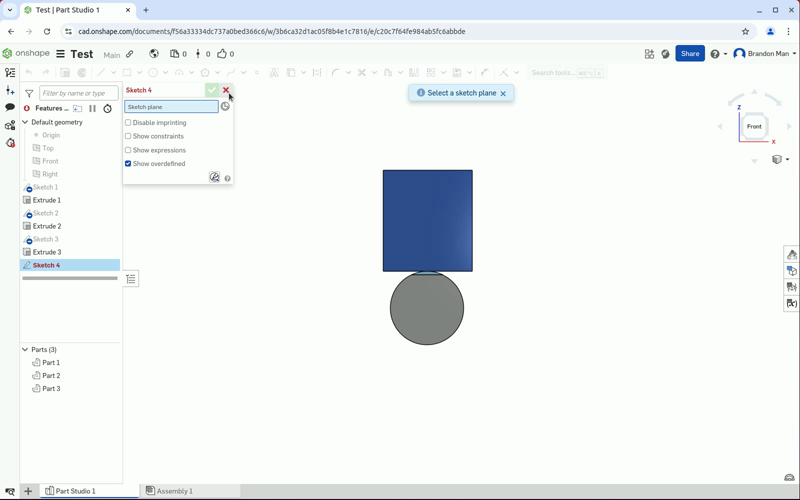
mouse_move(73, 163)
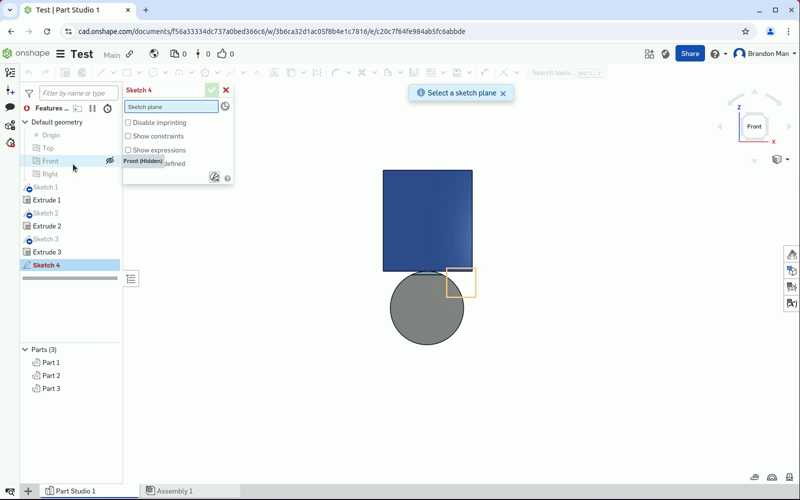
click(73, 163)
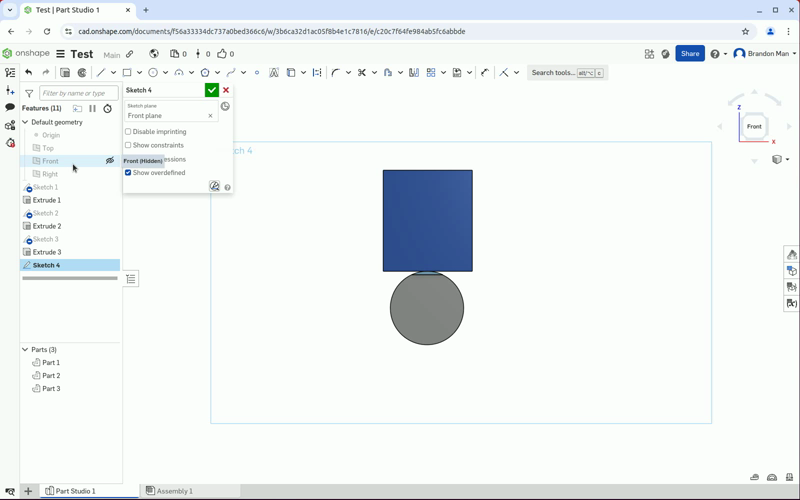
mouse_move(73, 352)
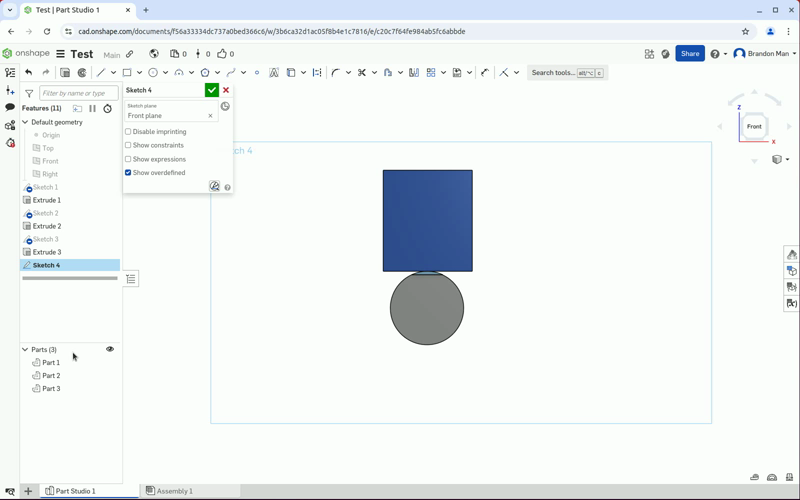
key(y)
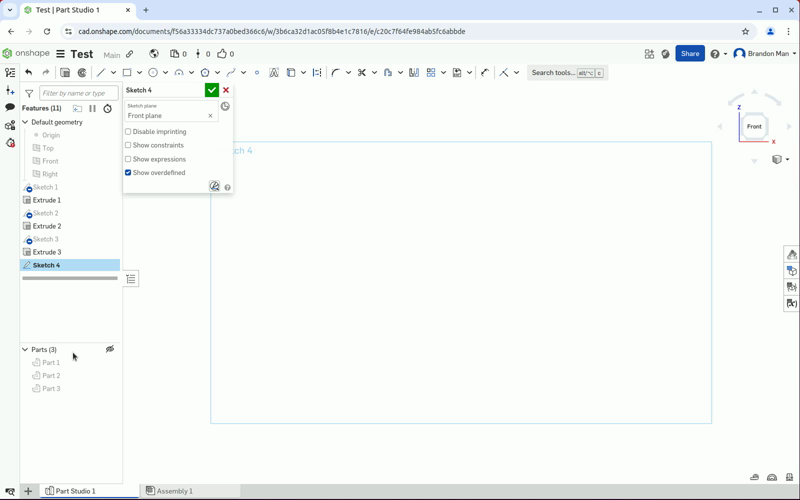
key(l)
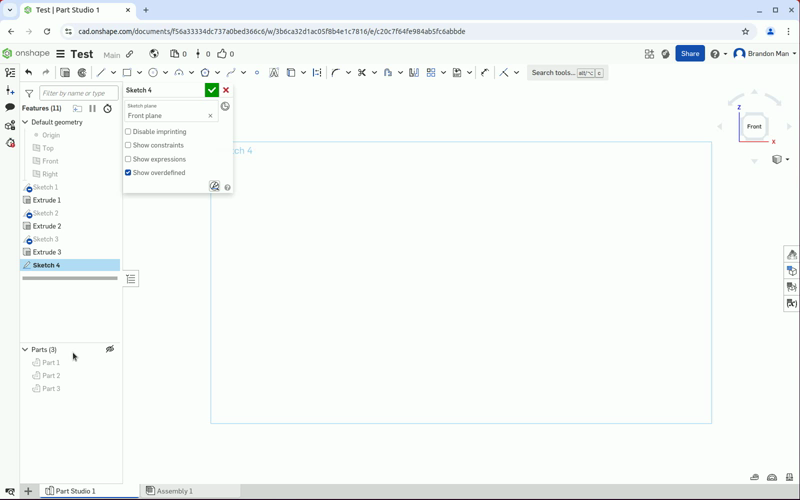
key_down(shift)
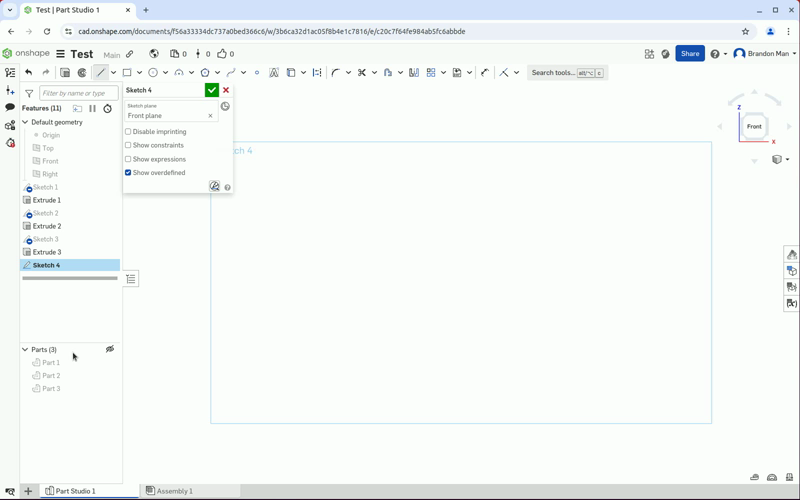
mouse_move(383, 274)
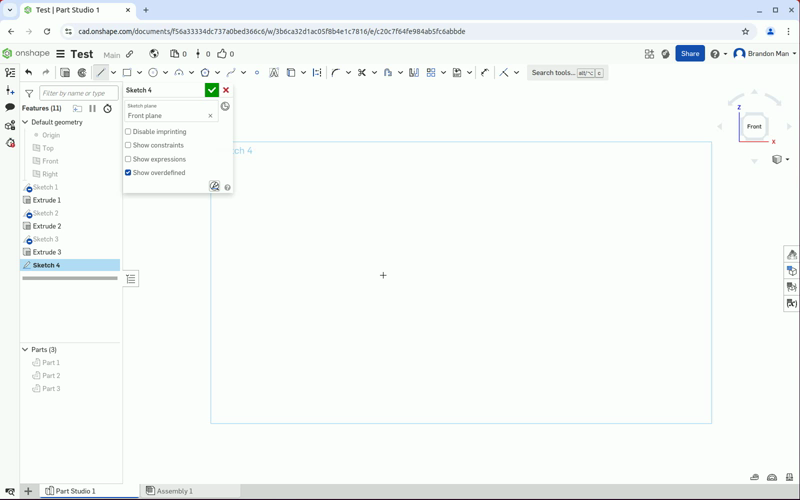
click(383, 274)
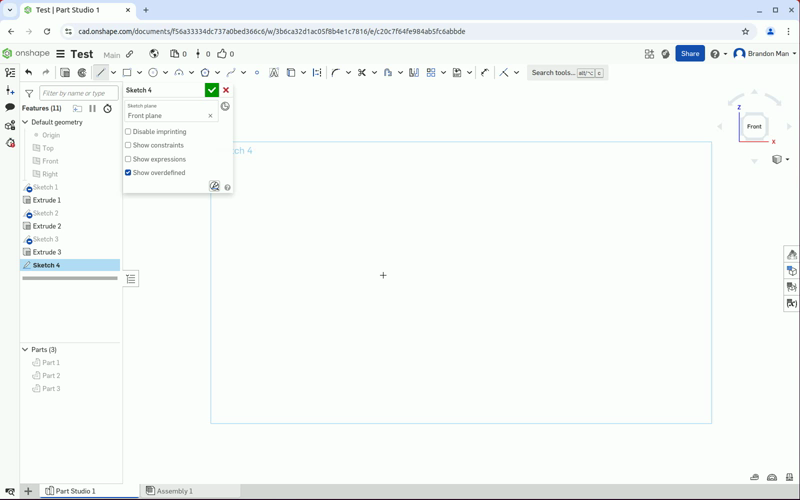
key_up(shift)
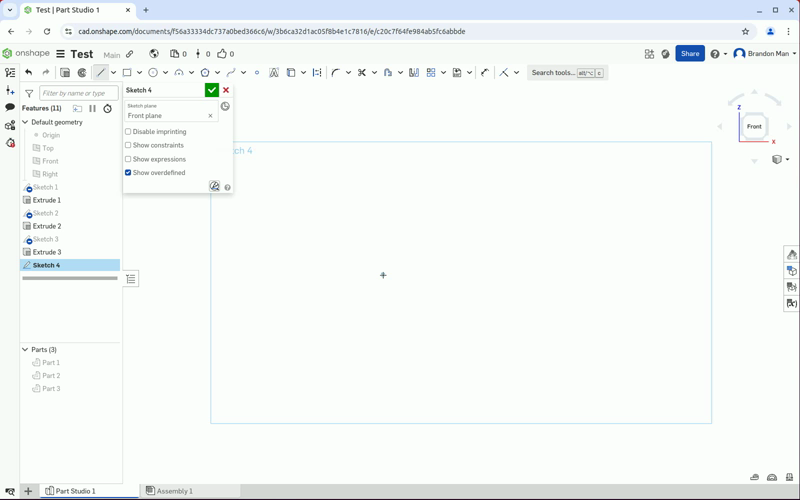
key_down(shift)
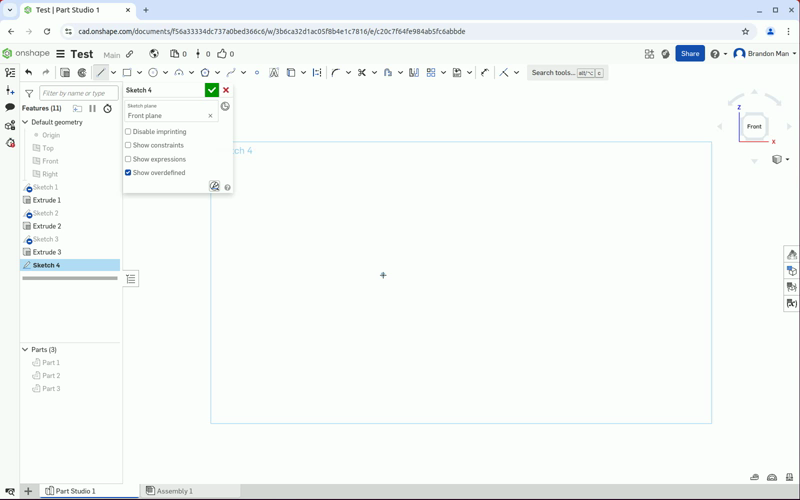
mouse_move(413, 274)
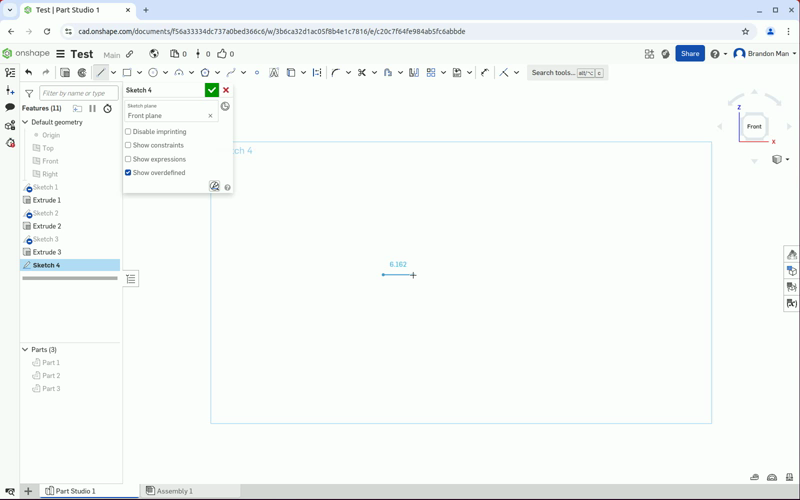
mouse_move(412, 274)
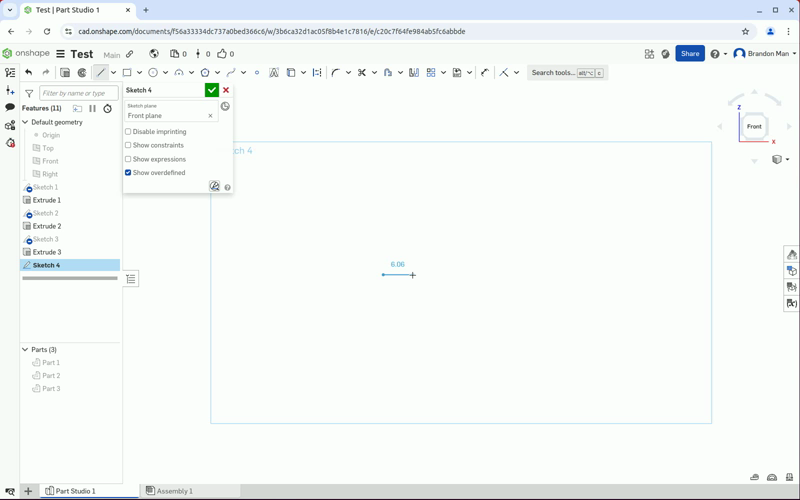
click(412, 274)
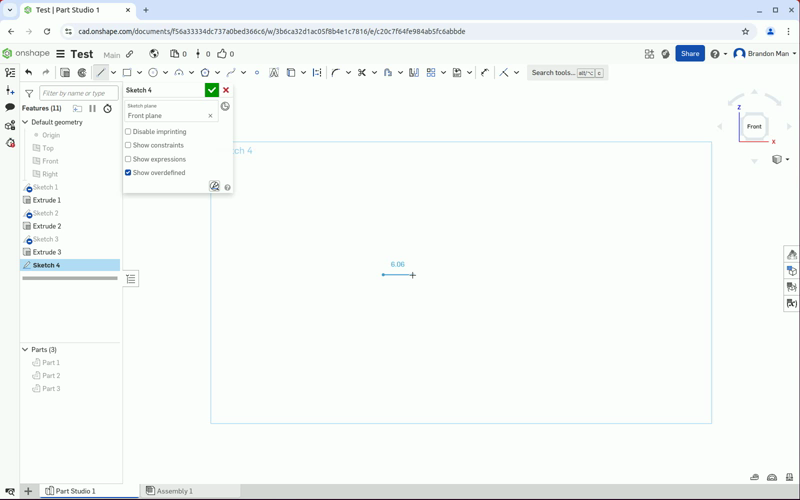
key_up(shift)
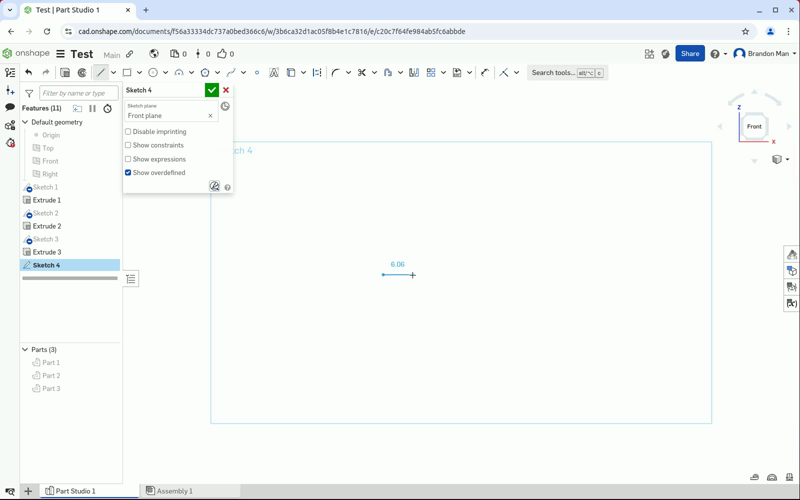
key(esc)
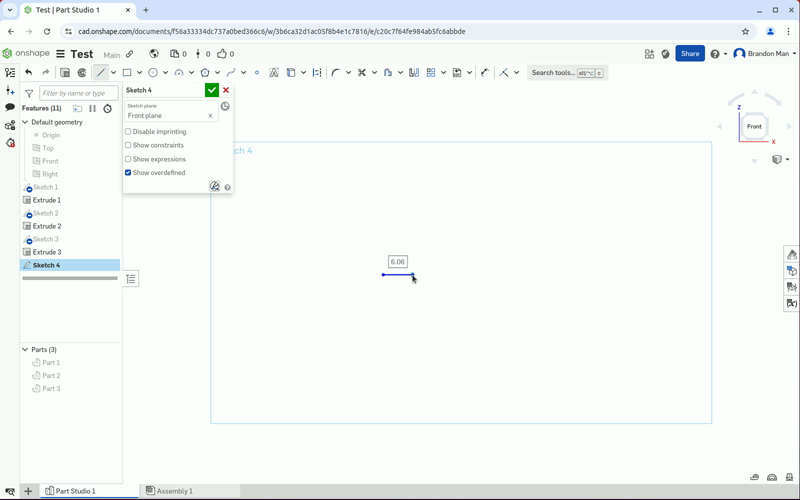
key(a)
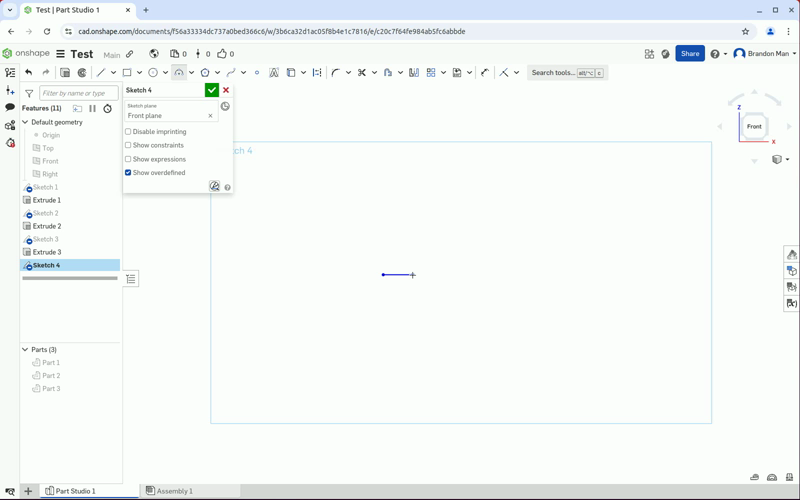
mouse_move(412, 274)
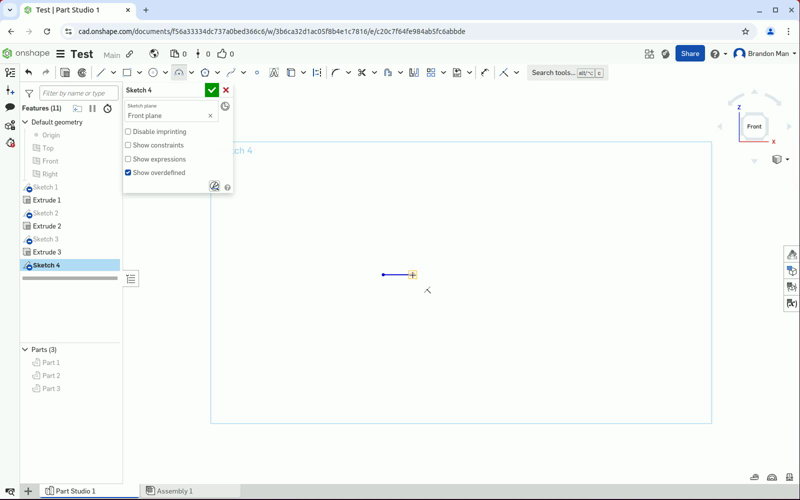
click(412, 274)
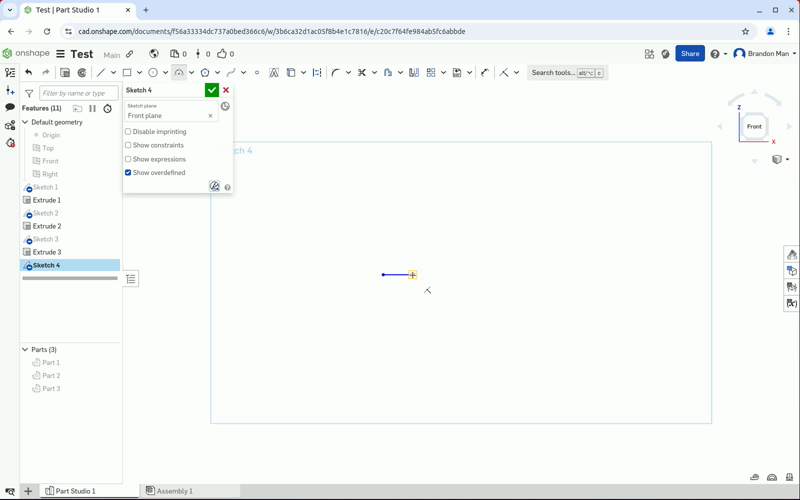
key_down(shift)
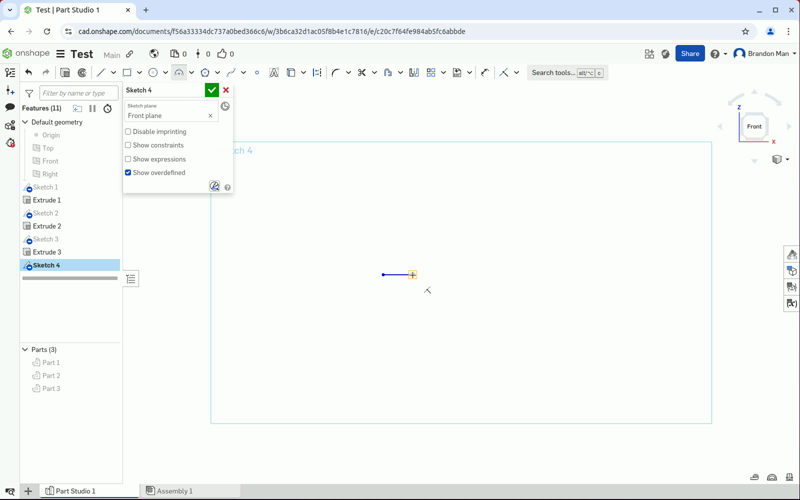
mouse_move(428, 271)
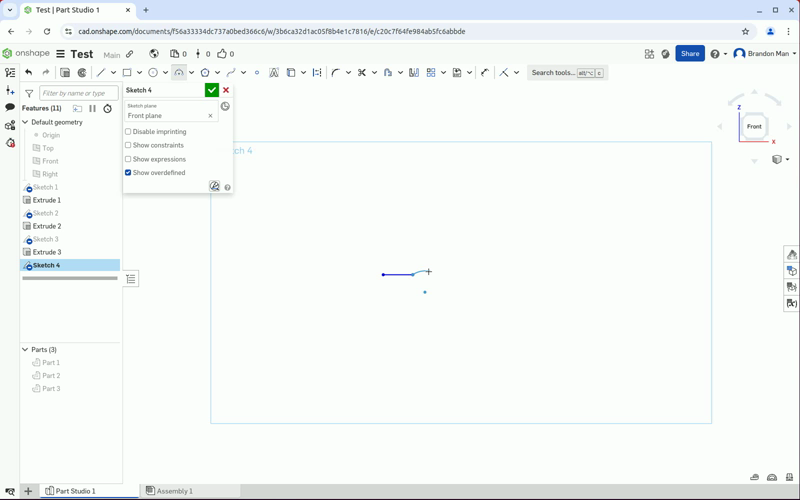
click(428, 271)
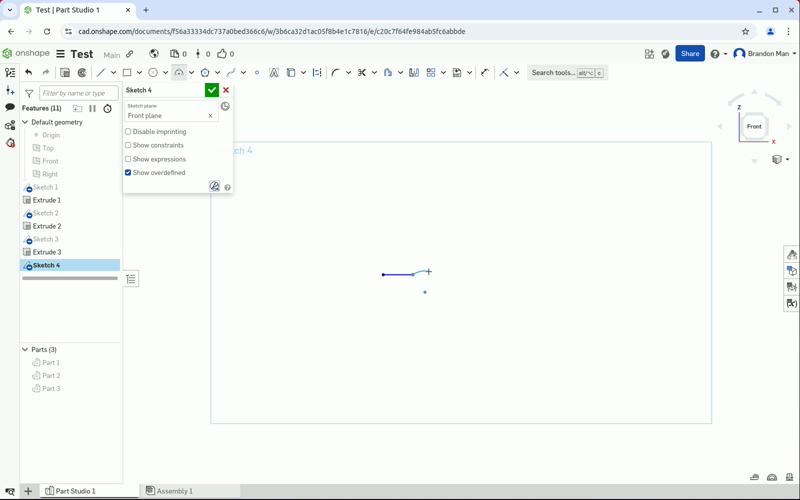
mouse_move(420, 272)
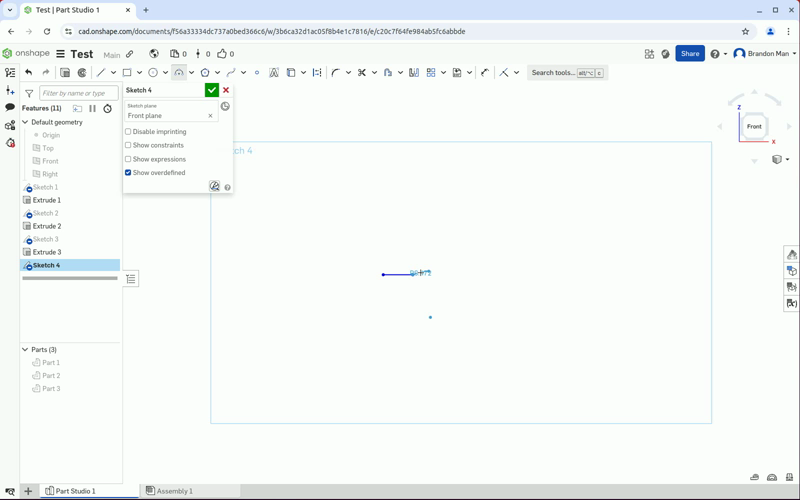
click(420, 272)
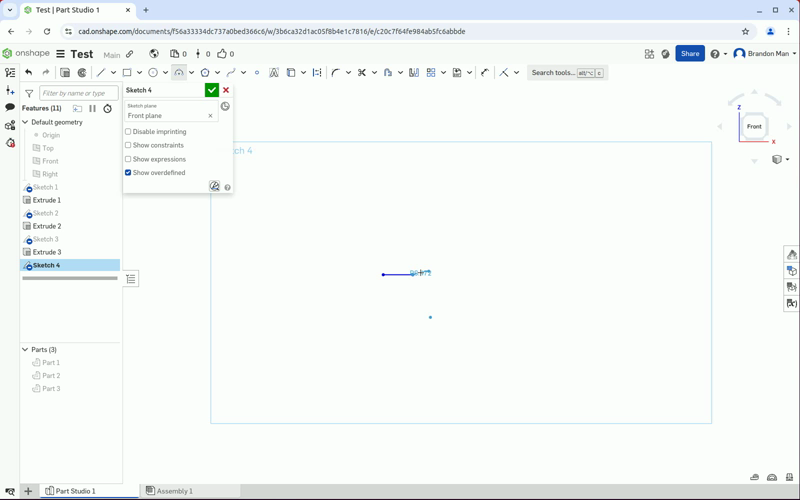
key_up(shift)
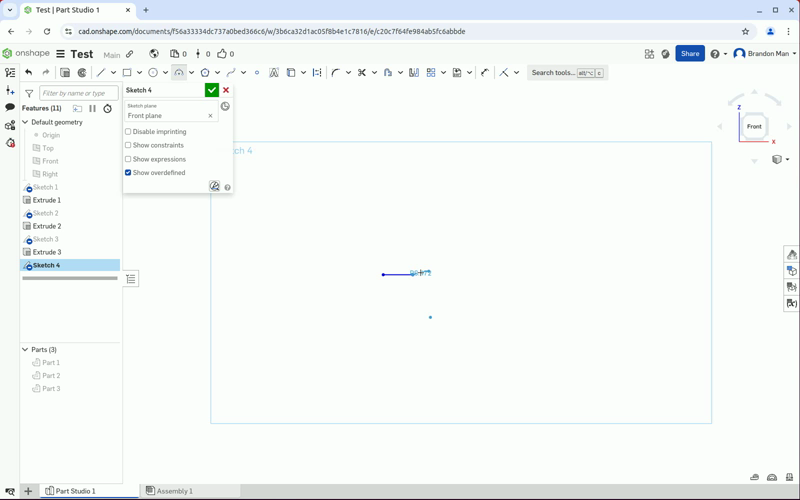
key(esc)
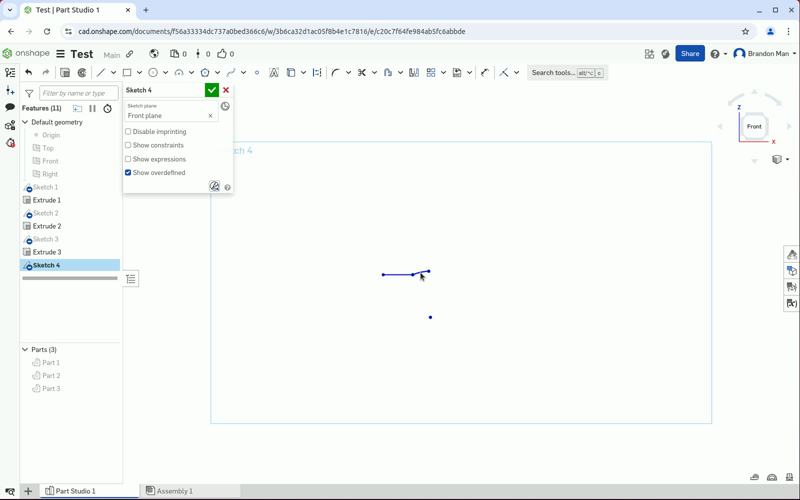
key(l)
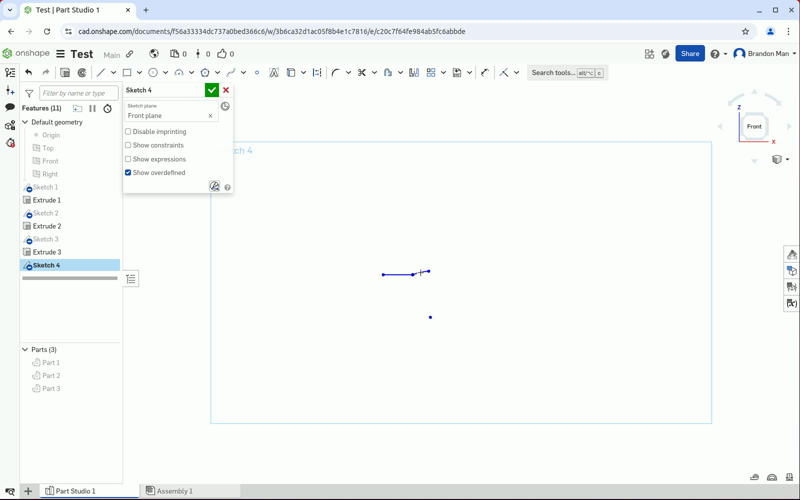
mouse_move(428, 271)
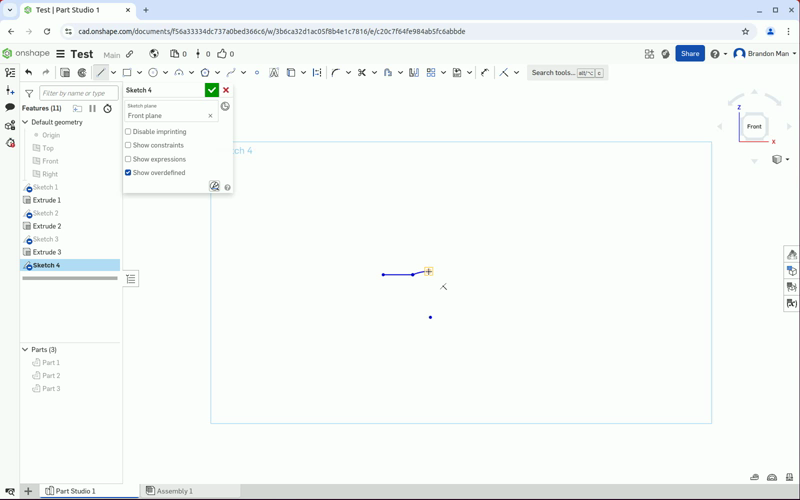
click(428, 271)
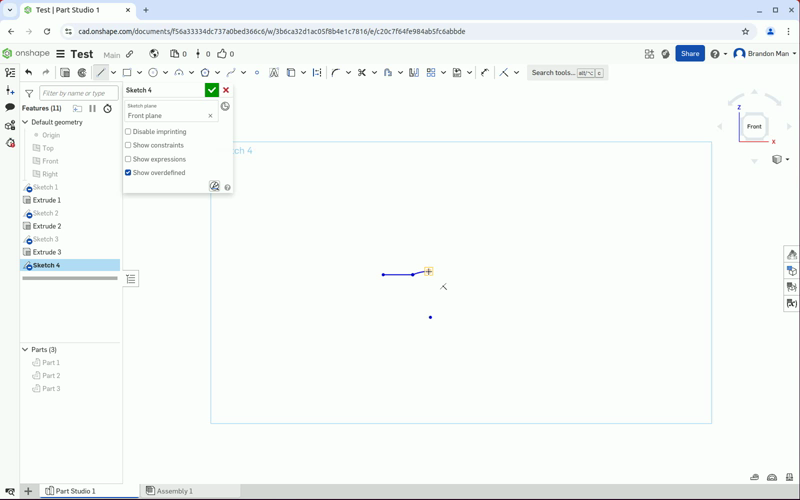
key_down(shift)
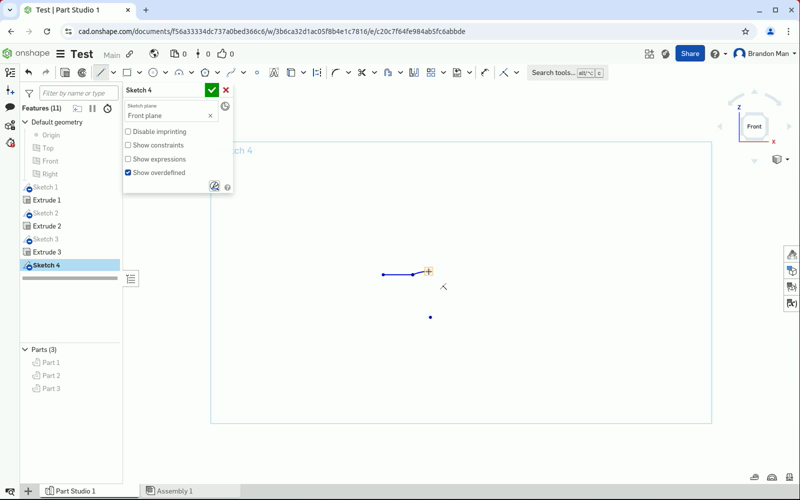
mouse_move(458, 271)
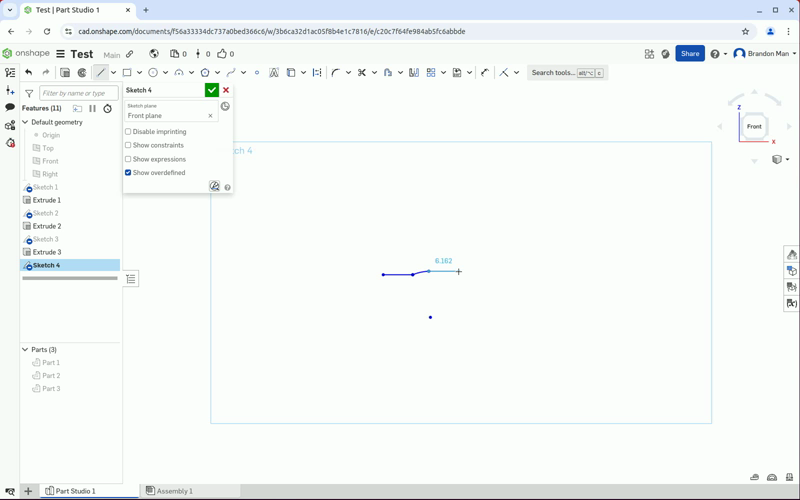
mouse_move(383, 271)
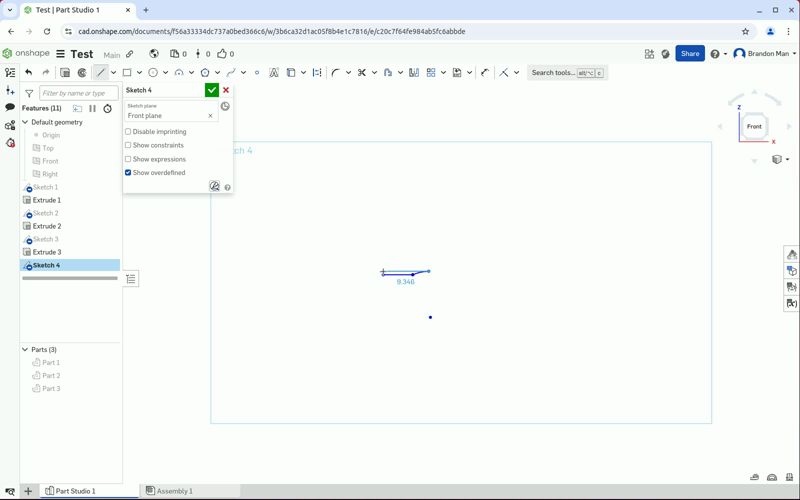
scroll(6)
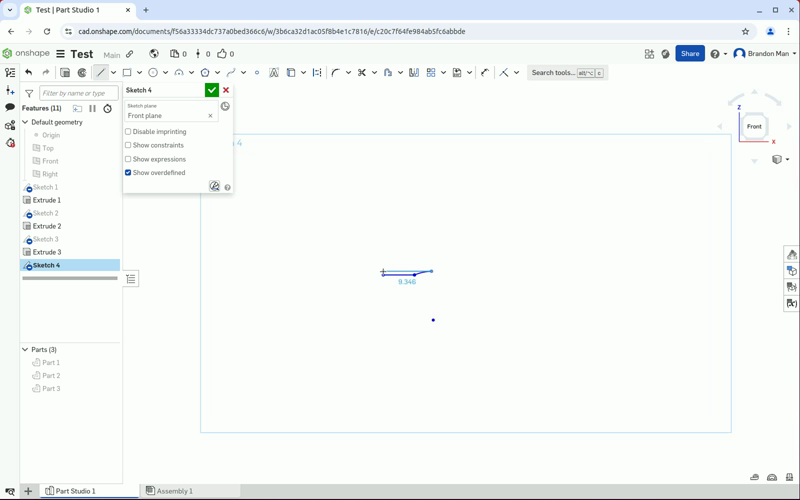
scroll(6)
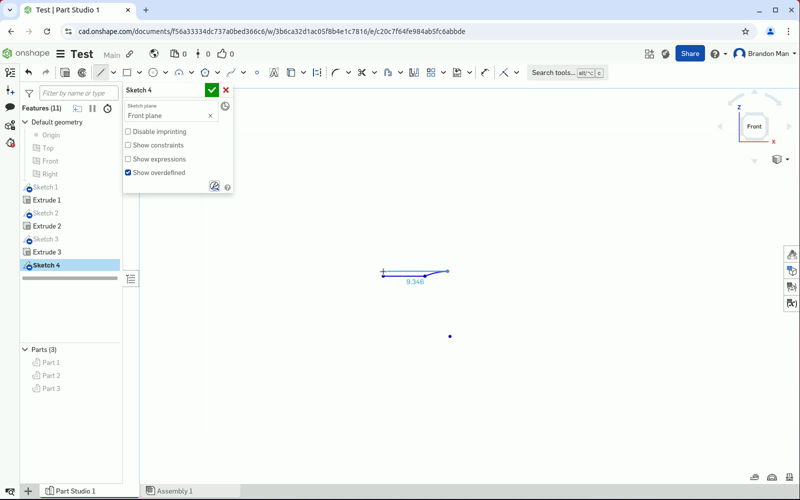
scroll(6)
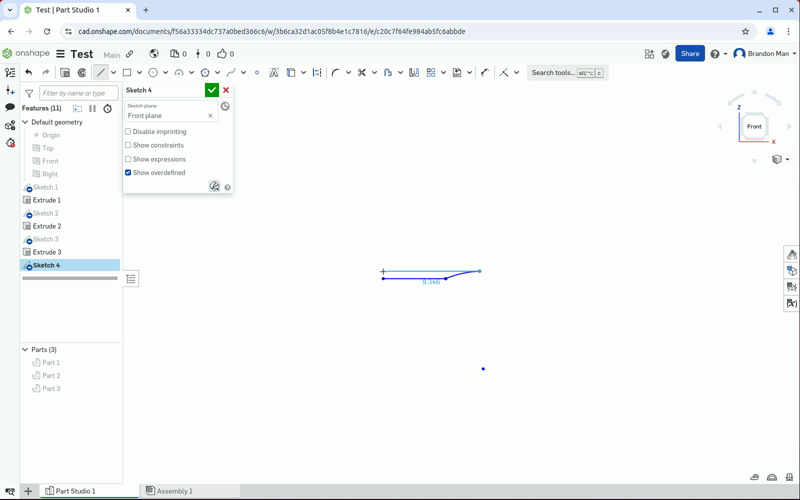
scroll(6)
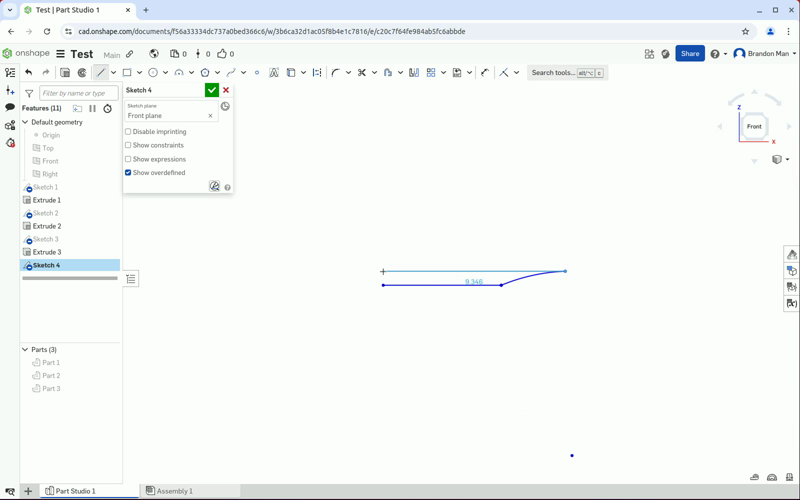
scroll(6)
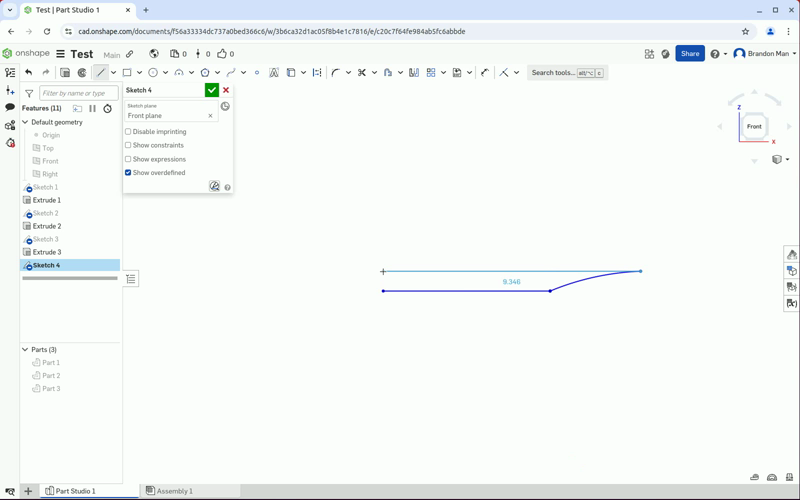
scroll(6)
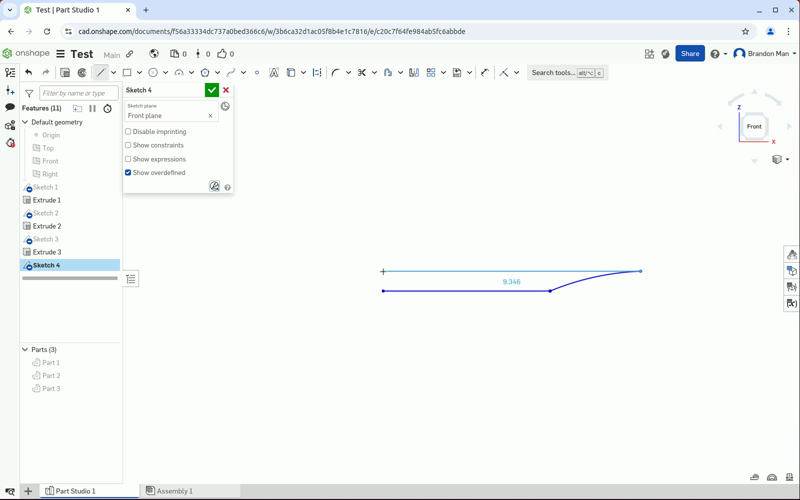
scroll(6)
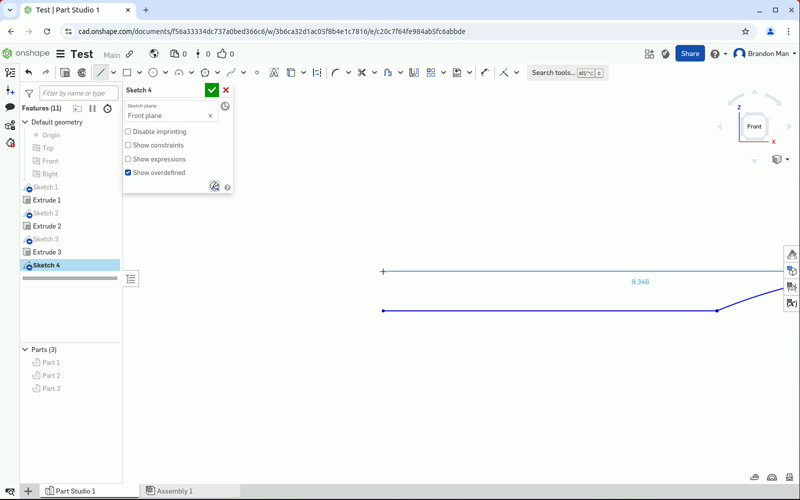
click(383, 271)
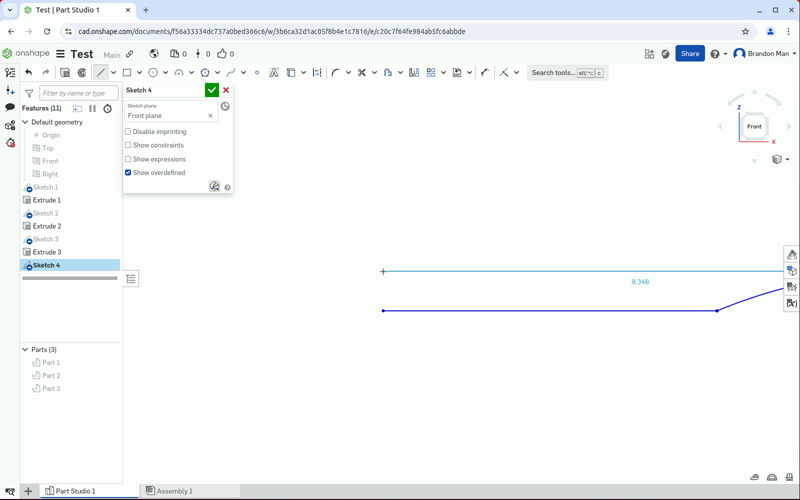
scroll(-6)
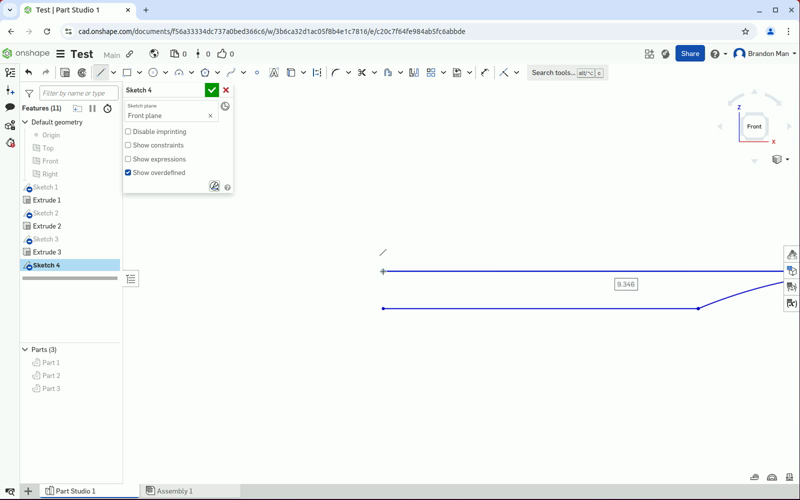
scroll(-6)
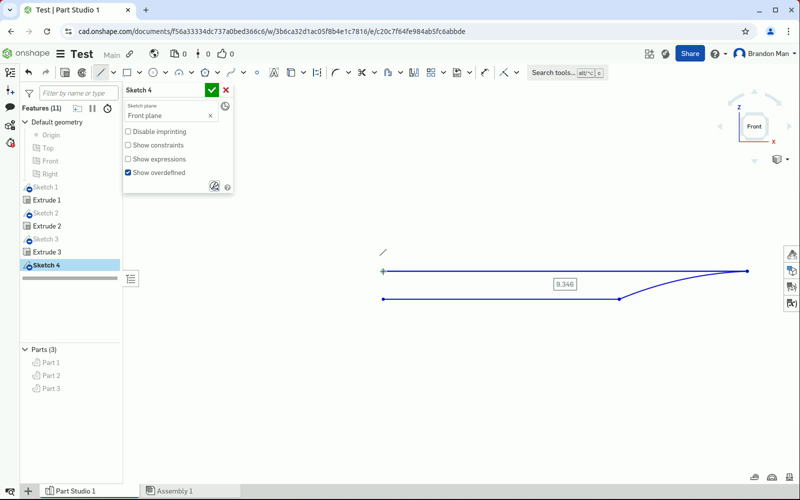
scroll(-6)
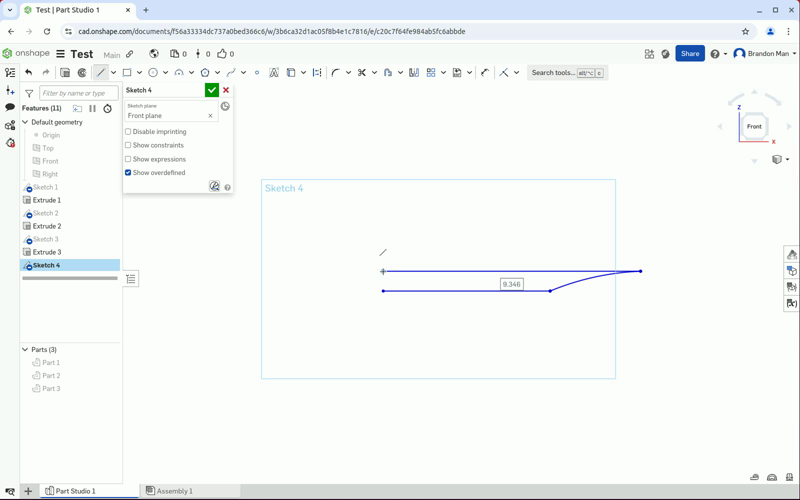
scroll(-6)
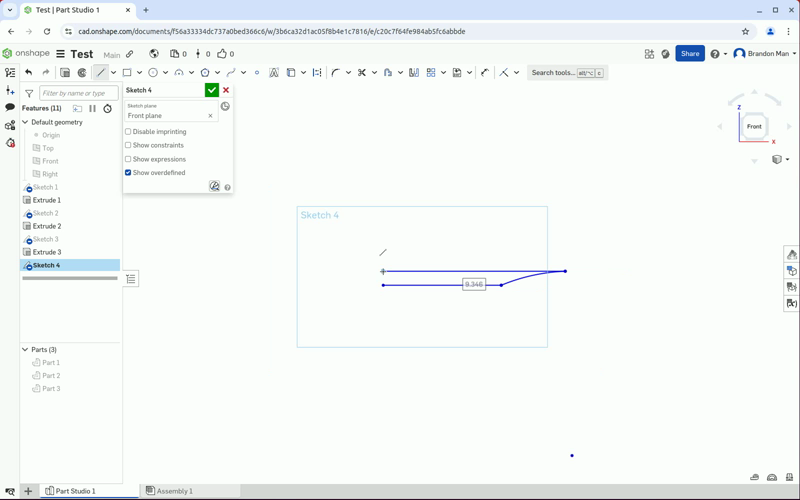
scroll(-6)
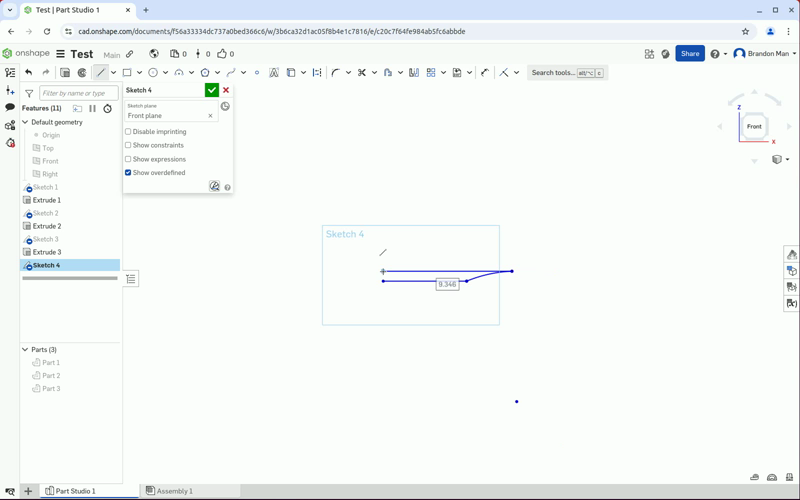
scroll(-6)
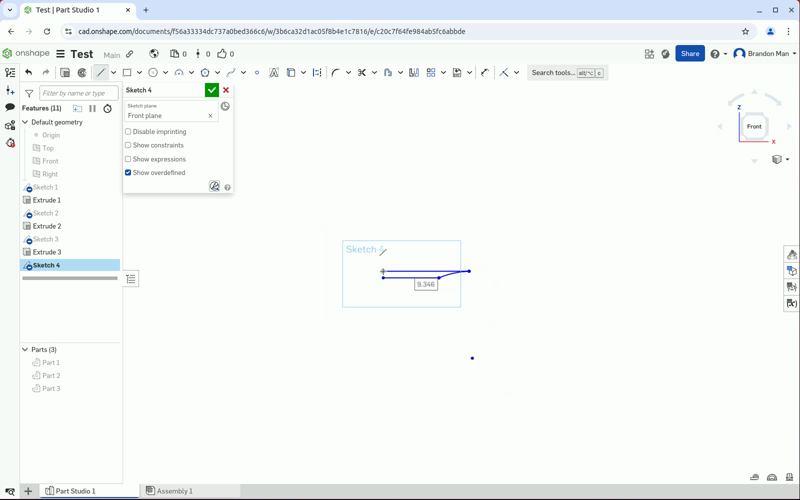
scroll(-6)
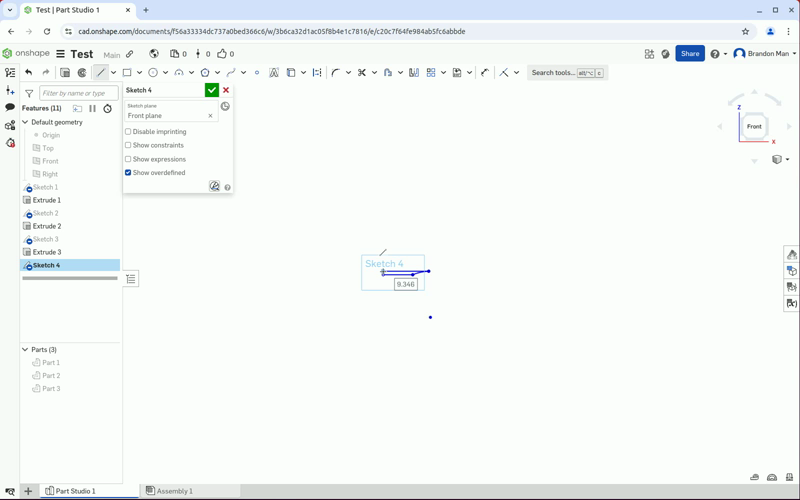
key_up(shift)
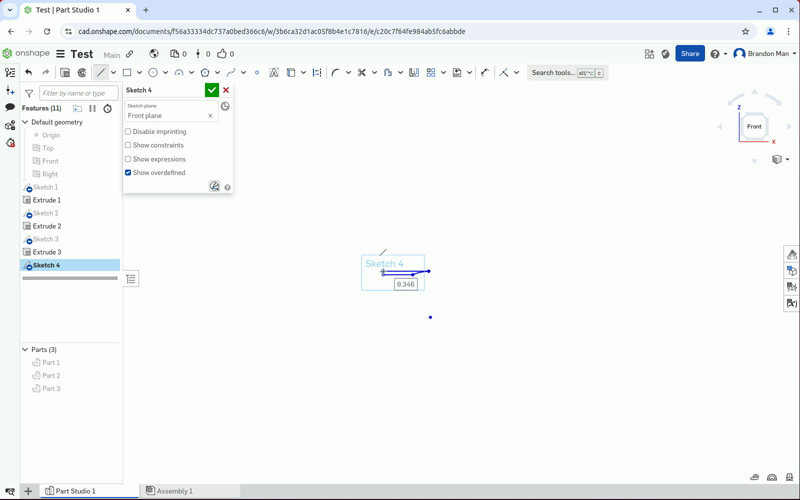
mouse_move(413, 271)
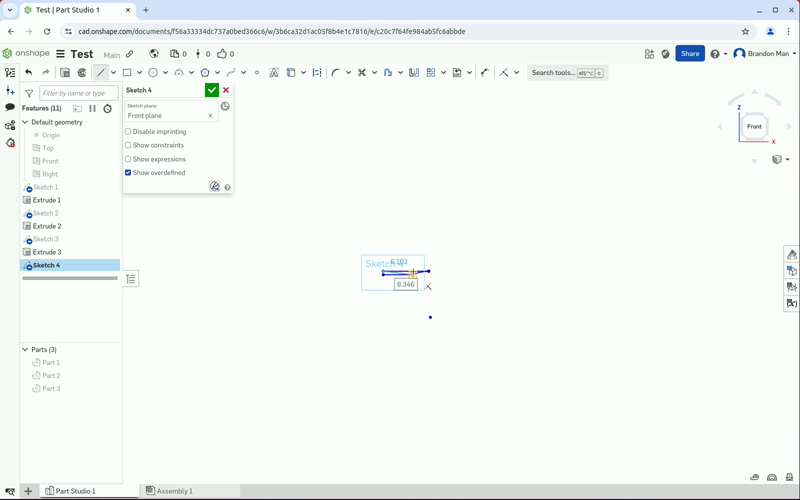
key_down(shift)
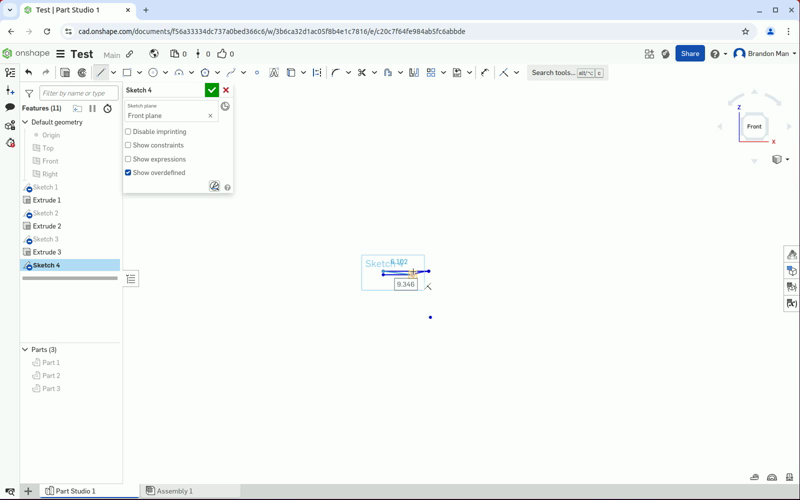
mouse_move(383, 274)
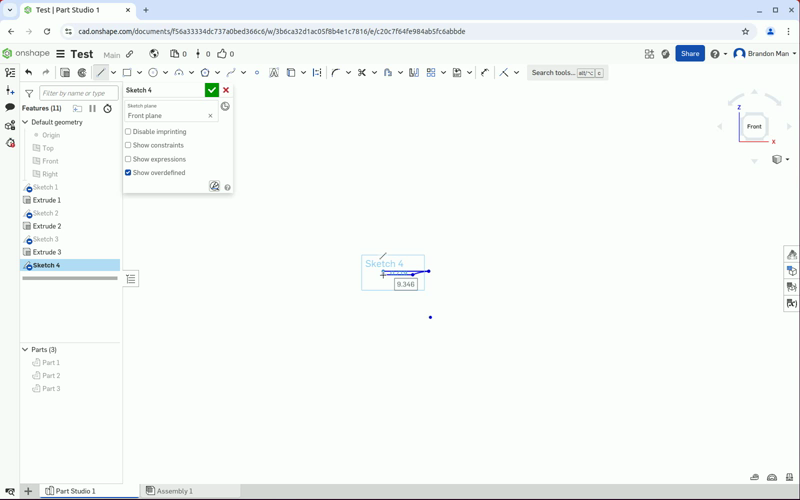
scroll(6)
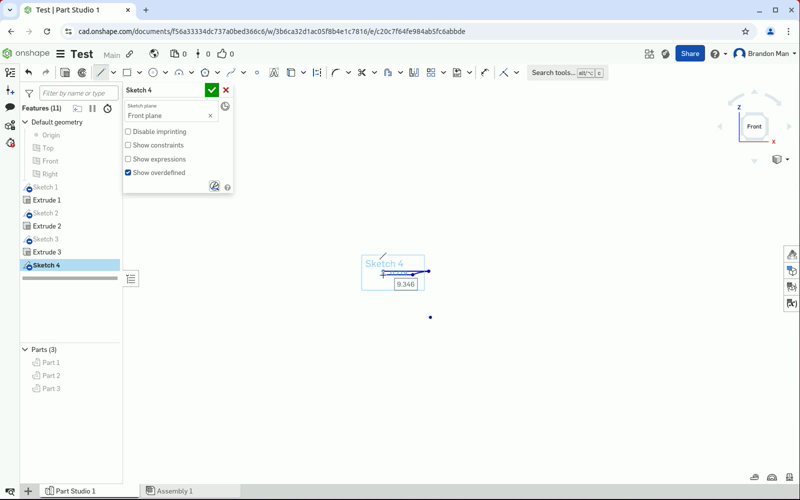
scroll(6)
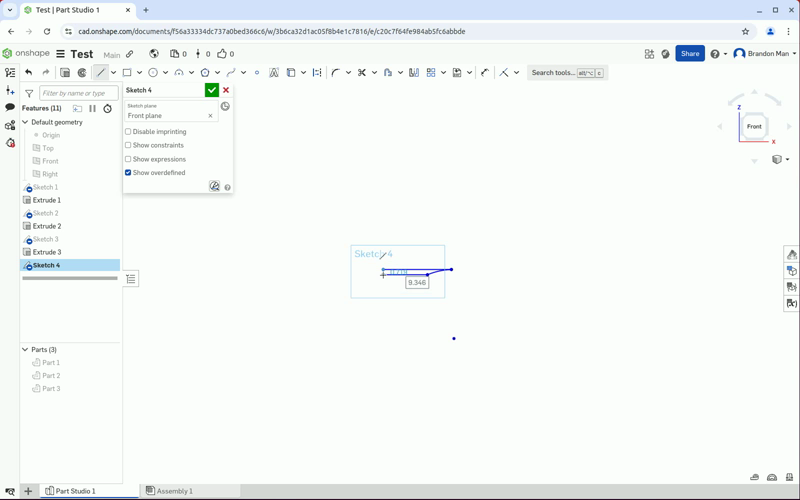
scroll(6)
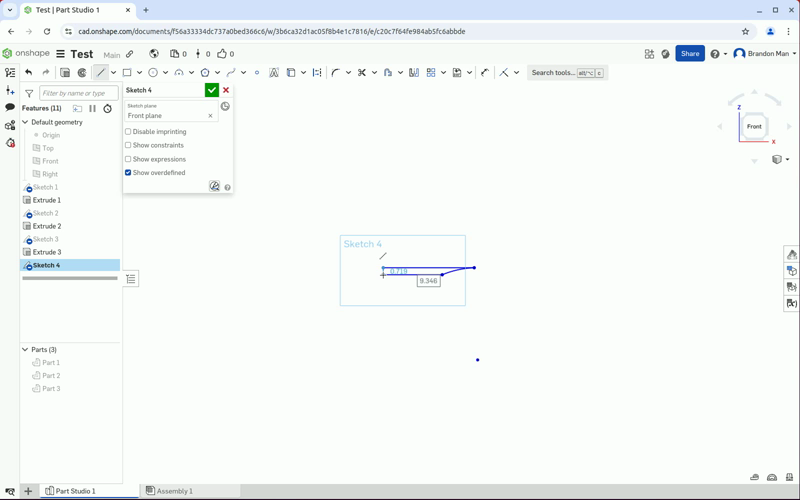
scroll(6)
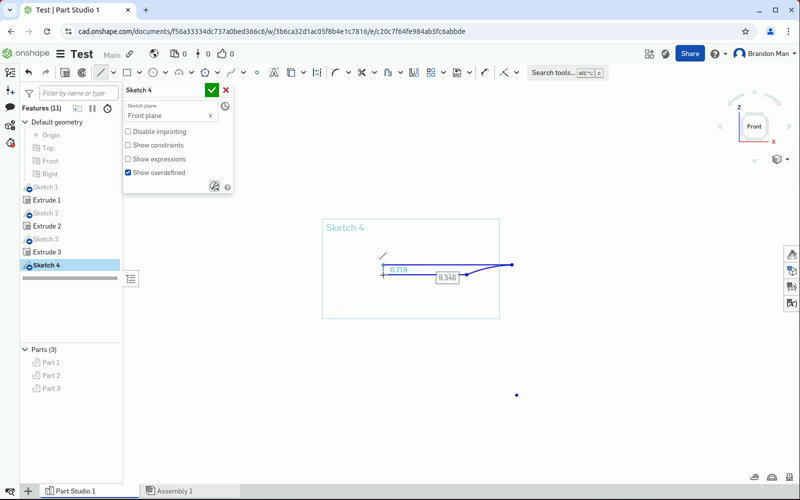
scroll(6)
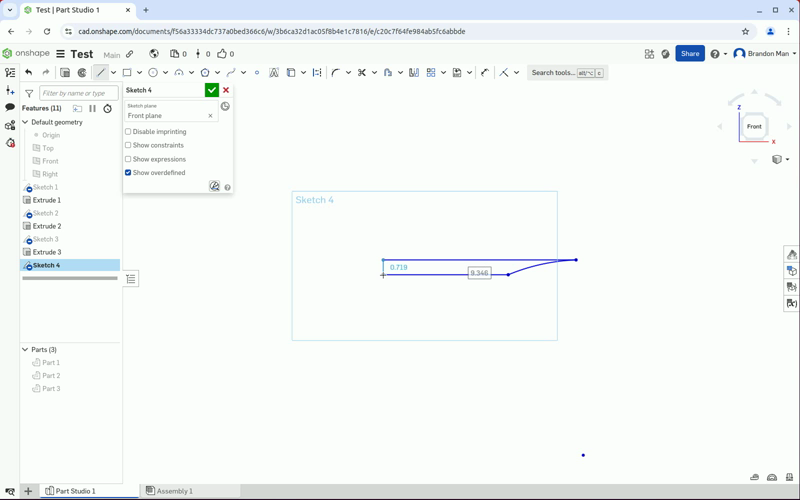
scroll(6)
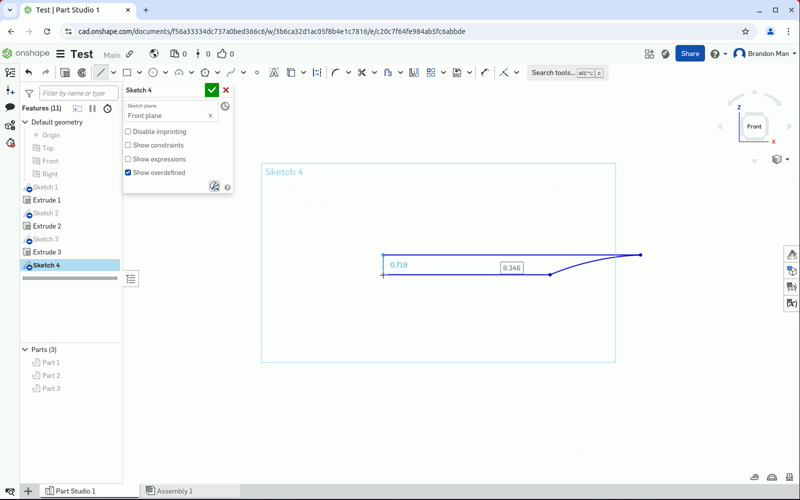
scroll(6)
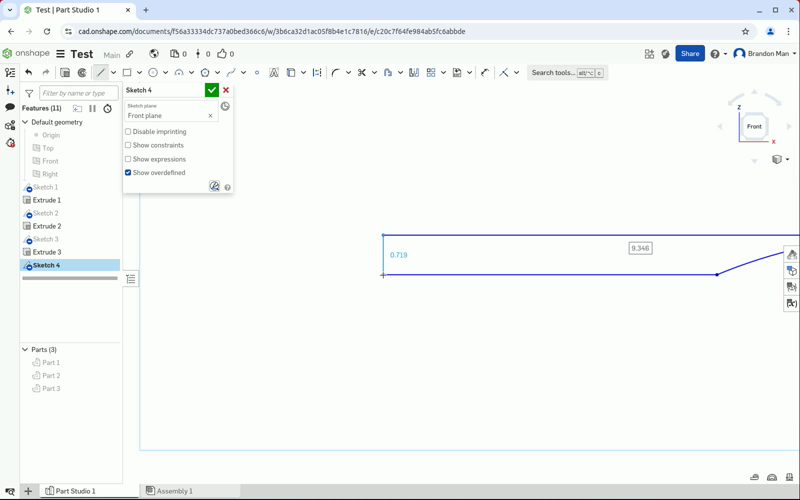
key_up(shift)
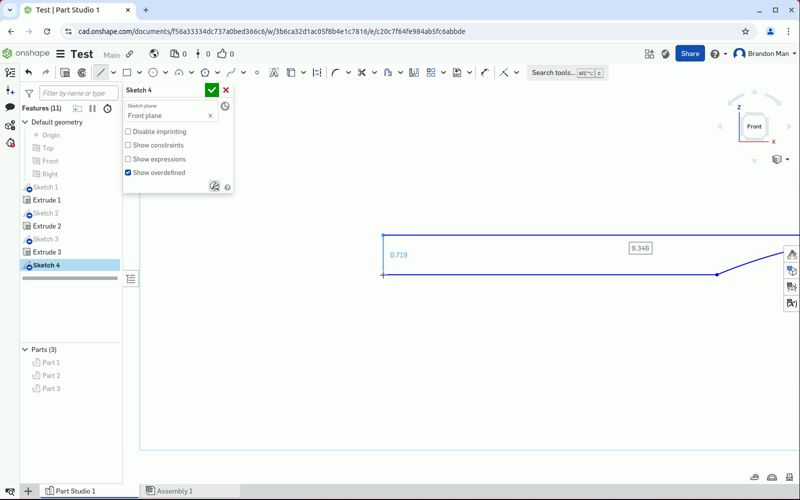
click(383, 274)
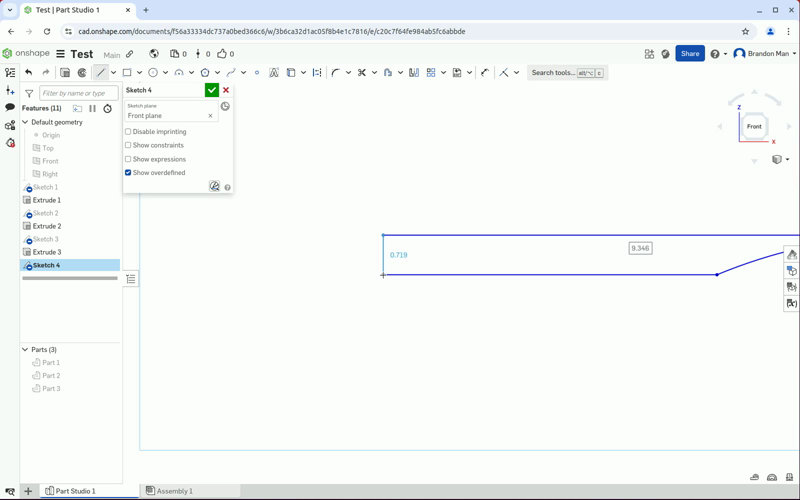
scroll(-6)
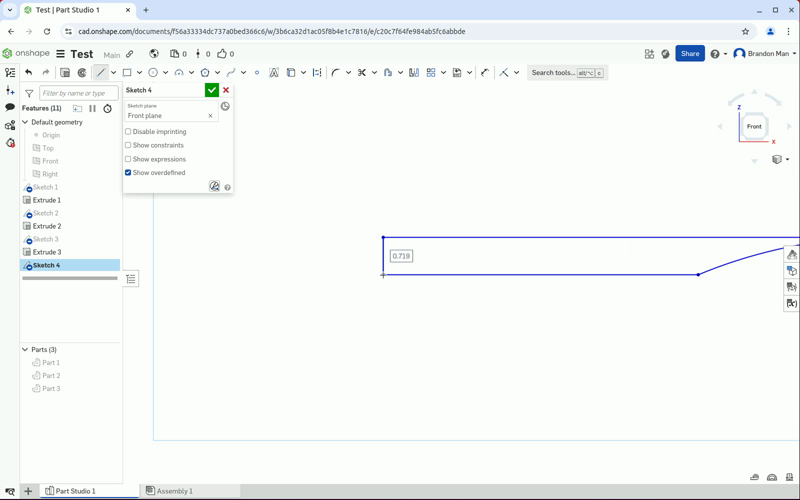
scroll(-6)
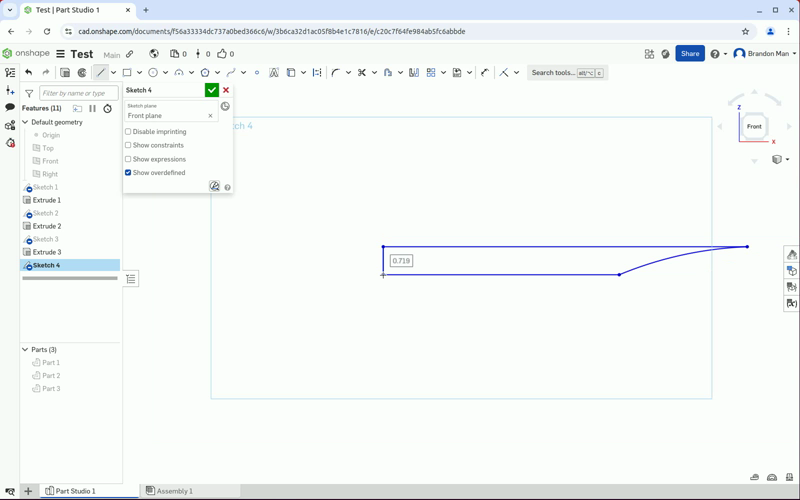
scroll(-6)
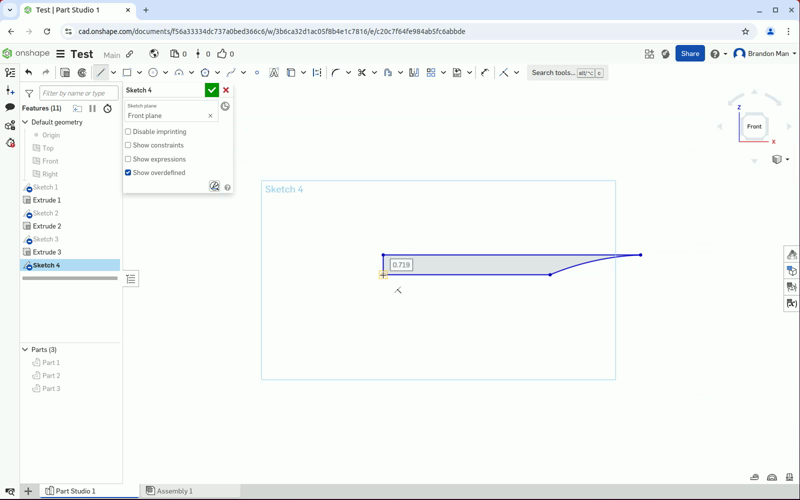
scroll(-6)
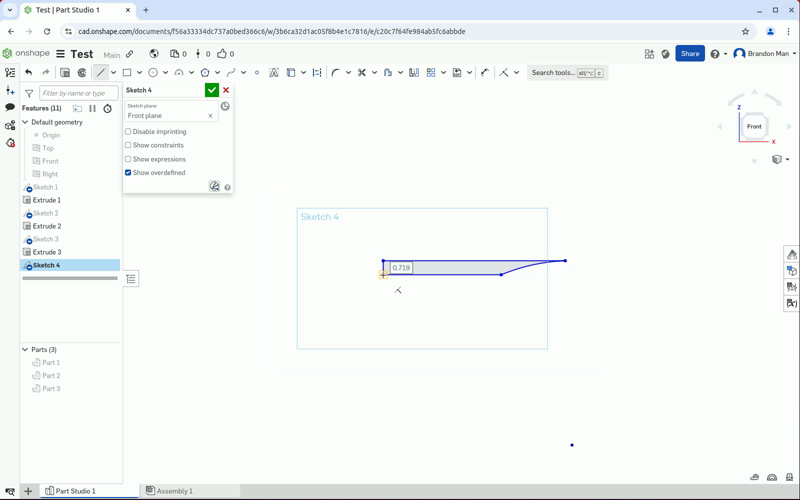
scroll(-6)
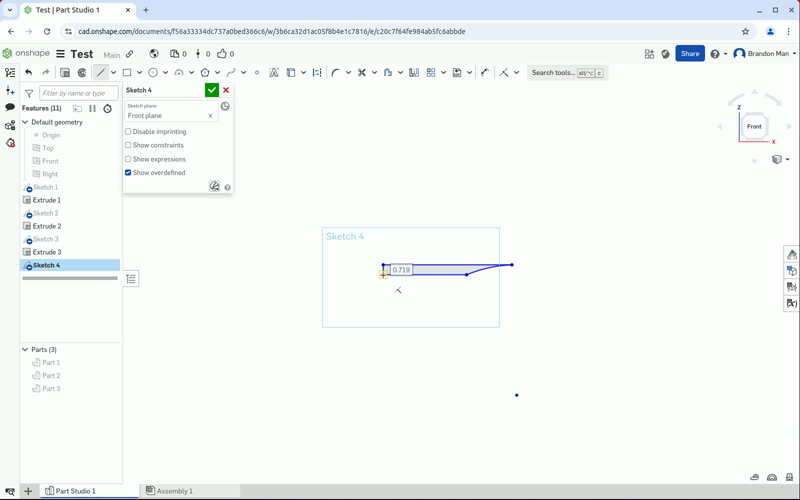
scroll(-6)
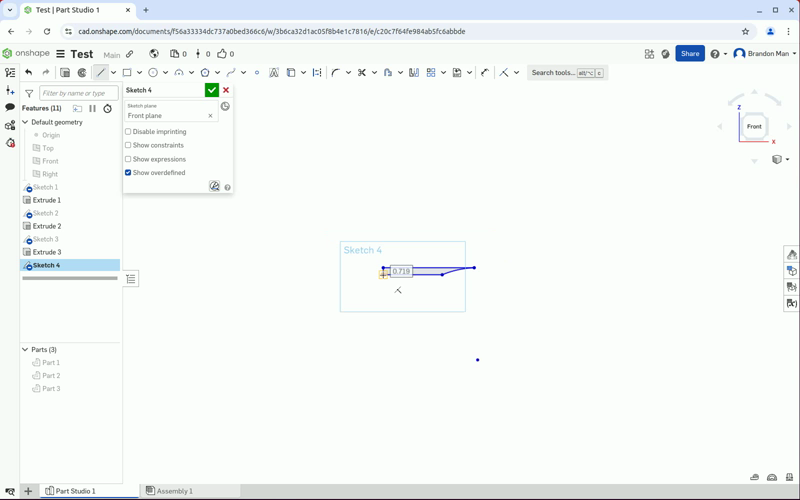
scroll(-6)
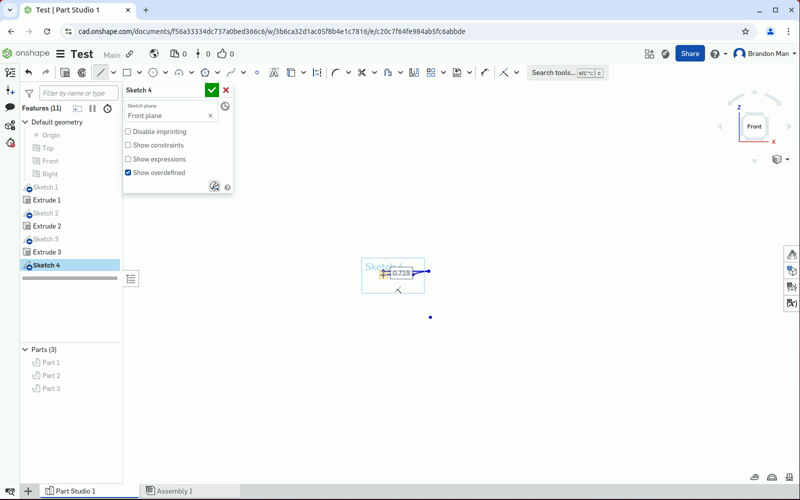
key(esc)
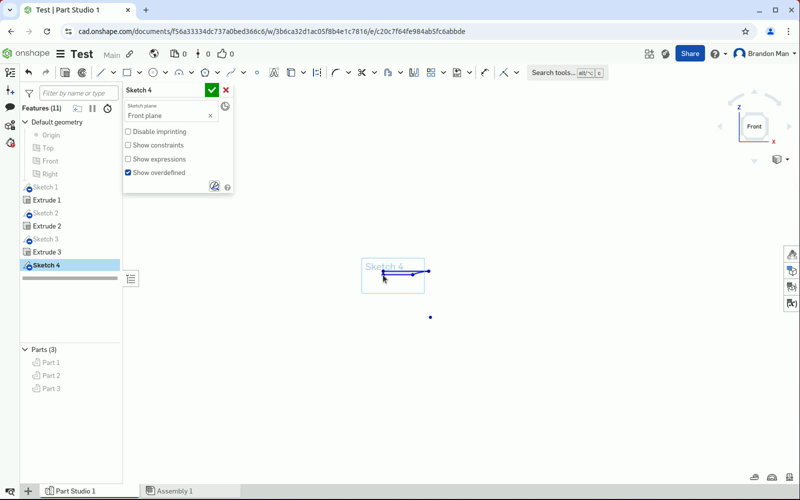
mouse_move(385, 272)
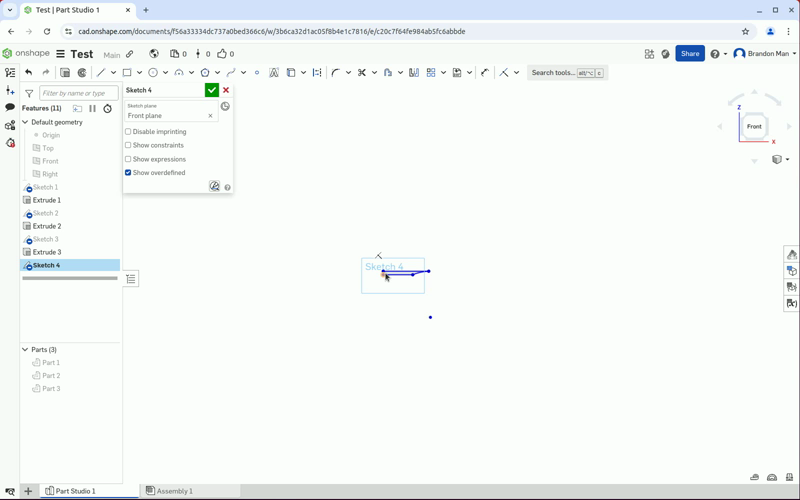
scroll(6)
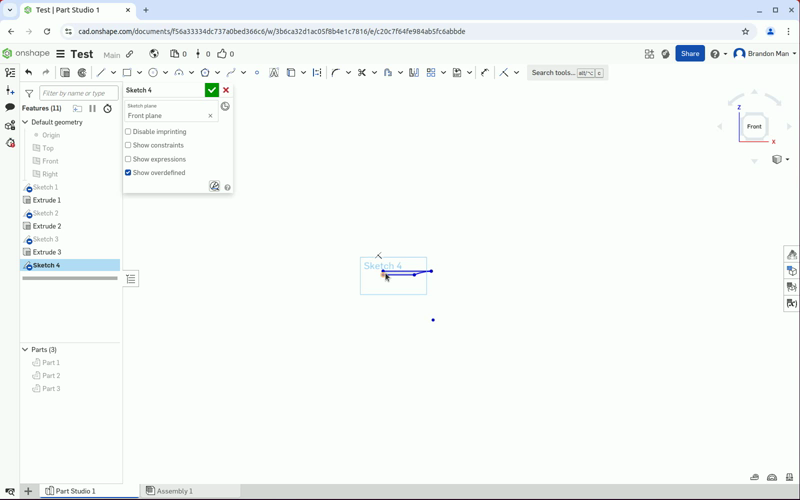
scroll(6)
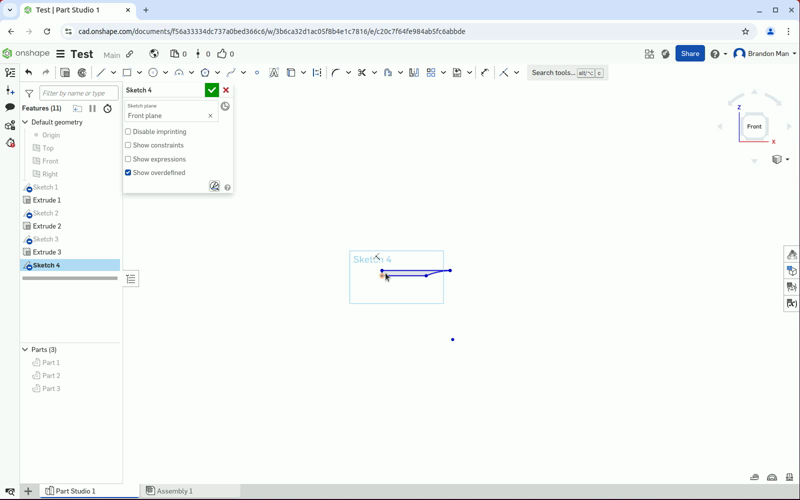
scroll(6)
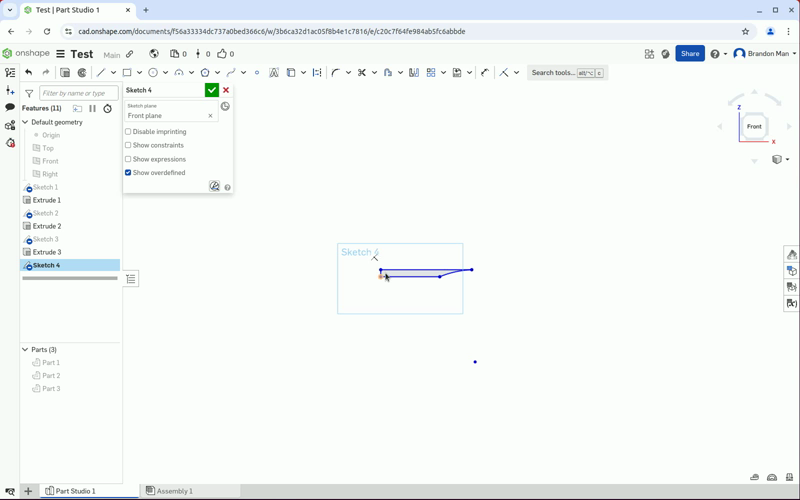
scroll(6)
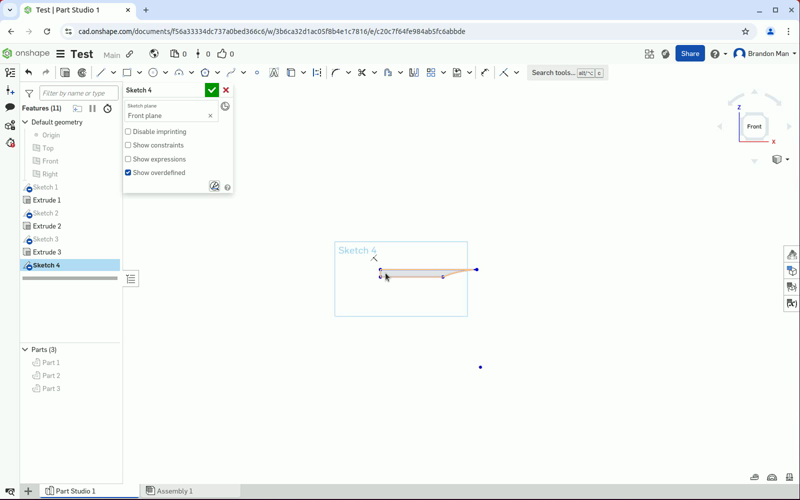
scroll(6)
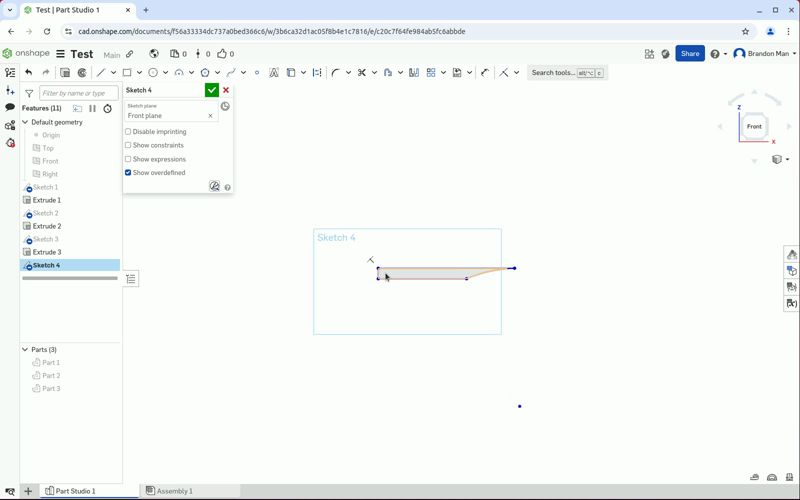
scroll(6)
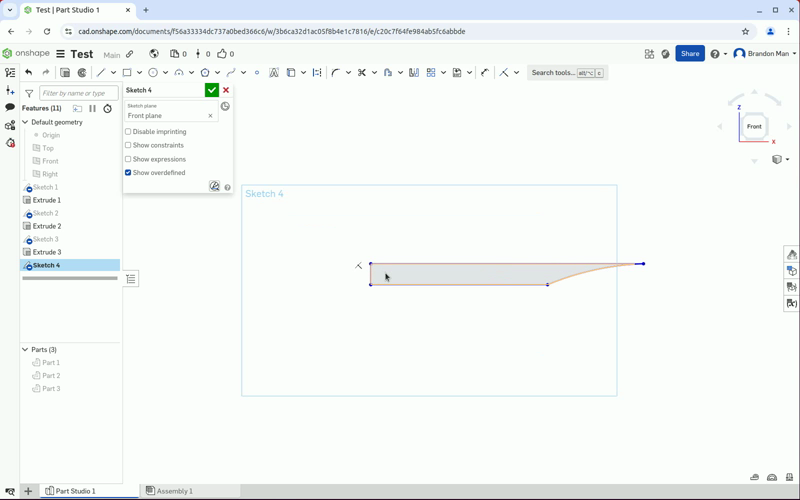
scroll(6)
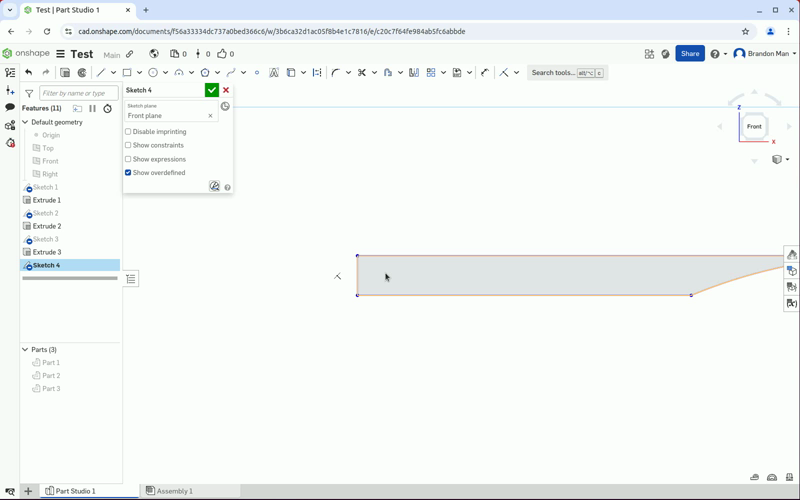
click(385, 272)
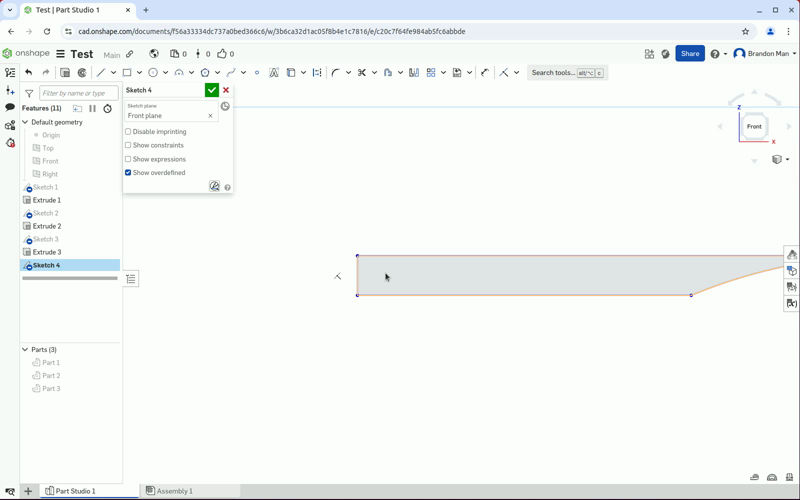
scroll(-6)
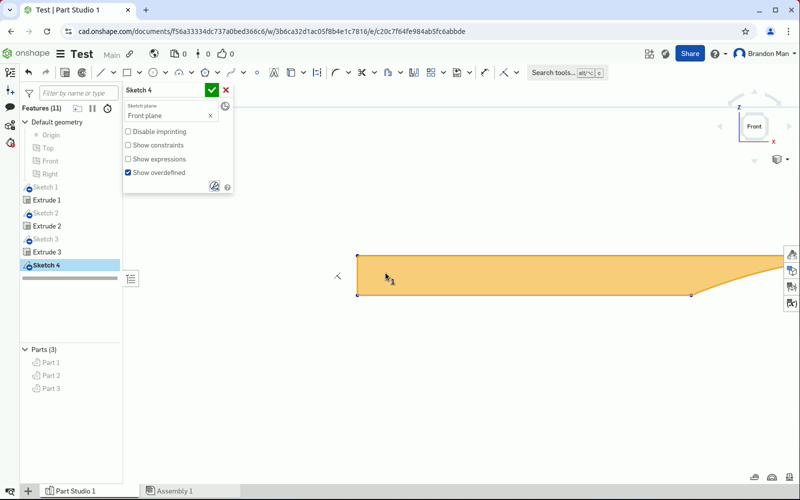
scroll(-6)
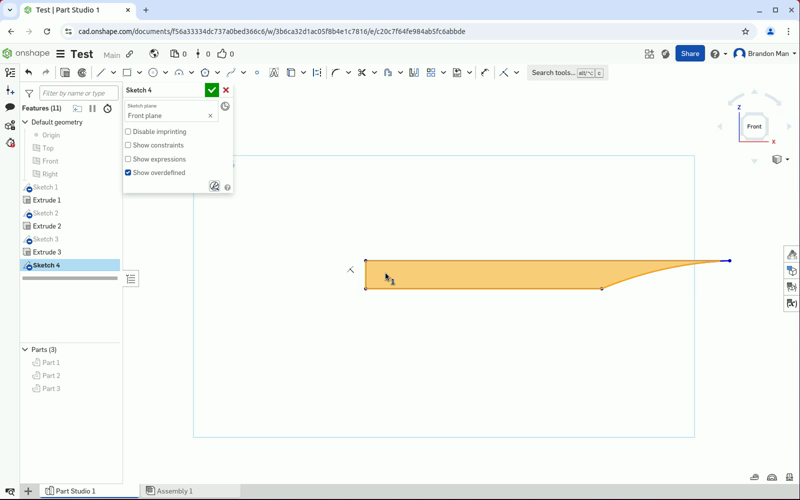
scroll(-6)
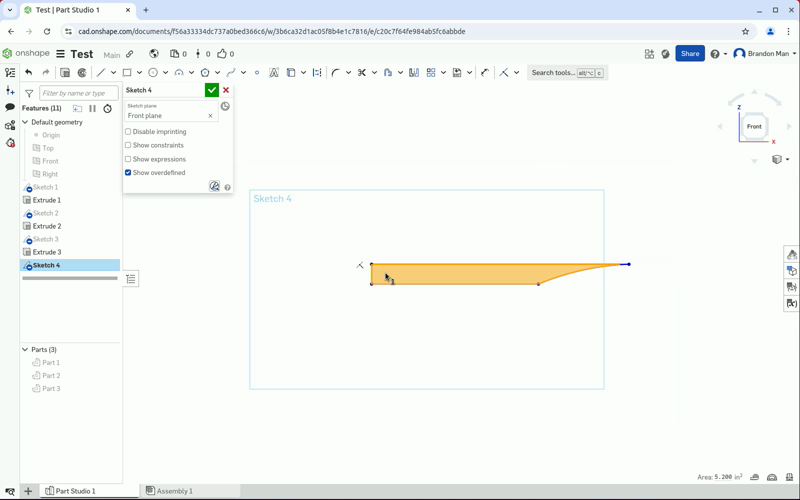
scroll(-6)
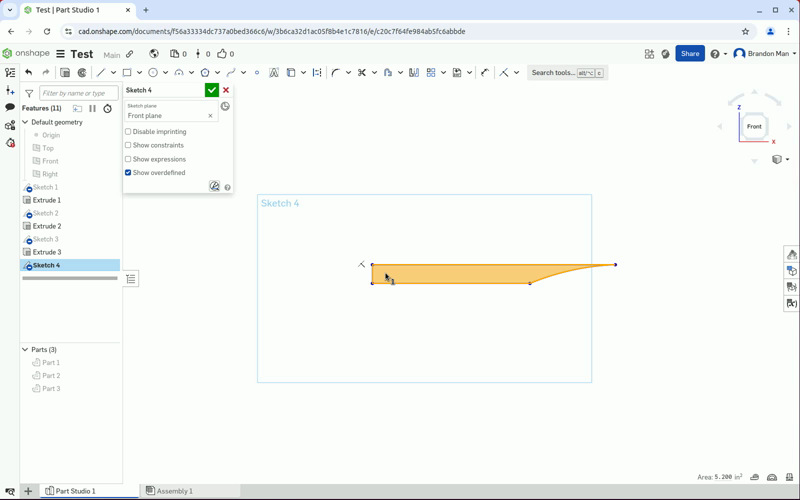
scroll(-6)
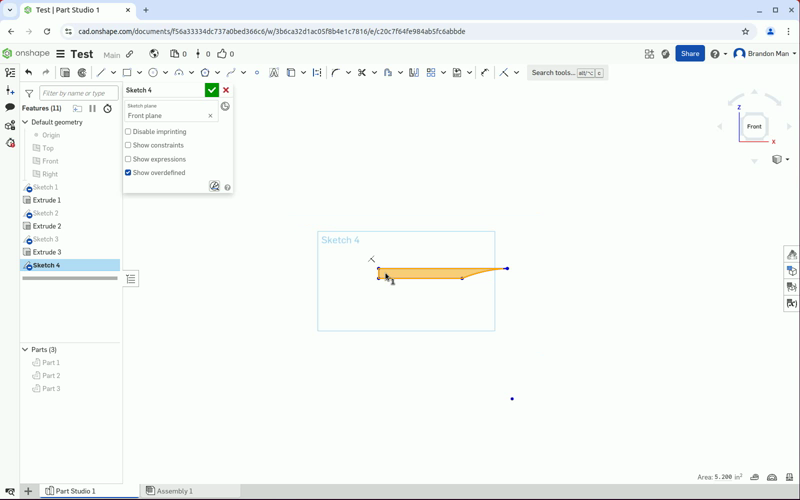
scroll(-6)
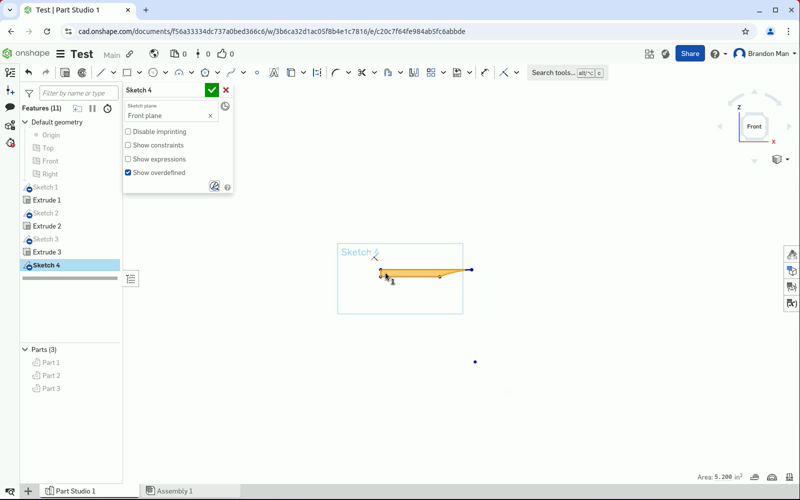
scroll(-6)
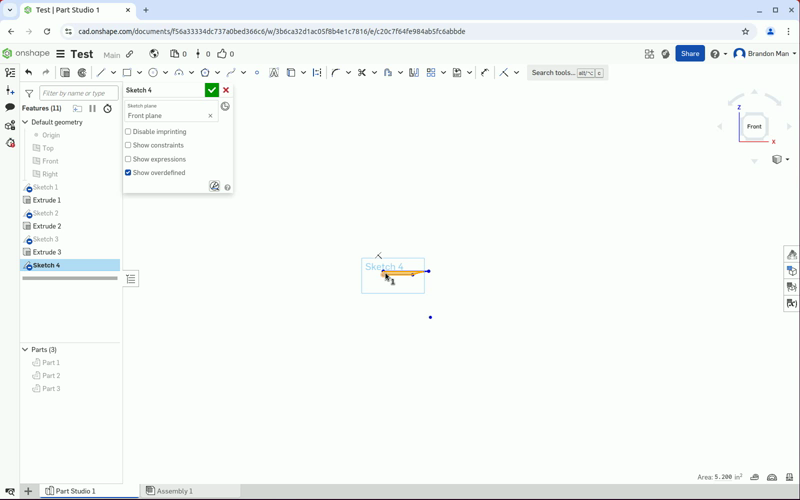
mouse_move(73, 352)
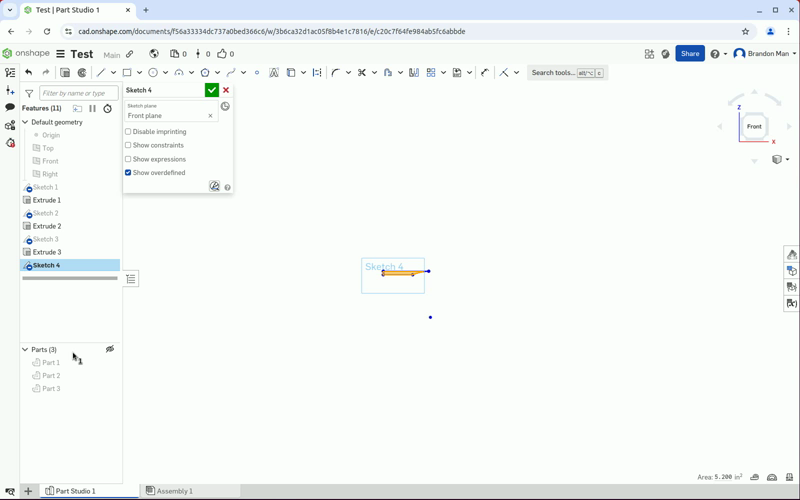
key(shift+y)
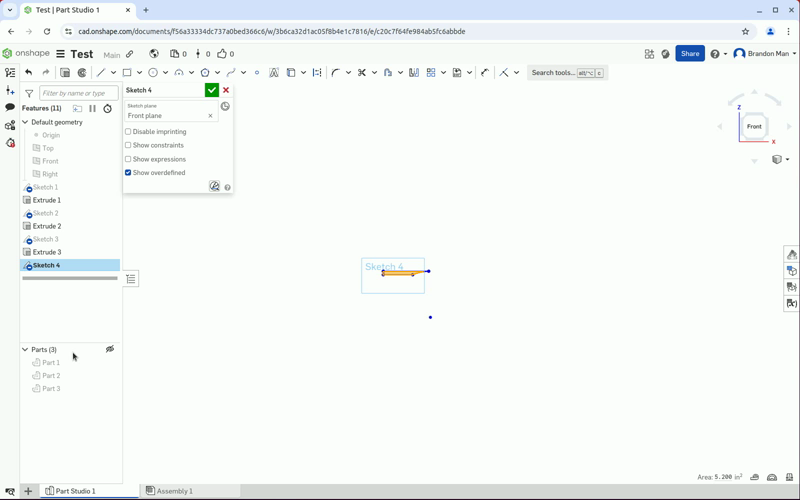
key(shift+e)
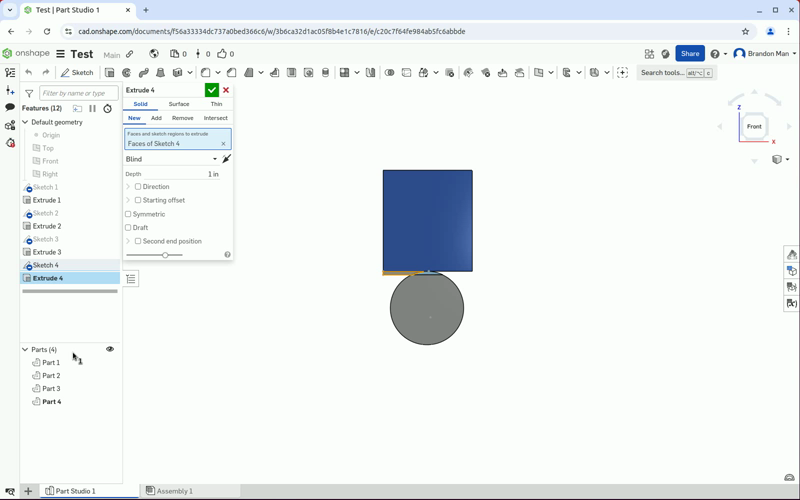
mouse_move(143, 106)
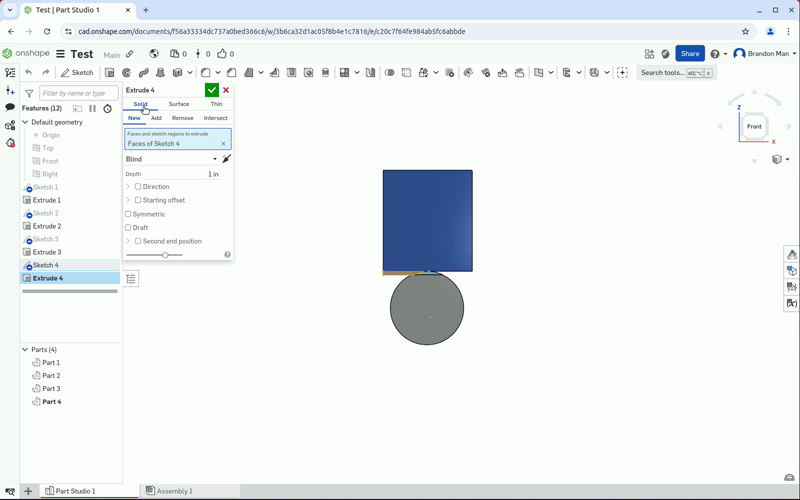
click(143, 106)
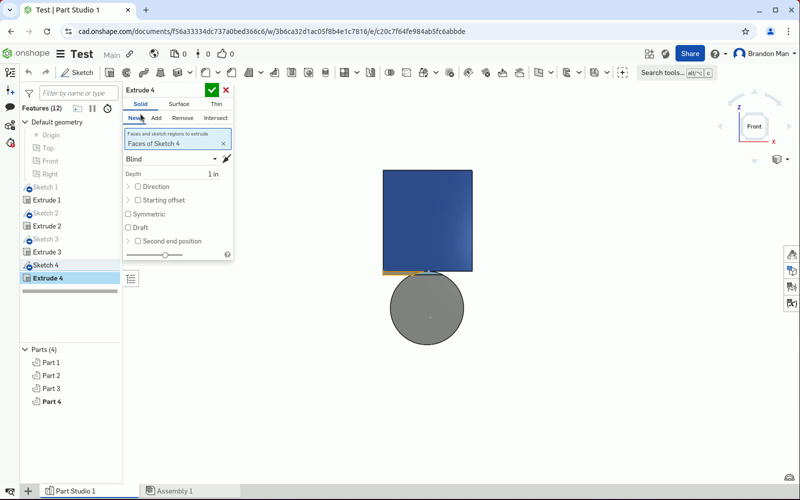
mouse_move(137, 120)
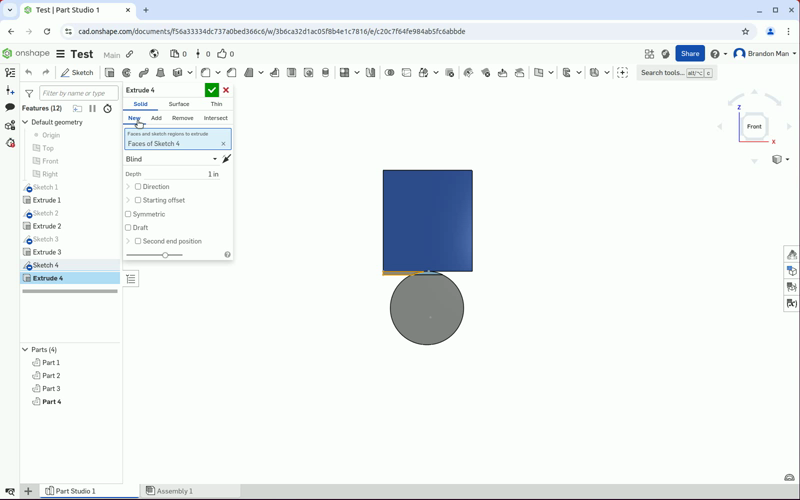
click(137, 120)
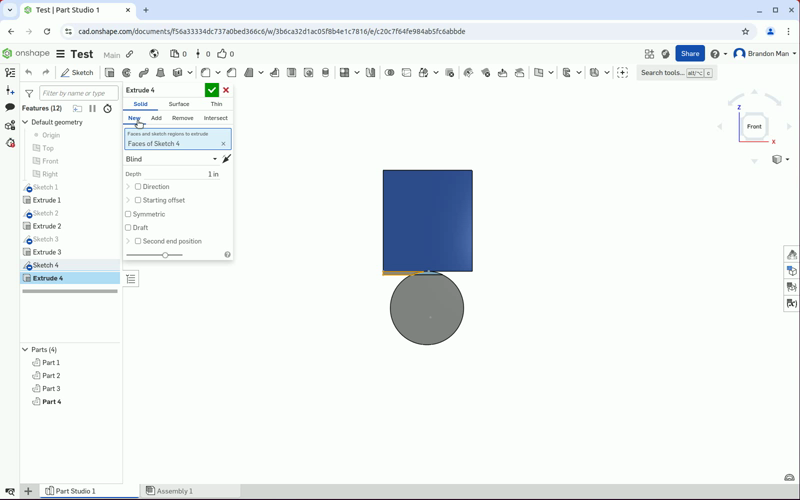
key(tab, 4)
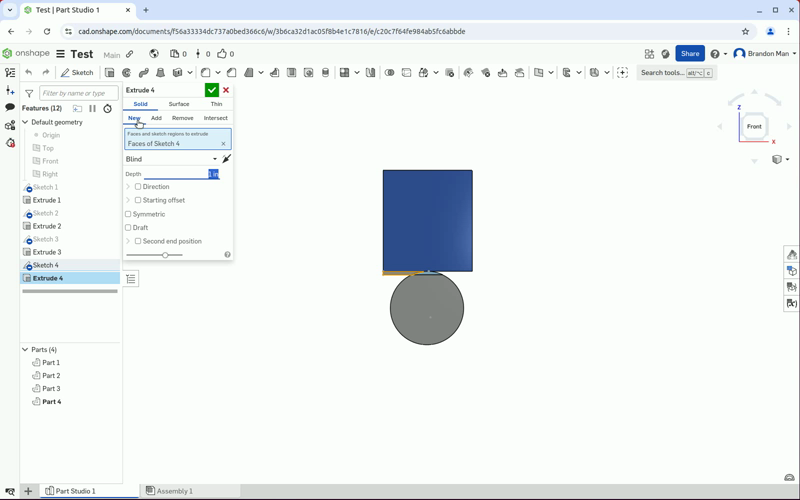
text(23.108)
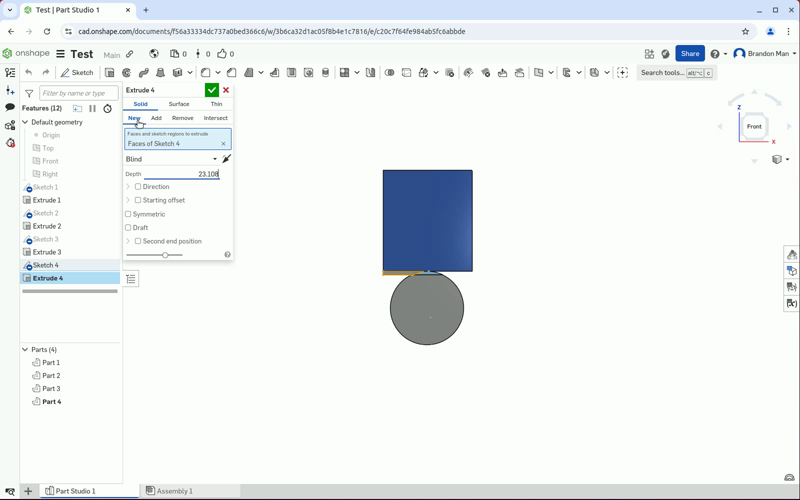
key(tab, 3)
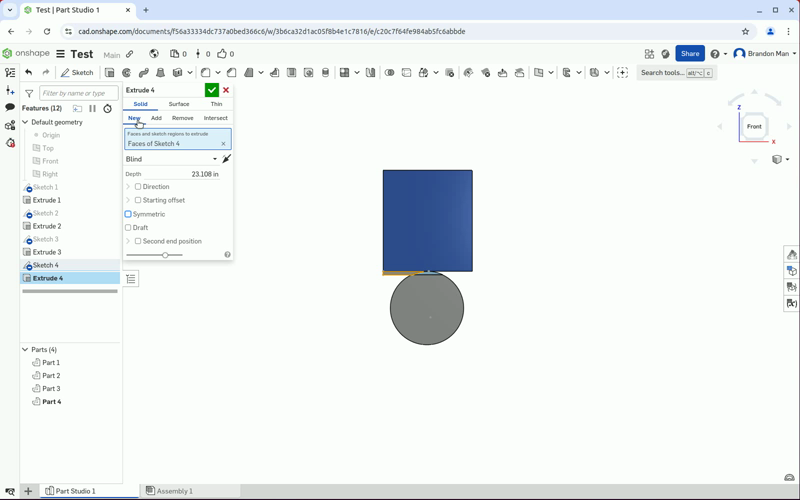
key(space)
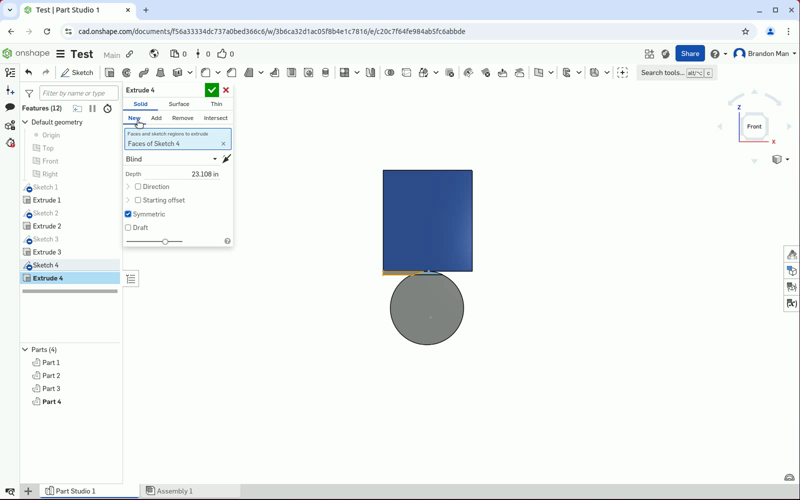
key(enter)
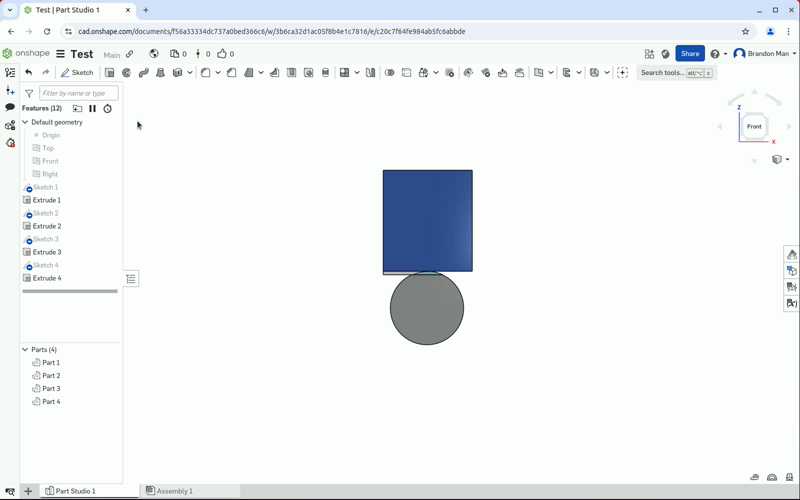
key(shift+h)
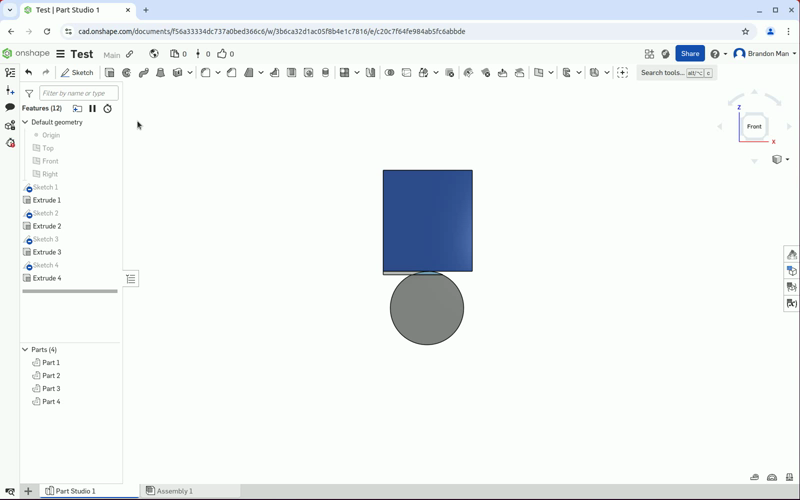
key(shift+h)
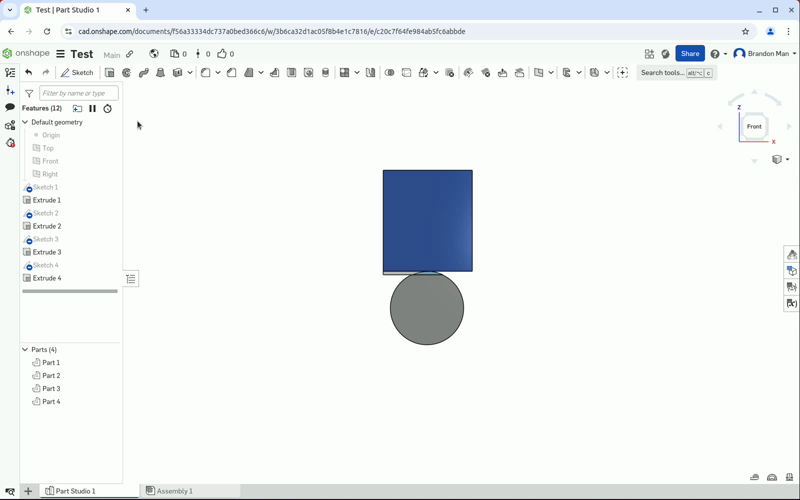
mouse_move(73, 189)
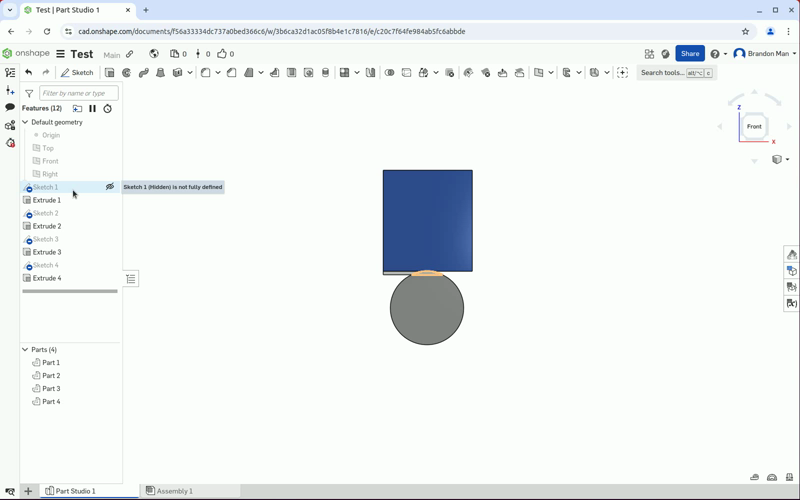
click(73, 189)
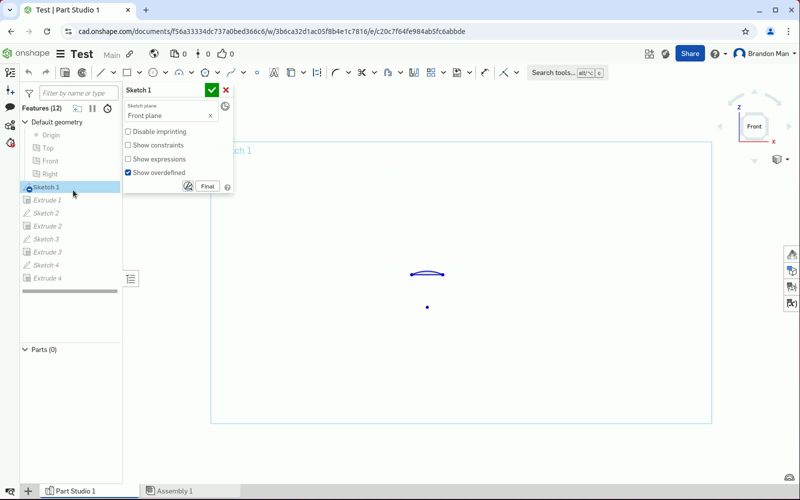
mouse_move(229, 92)
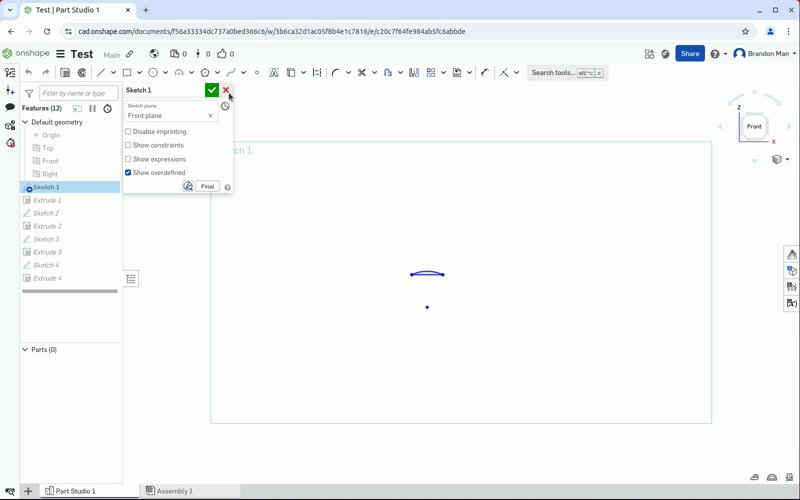
click(229, 92)
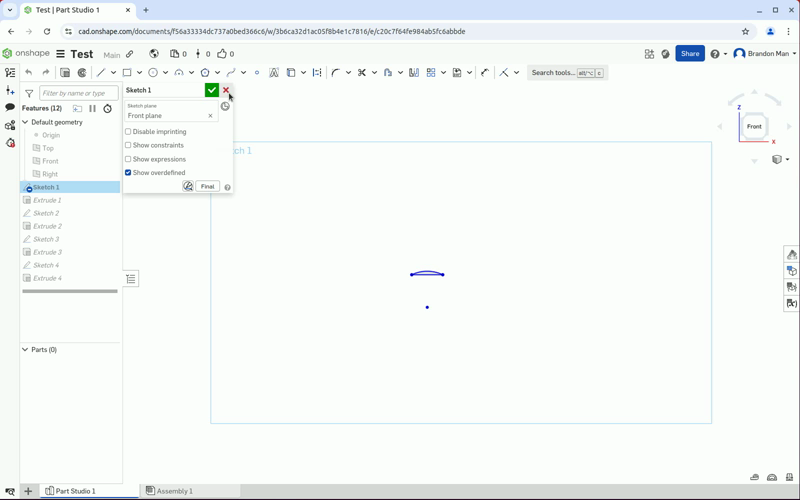
key(shift+s)
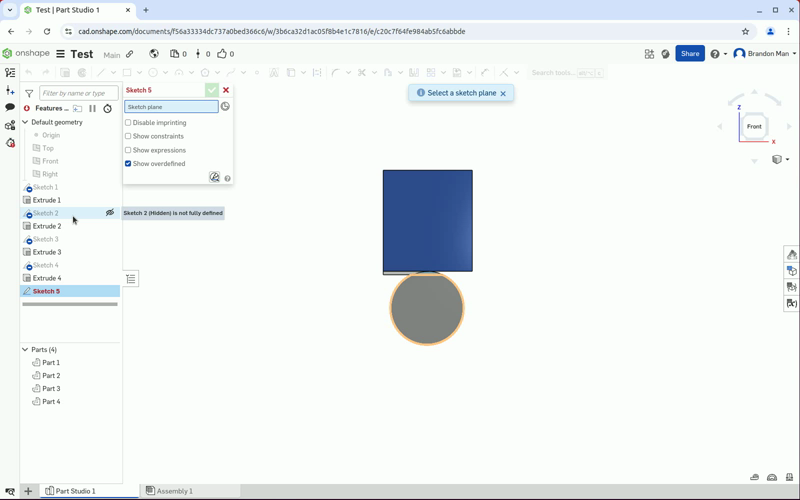
scroll(3)
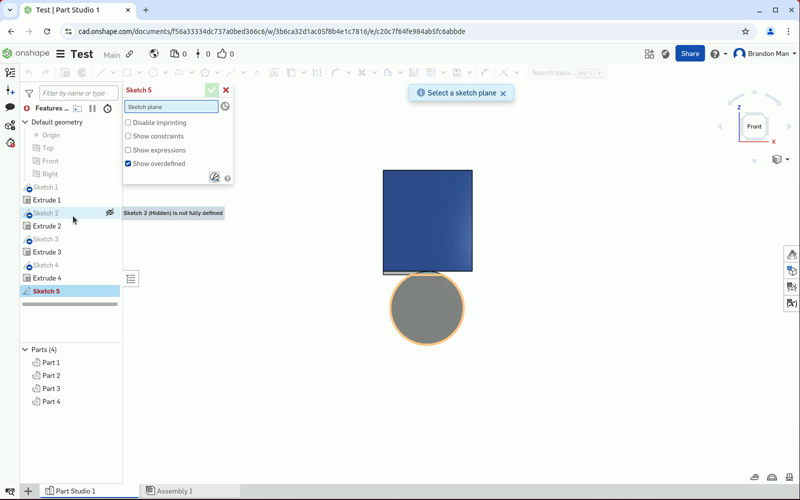
mouse_move(73, 163)
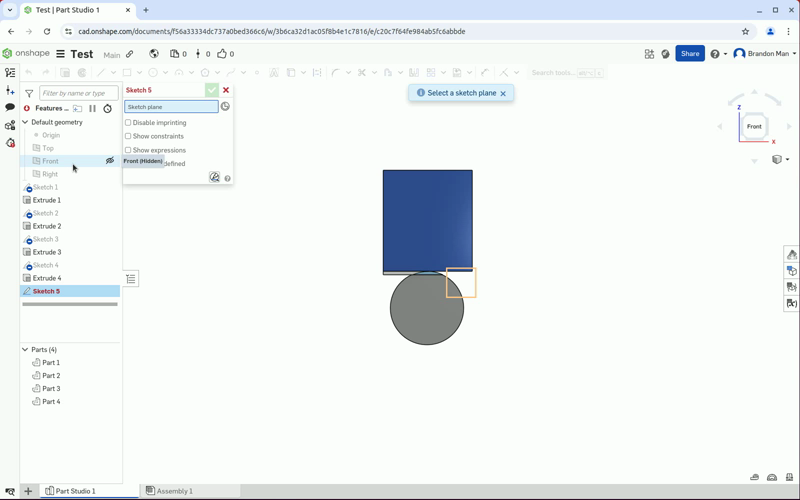
click(73, 163)
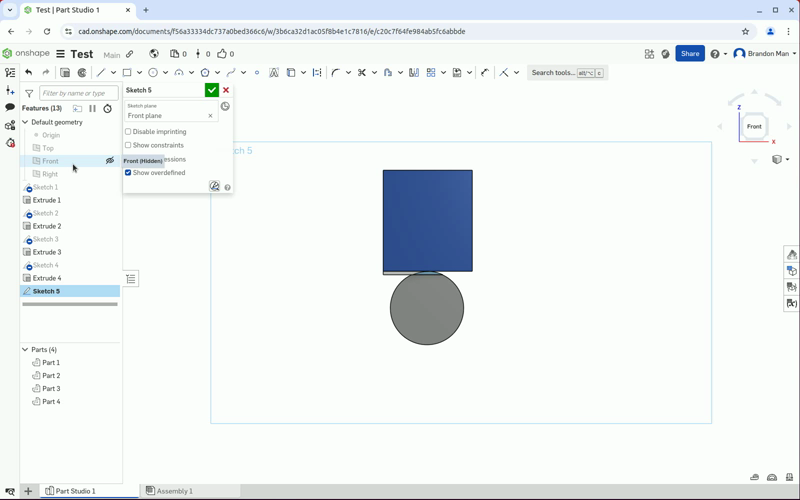
mouse_move(73, 352)
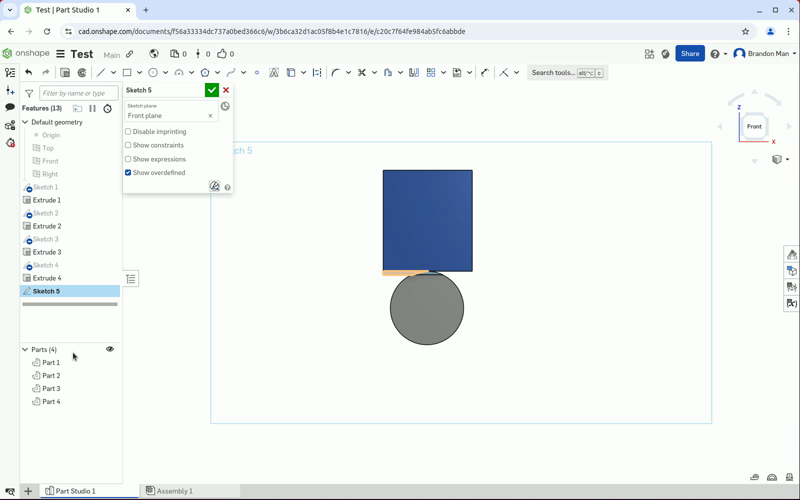
key(y)
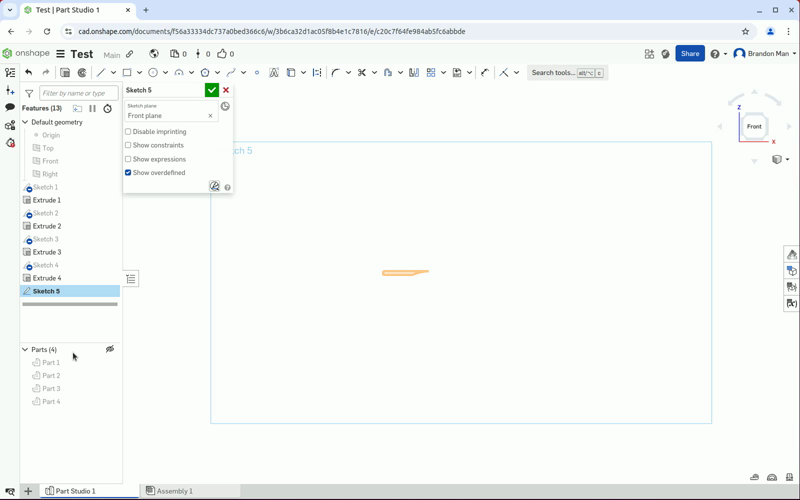
key(a)
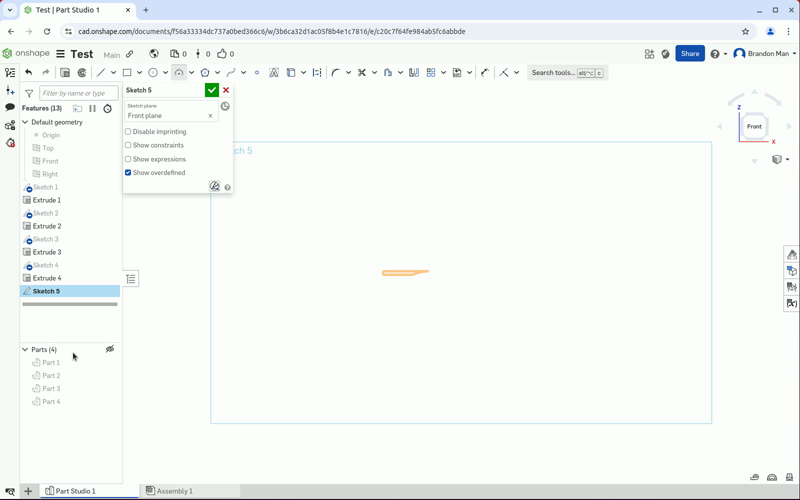
key_down(shift)
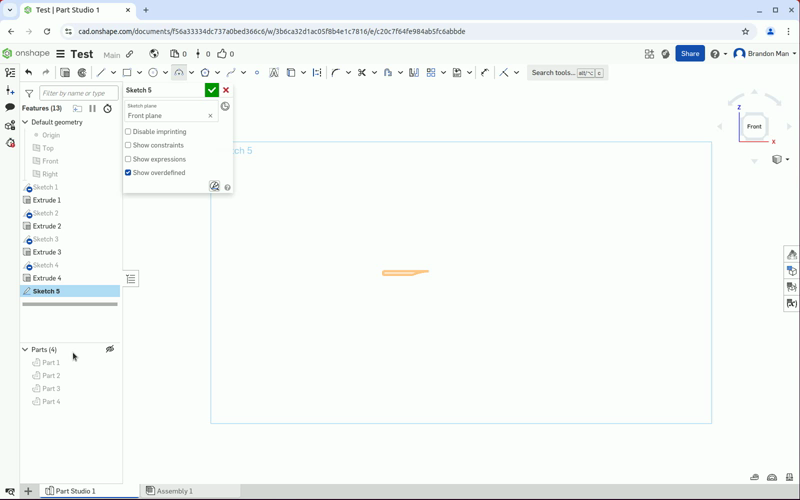
mouse_move(427, 271)
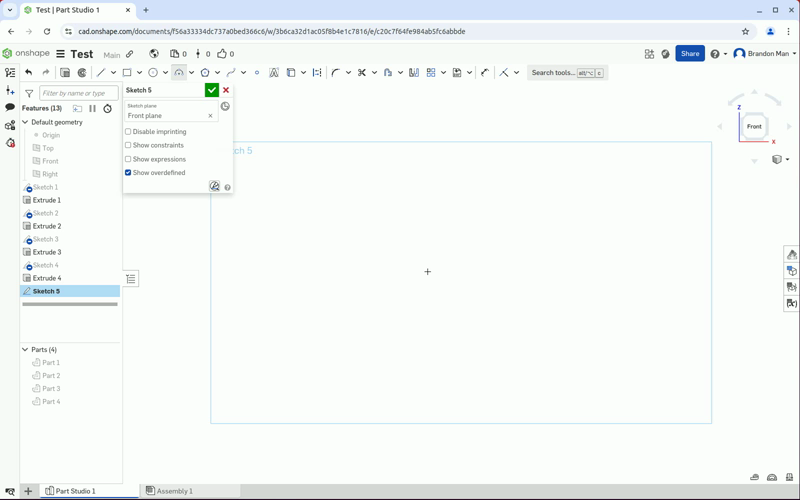
click(427, 271)
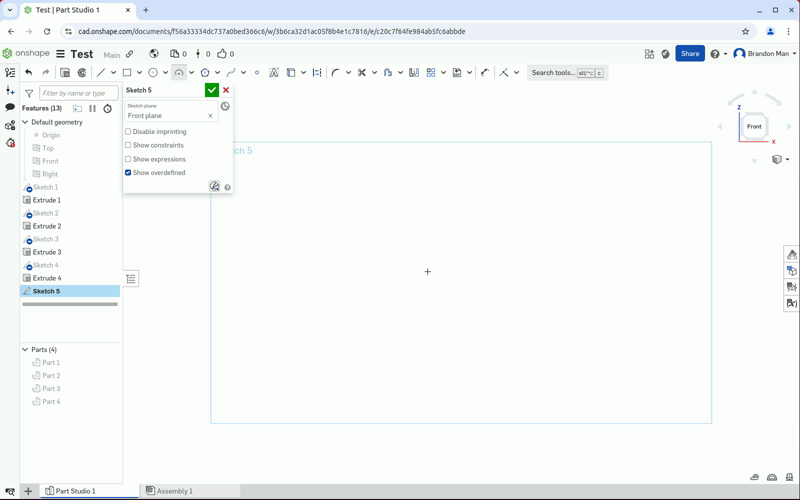
key_up(shift)
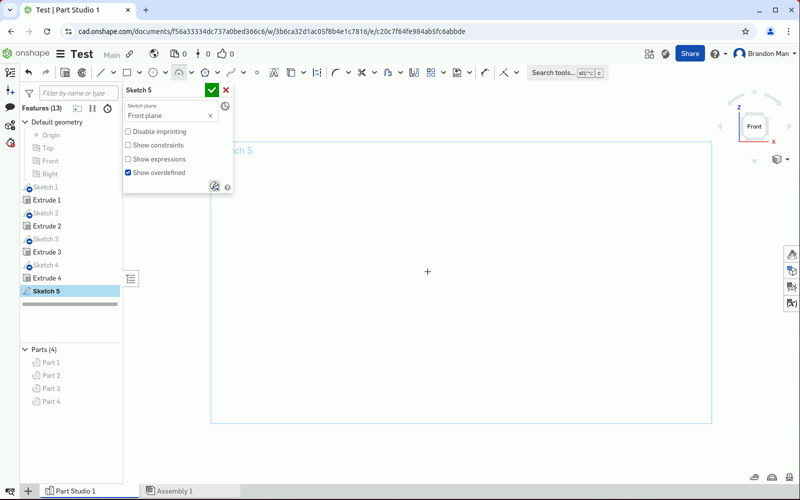
key_down(shift)
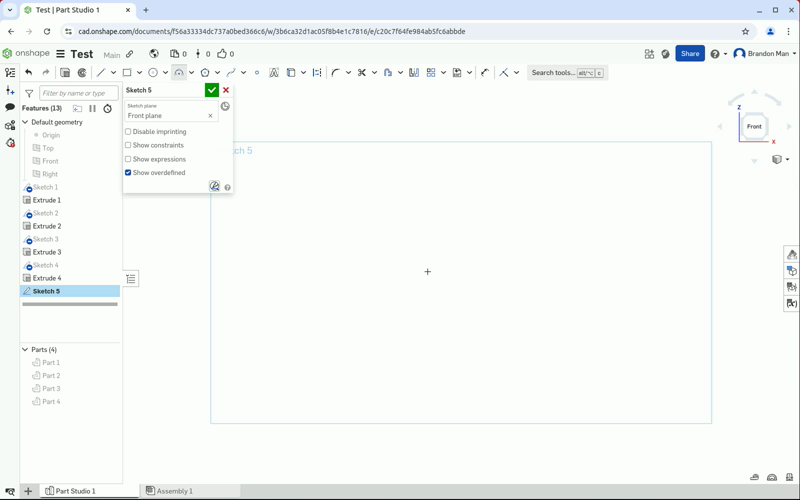
mouse_move(443, 274)
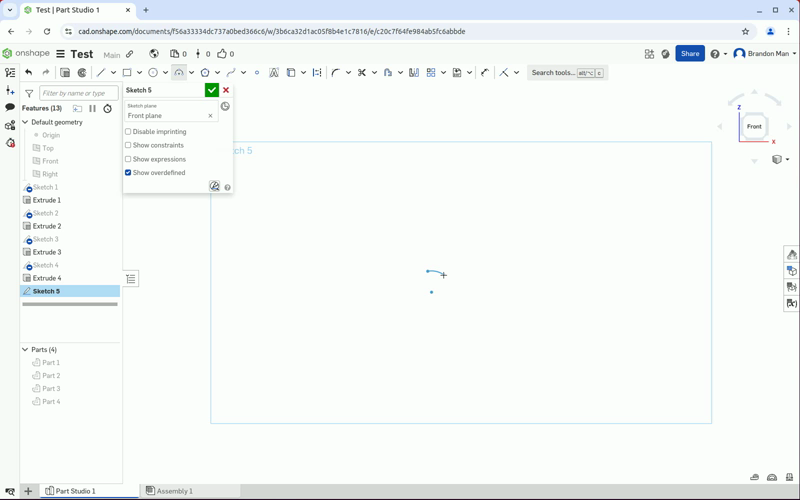
click(443, 274)
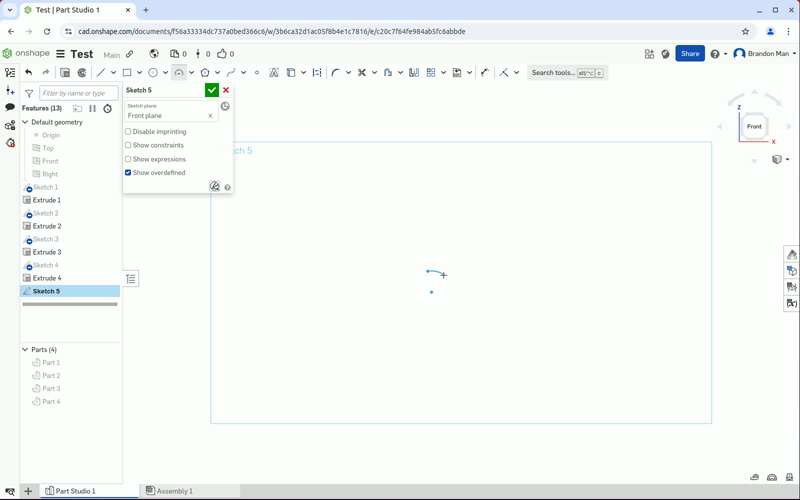
mouse_move(435, 272)
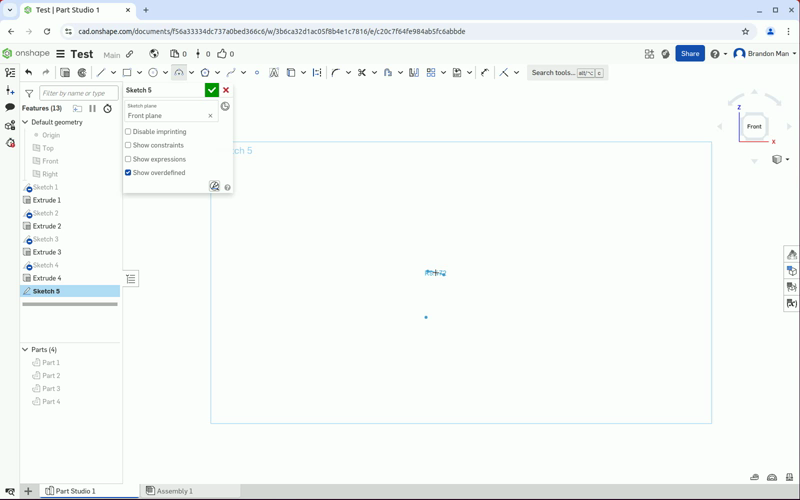
click(435, 272)
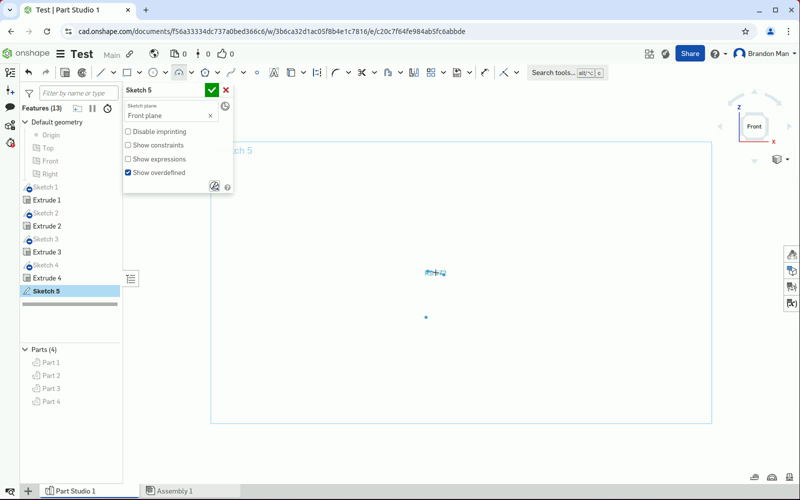
key_up(shift)
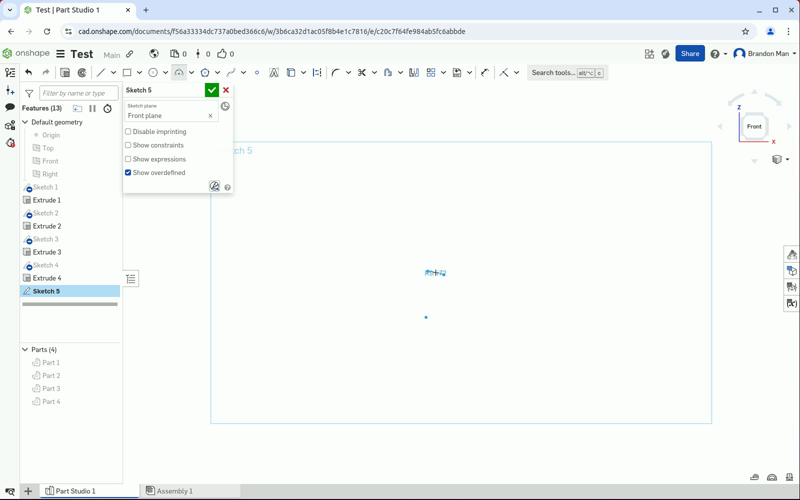
key(esc)
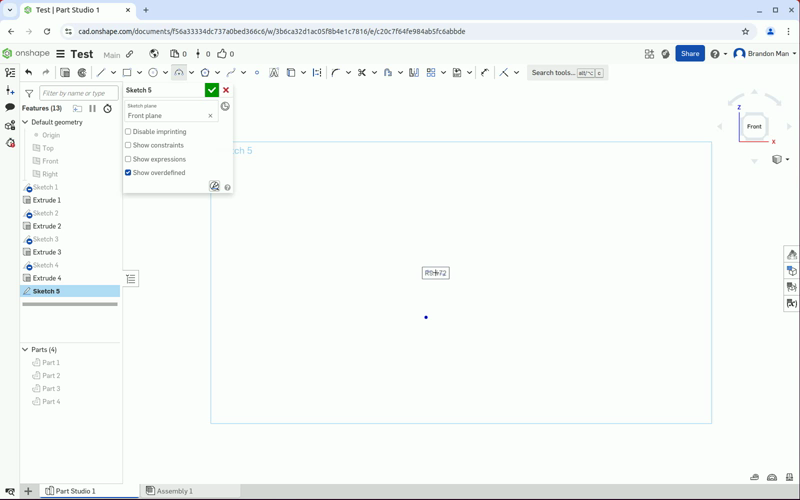
key(l)
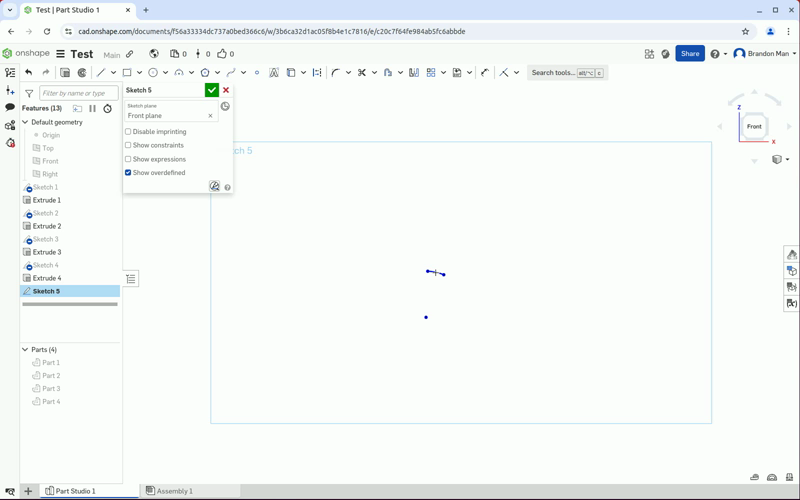
mouse_move(443, 274)
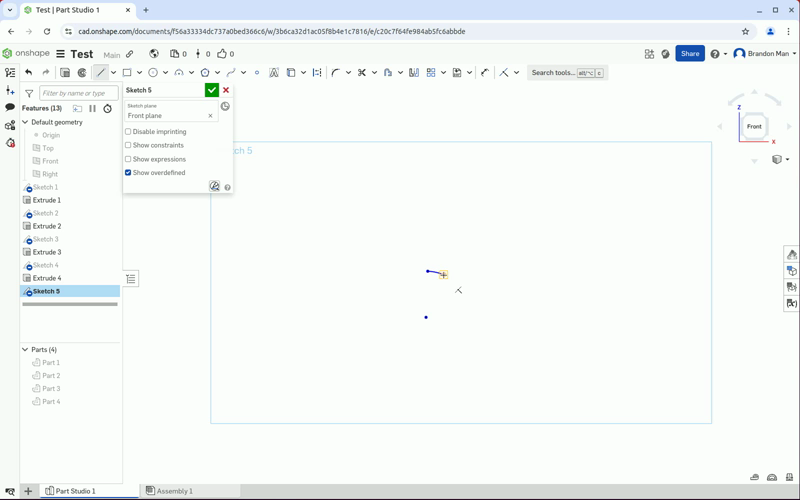
click(443, 274)
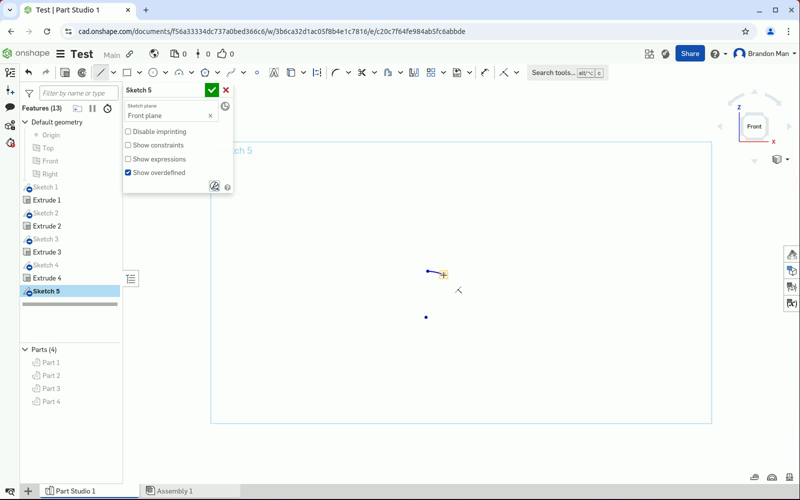
key_down(shift)
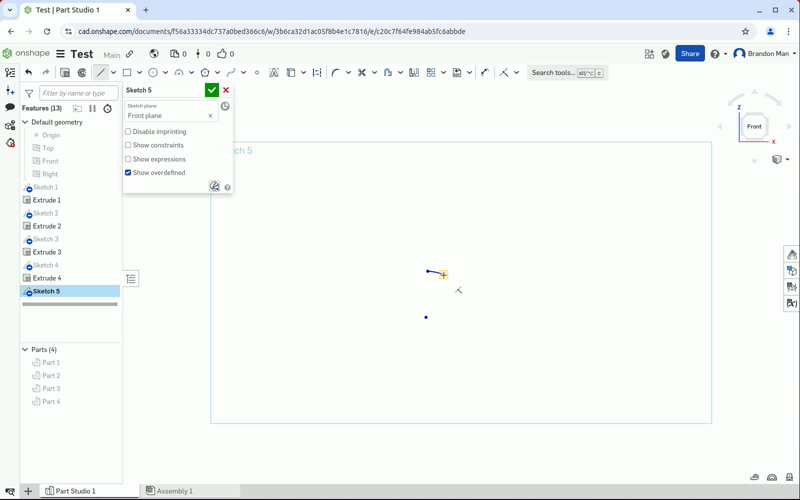
mouse_move(473, 274)
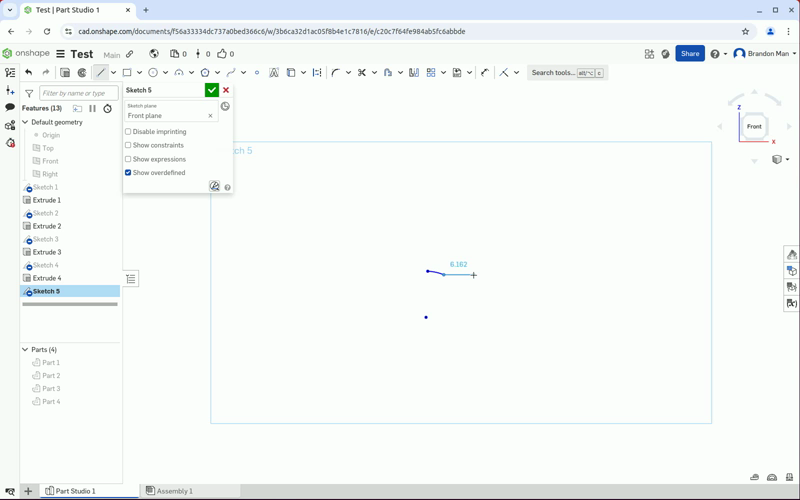
mouse_move(473, 274)
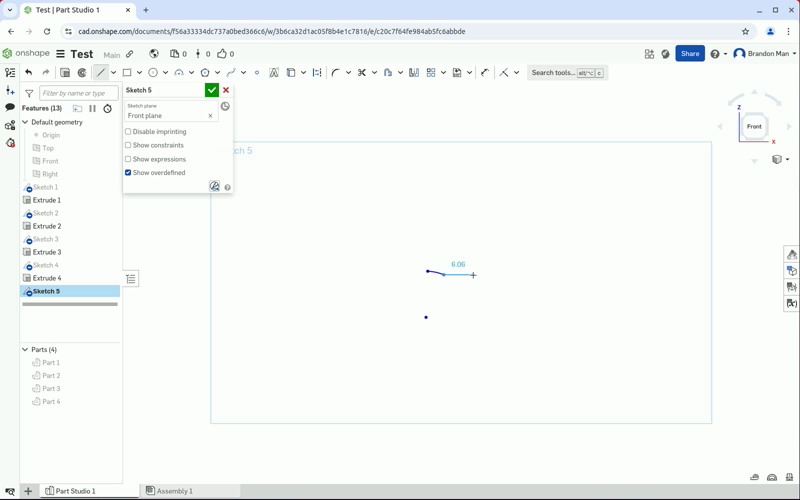
click(473, 274)
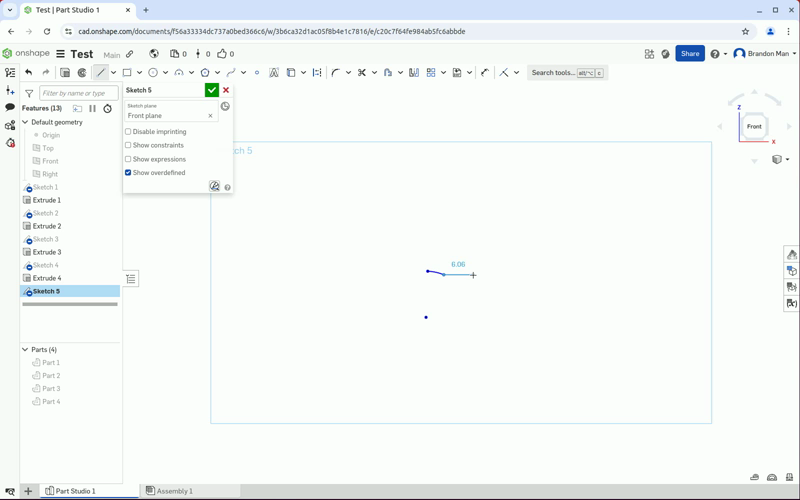
key_up(shift)
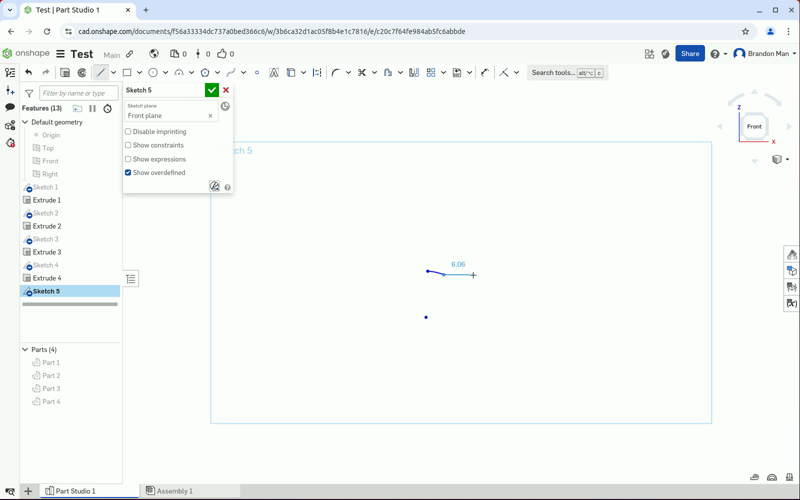
key_down(shift)
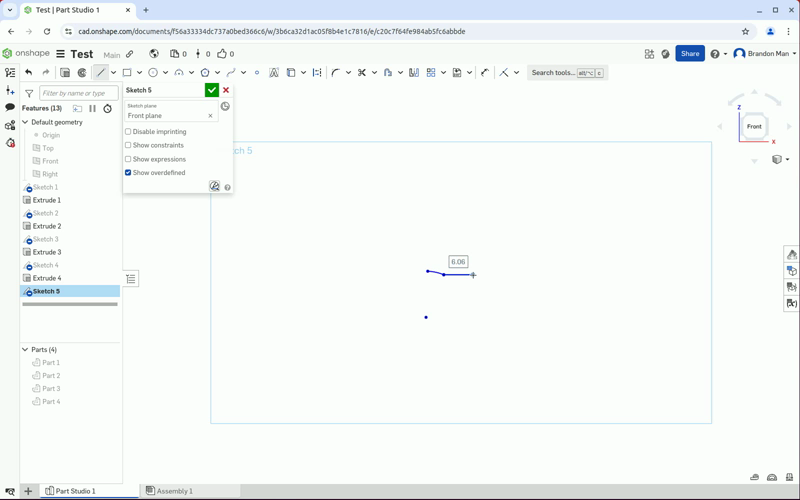
mouse_move(503, 274)
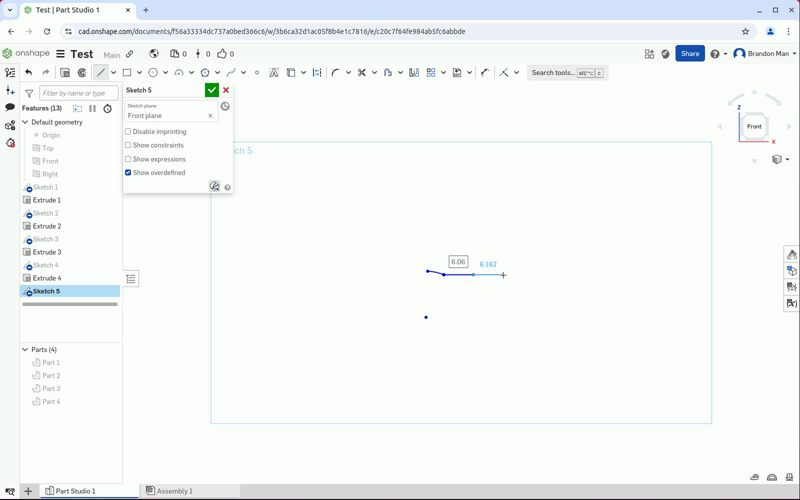
mouse_move(473, 271)
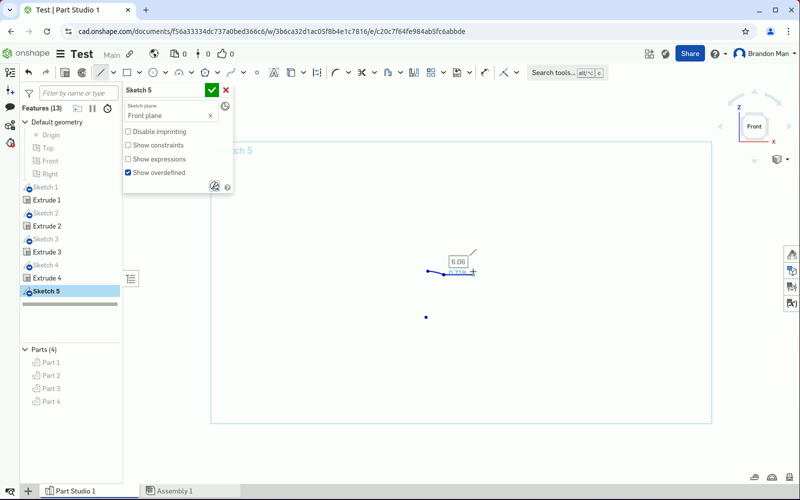
scroll(6)
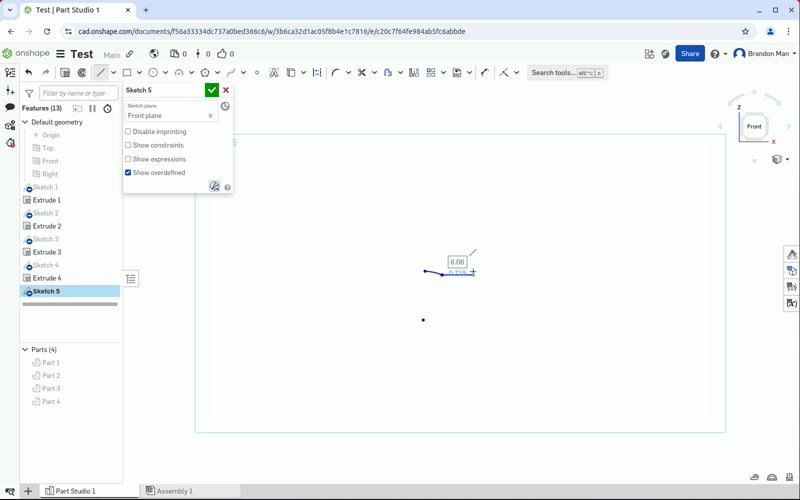
scroll(6)
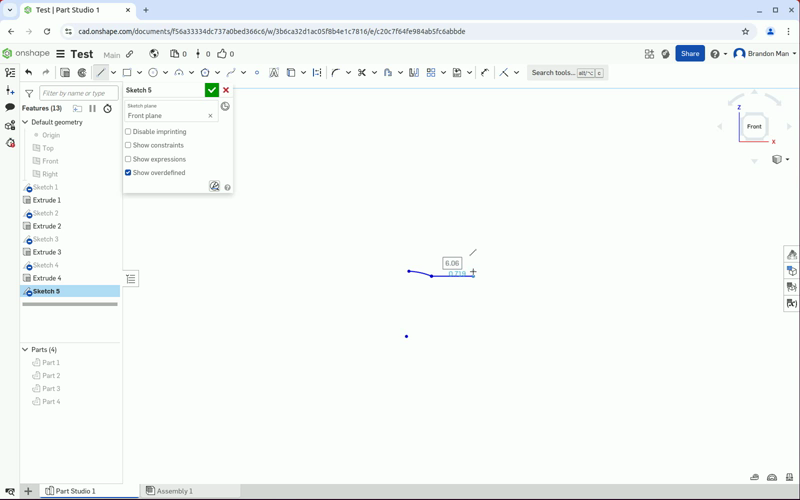
scroll(6)
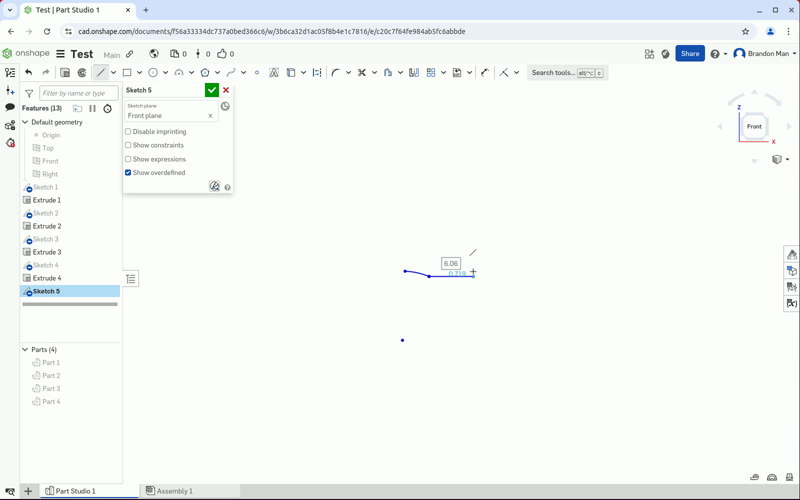
scroll(6)
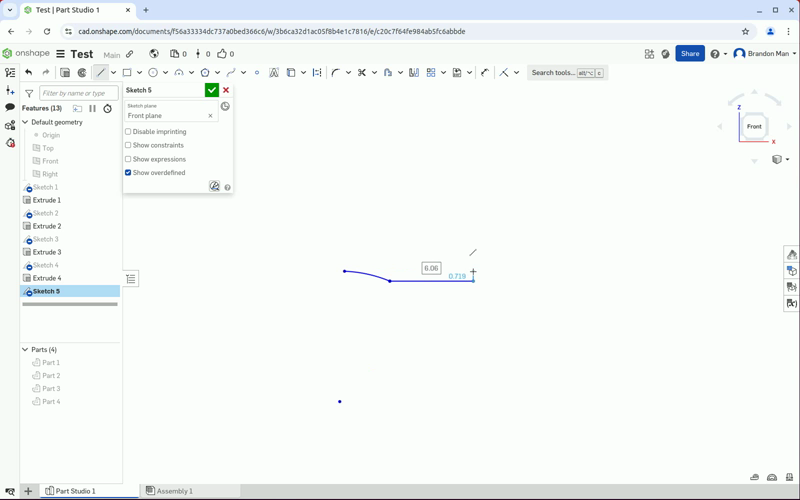
scroll(6)
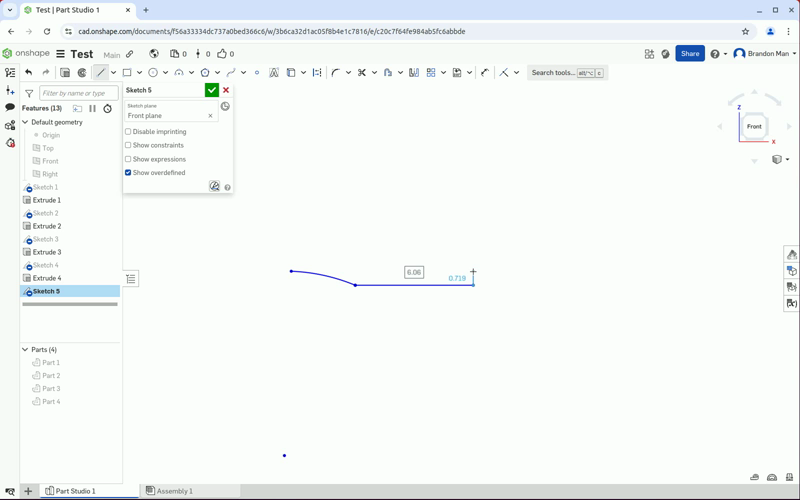
scroll(6)
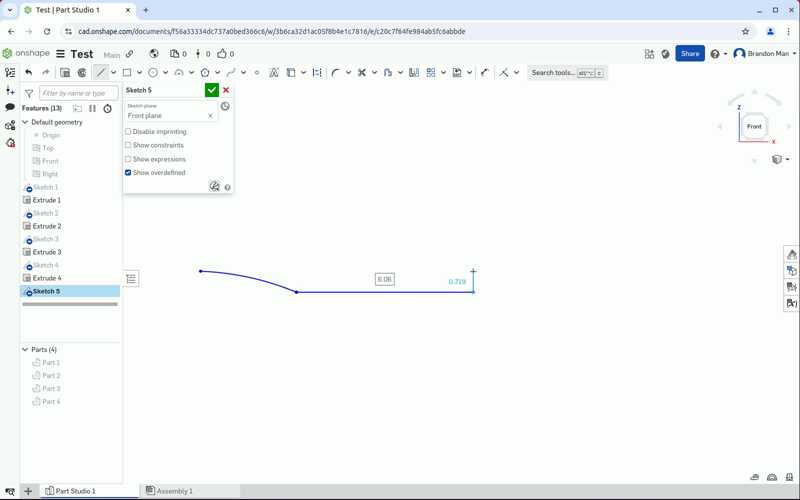
scroll(6)
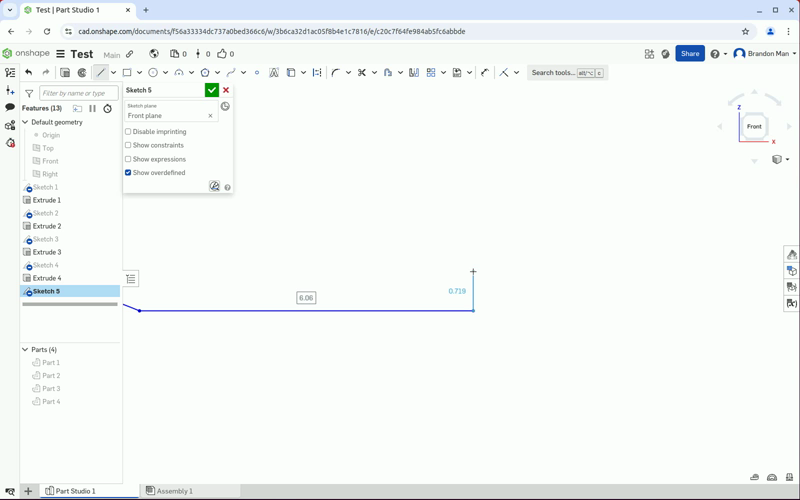
click(473, 271)
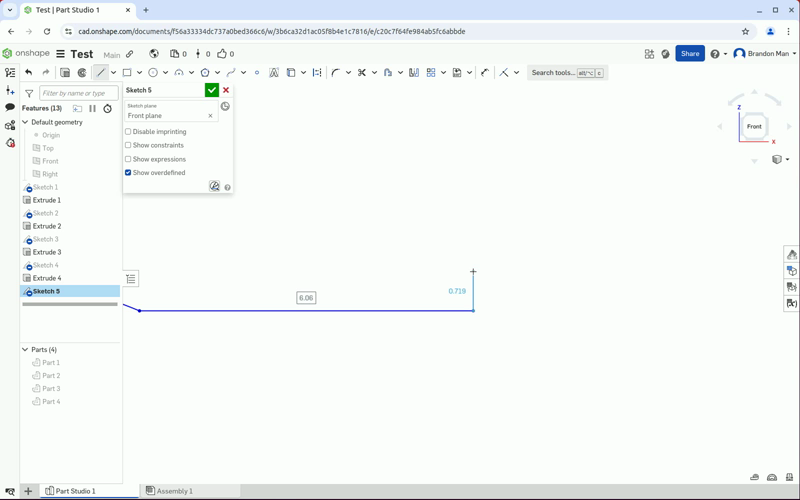
scroll(-6)
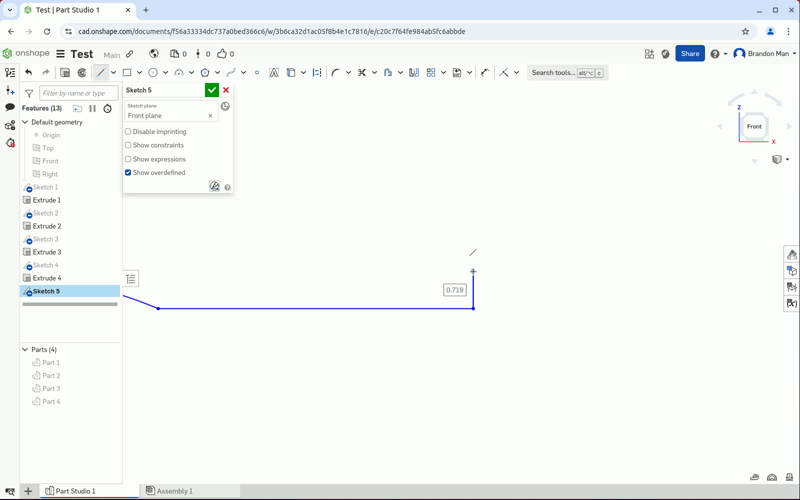
scroll(-6)
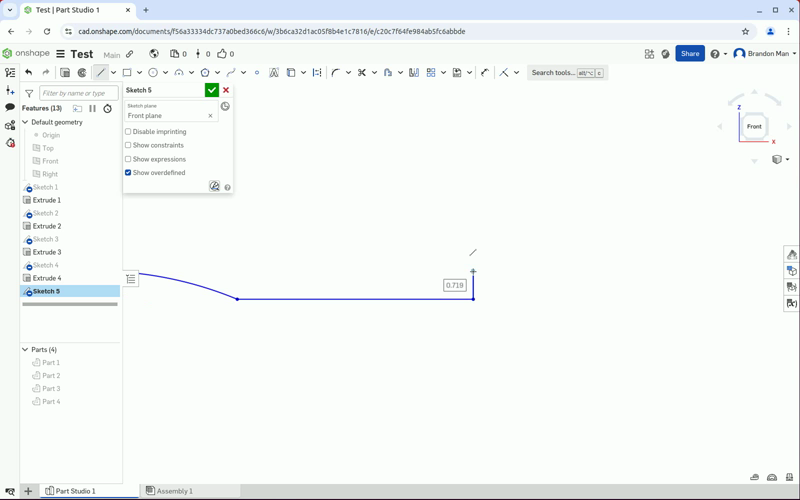
scroll(-6)
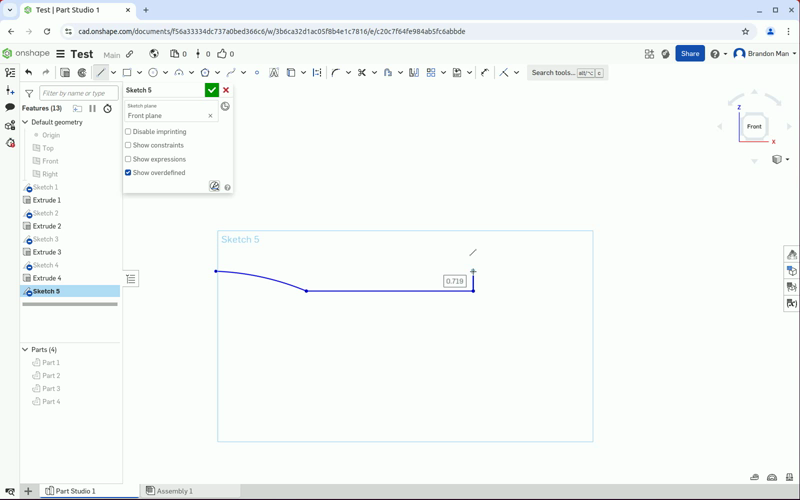
scroll(-6)
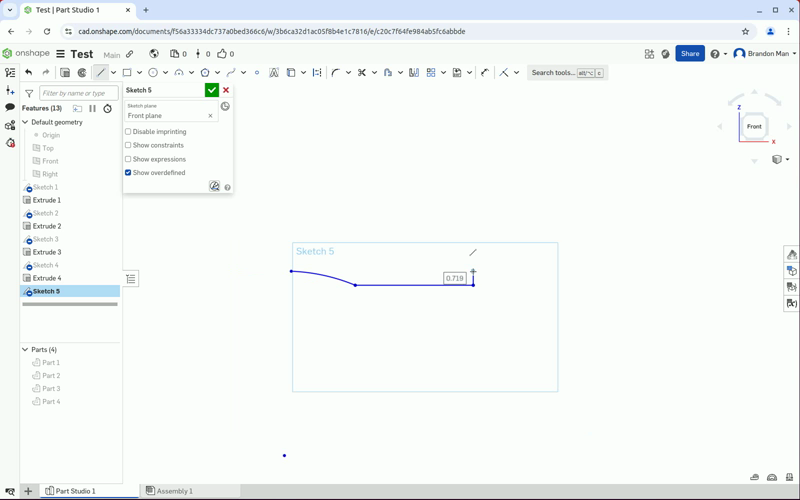
scroll(-6)
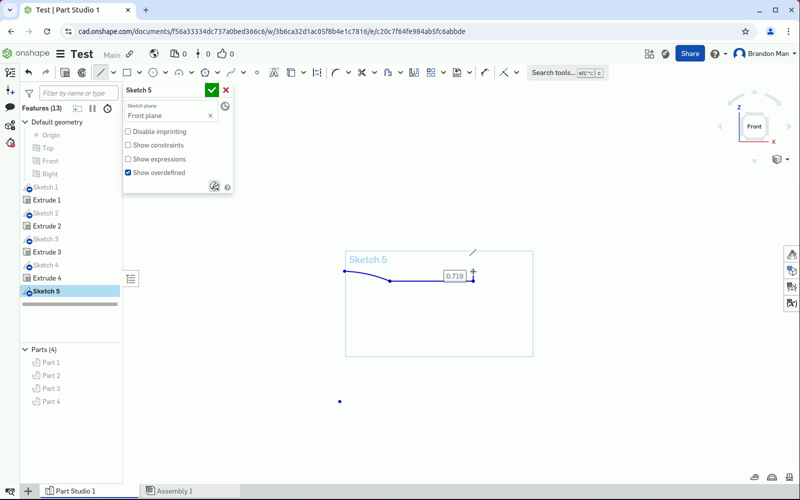
scroll(-6)
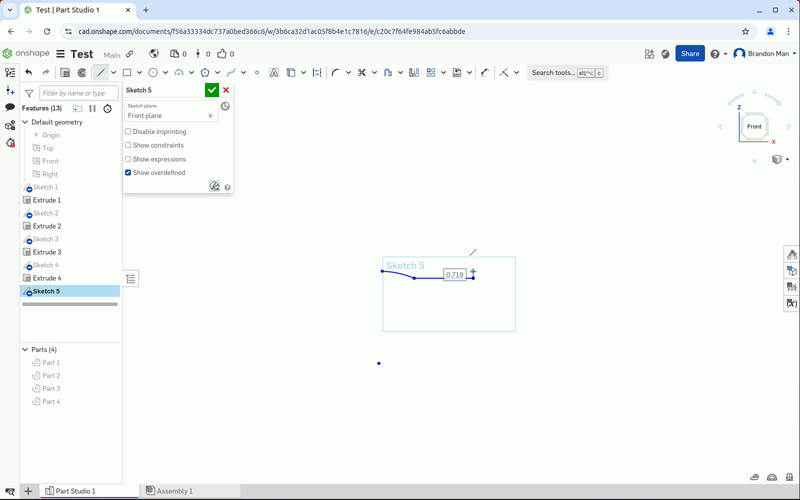
scroll(-6)
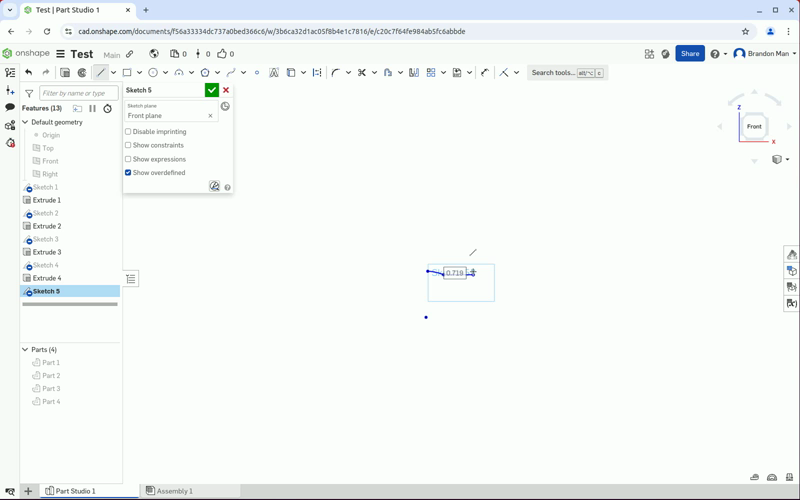
key_up(shift)
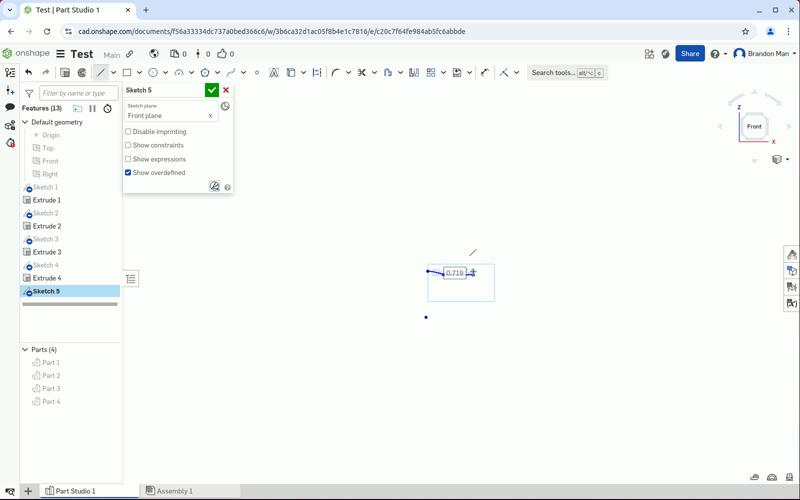
mouse_move(503, 271)
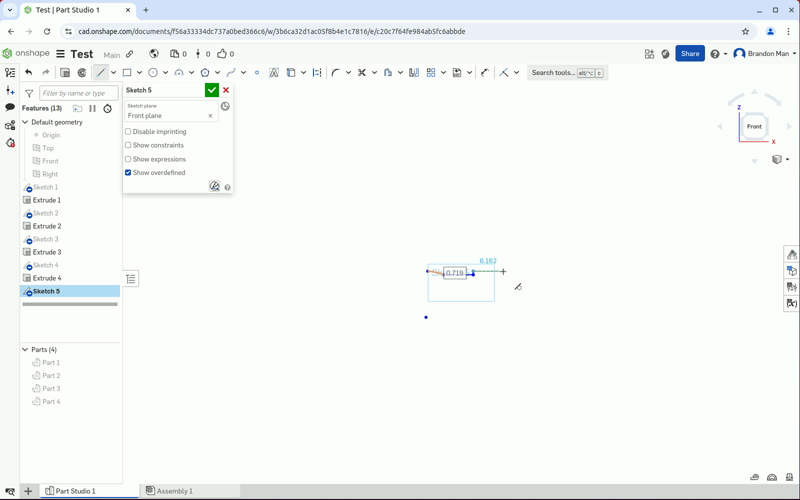
key_down(shift)
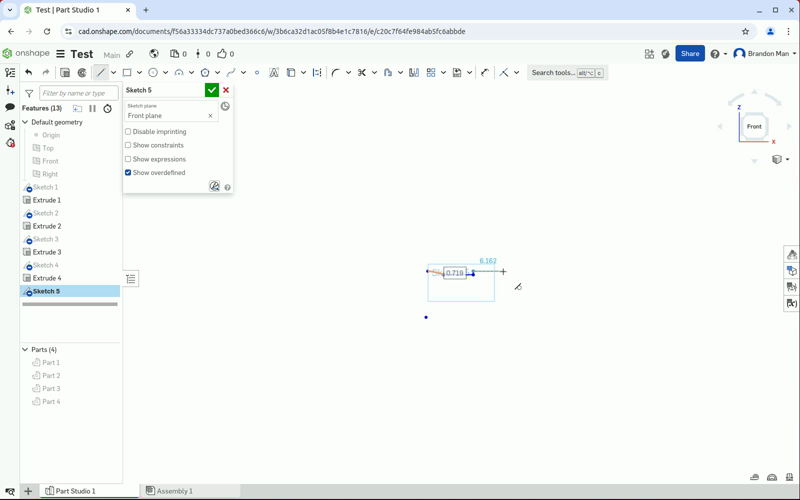
mouse_move(427, 271)
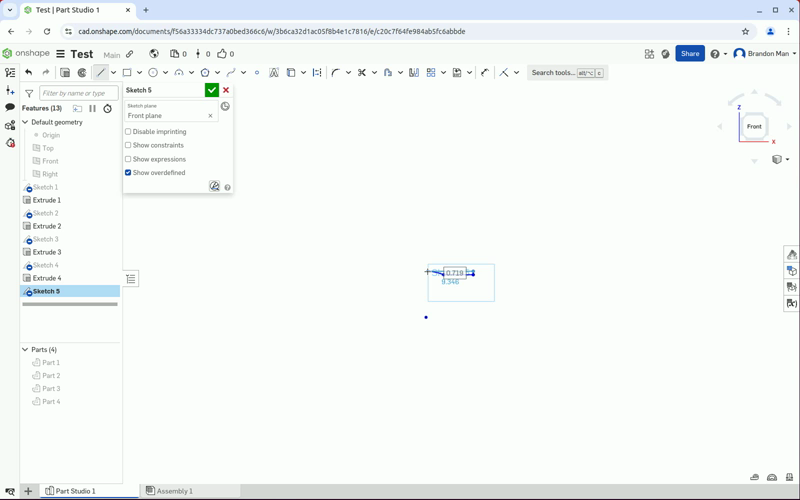
key_up(shift)
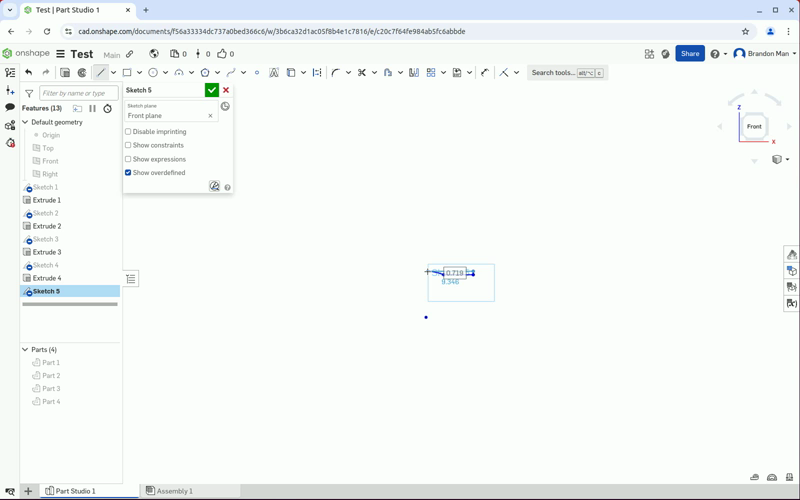
click(427, 271)
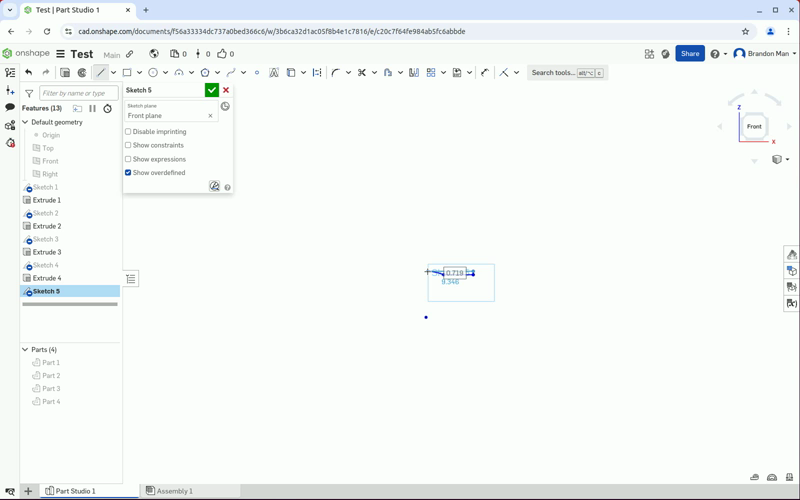
key(esc)
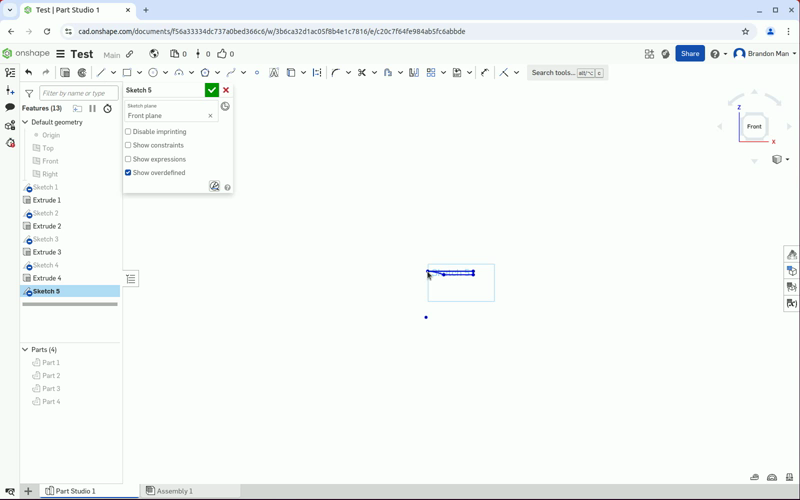
mouse_move(451, 273)
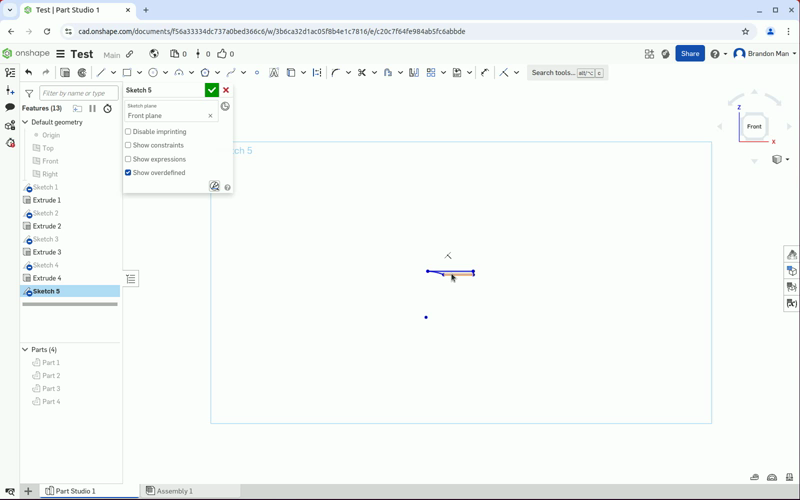
scroll(6)
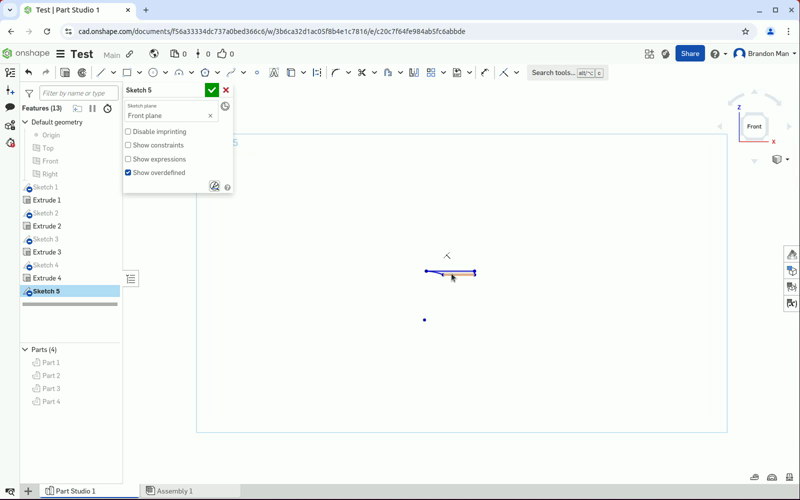
scroll(6)
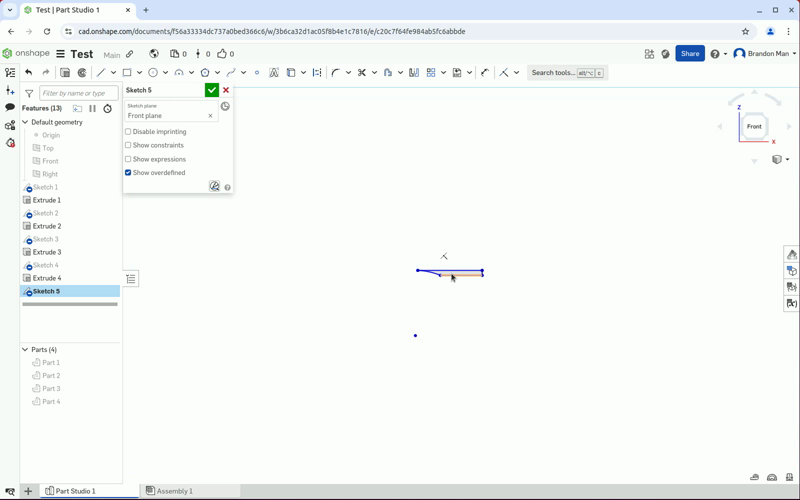
scroll(6)
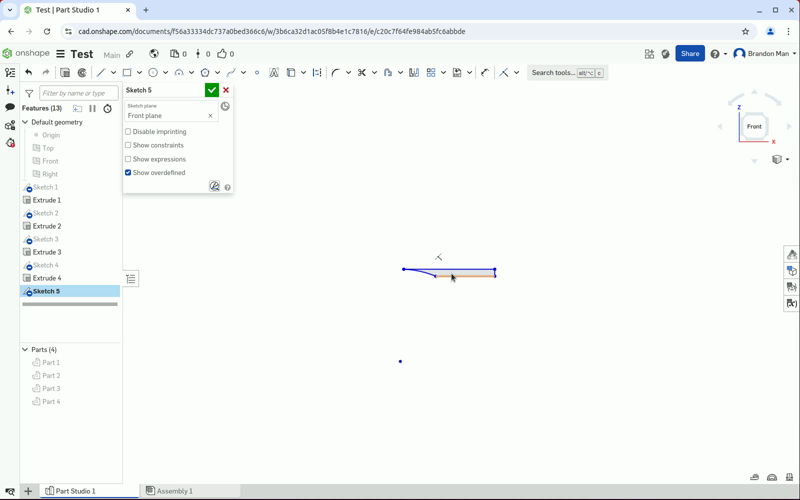
scroll(6)
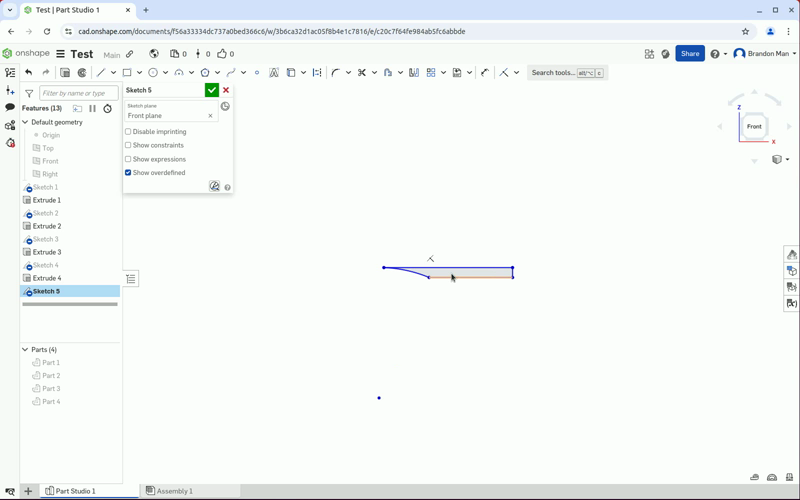
scroll(6)
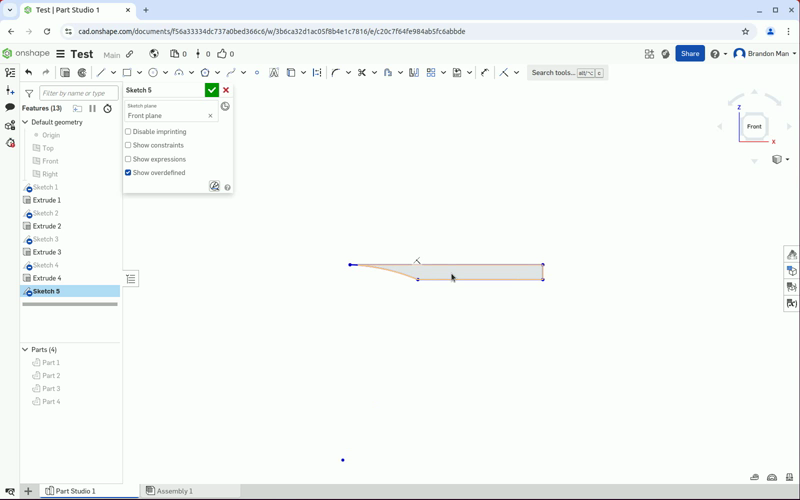
scroll(6)
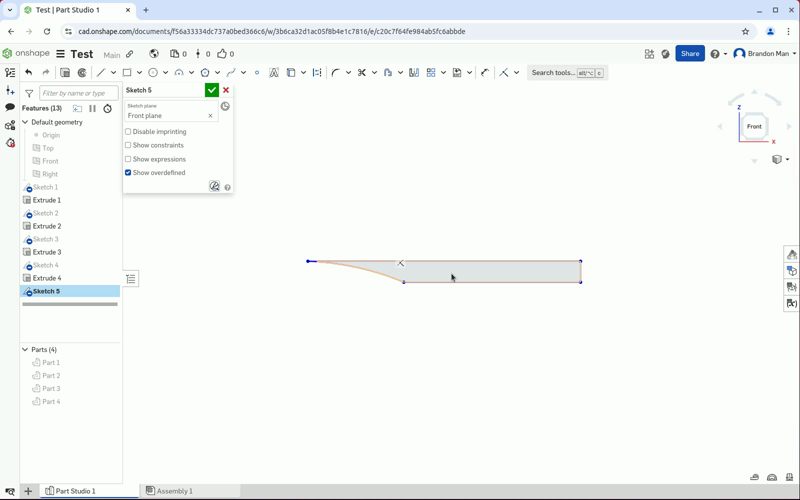
scroll(6)
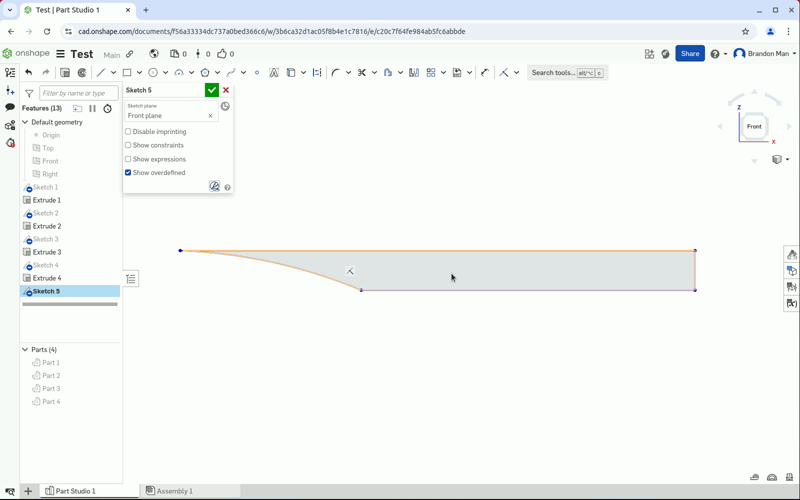
click(451, 273)
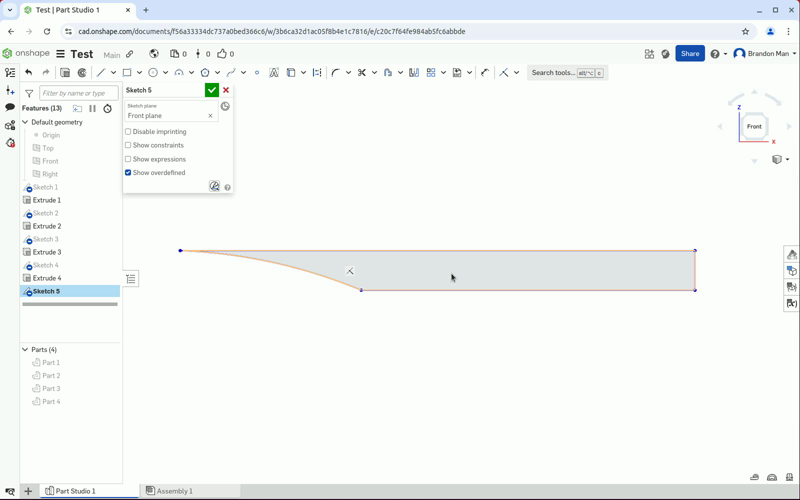
scroll(-6)
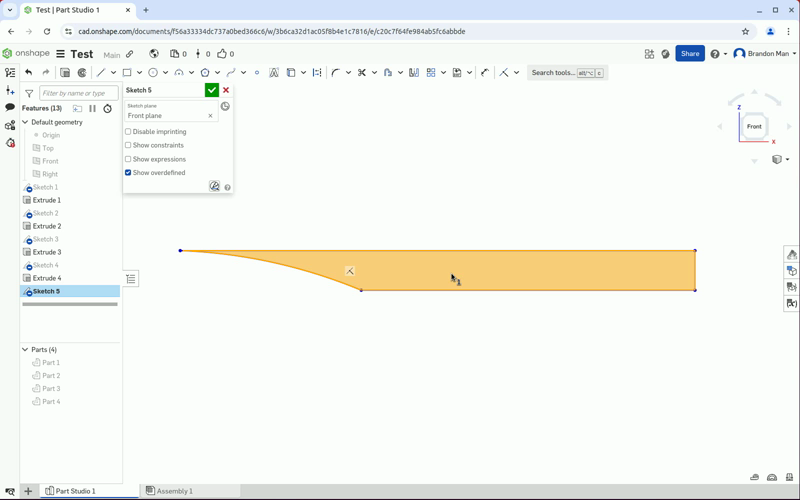
scroll(-6)
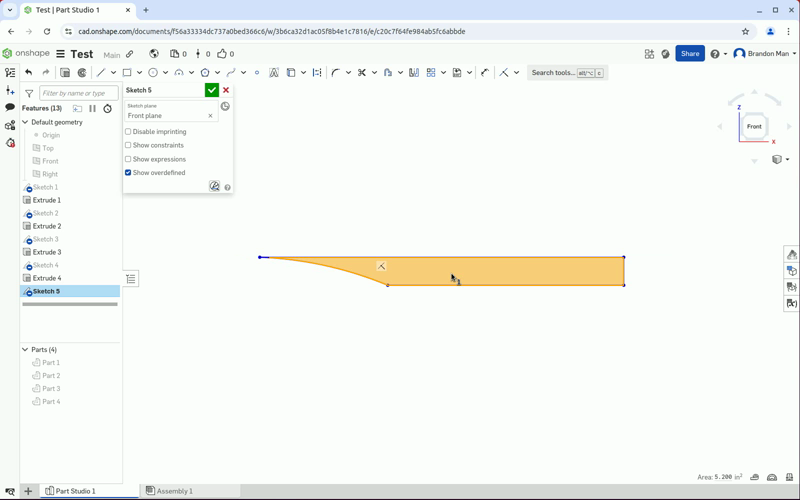
scroll(-6)
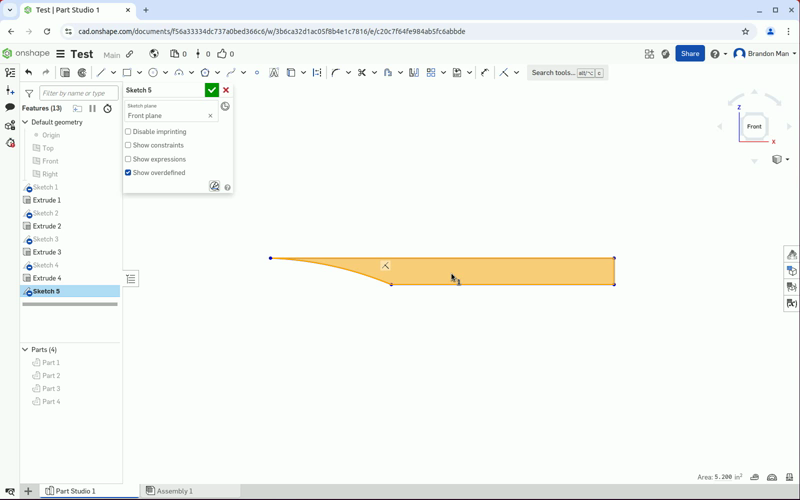
scroll(-6)
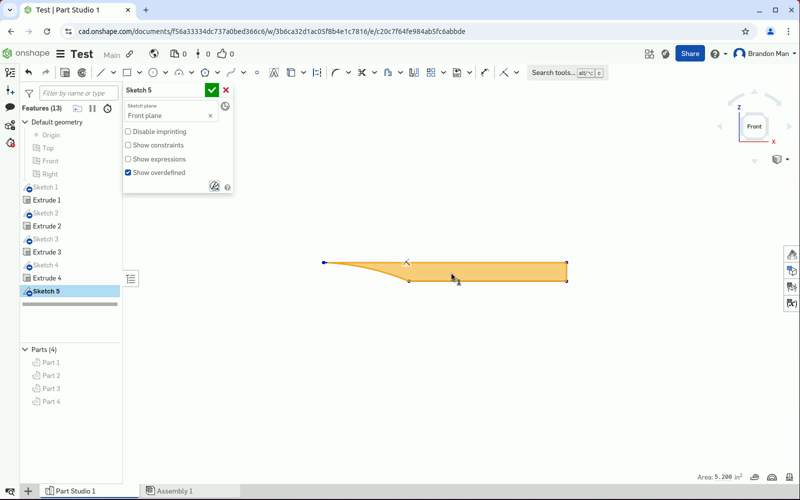
scroll(-6)
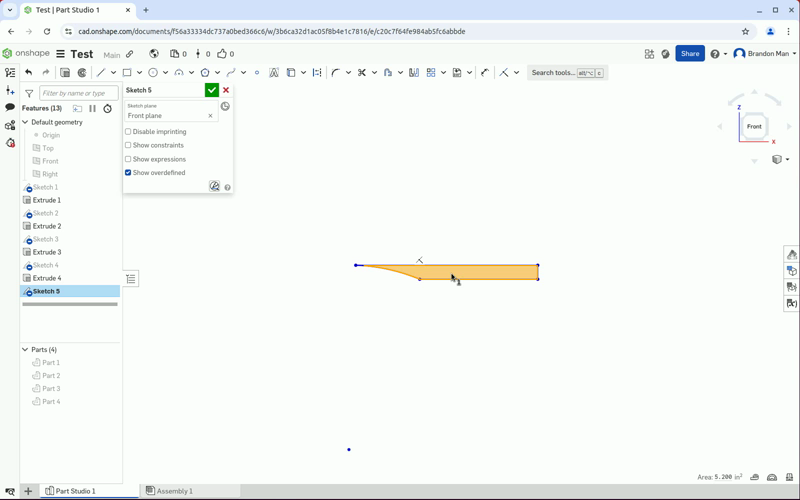
scroll(-6)
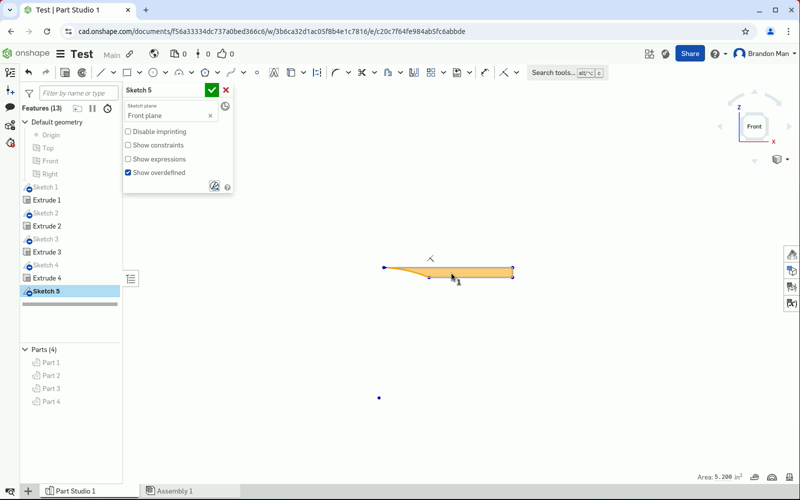
scroll(-6)
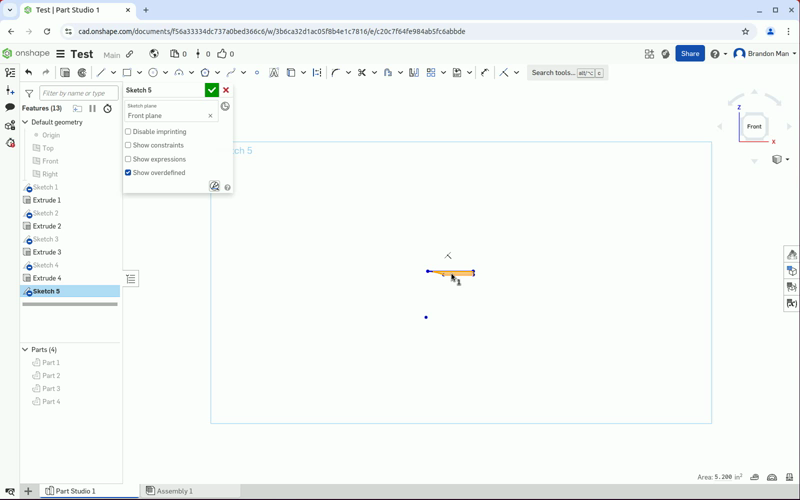
mouse_move(73, 352)
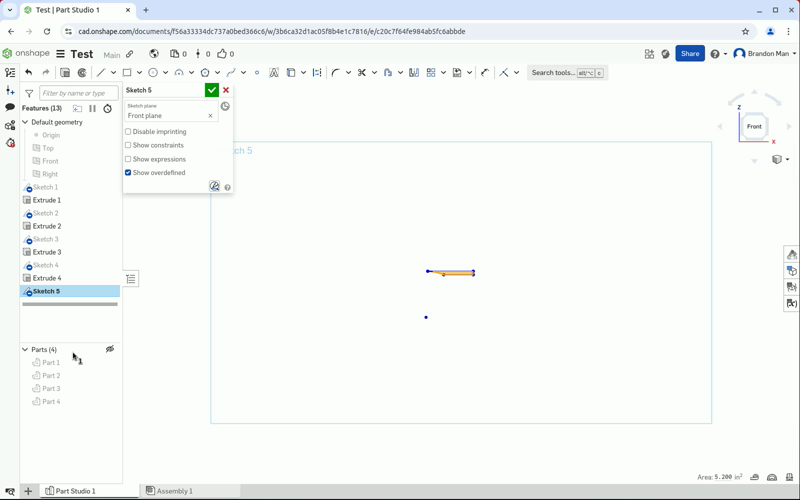
key(shift+y)
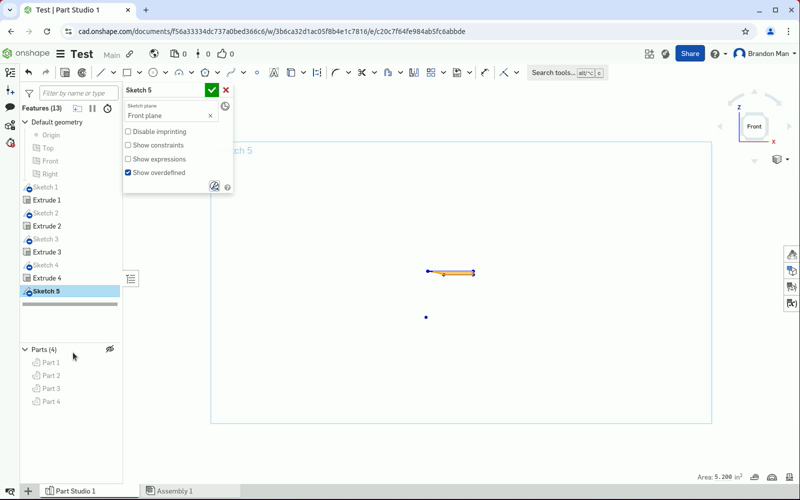
key(shift+e)
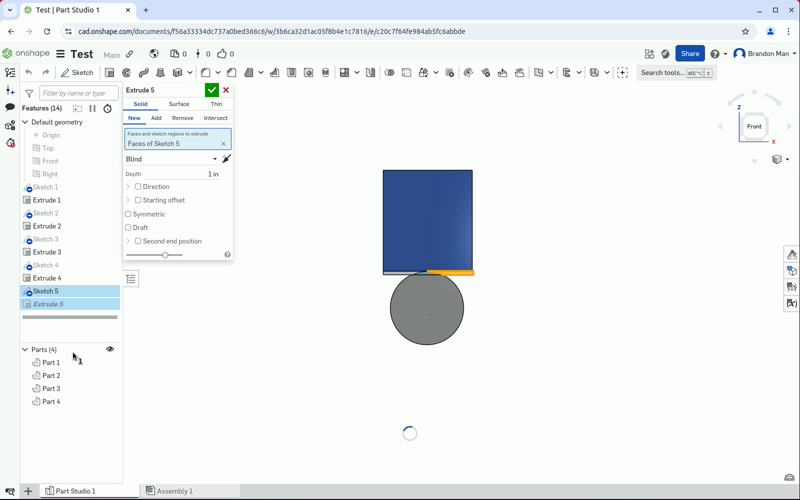
mouse_move(143, 106)
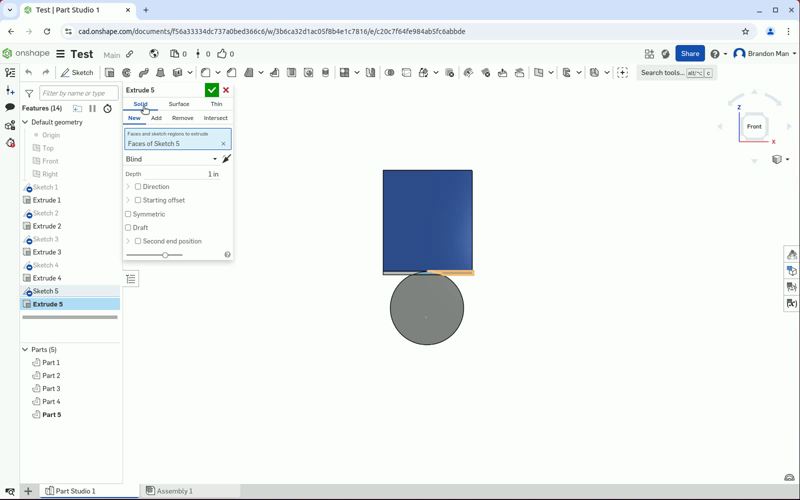
click(143, 106)
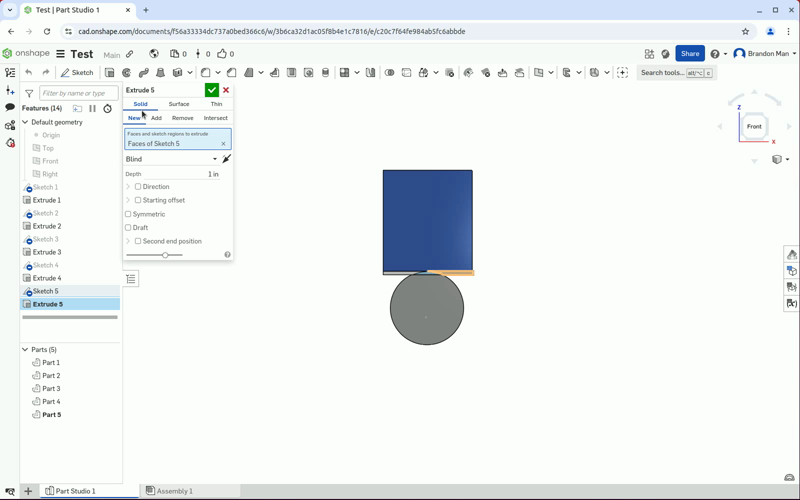
mouse_move(137, 120)
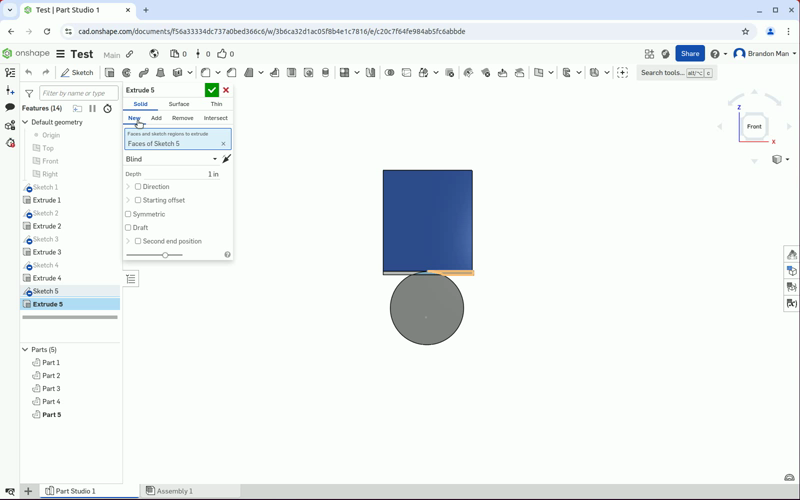
click(137, 120)
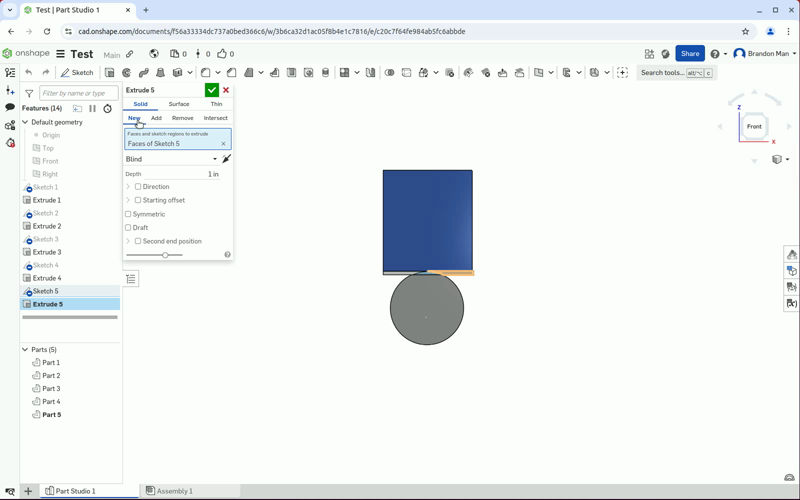
key(tab, 4)
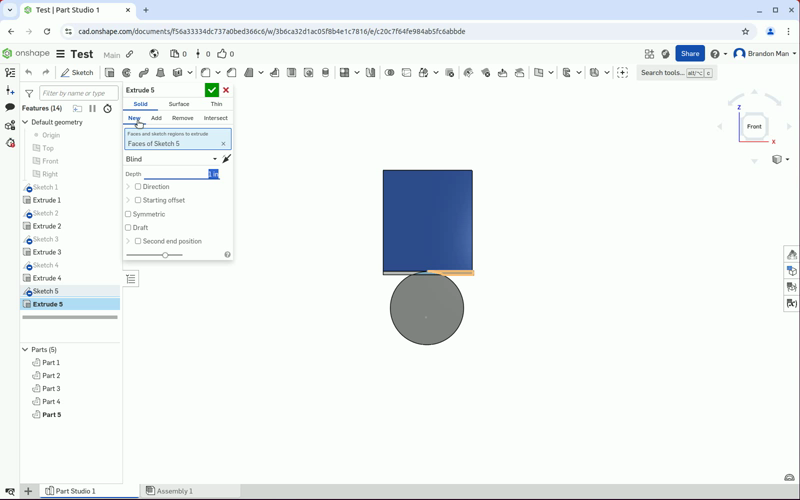
text(23.108)
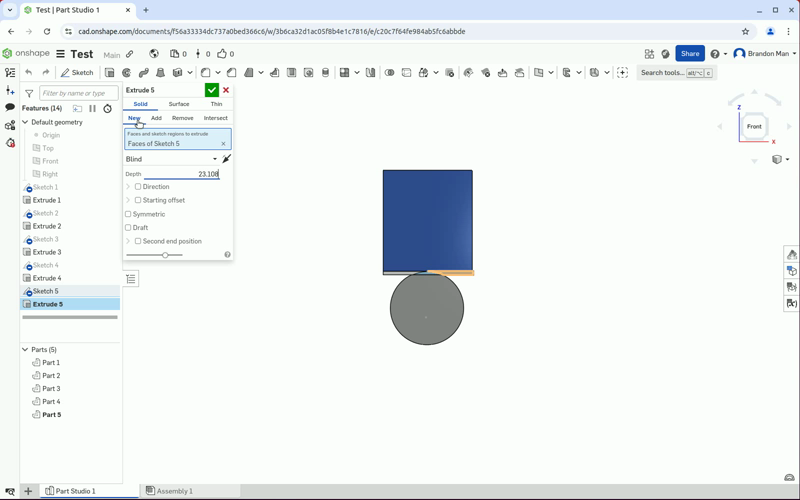
key(tab, 3)
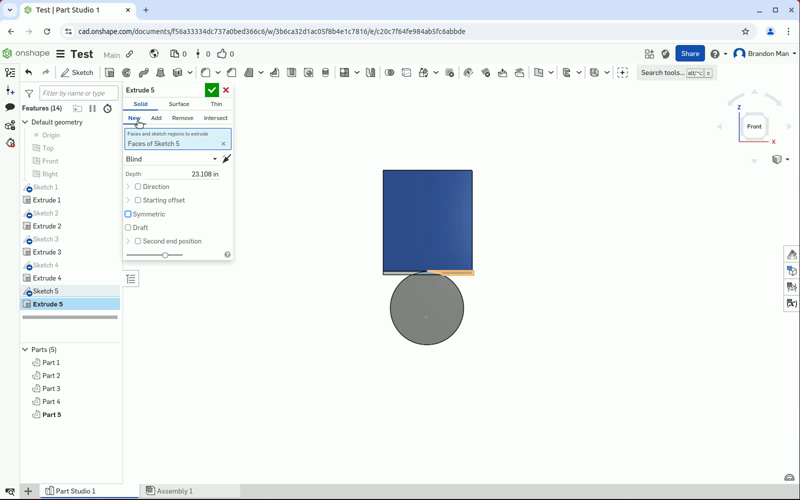
key(space)
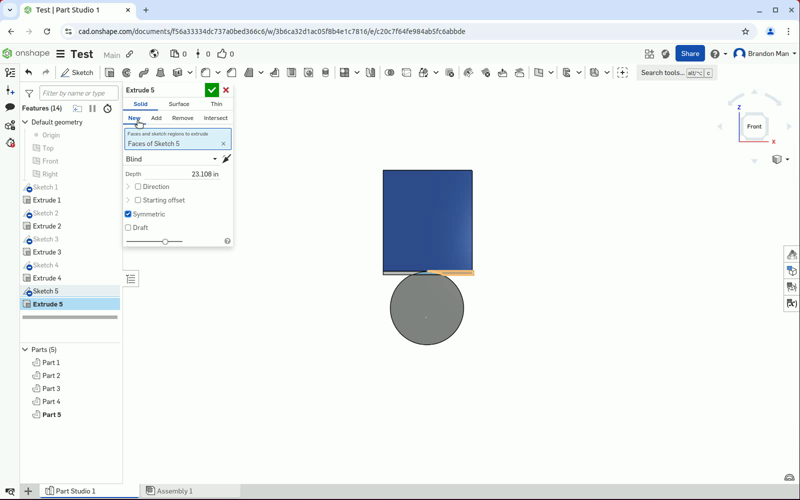
key(enter)
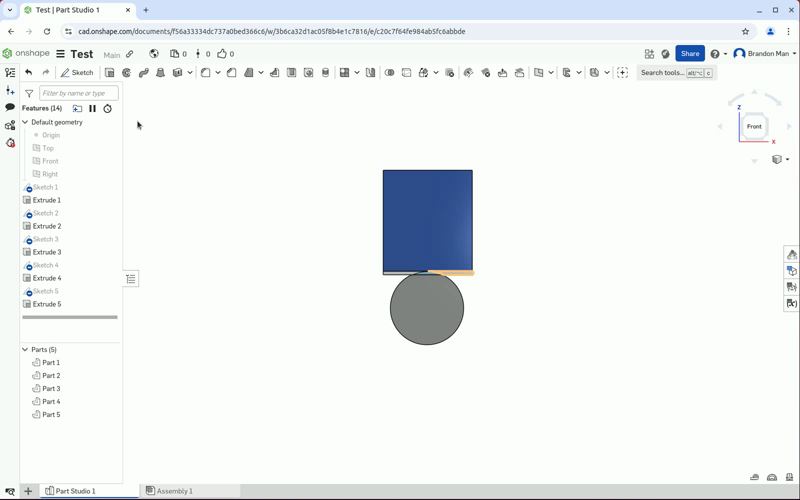
key(shift+h)
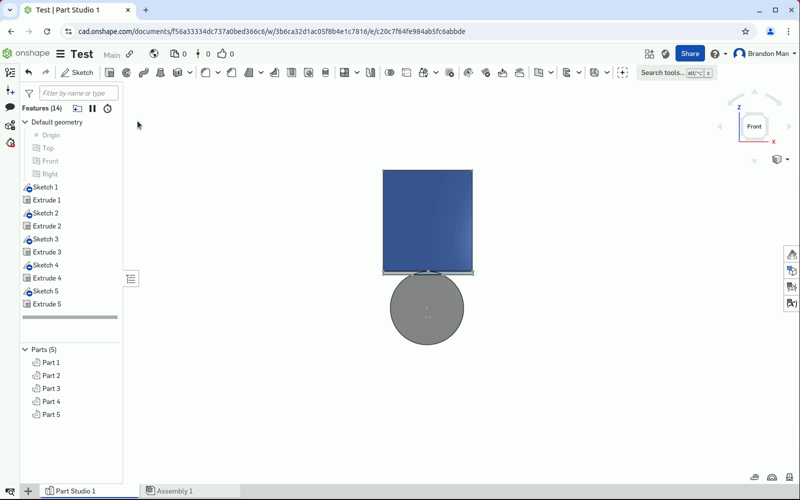
key(shift+h)
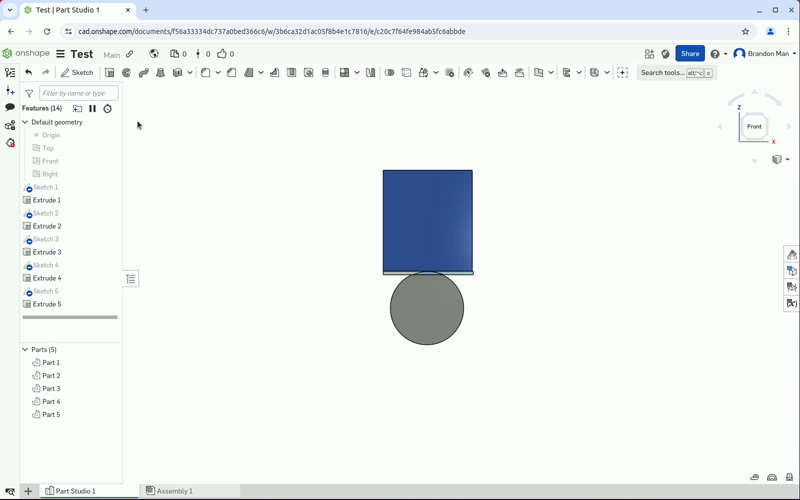
mouse_move(73, 189)
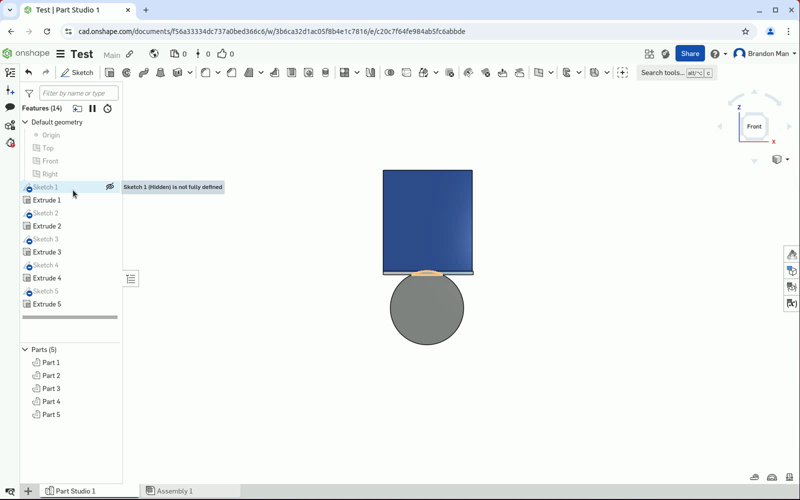
click(73, 189)
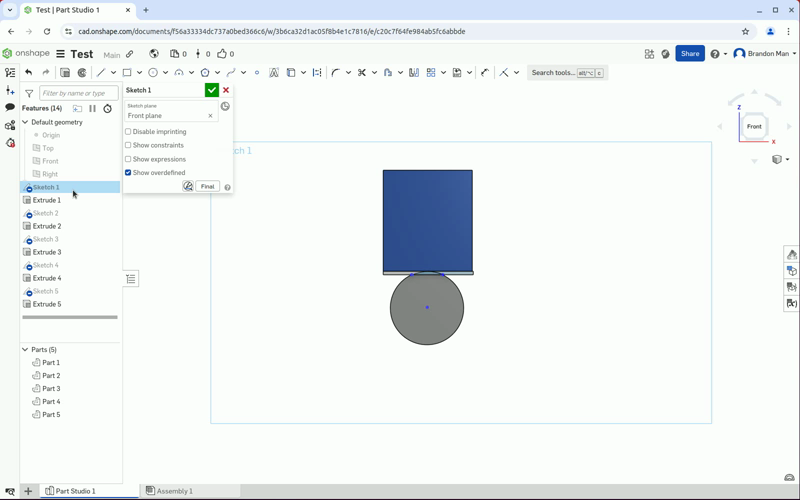
mouse_move(229, 92)
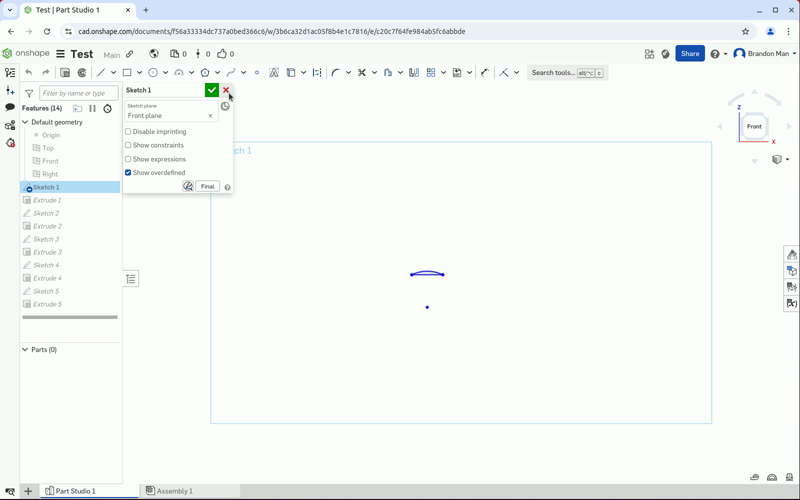
click(229, 92)
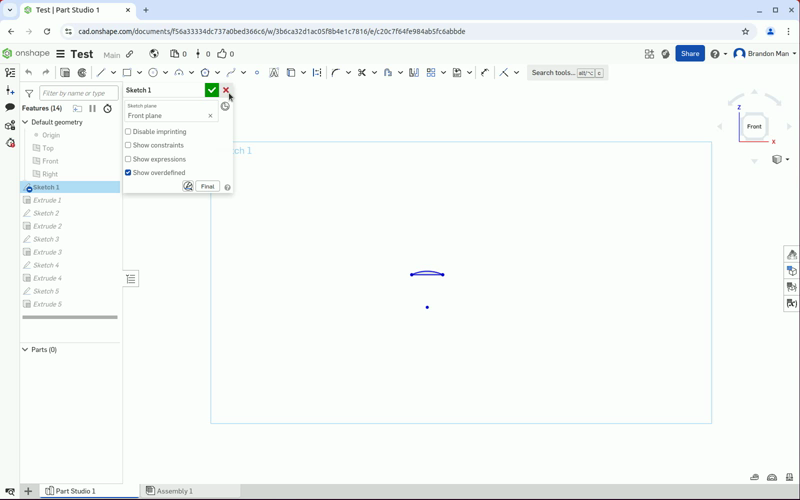
key(shift+s)
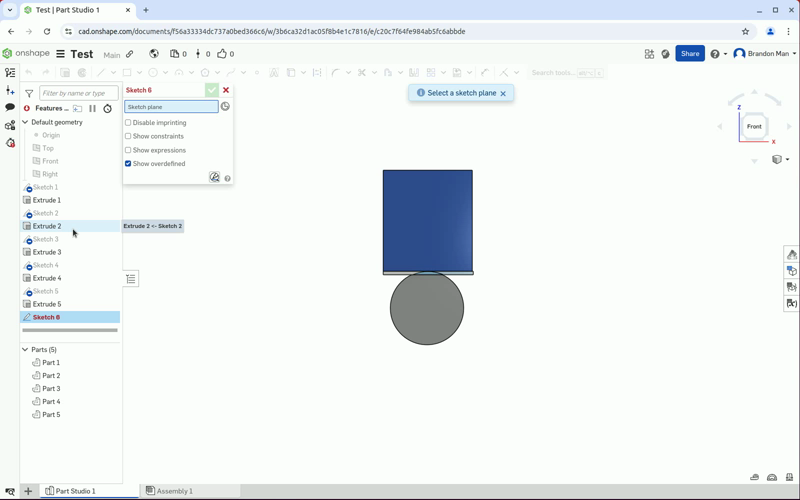
scroll(3)
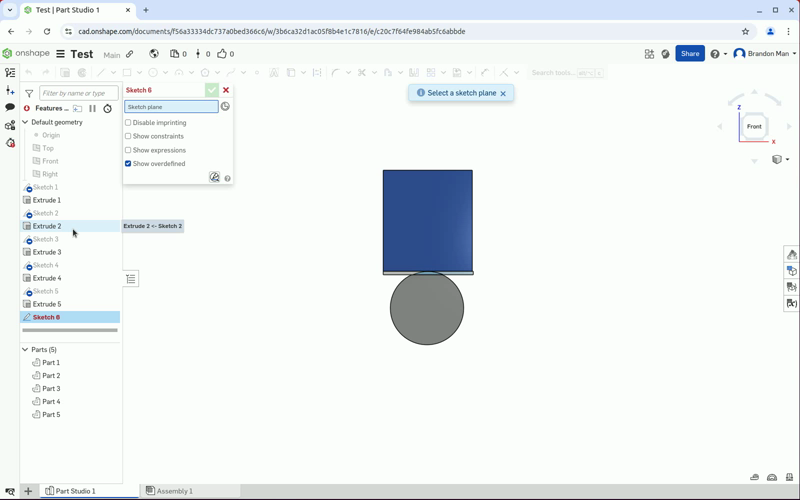
mouse_move(73, 163)
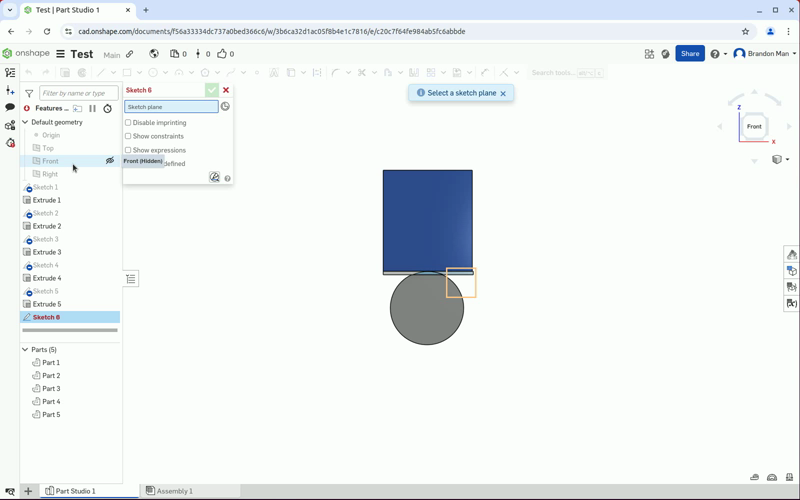
click(73, 163)
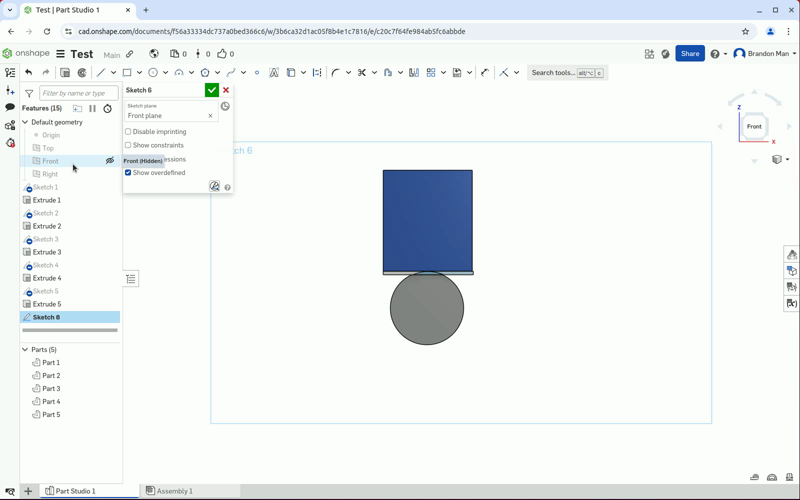
mouse_move(73, 352)
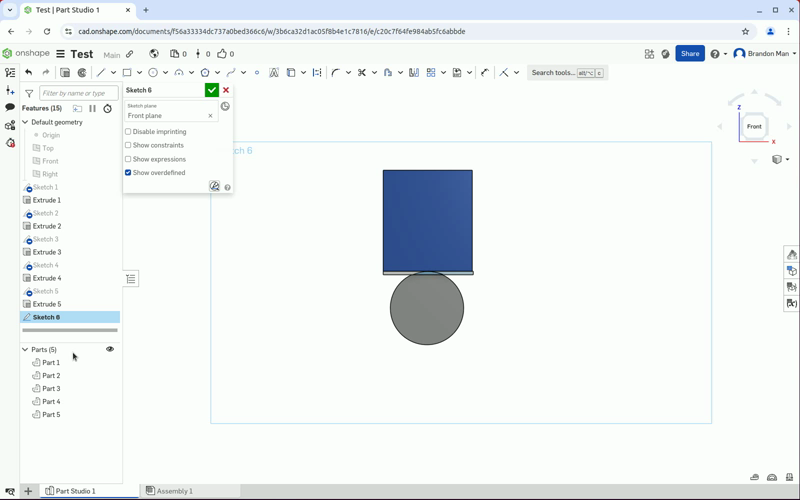
key(y)
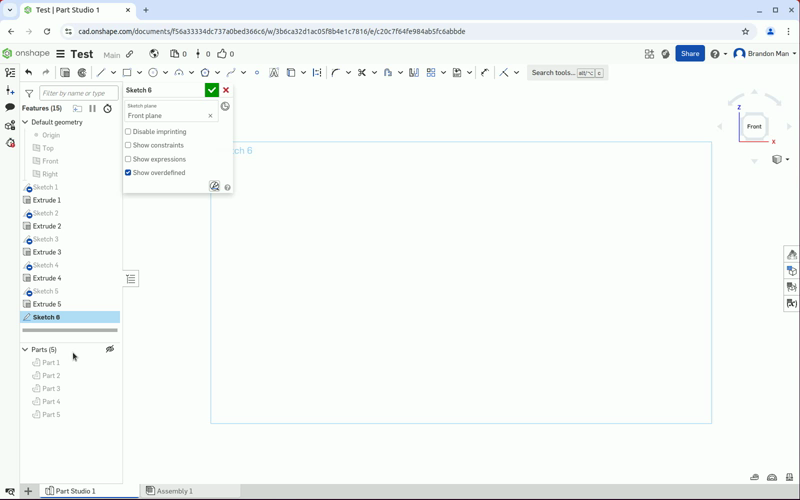
key(l)
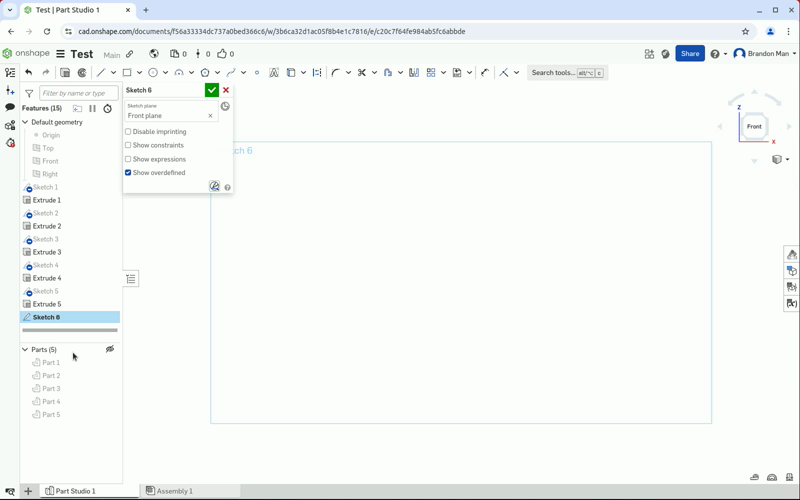
key_down(shift)
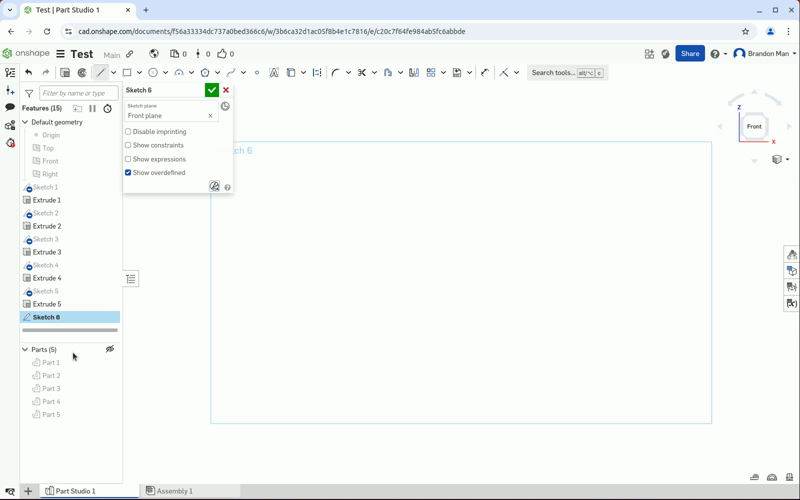
mouse_move(411, 274)
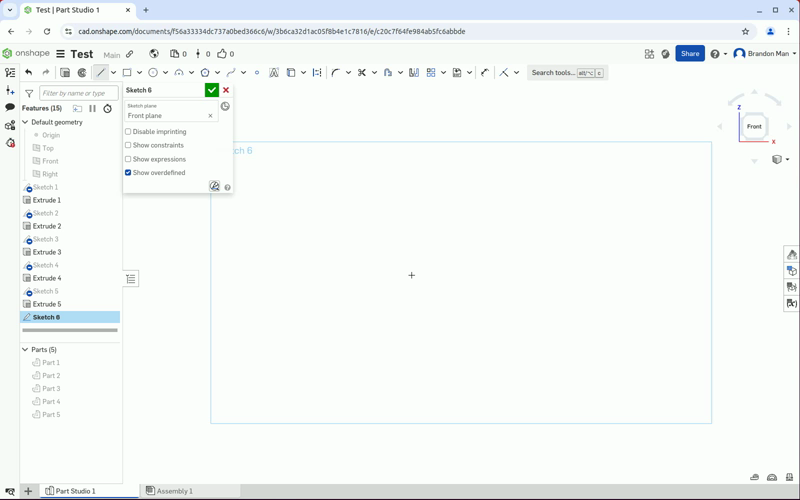
click(411, 274)
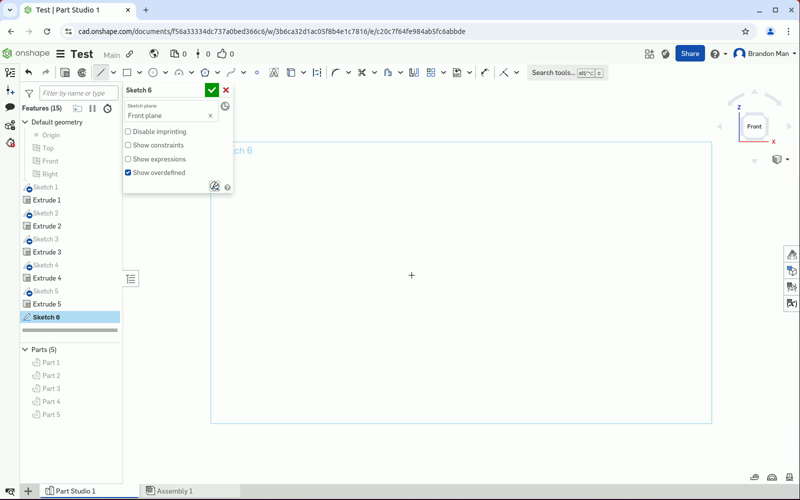
key_up(shift)
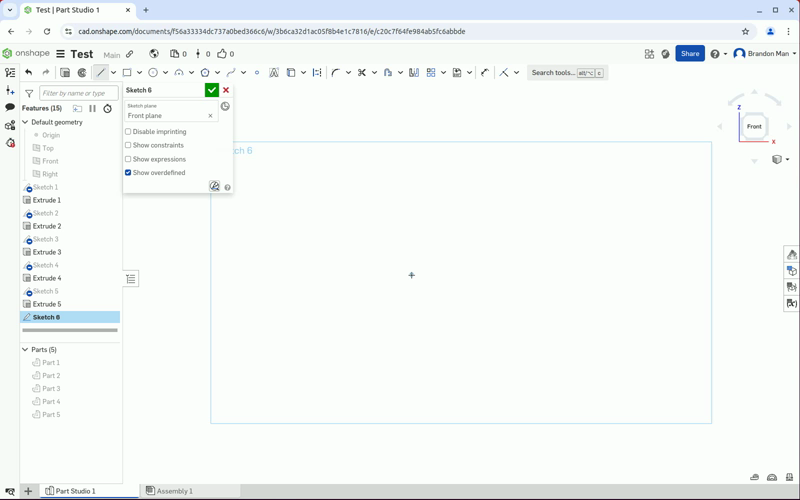
key_down(shift)
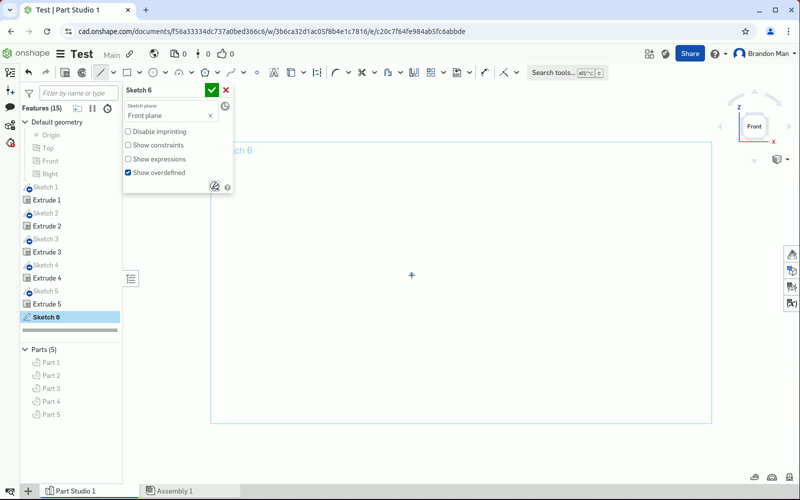
mouse_move(441, 274)
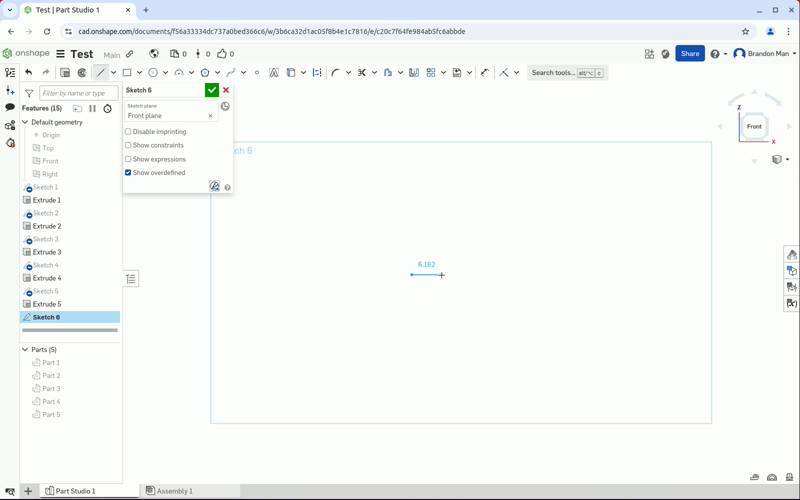
mouse_move(442, 274)
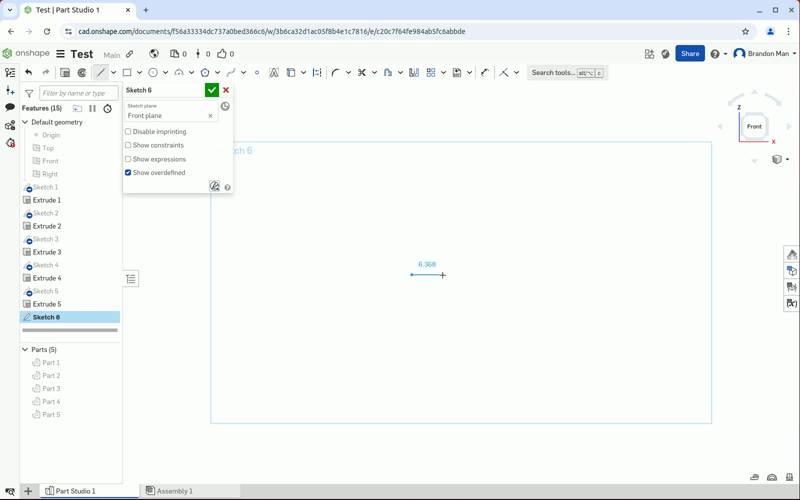
click(442, 274)
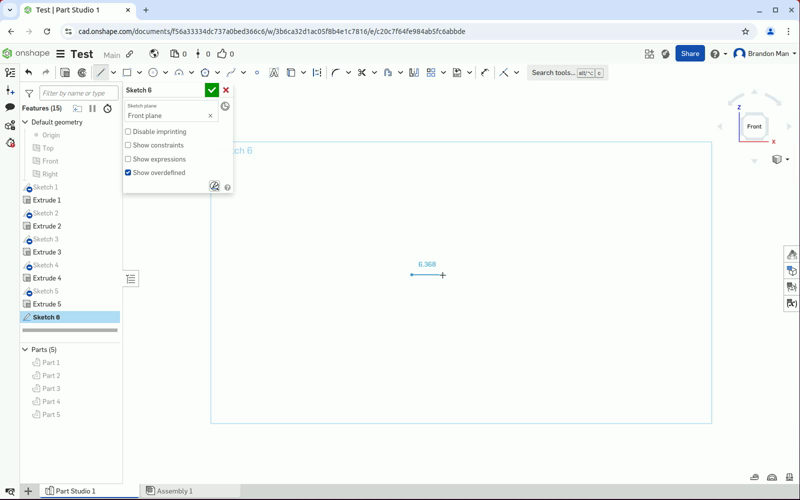
key_up(shift)
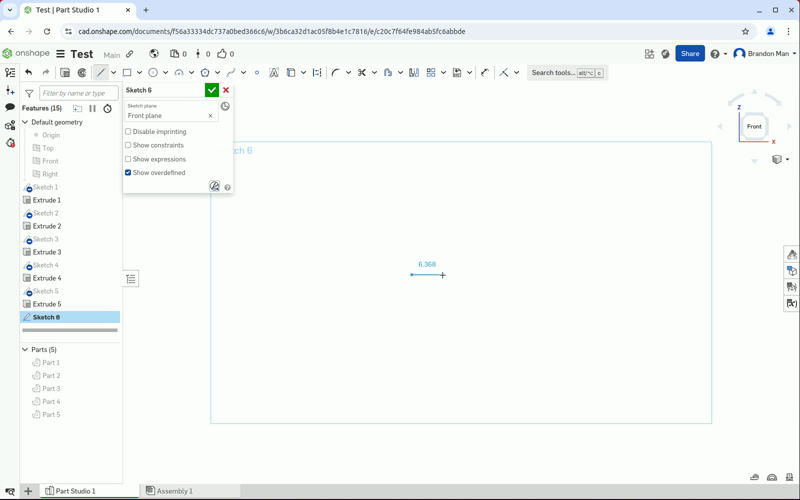
key(esc)
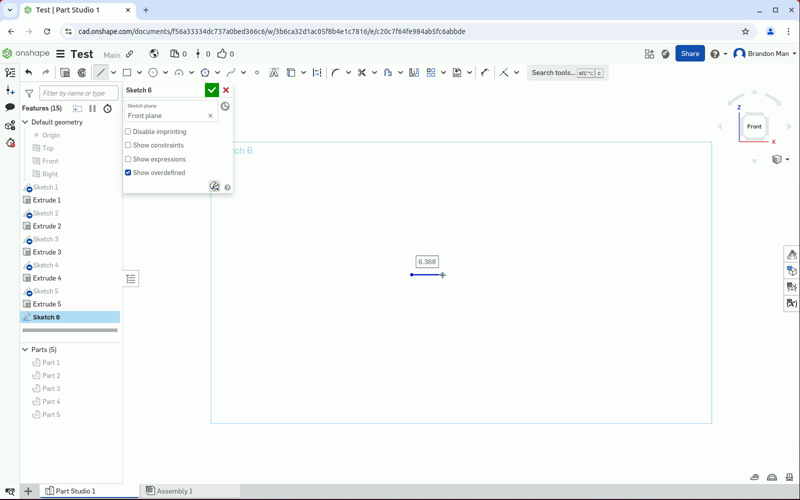
key(a)
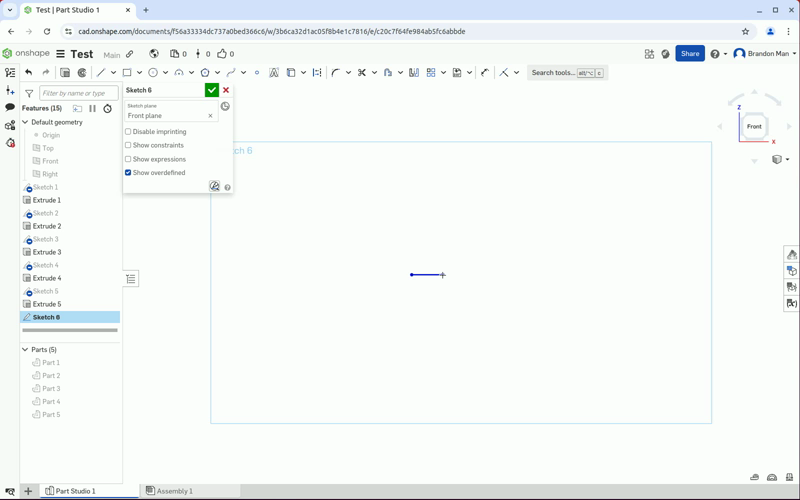
mouse_move(442, 274)
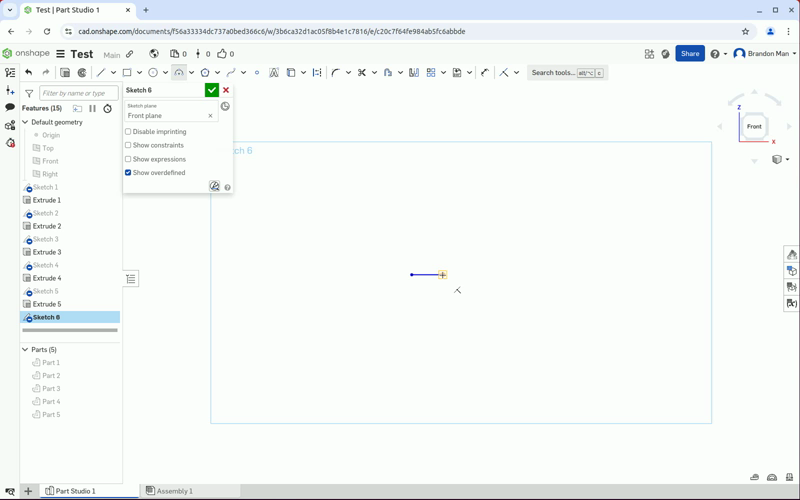
click(442, 274)
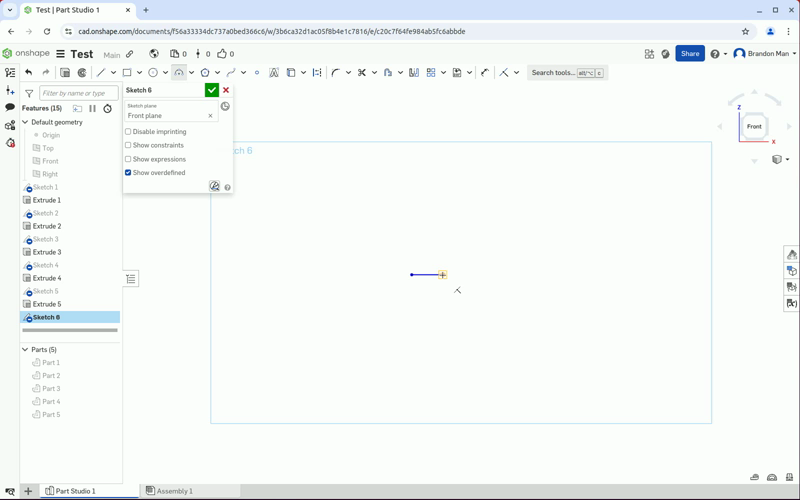
mouse_move(411, 274)
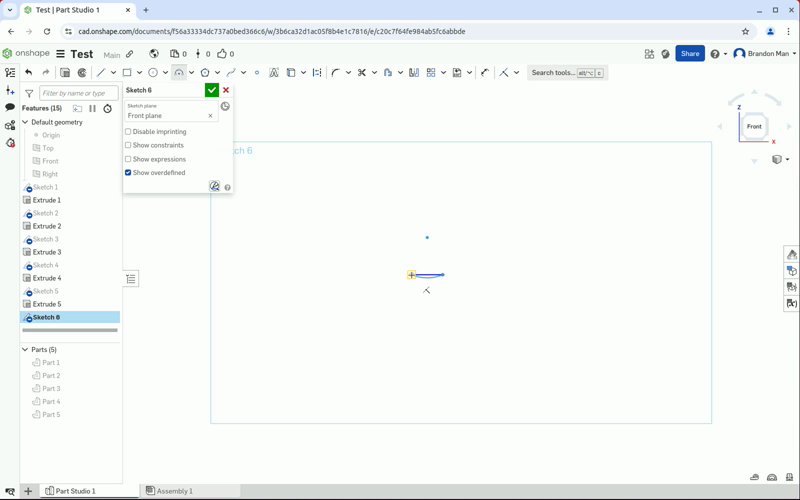
click(411, 274)
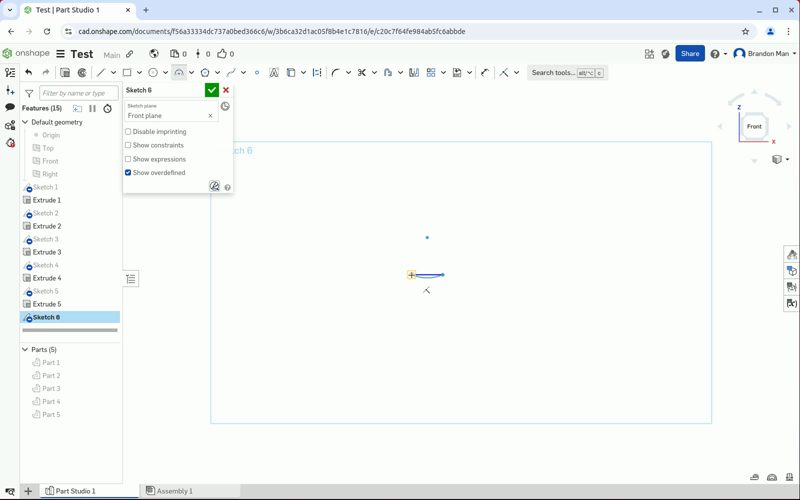
key_down(shift)
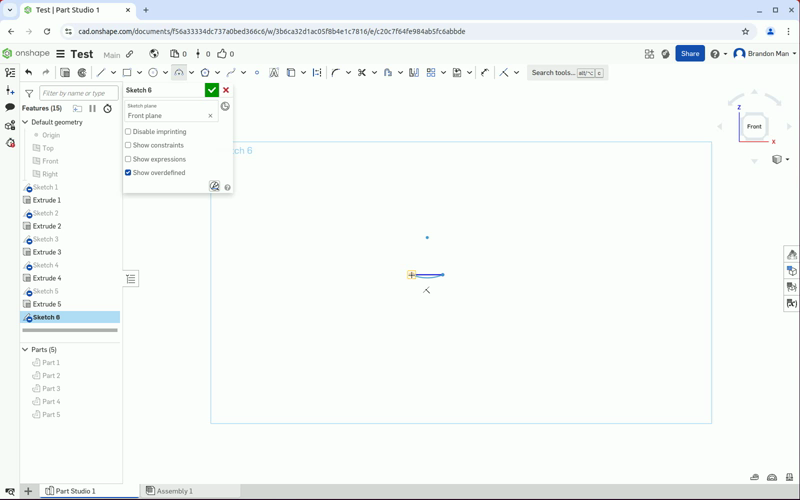
mouse_move(427, 271)
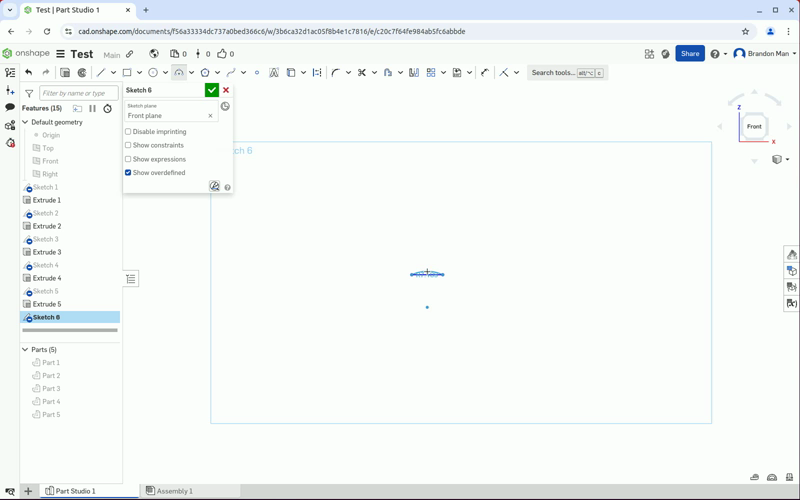
click(427, 271)
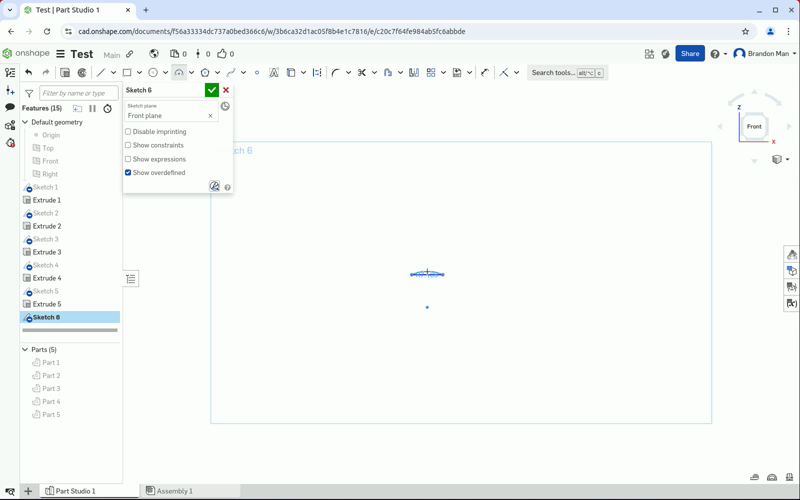
key_up(shift)
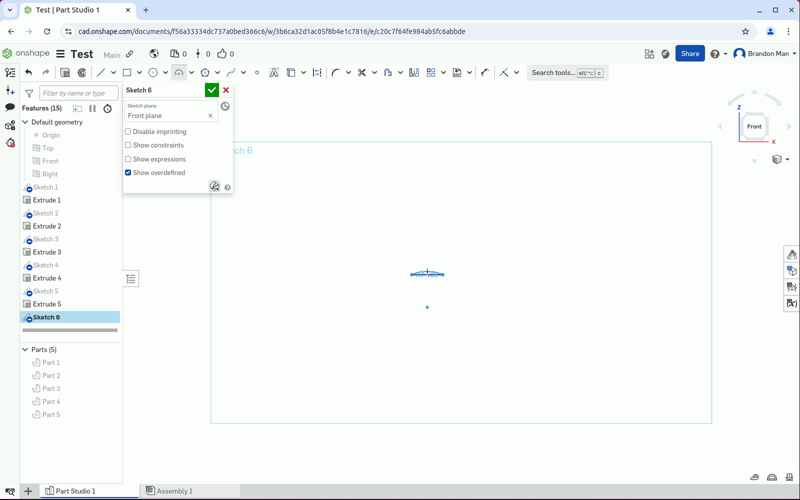
key(esc)
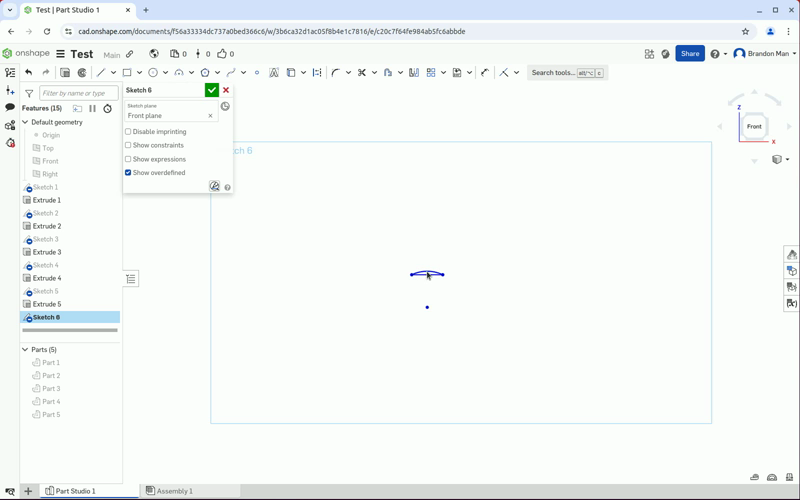
mouse_move(418, 274)
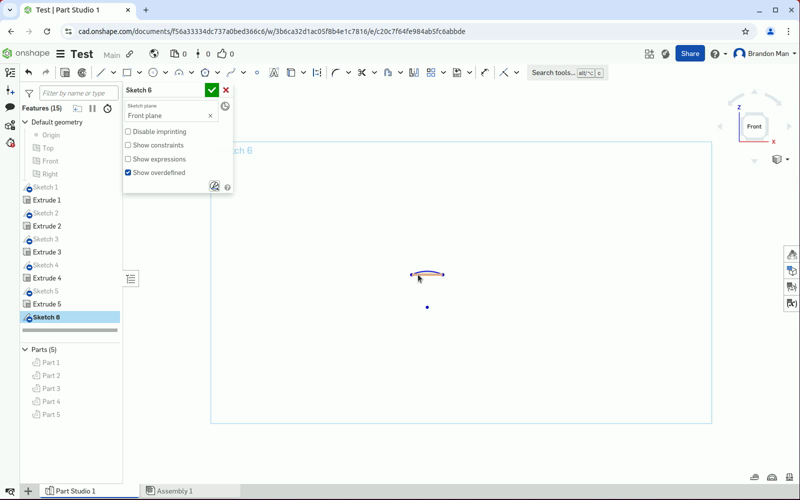
scroll(6)
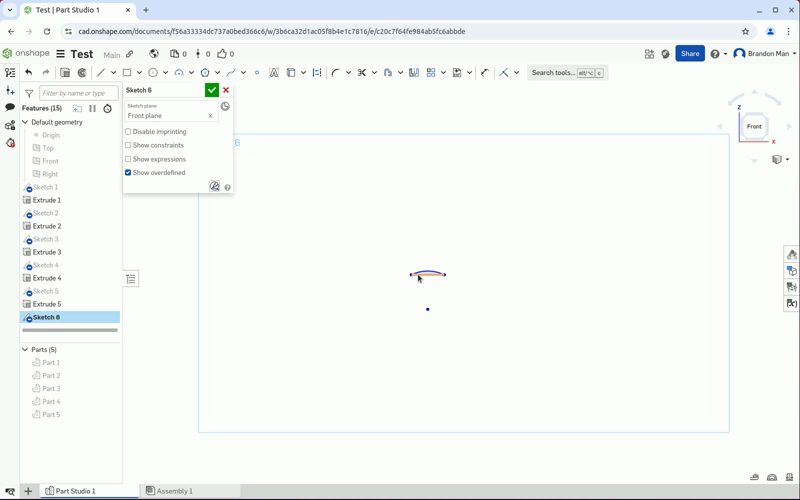
scroll(6)
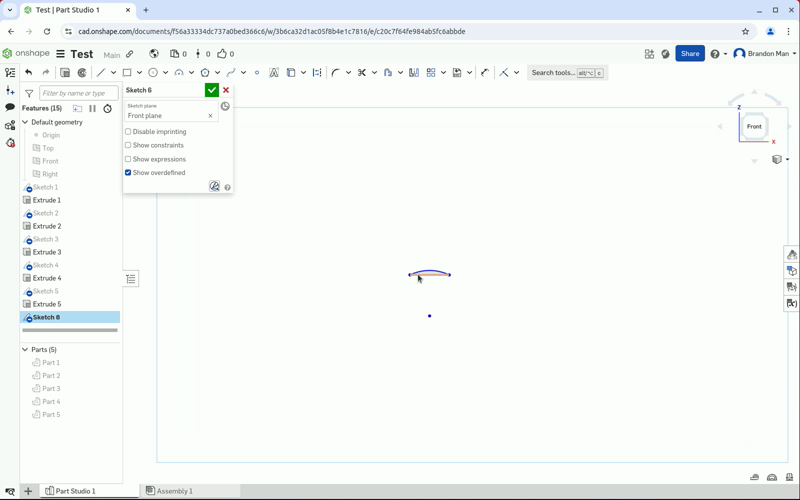
scroll(6)
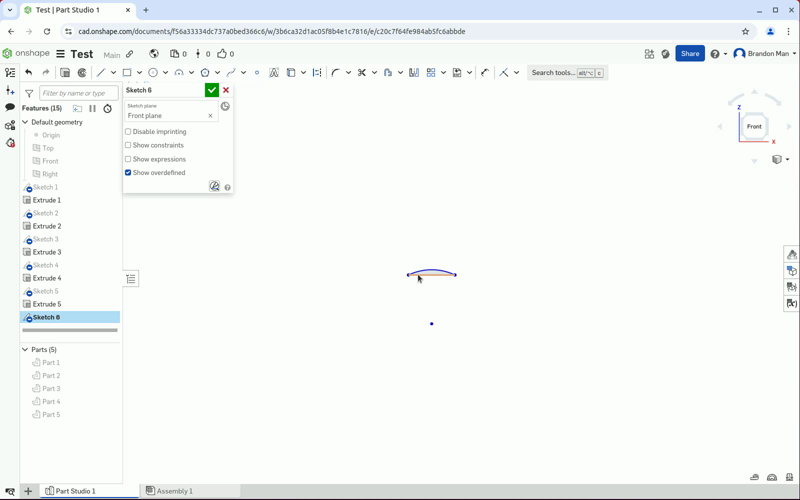
scroll(6)
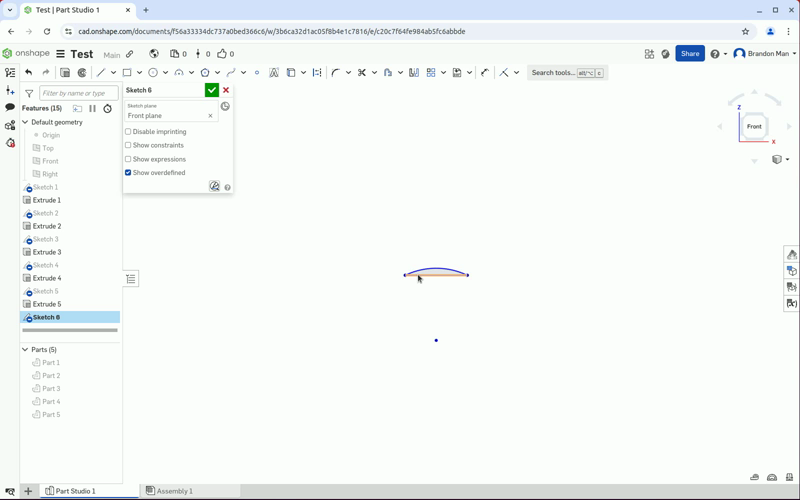
scroll(6)
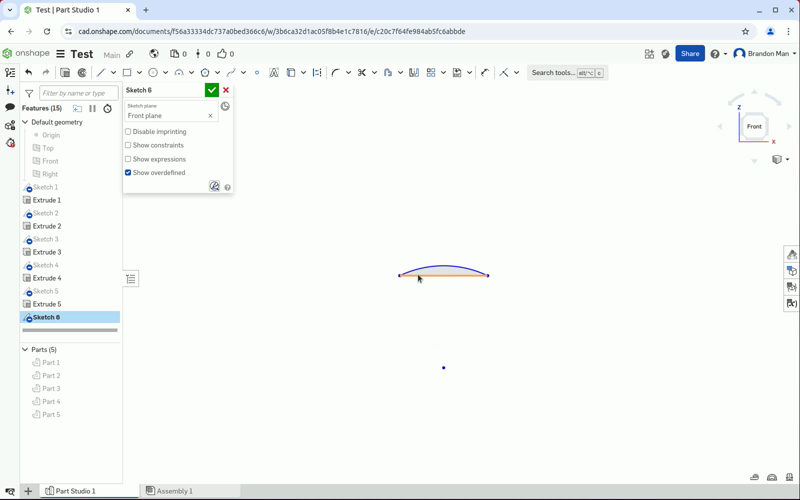
scroll(6)
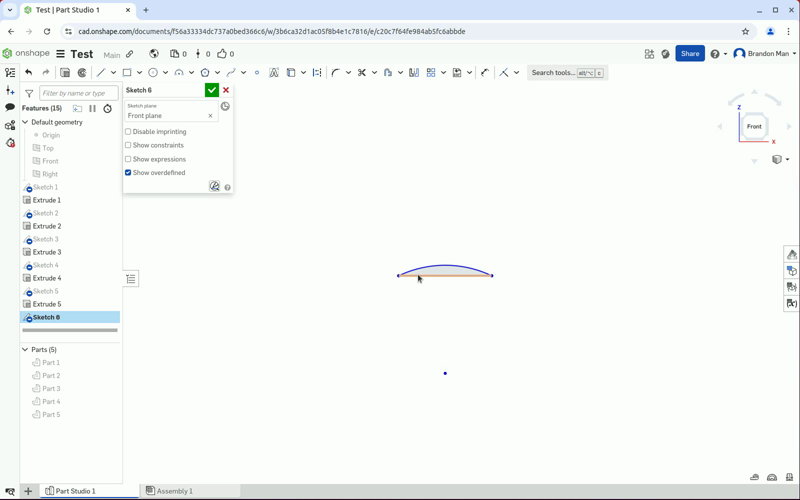
scroll(6)
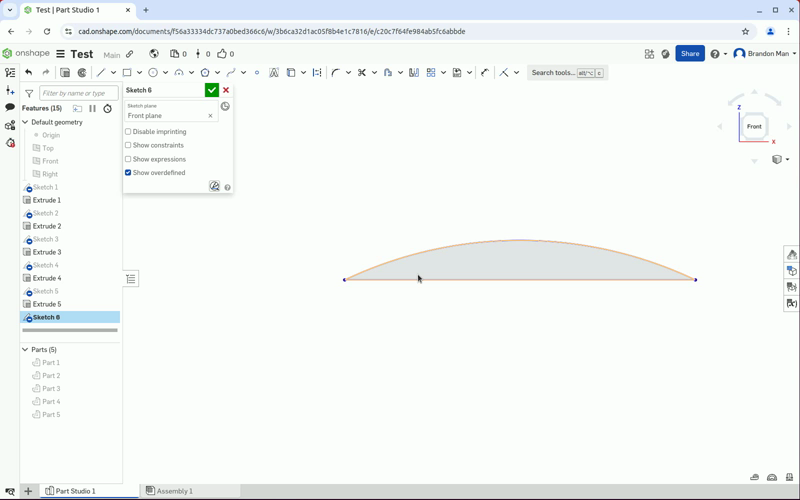
click(418, 274)
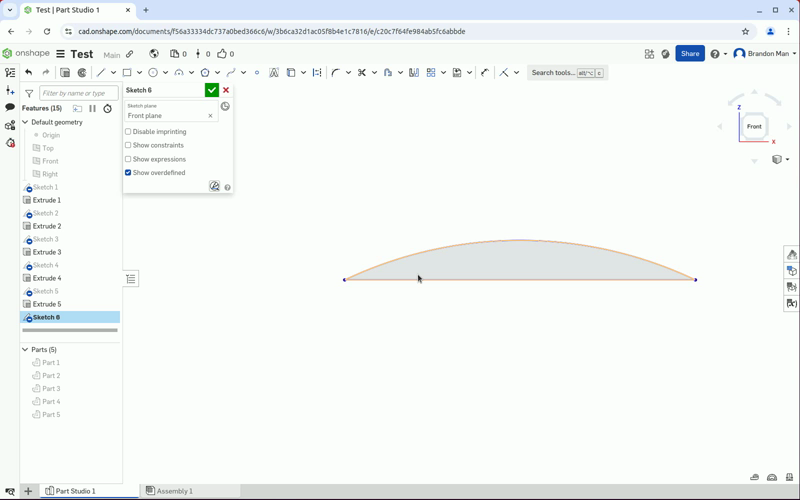
scroll(-6)
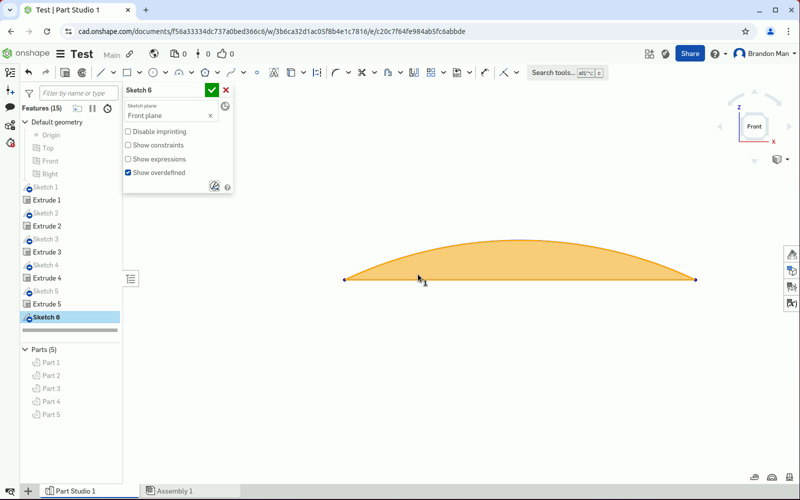
scroll(-6)
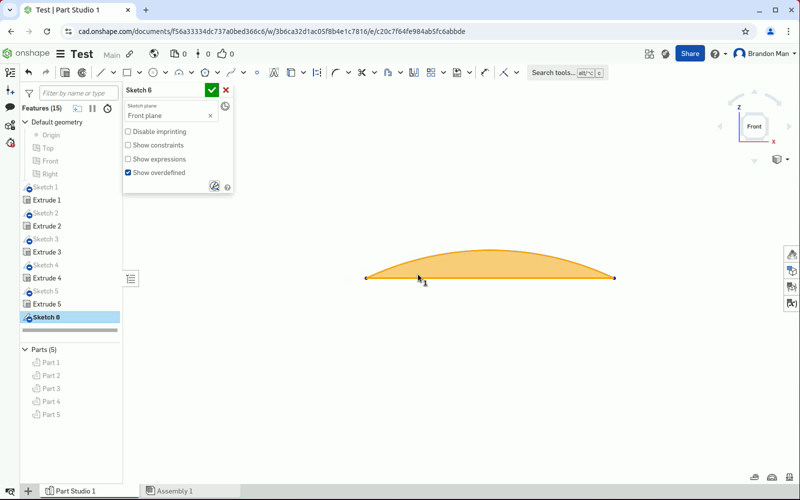
scroll(-6)
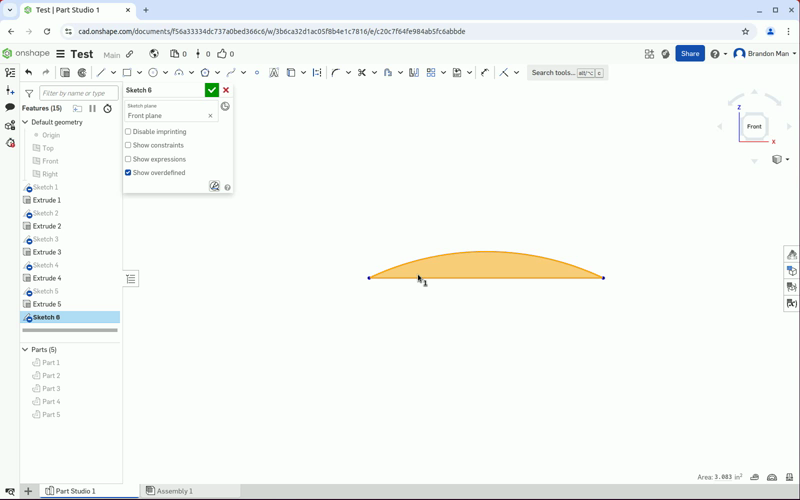
scroll(-6)
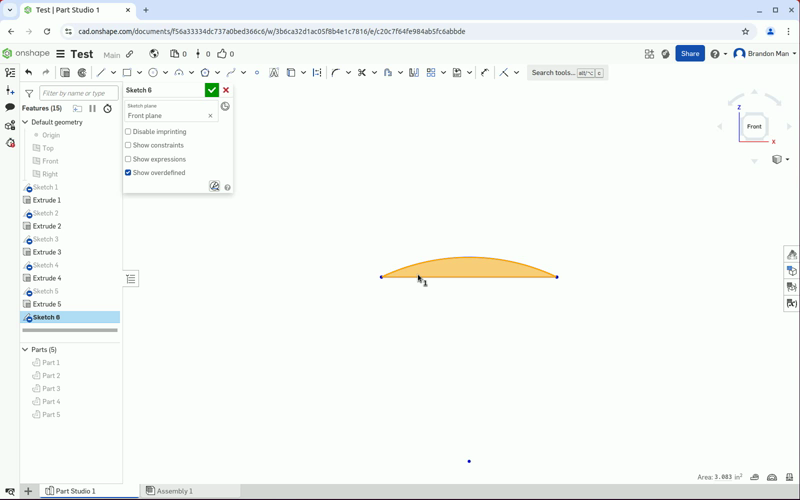
scroll(-6)
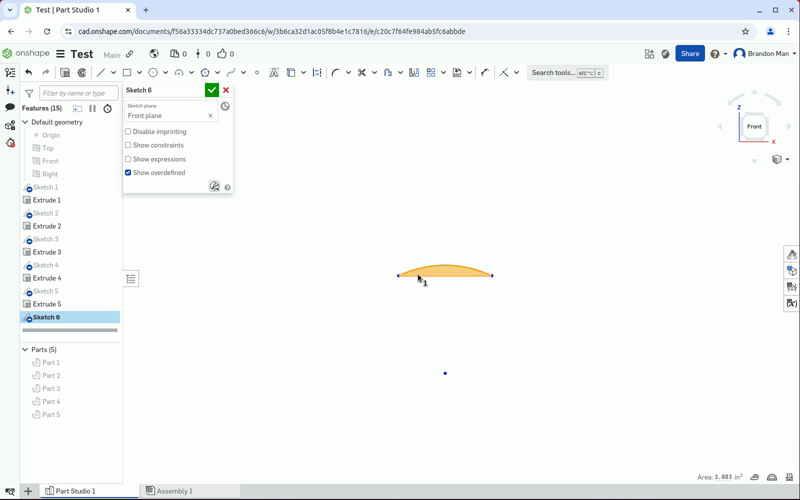
scroll(-6)
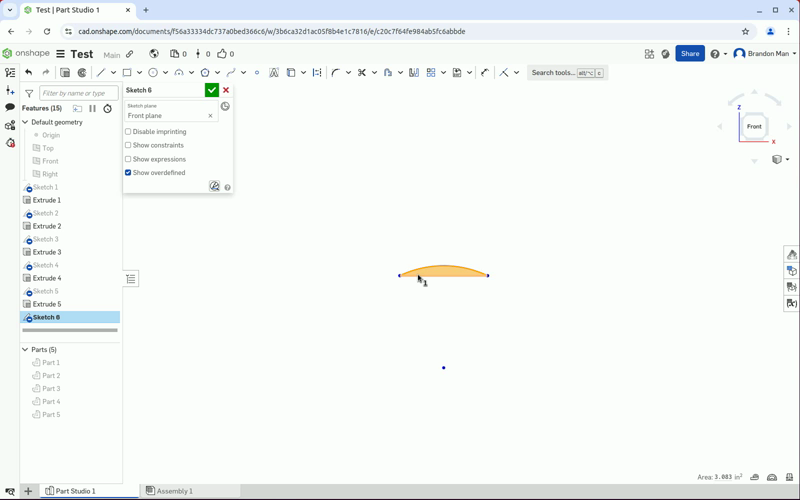
scroll(-6)
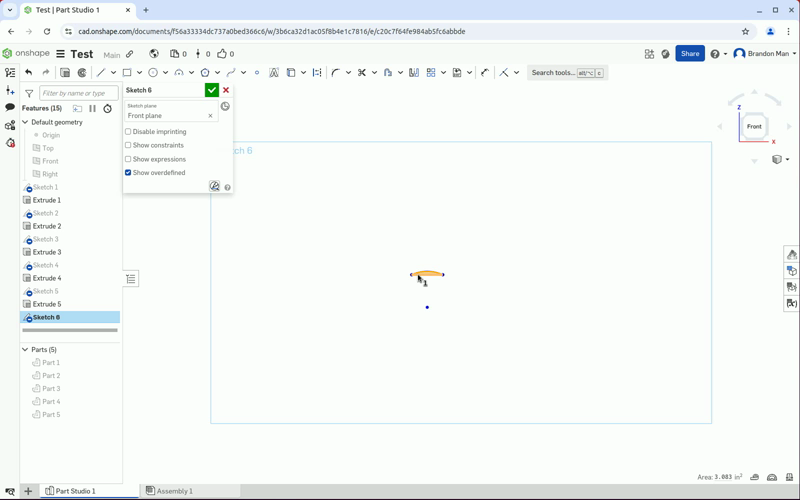
mouse_move(73, 352)
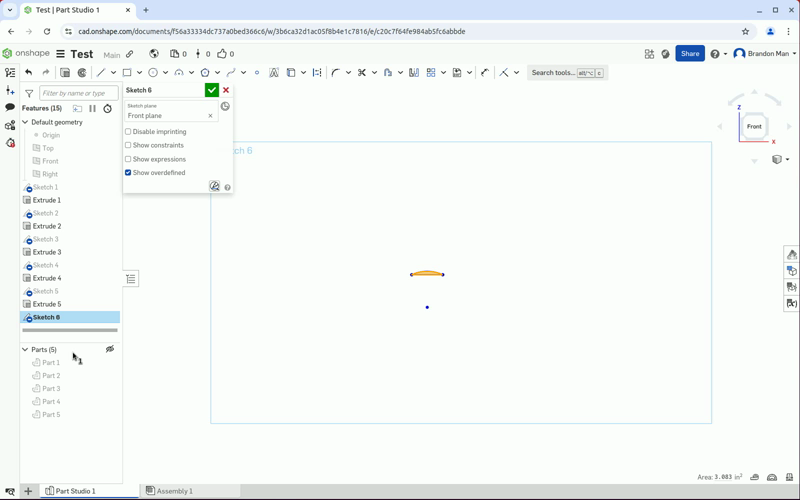
key(shift+y)
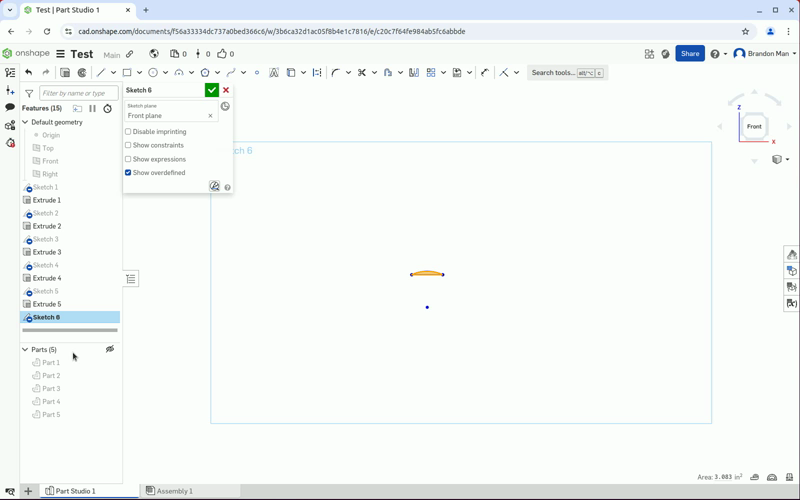
key(shift+e)
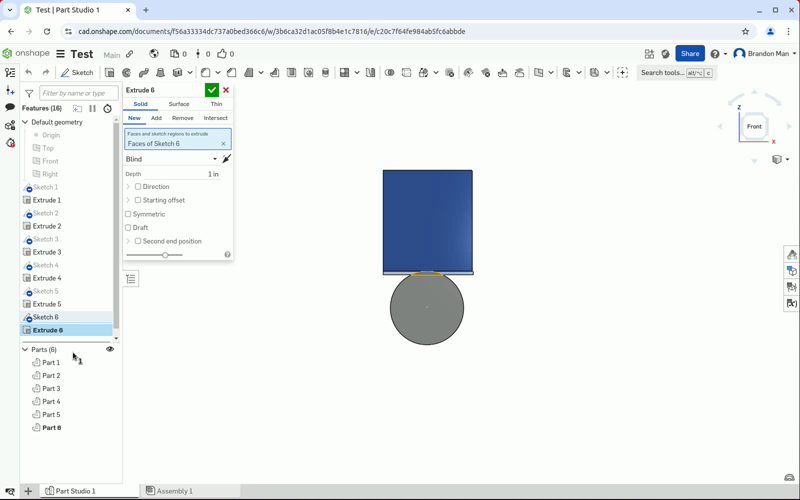
mouse_move(143, 106)
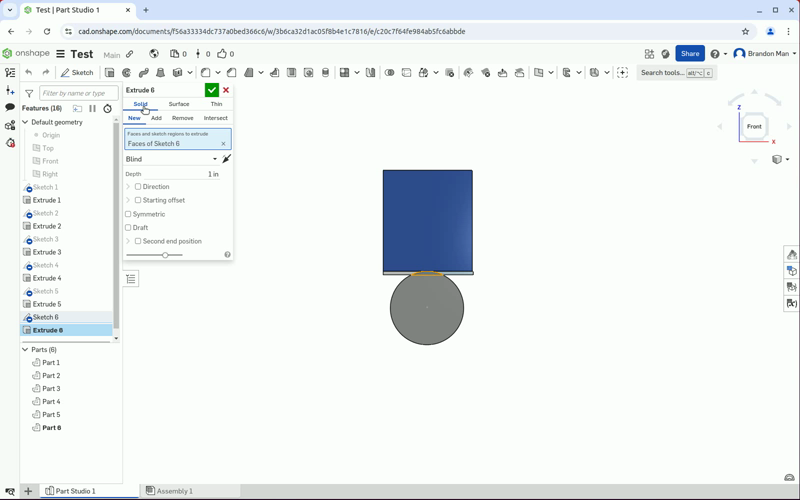
click(143, 106)
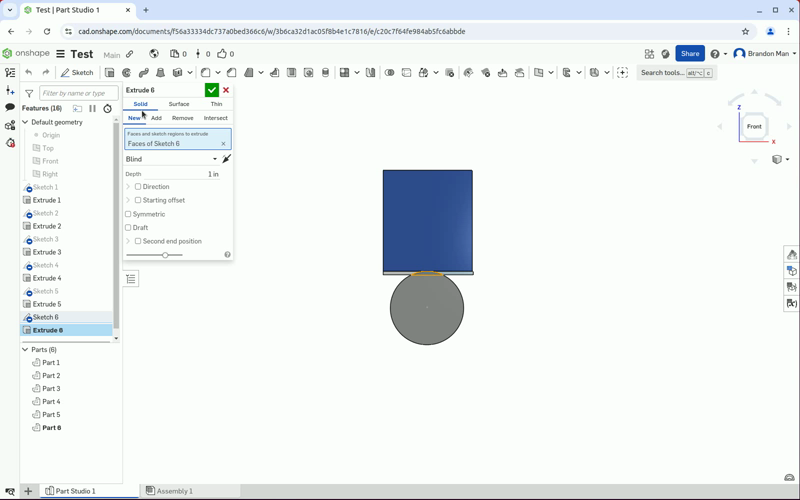
mouse_move(137, 120)
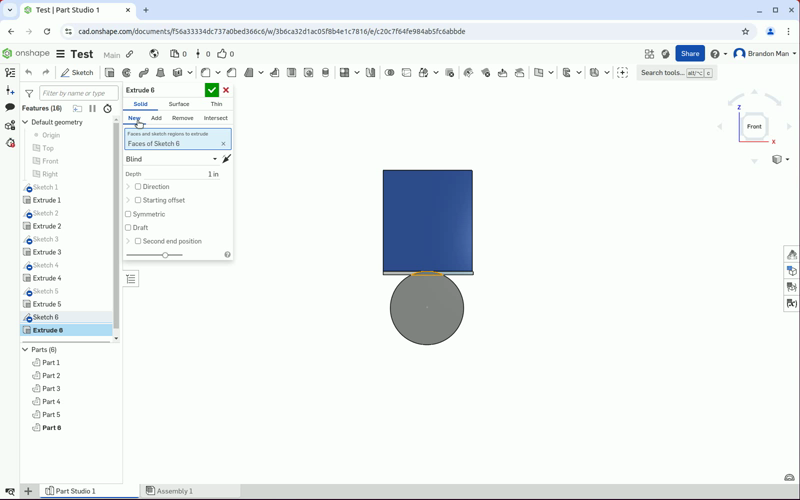
click(137, 120)
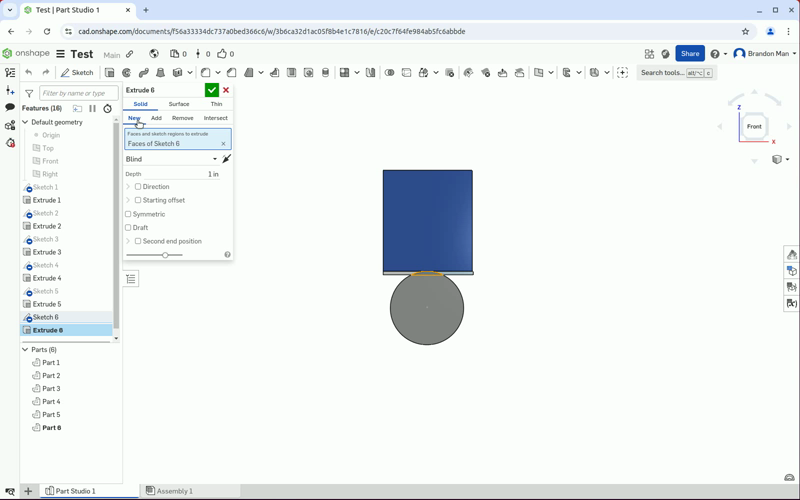
key(tab, 4)
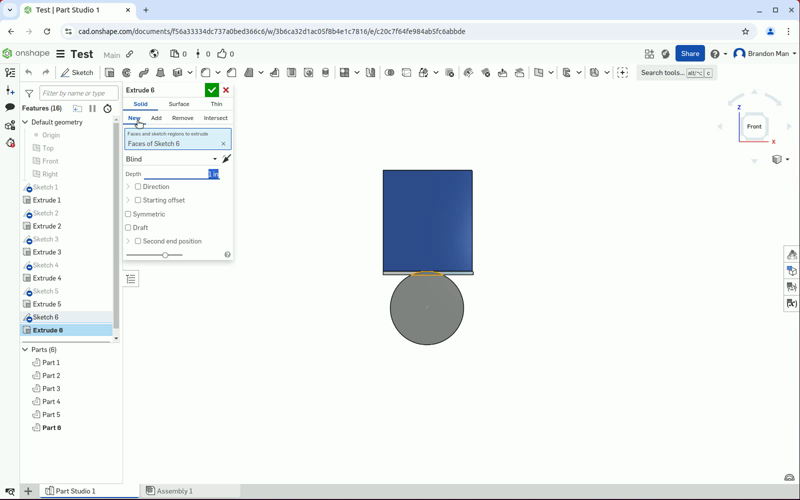
text(23.108)
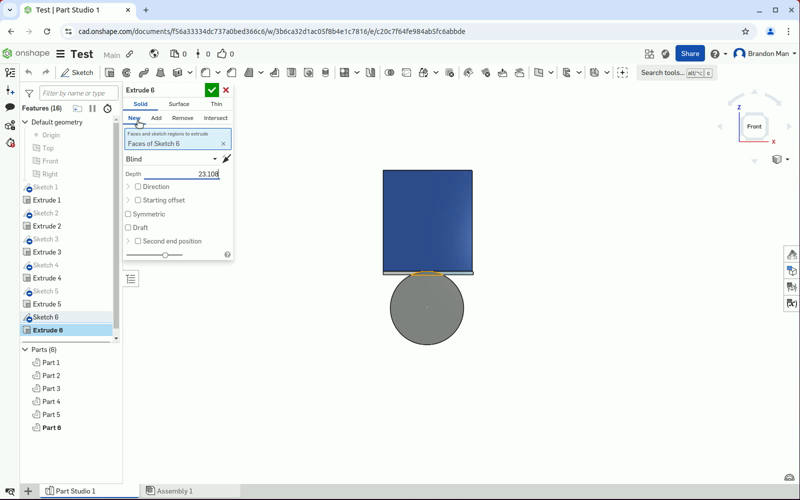
key(tab, 3)
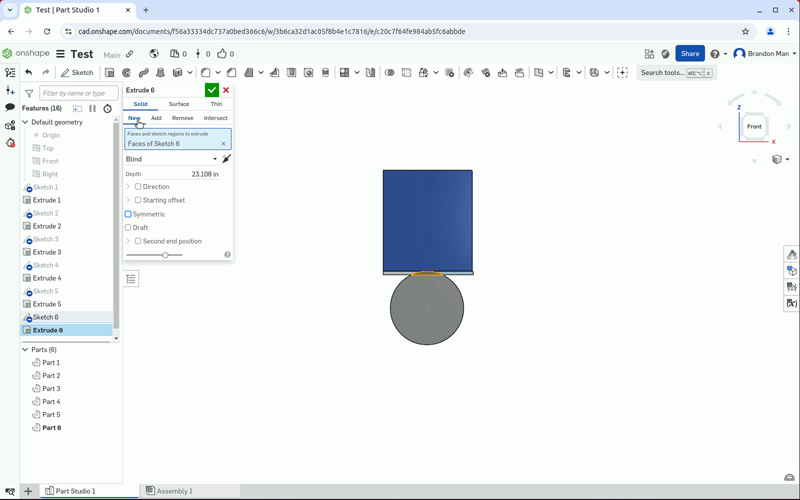
key(space)
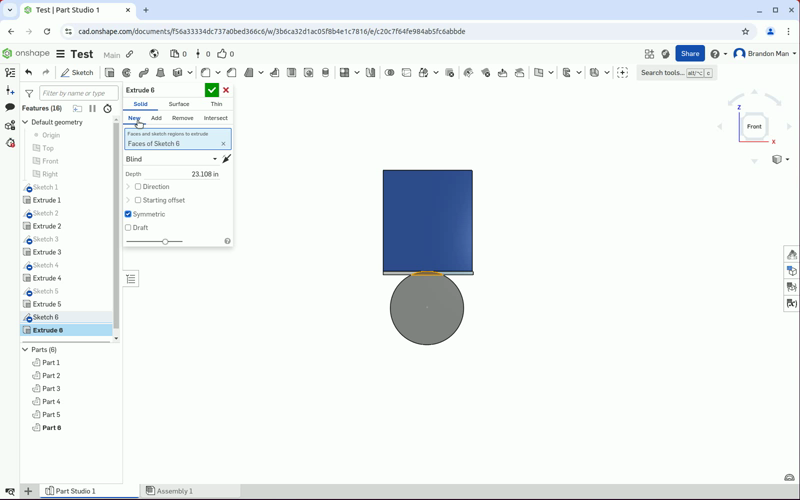
key(enter)
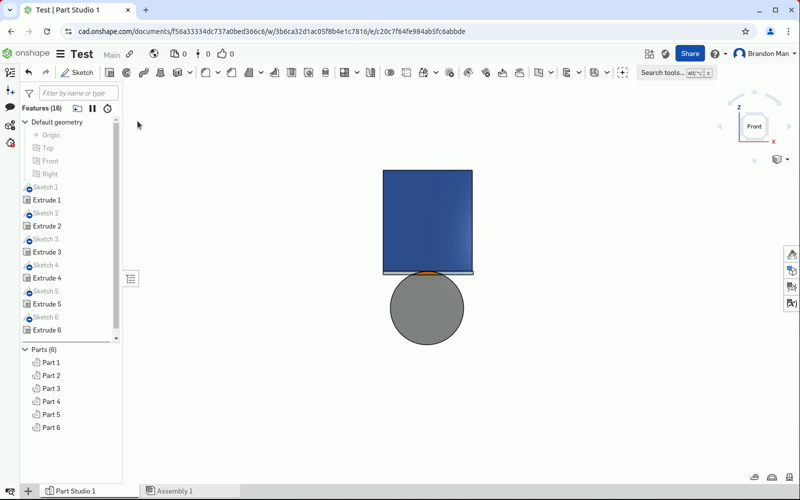
key(shift+h)
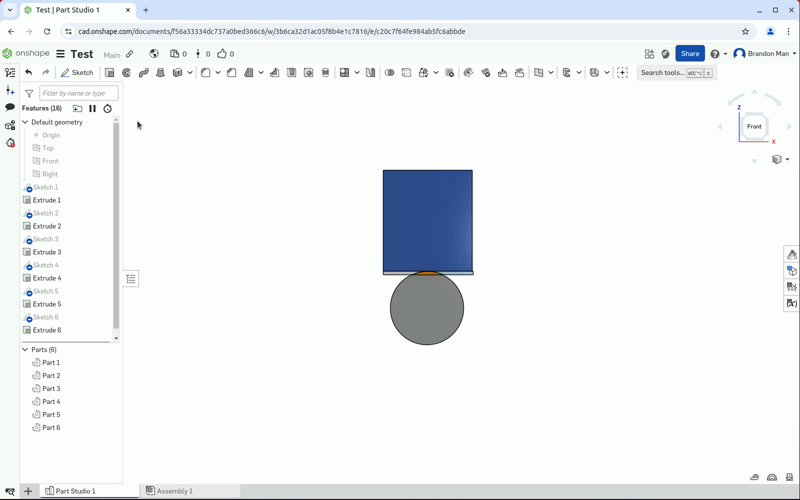
key(shift+h)
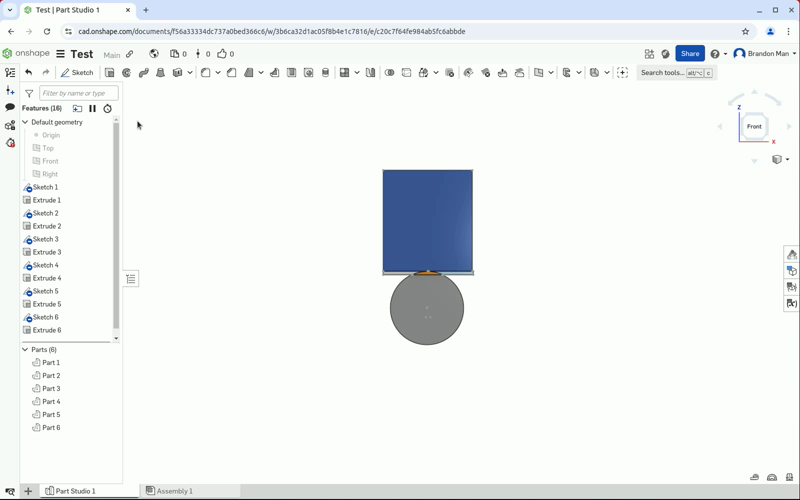
key(shift+7)
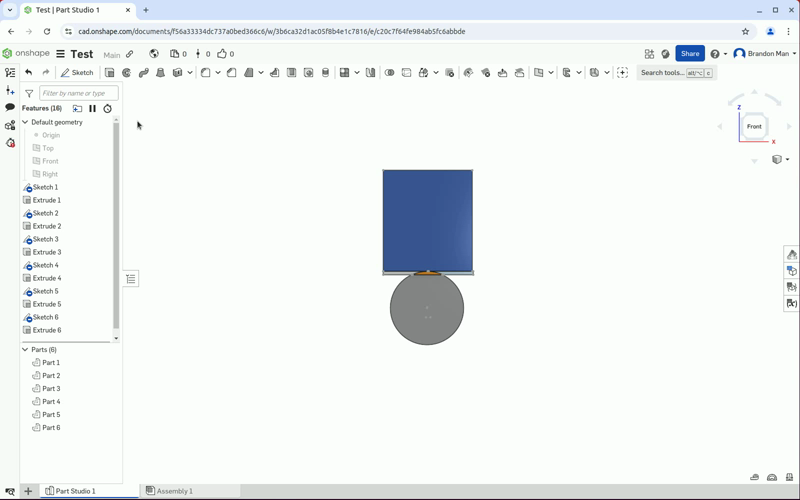
key(left, 2)
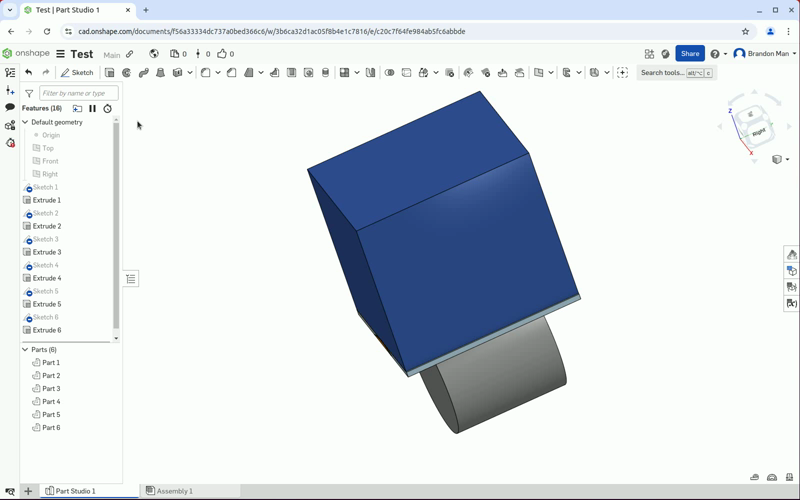
key(down, 2)
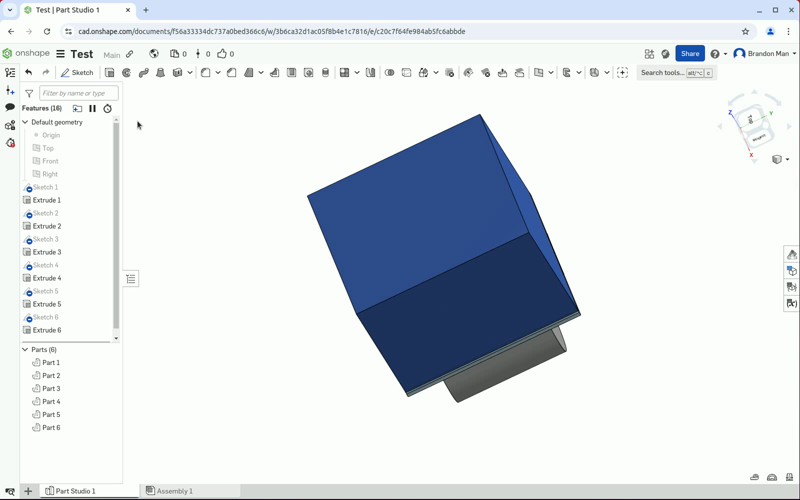
key(up, 2)
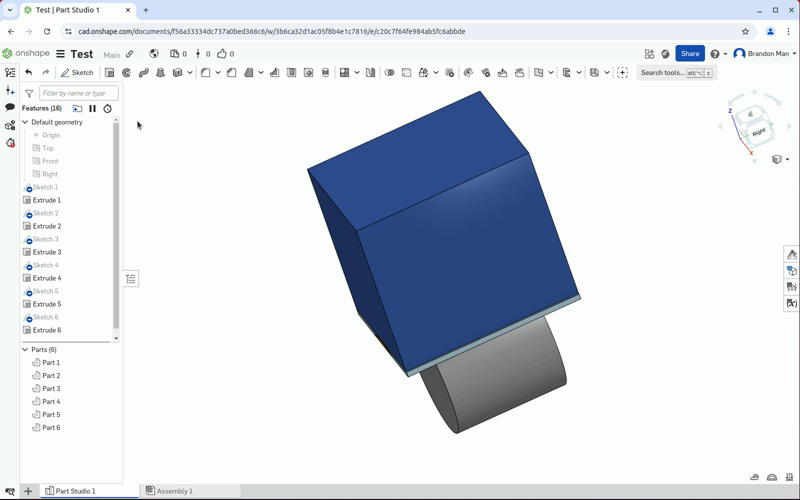
key(right, 2)
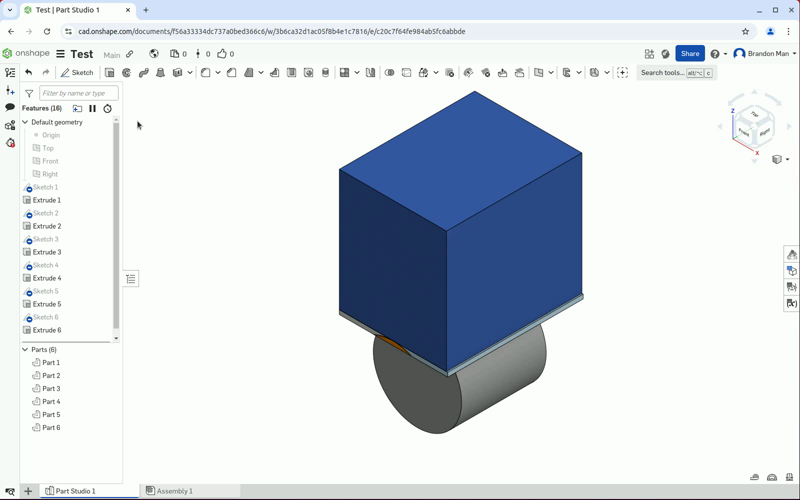
mouse_move(69, 189)
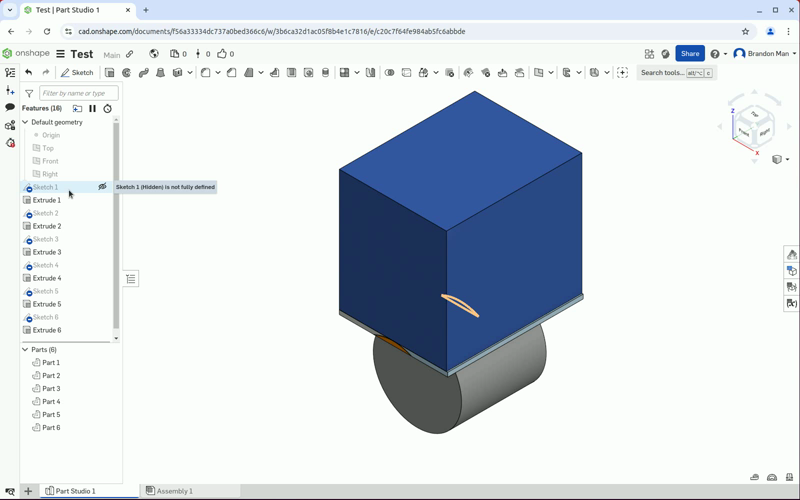
click(69, 189)